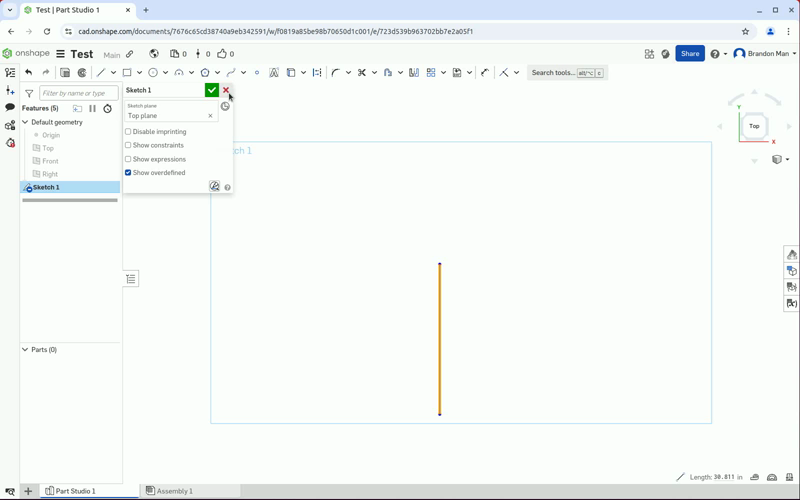
key(shift+h)
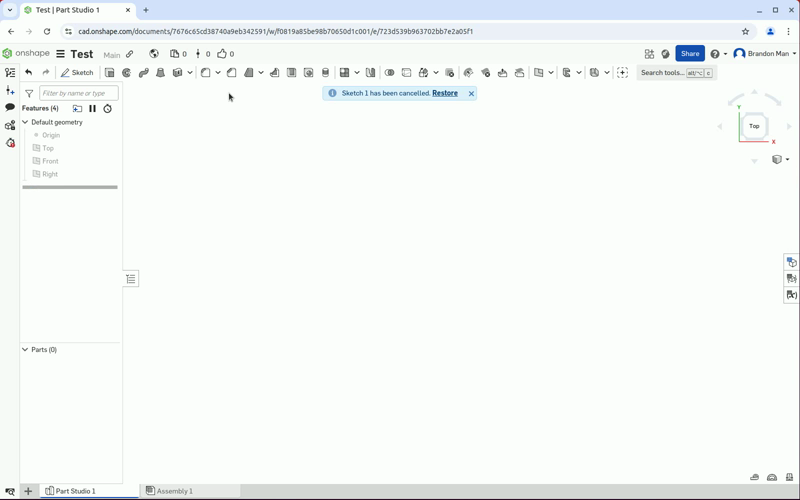
mouse_move(73, 352)
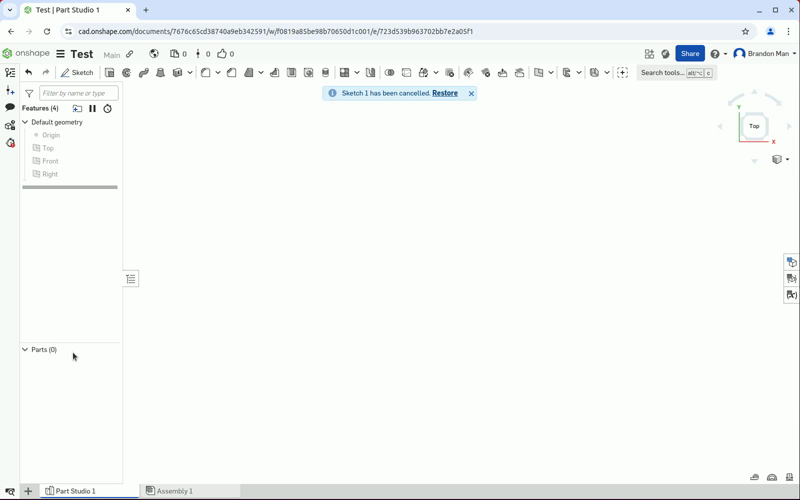
key(y)
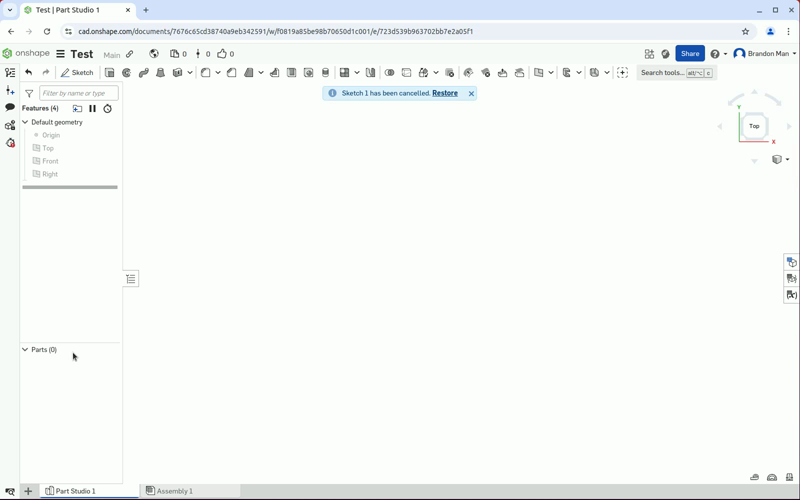
key(shift+p)
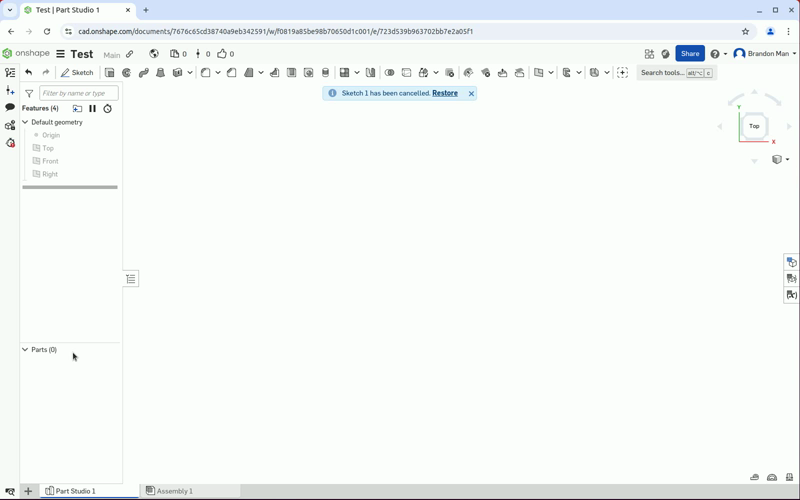
key(space)
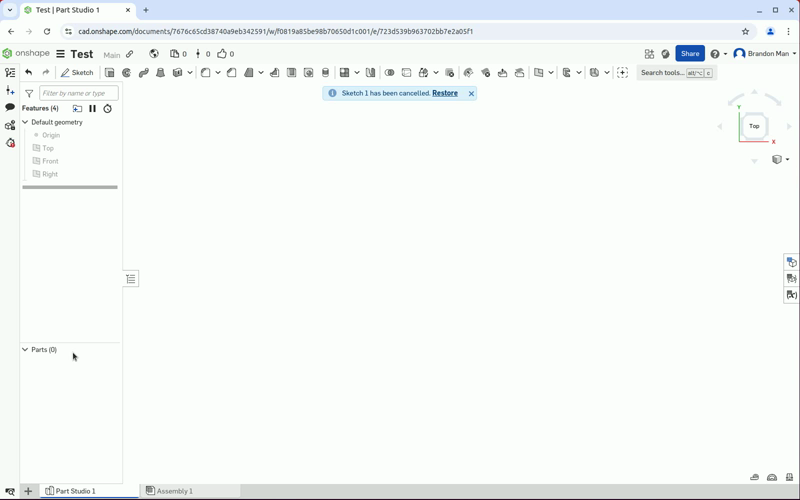
key_down(shift)
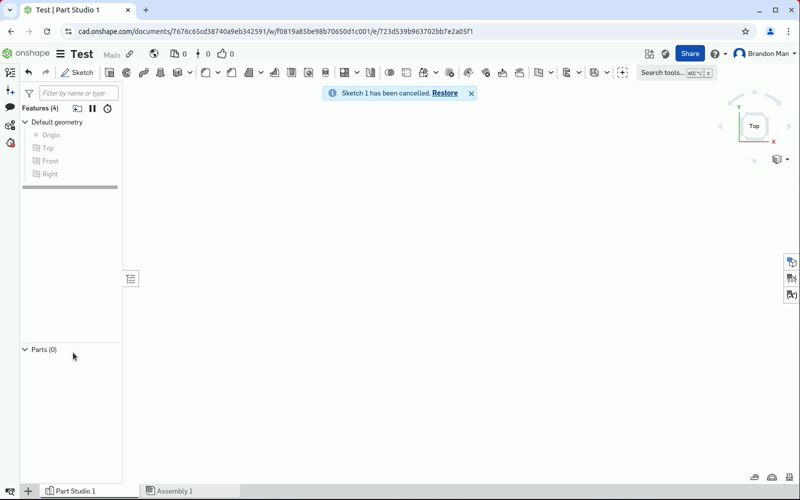
key(up)
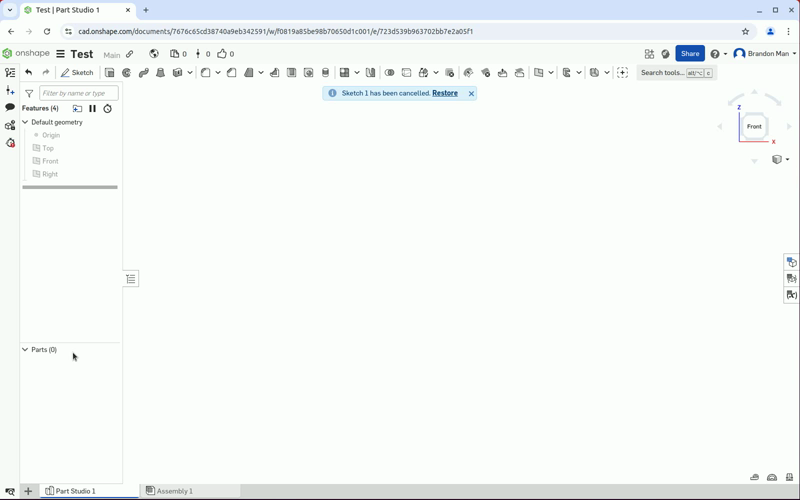
key_up(shift)
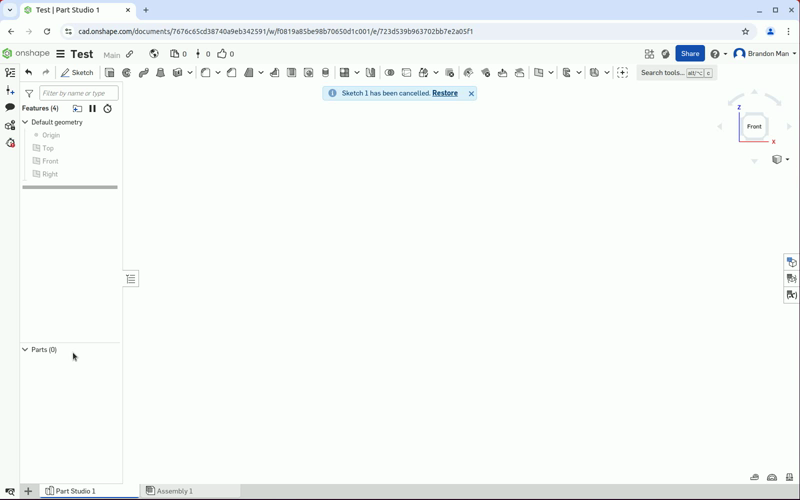
mouse_move(73, 352)
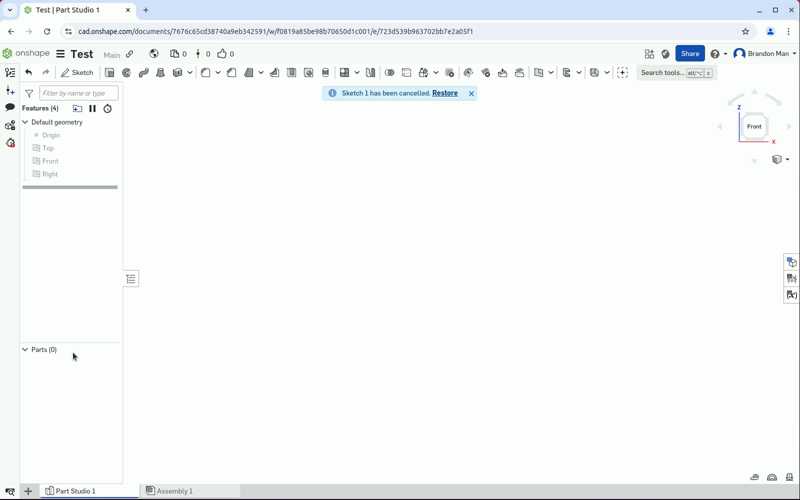
key(shift+y)
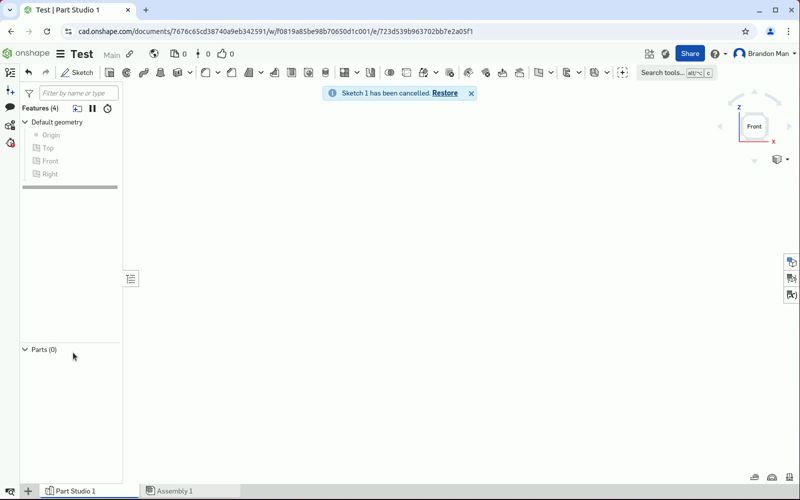
key(shift+s)
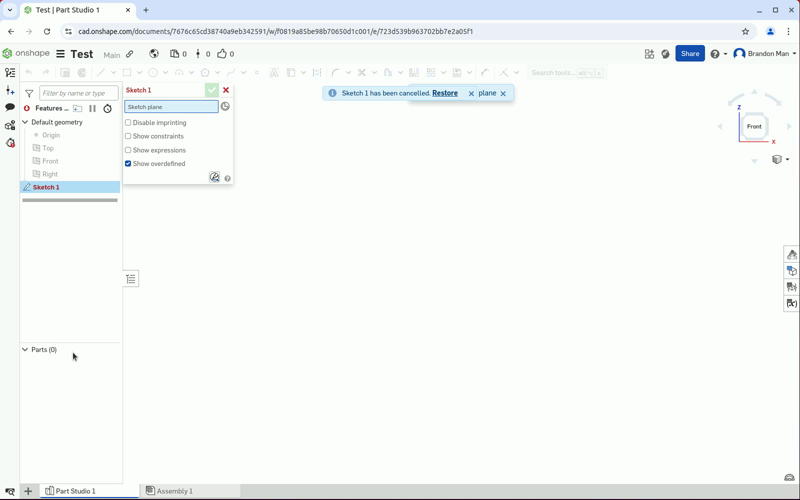
mouse_move(73, 163)
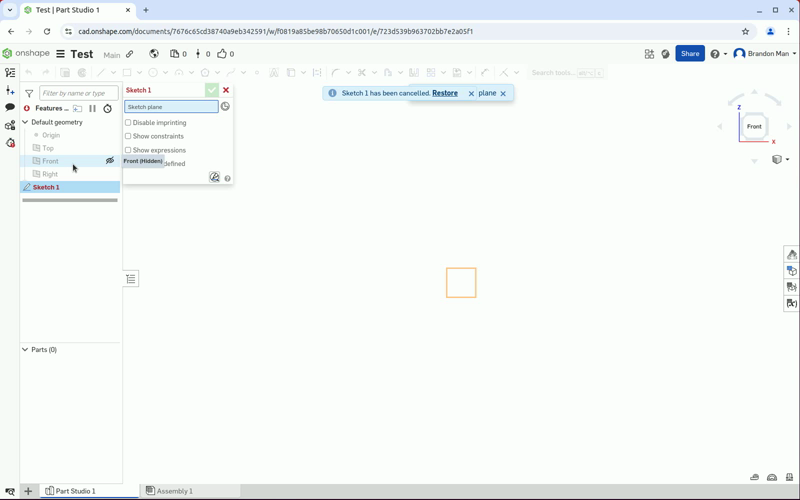
click(73, 163)
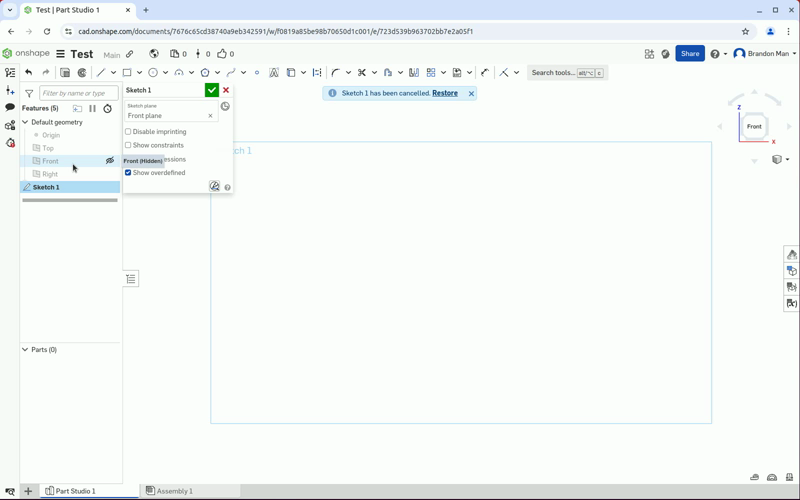
mouse_move(73, 352)
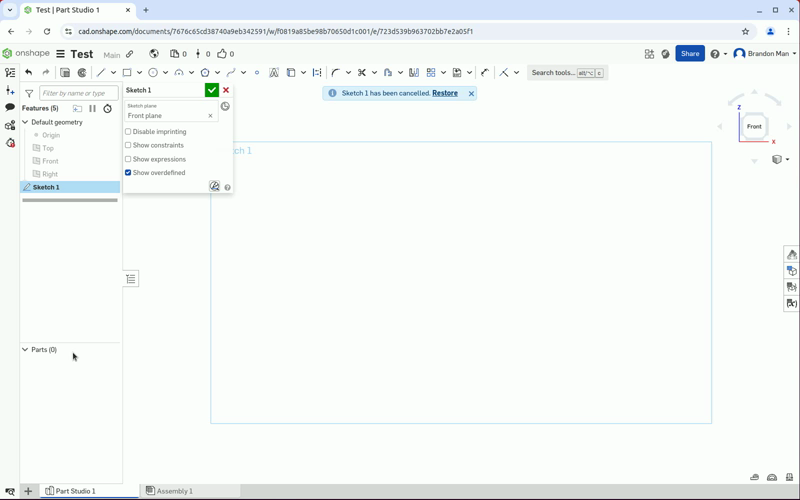
key(y)
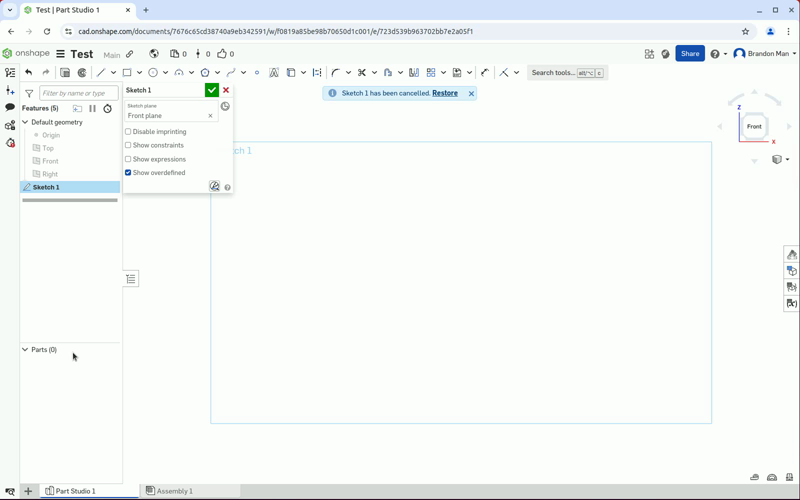
key(c)
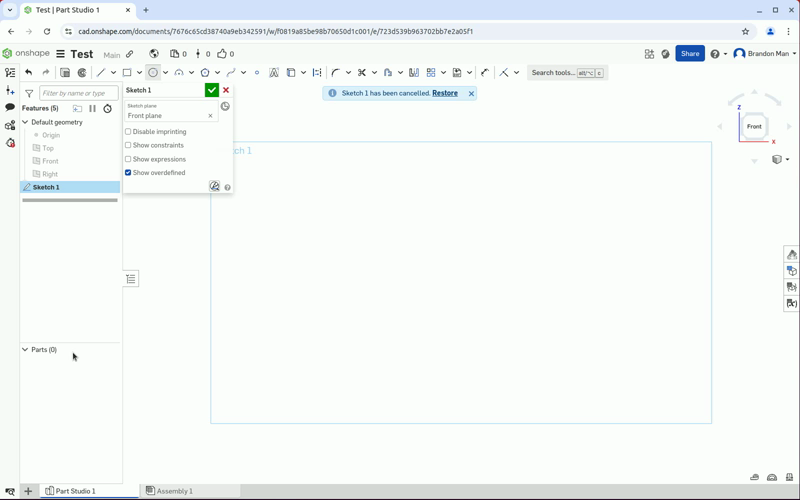
key_down(shift)
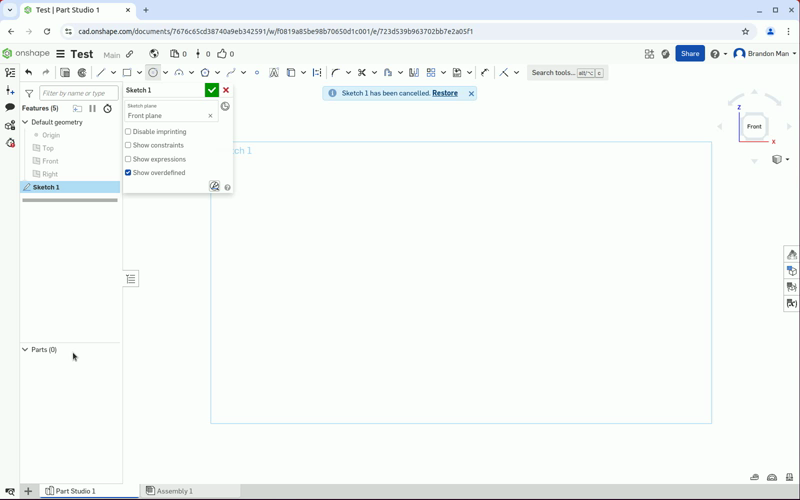
mouse_move(501, 282)
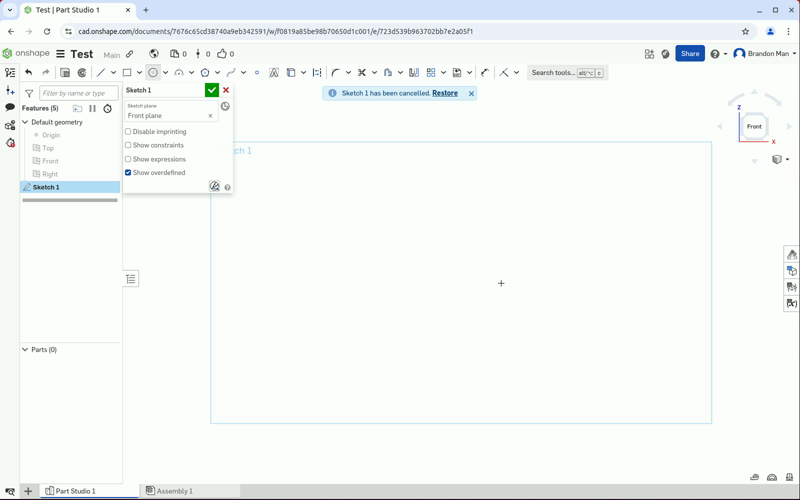
click(501, 282)
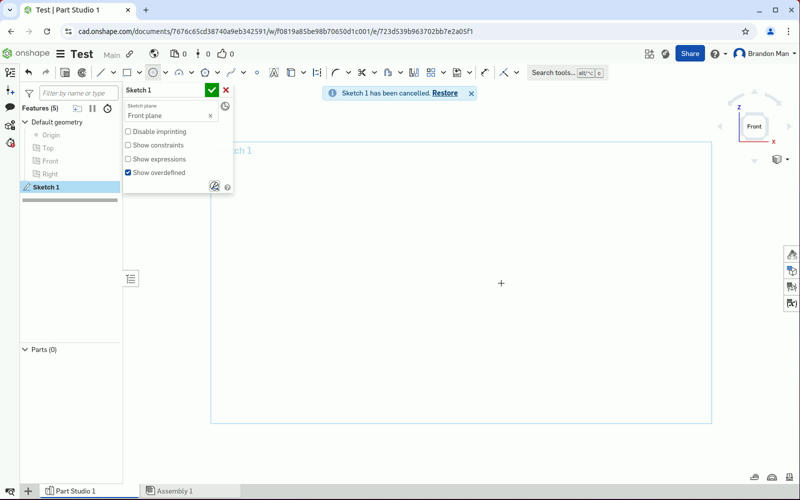
key_up(shift)
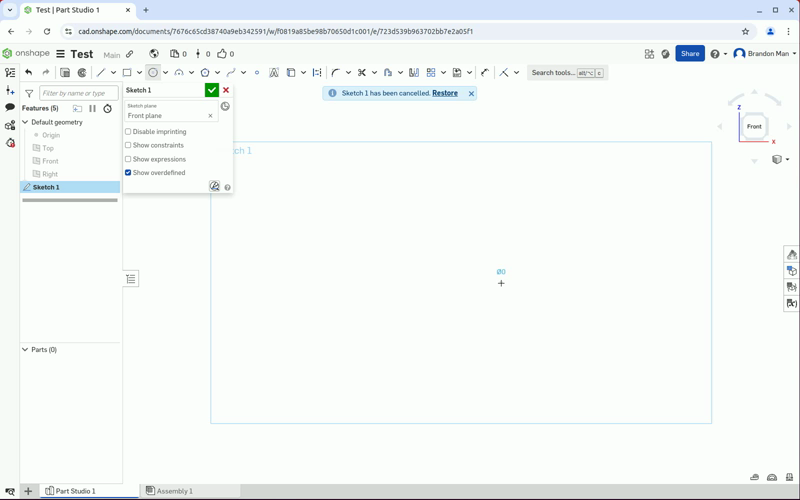
mouse_move(508, 282)
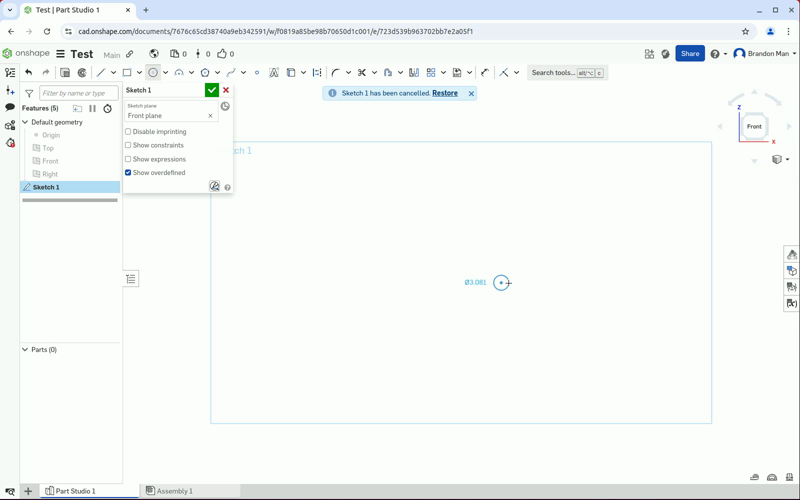
click(508, 282)
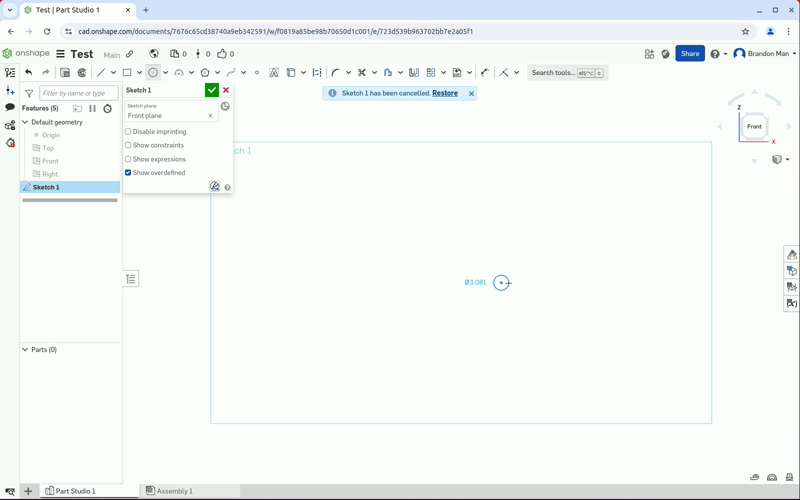
key(esc)
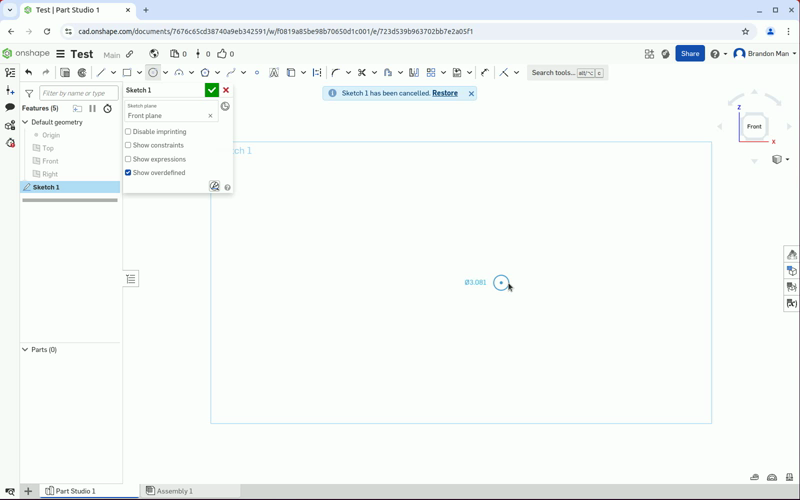
key(c)
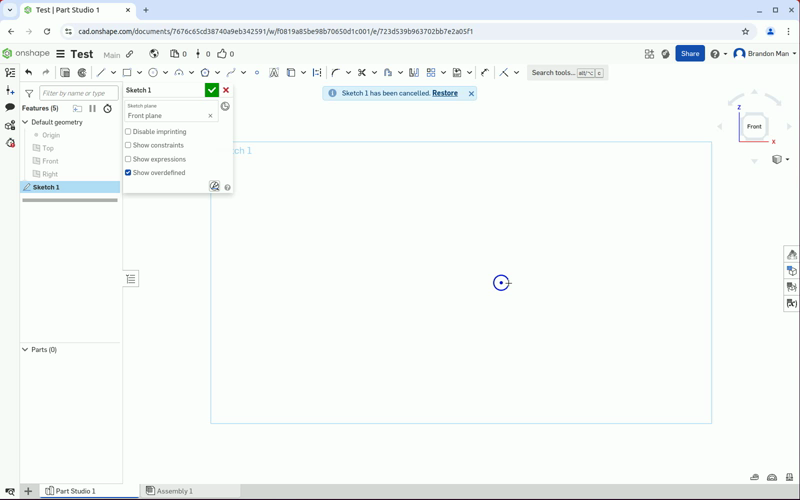
key_down(shift)
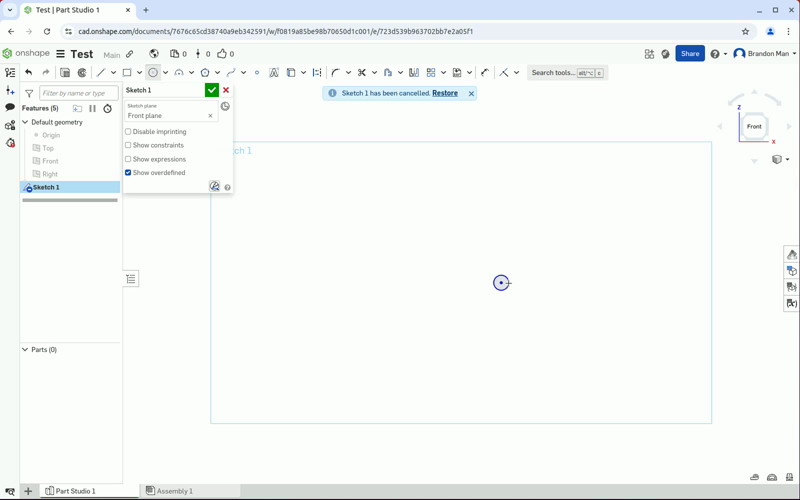
mouse_move(501, 282)
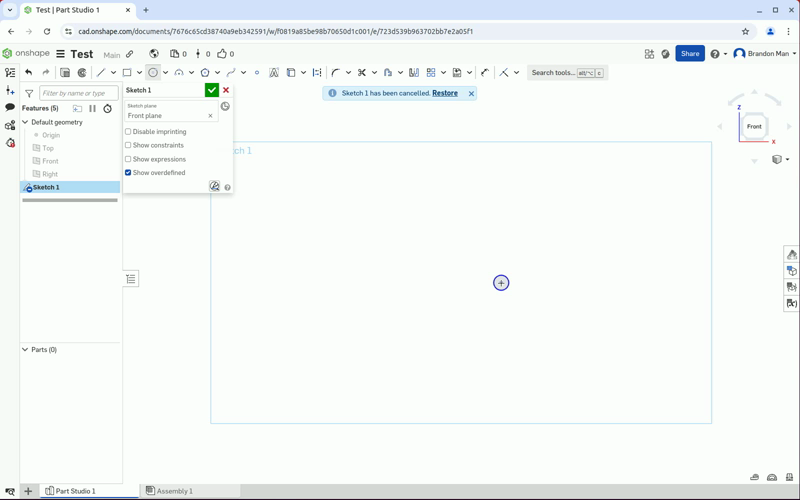
click(501, 282)
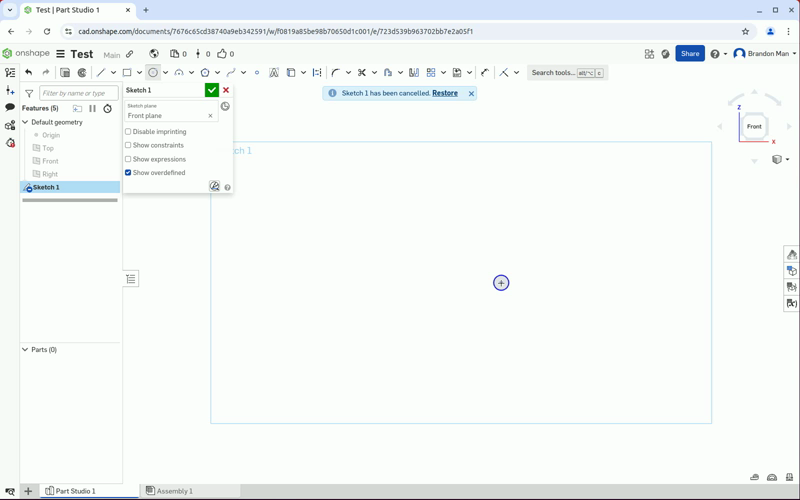
key_up(shift)
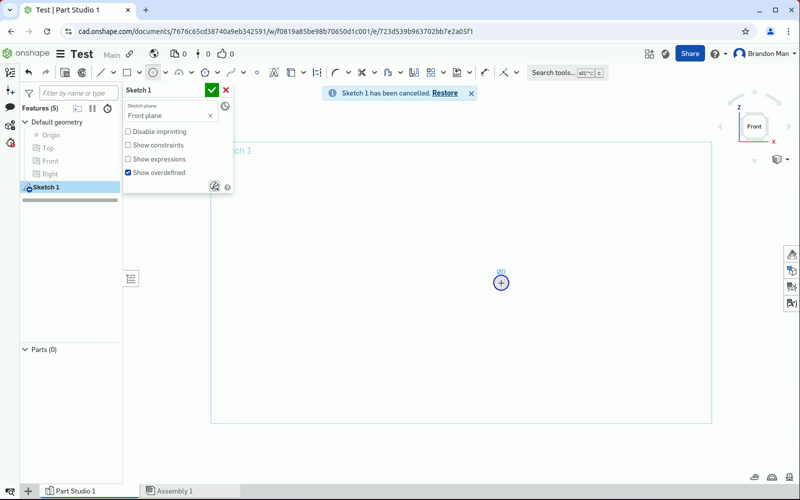
mouse_move(504, 282)
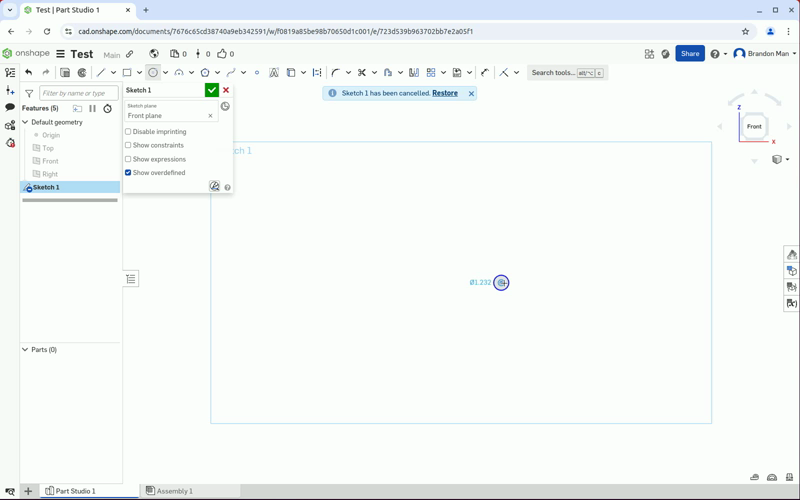
scroll(6)
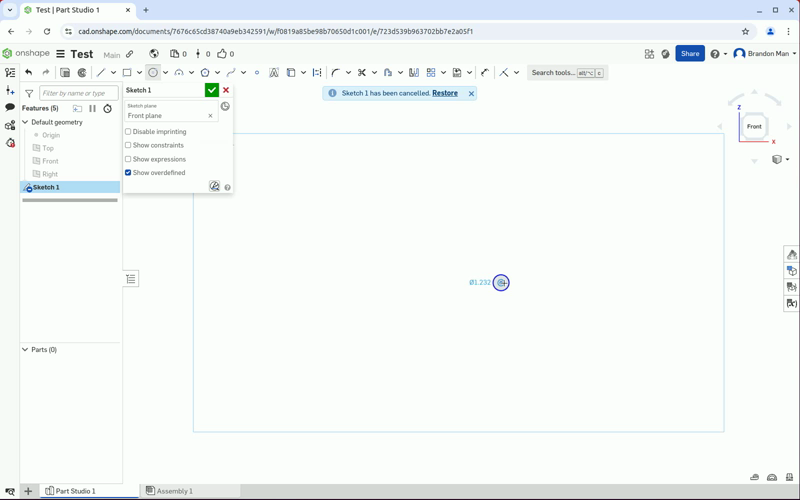
scroll(6)
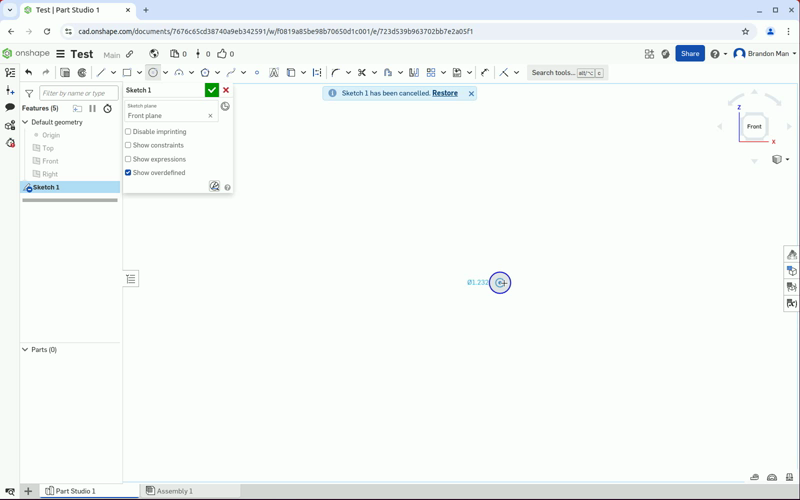
scroll(6)
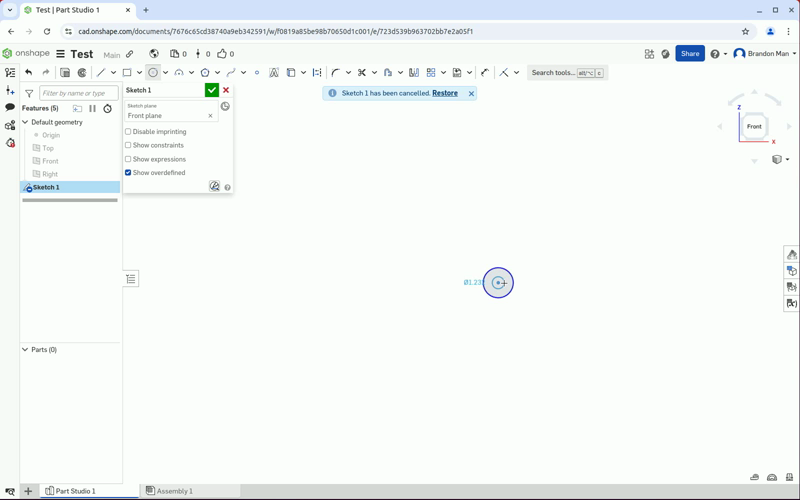
scroll(6)
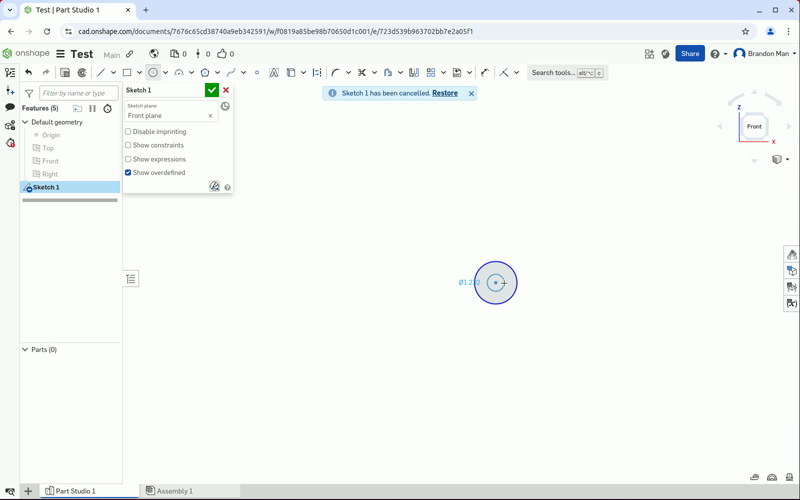
scroll(6)
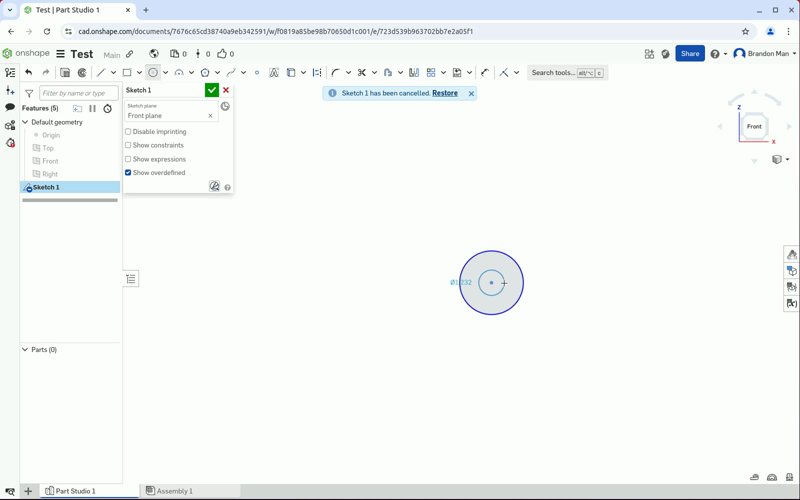
scroll(6)
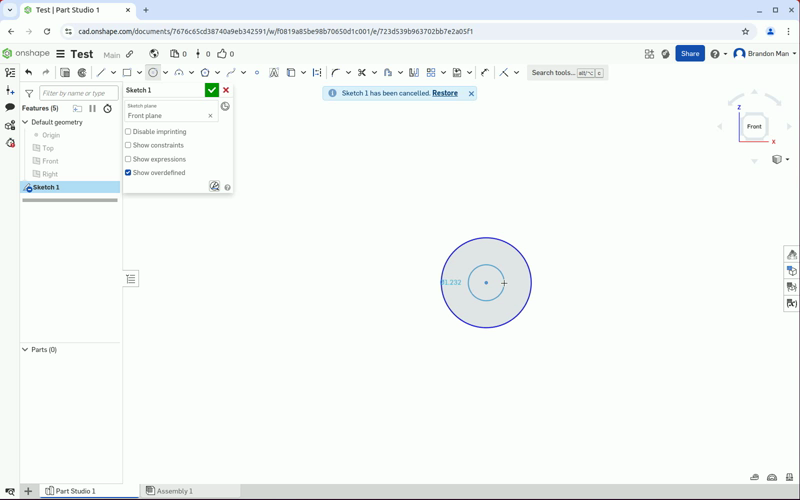
scroll(6)
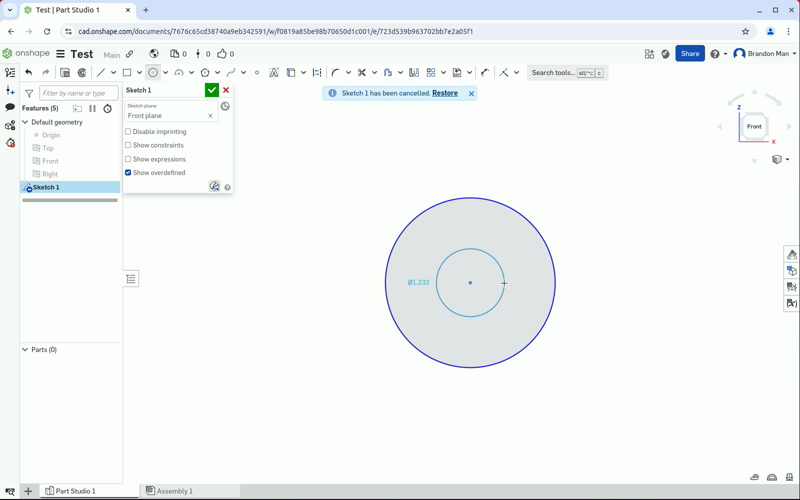
click(504, 282)
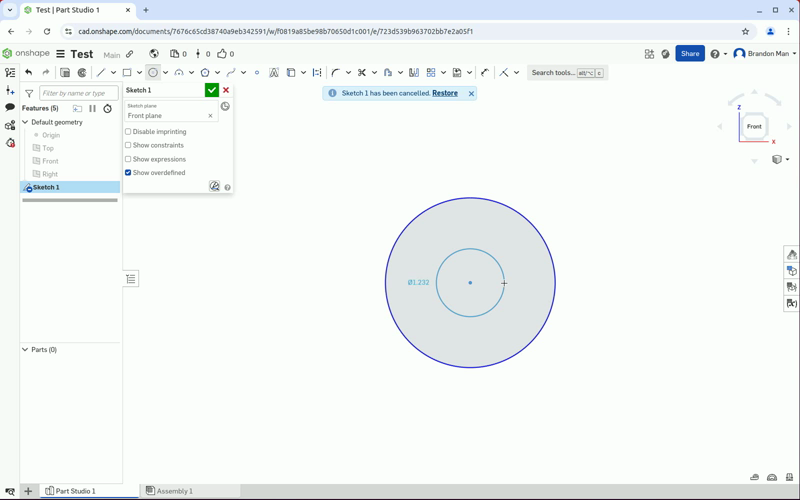
scroll(-6)
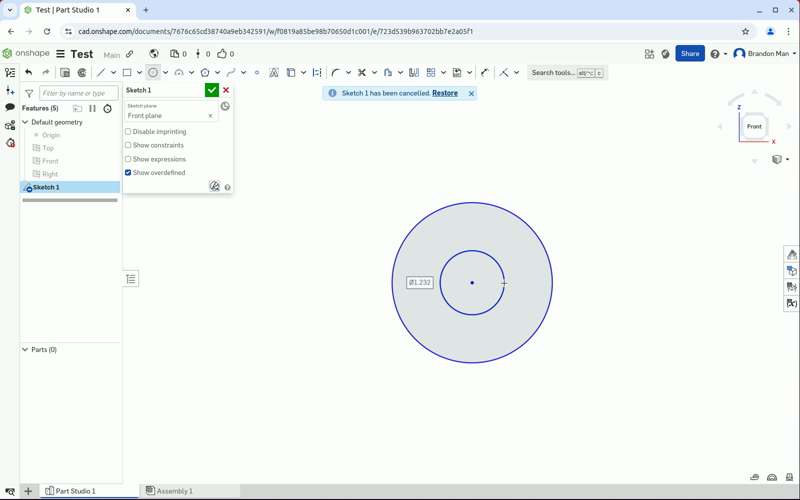
scroll(-6)
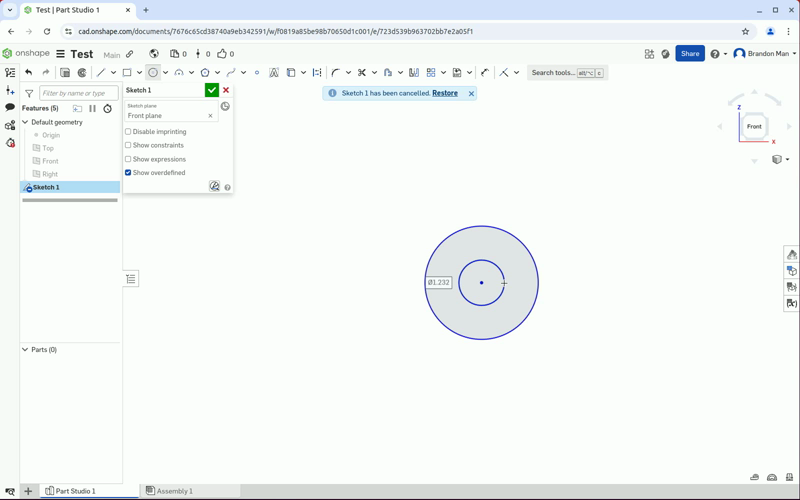
scroll(-6)
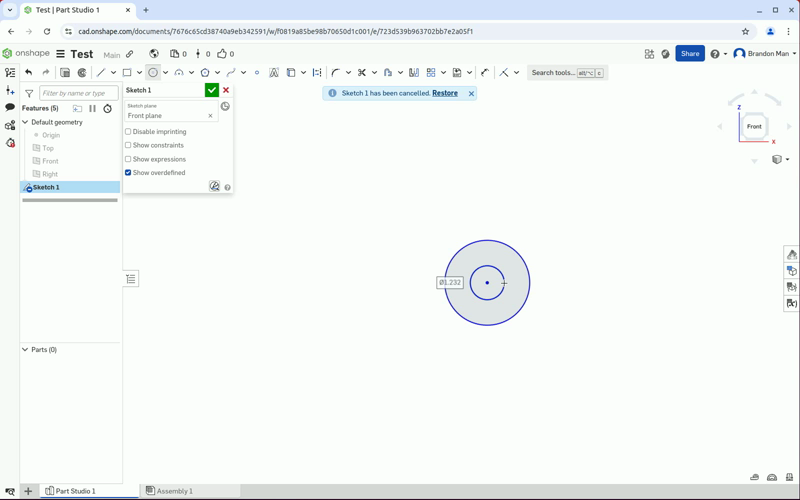
scroll(-6)
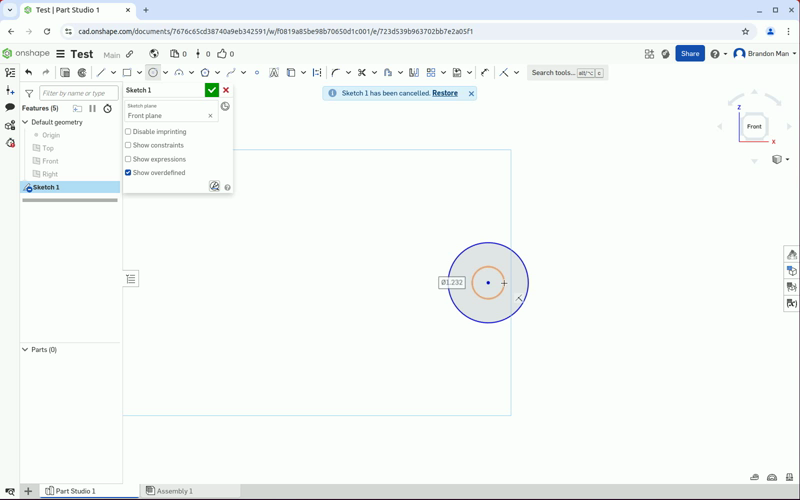
scroll(-6)
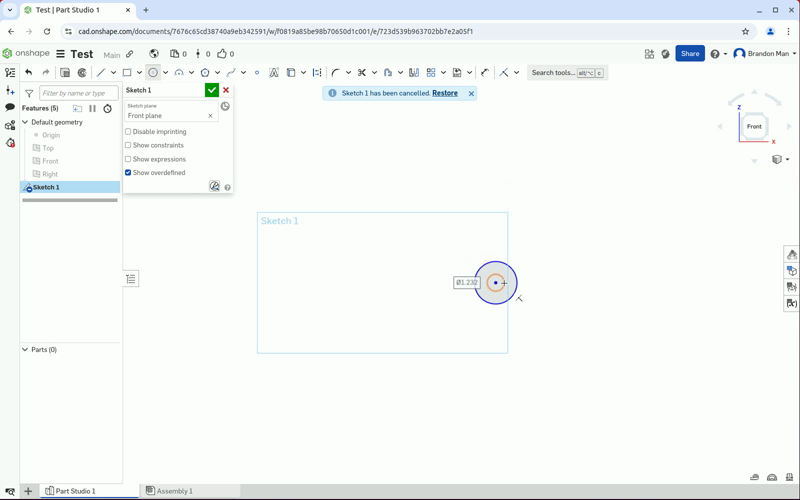
scroll(-6)
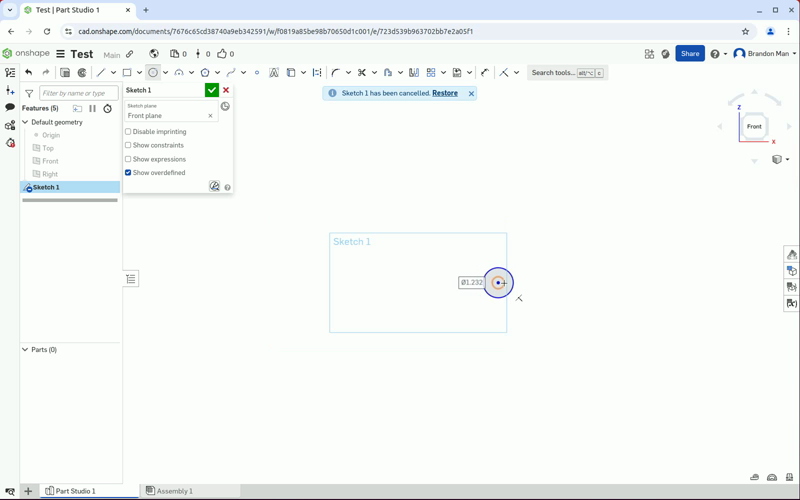
scroll(-6)
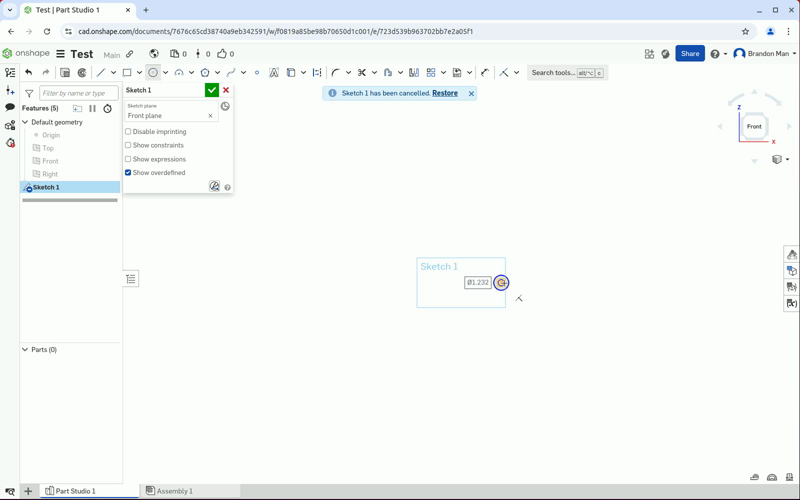
key(esc)
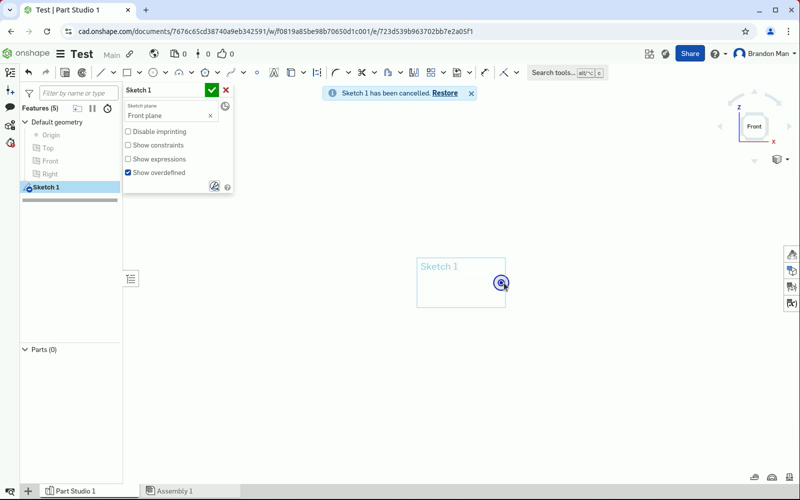
mouse_move(506, 286)
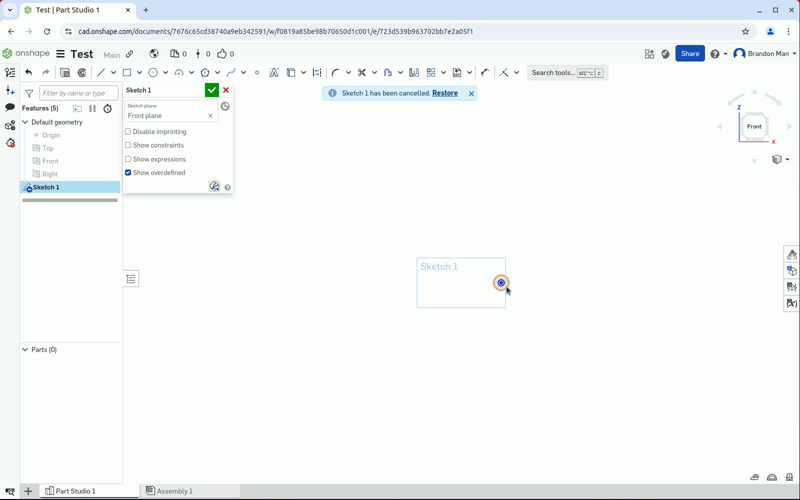
scroll(6)
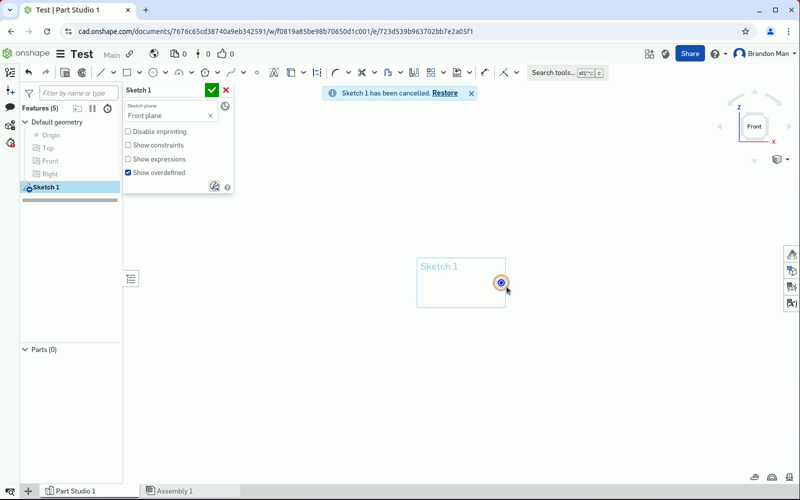
scroll(6)
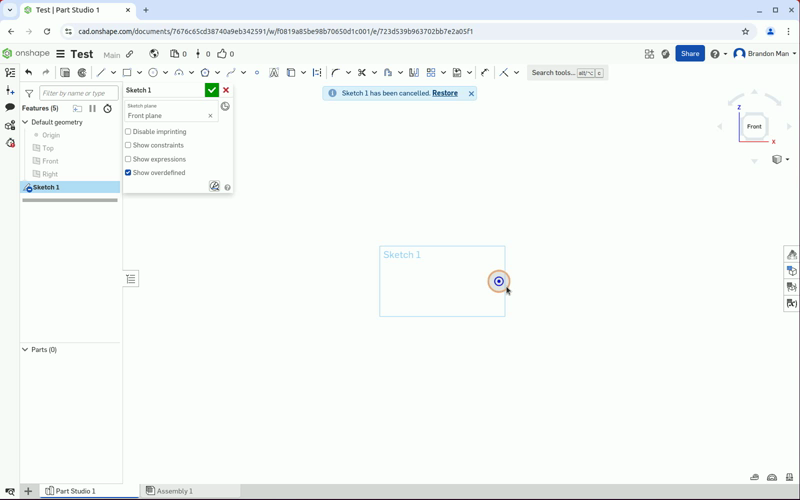
scroll(6)
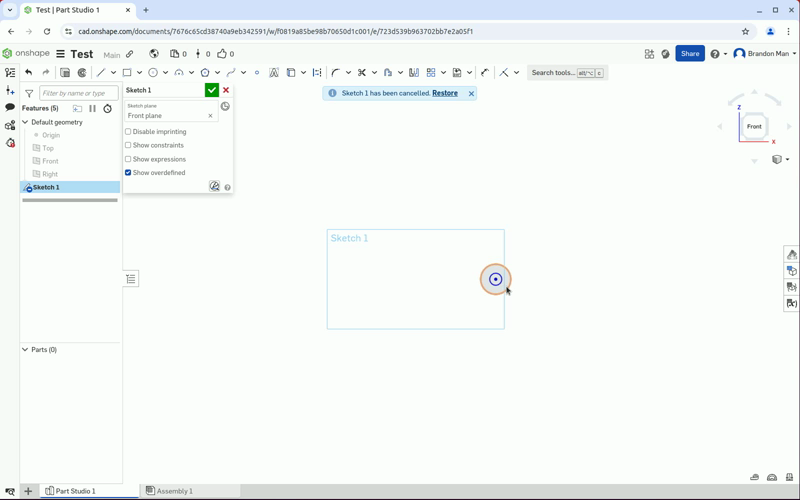
scroll(6)
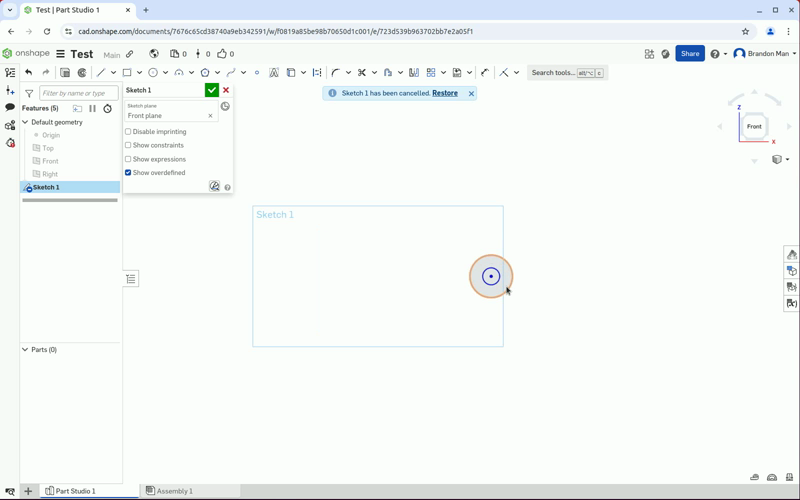
scroll(6)
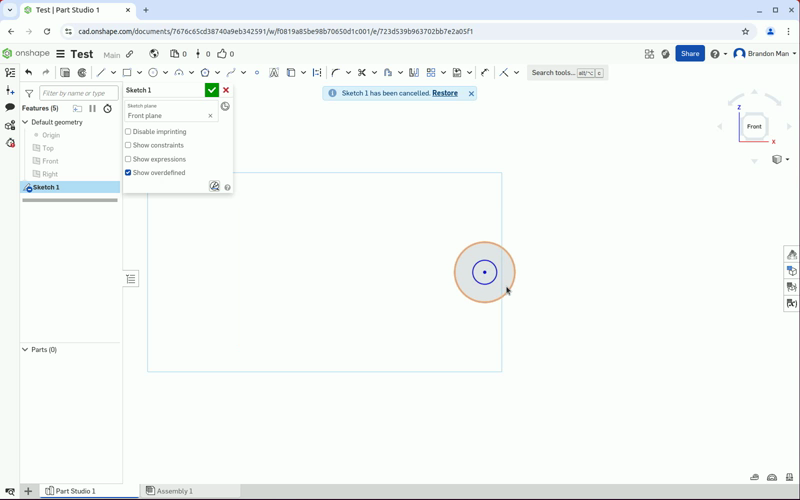
scroll(6)
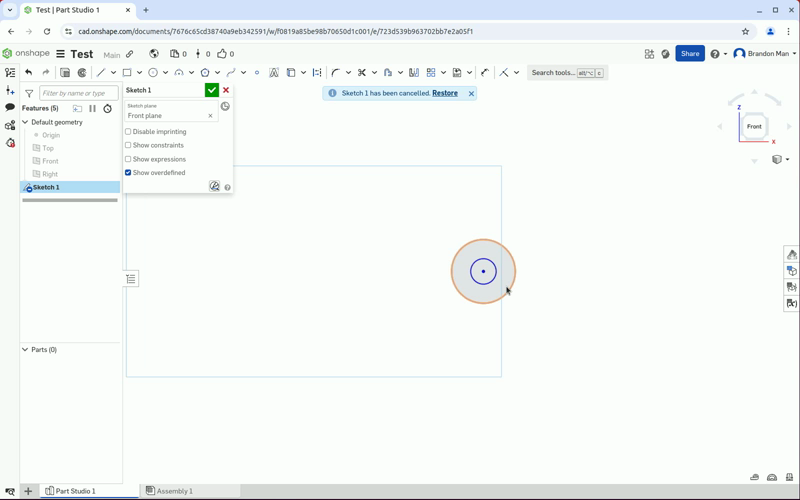
scroll(6)
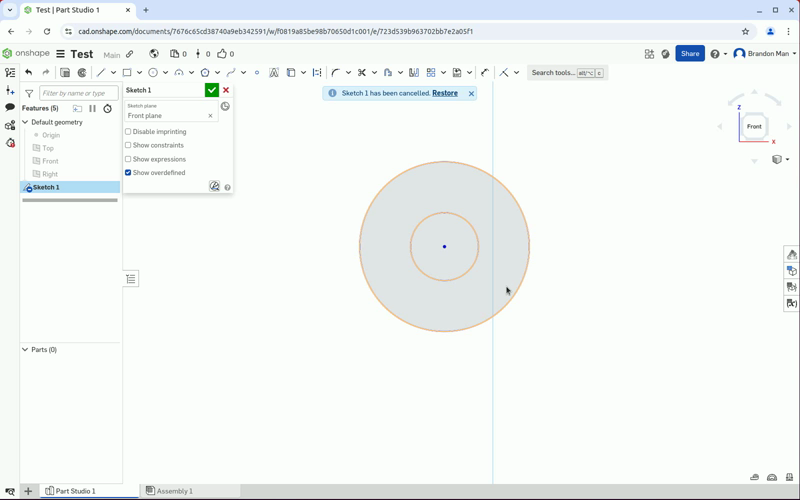
click(506, 286)
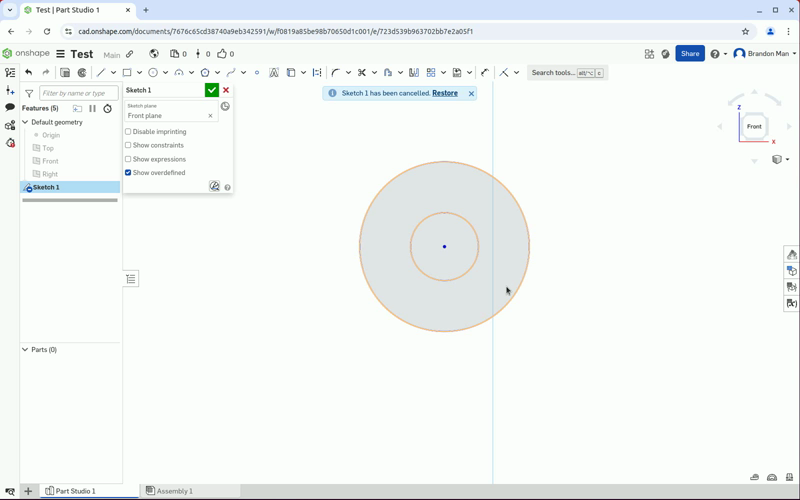
scroll(-6)
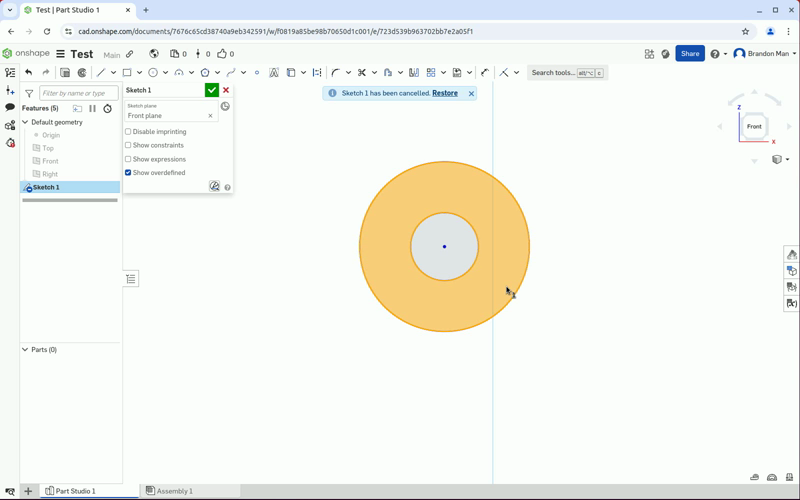
scroll(-6)
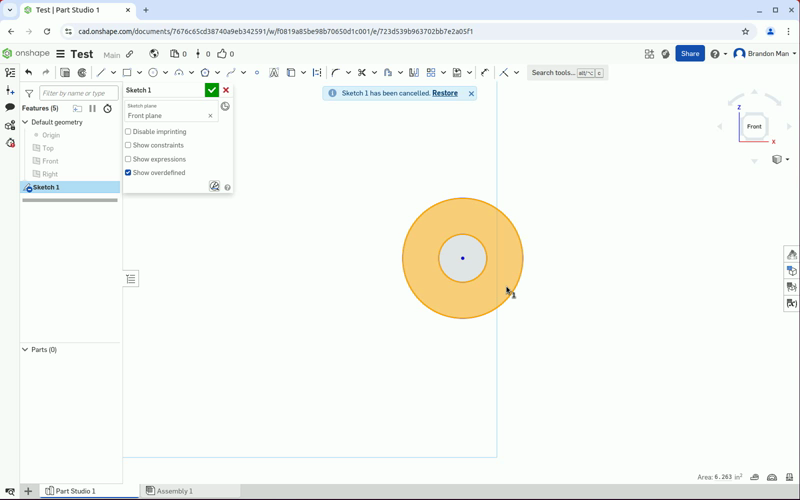
scroll(-6)
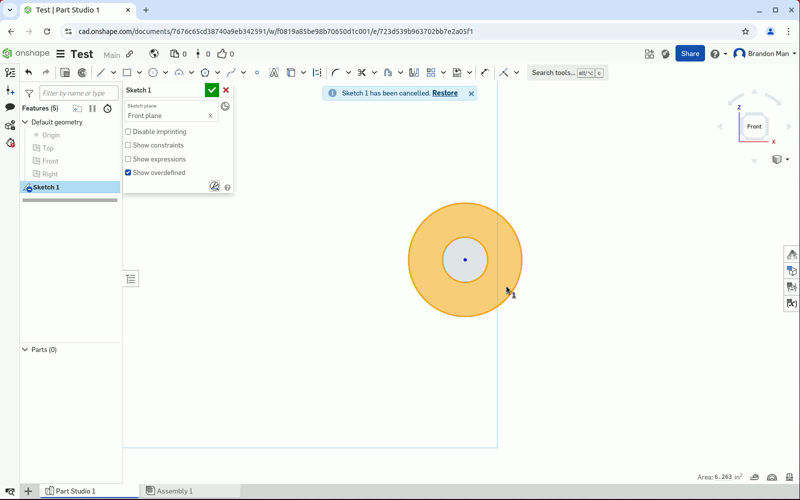
scroll(-6)
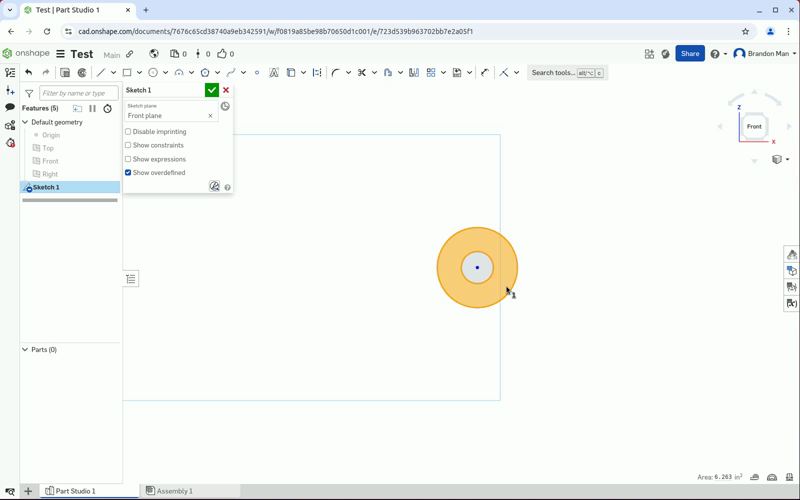
scroll(-6)
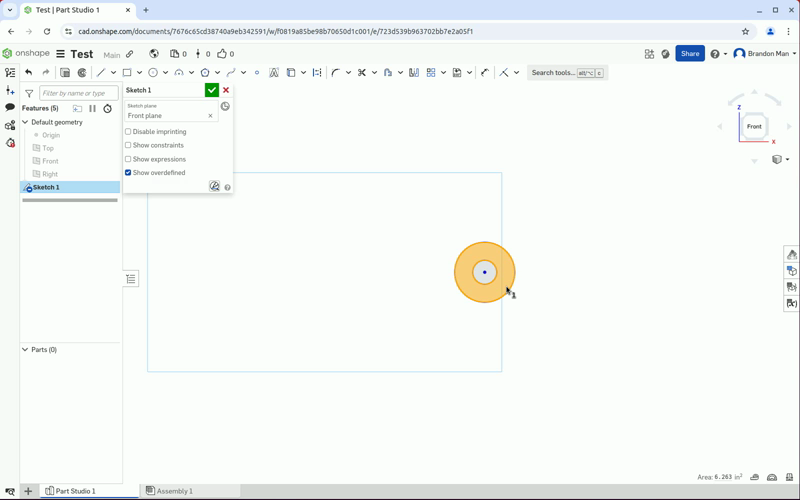
scroll(-6)
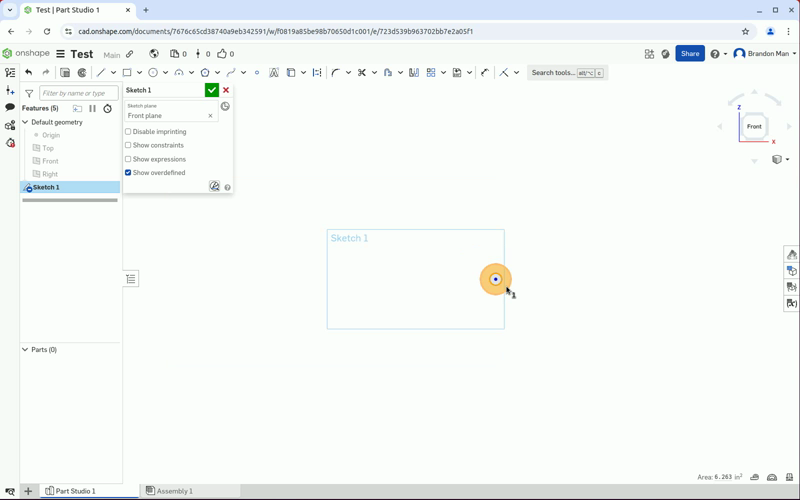
scroll(-6)
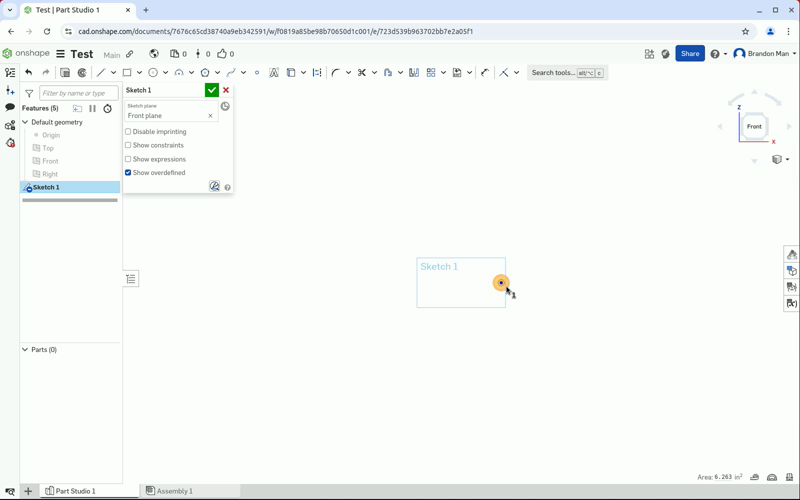
mouse_move(73, 352)
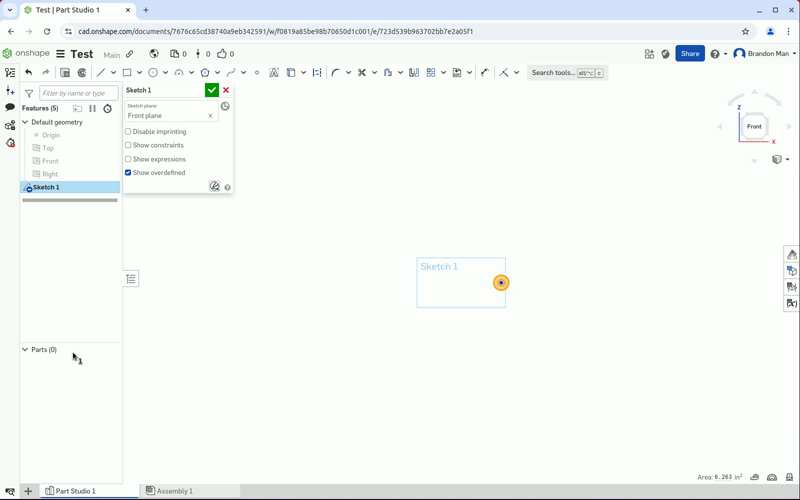
key(shift+y)
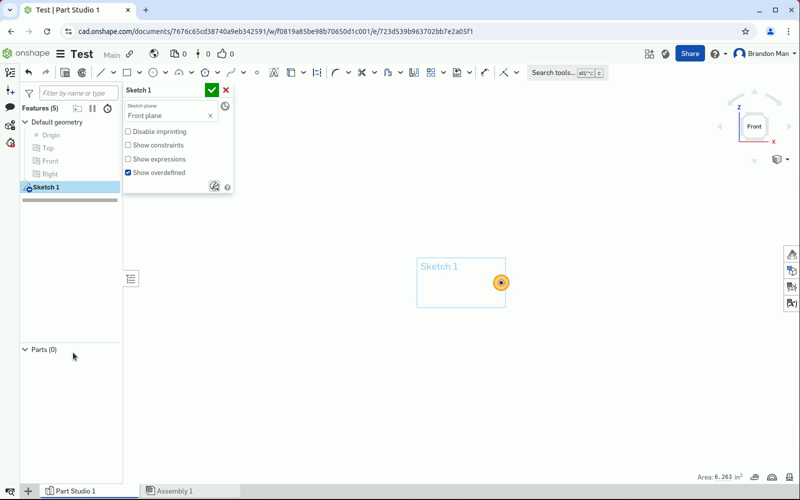
key(shift+e)
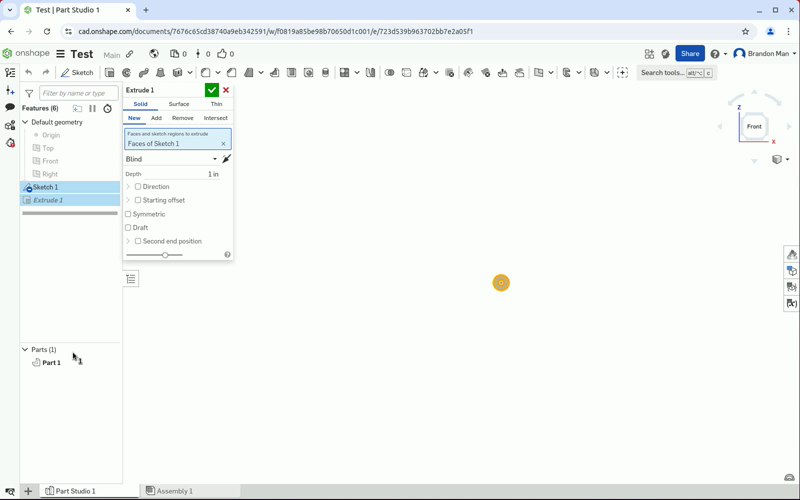
mouse_move(143, 106)
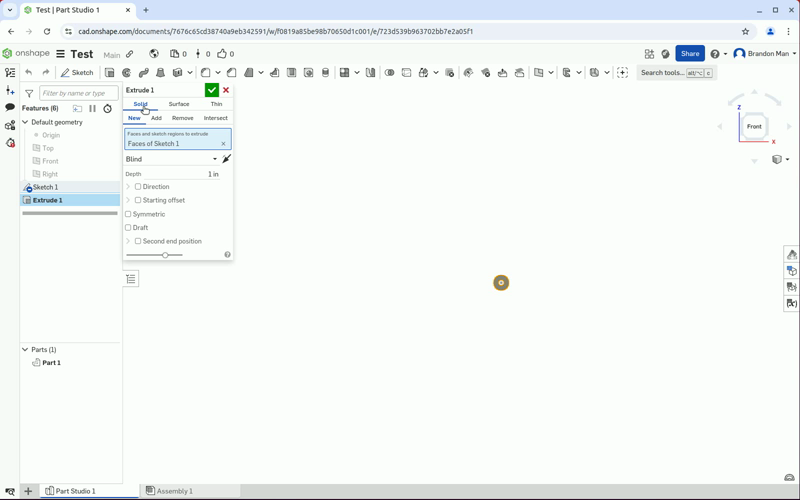
click(143, 106)
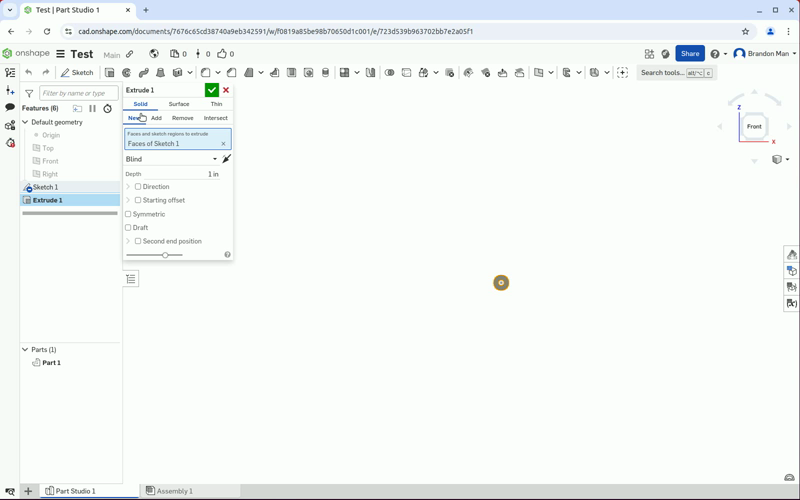
mouse_move(137, 120)
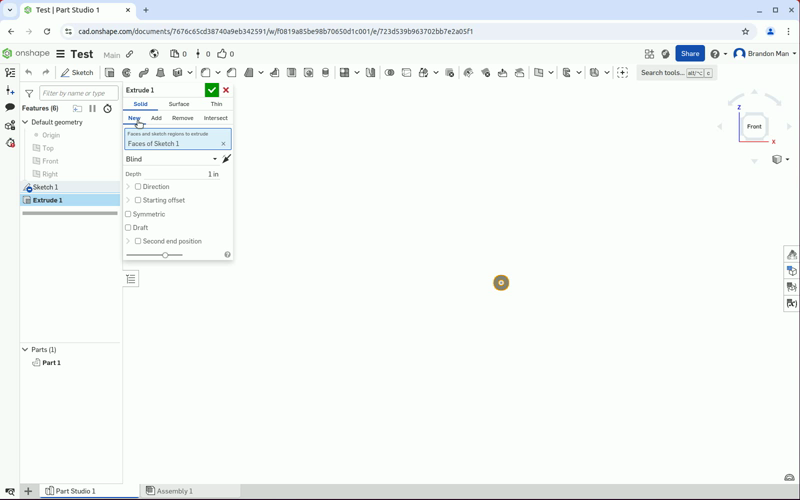
click(137, 120)
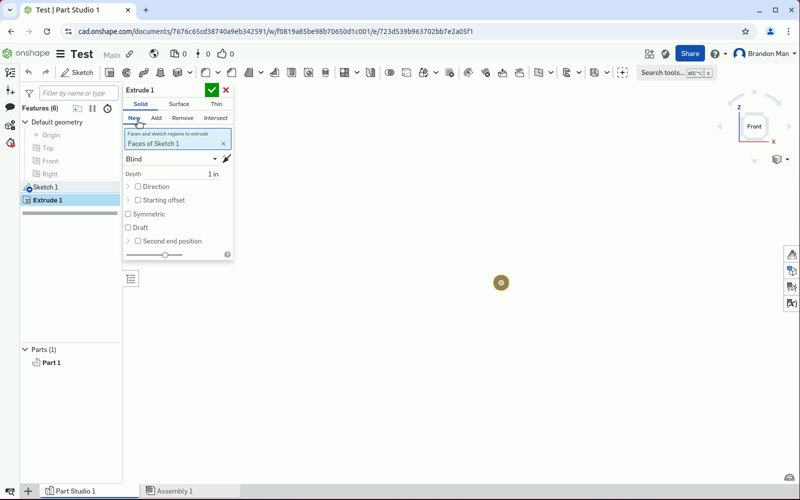
key(tab, 4)
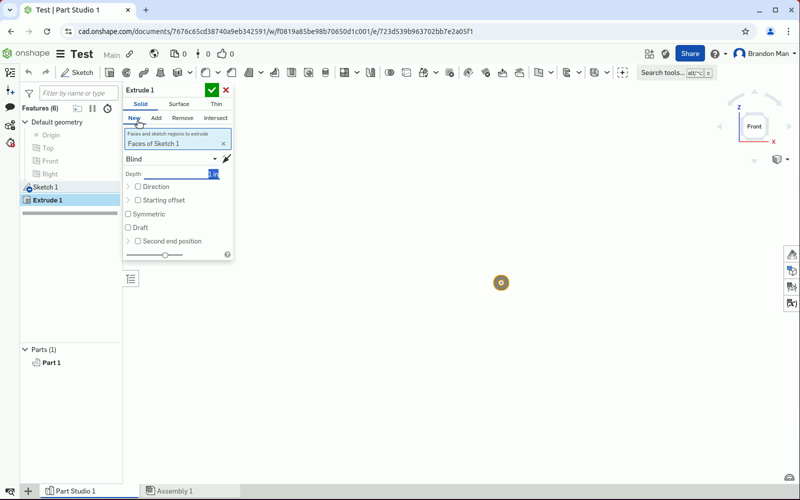
text(0.481)
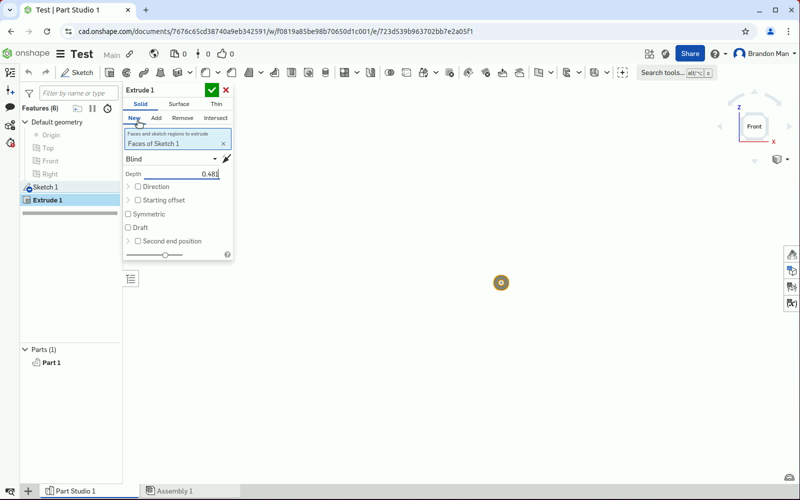
key(enter)
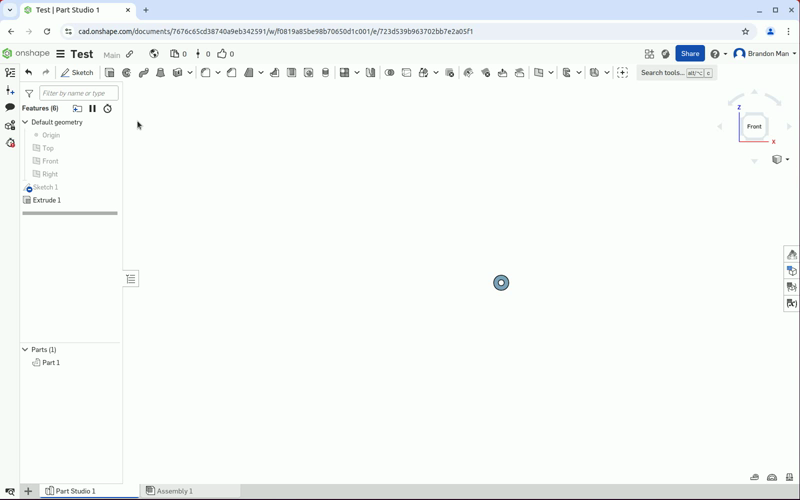
key(shift+h)
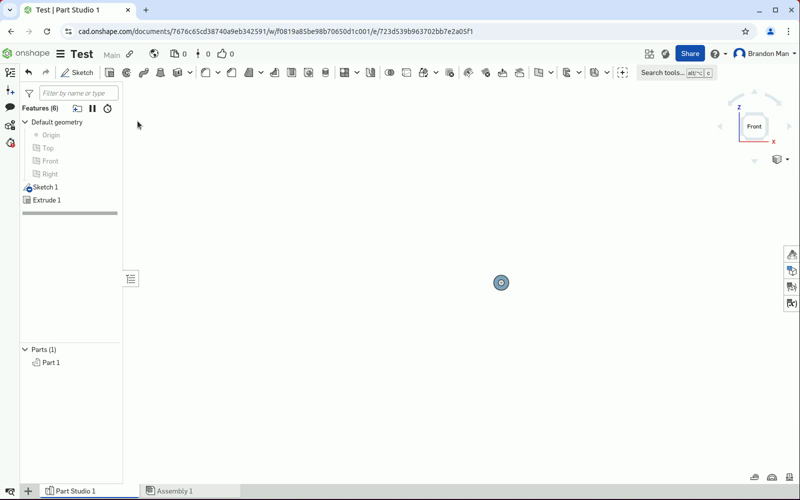
key(shift+h)
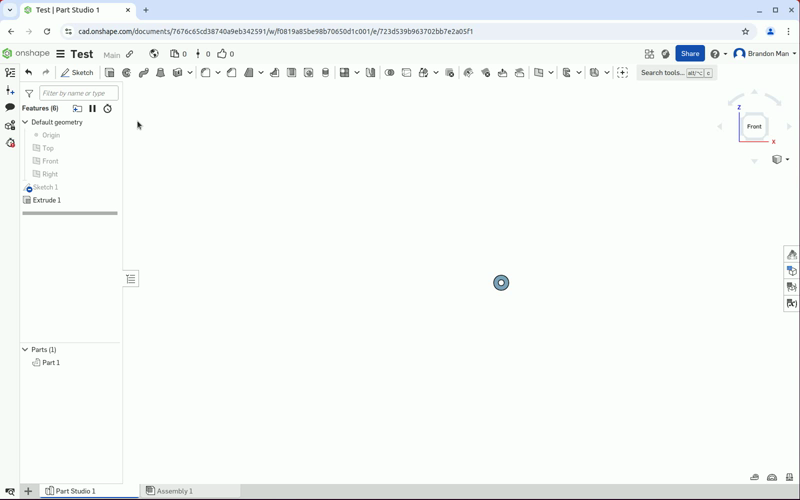
mouse_move(73, 189)
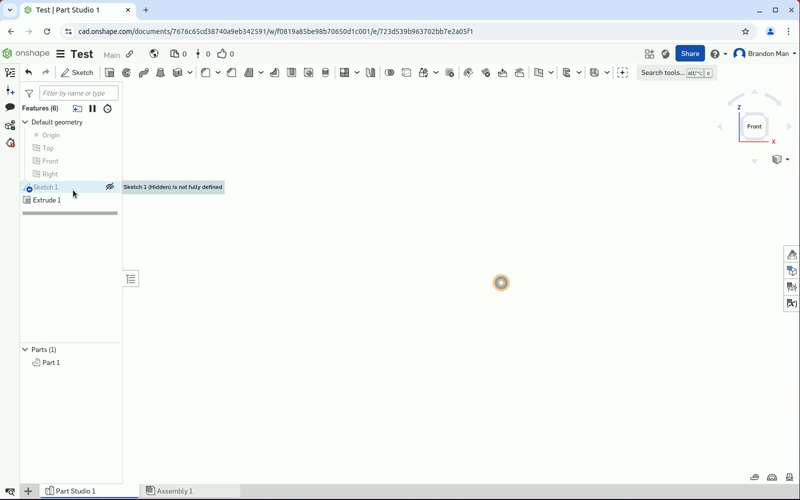
click(73, 189)
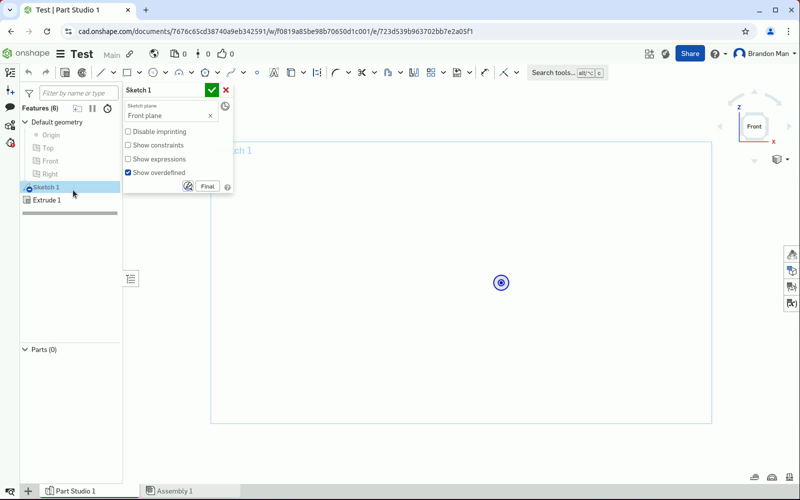
mouse_move(229, 92)
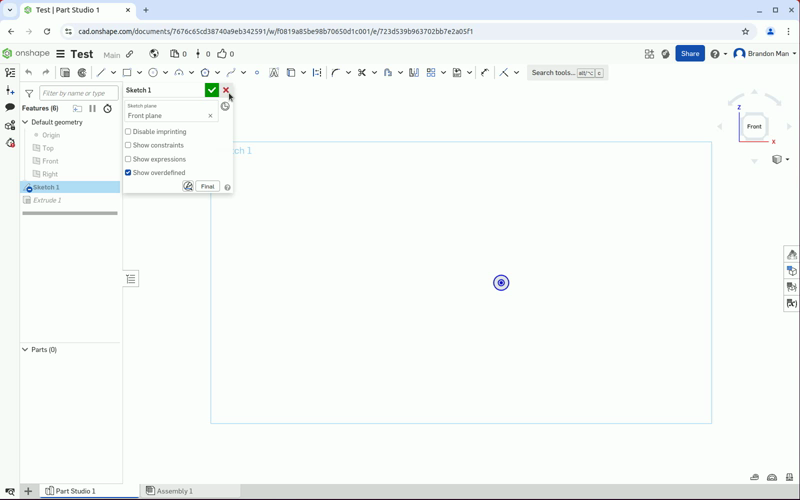
click(229, 92)
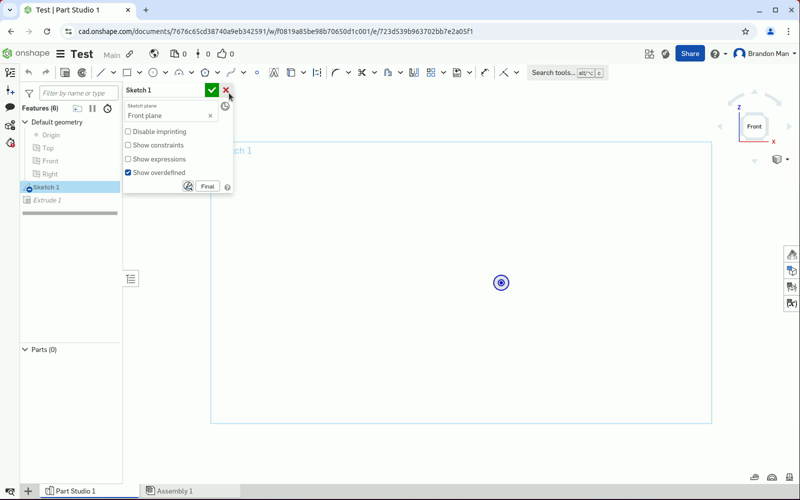
key(shift+s)
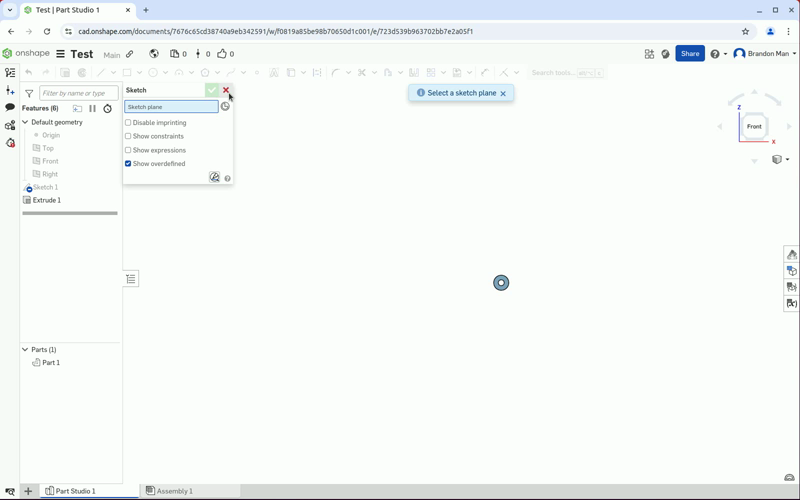
mouse_move(73, 163)
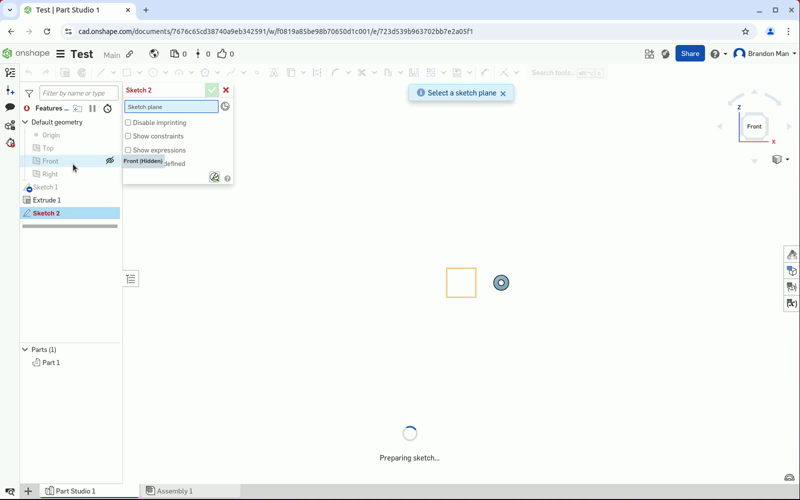
click(73, 163)
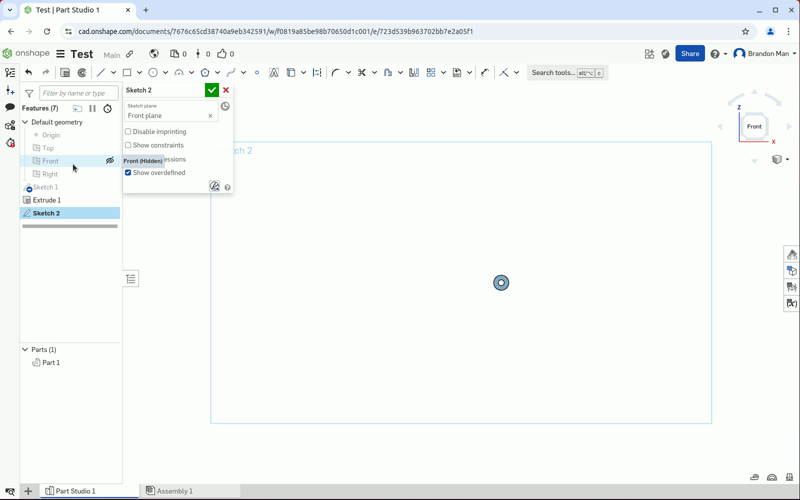
mouse_move(73, 352)
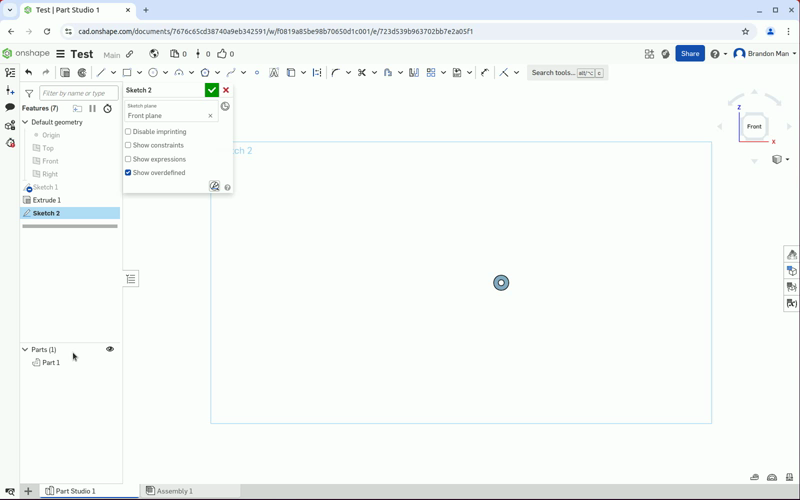
key(y)
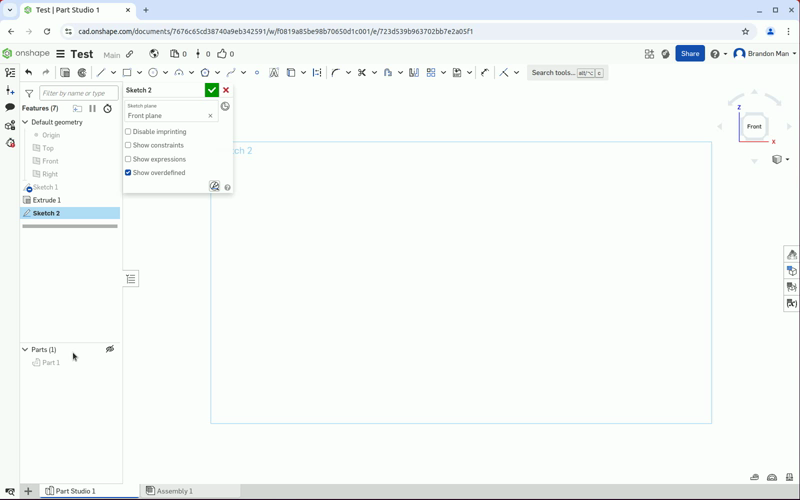
key(c)
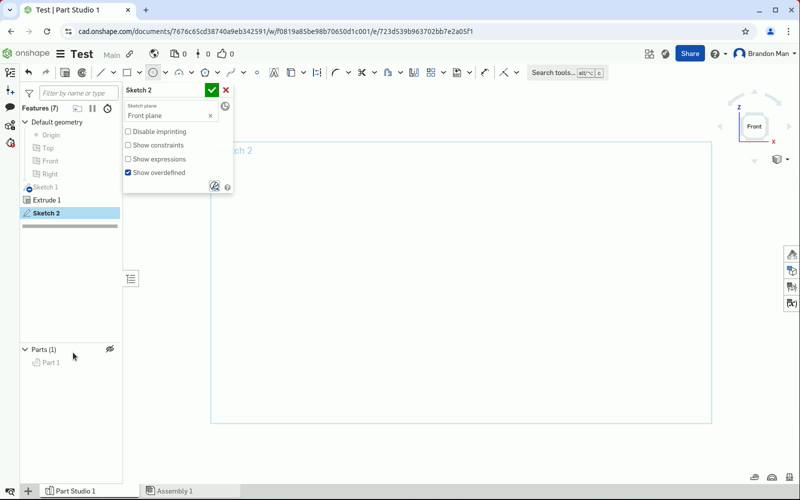
key_down(shift)
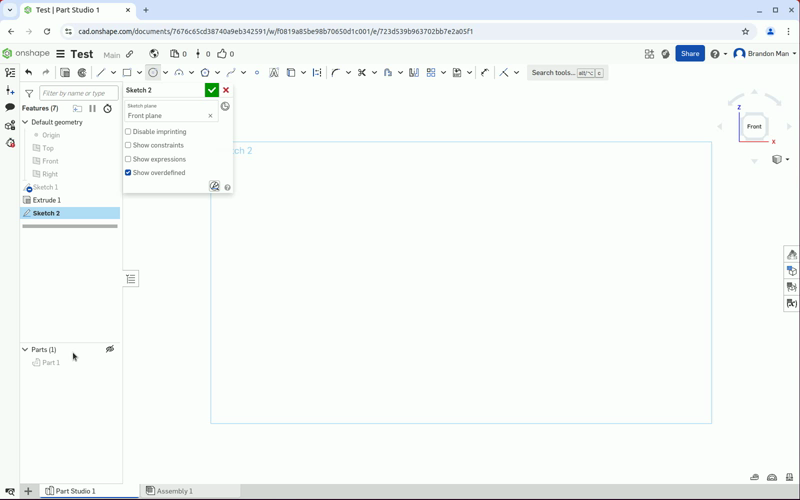
mouse_move(461, 282)
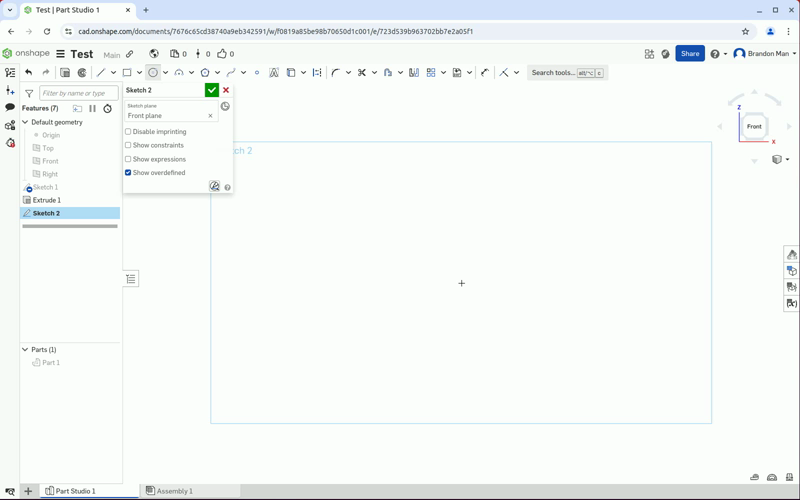
click(461, 282)
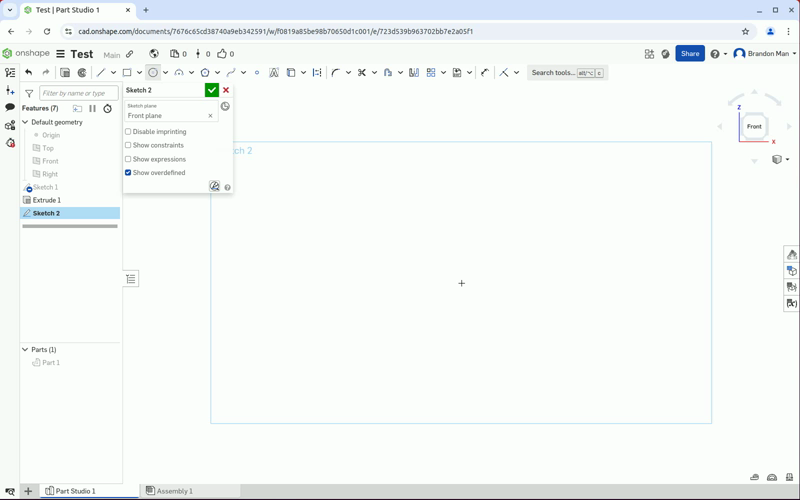
key_up(shift)
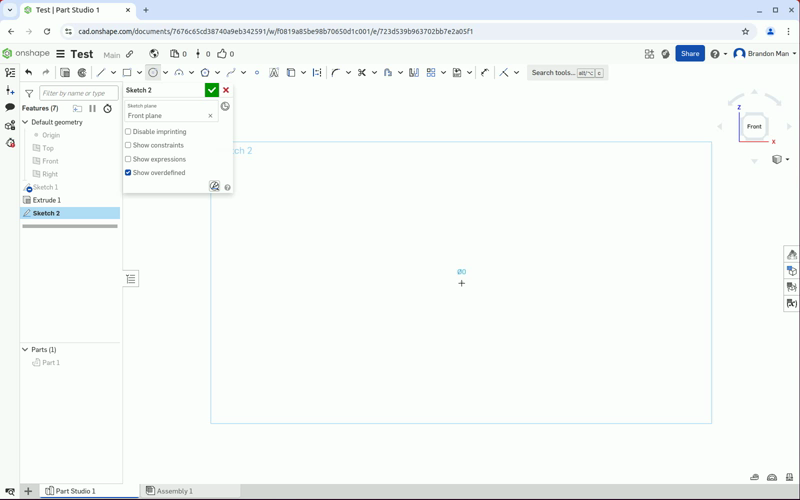
mouse_move(471, 282)
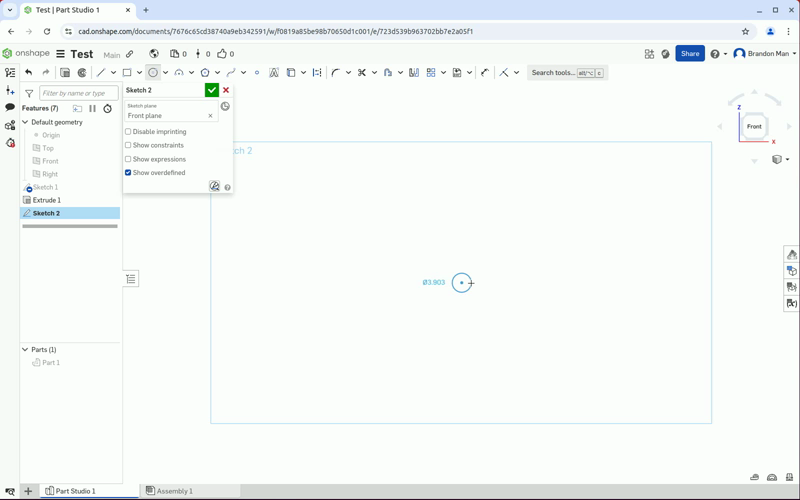
click(471, 282)
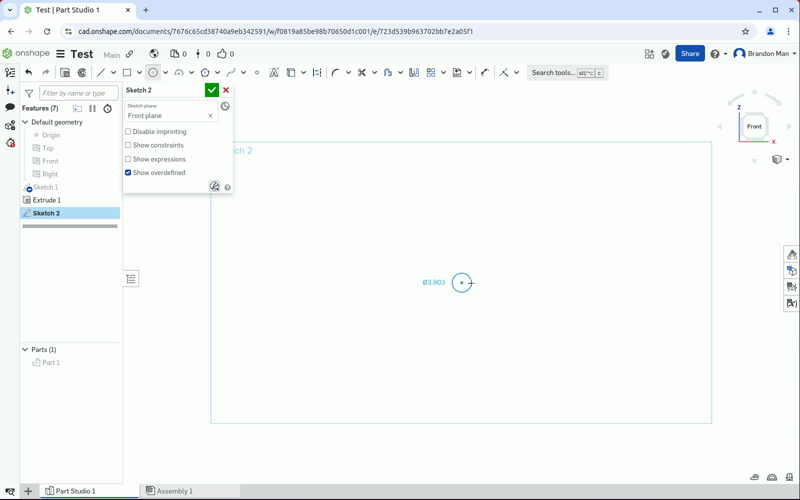
key(esc)
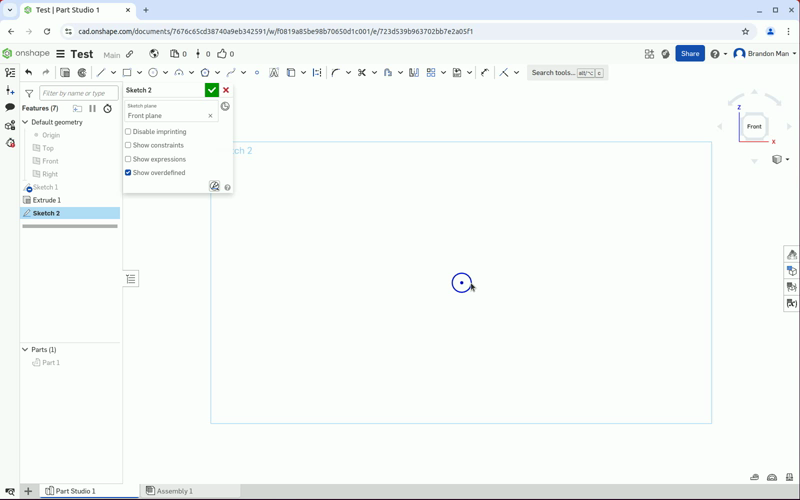
key(c)
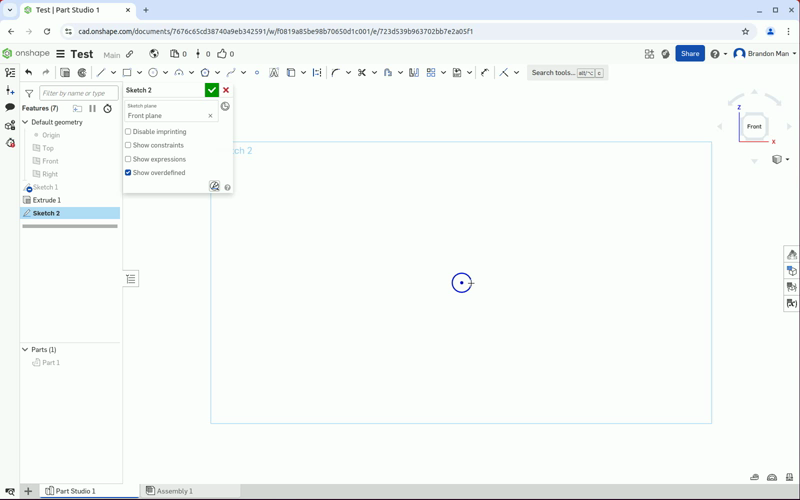
key_down(shift)
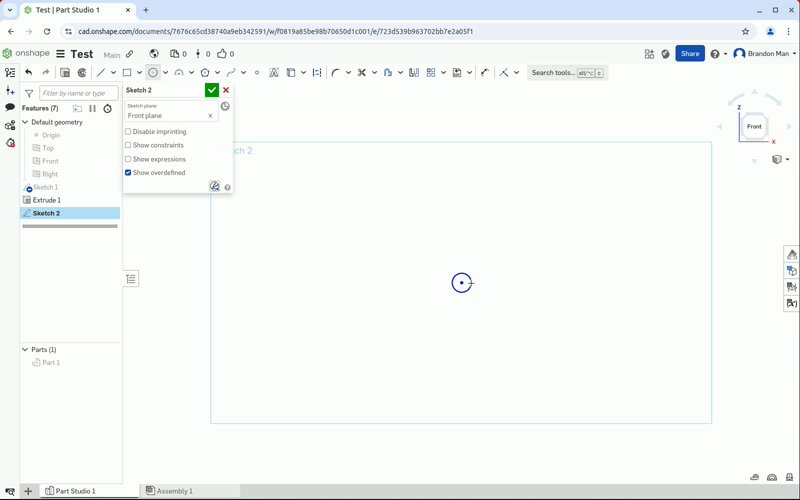
mouse_move(461, 282)
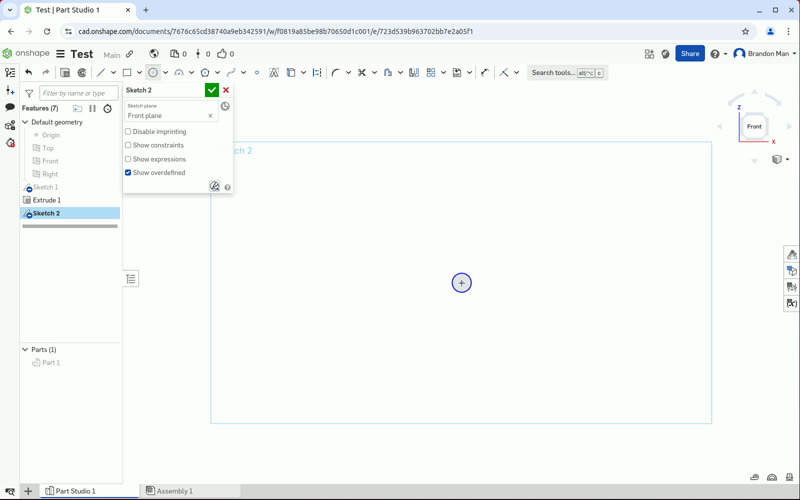
click(461, 282)
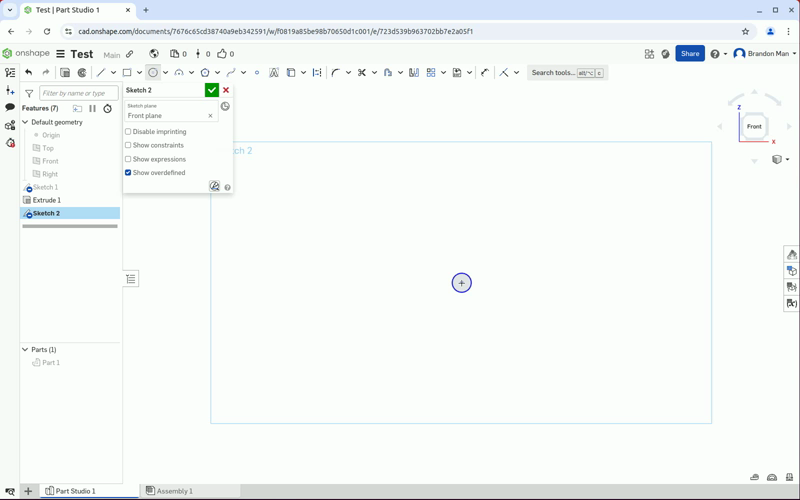
key_up(shift)
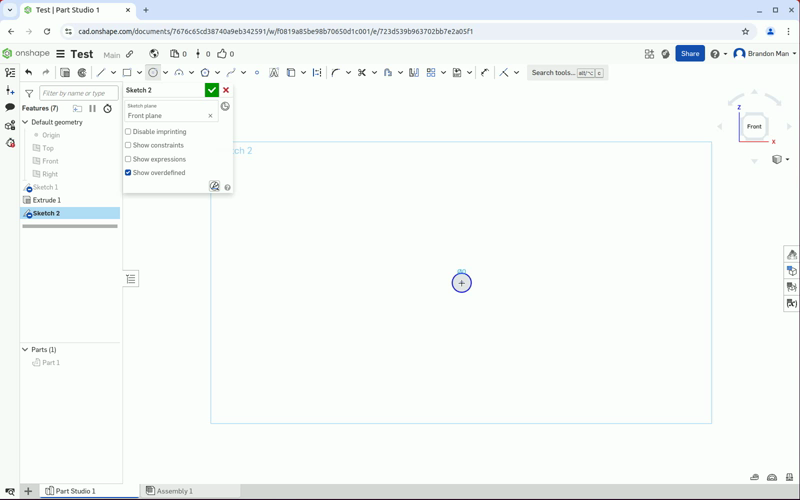
mouse_move(464, 282)
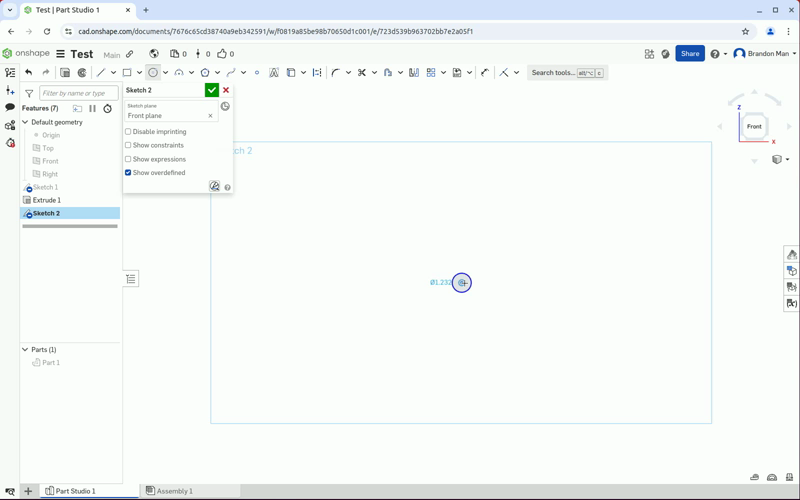
scroll(6)
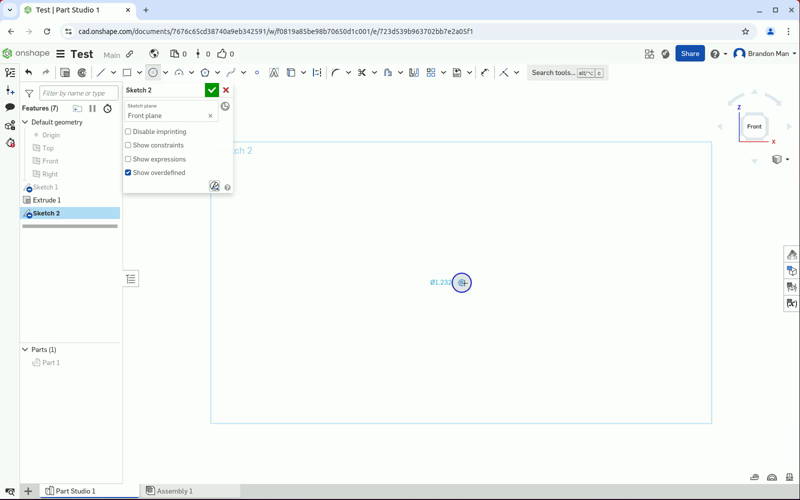
scroll(6)
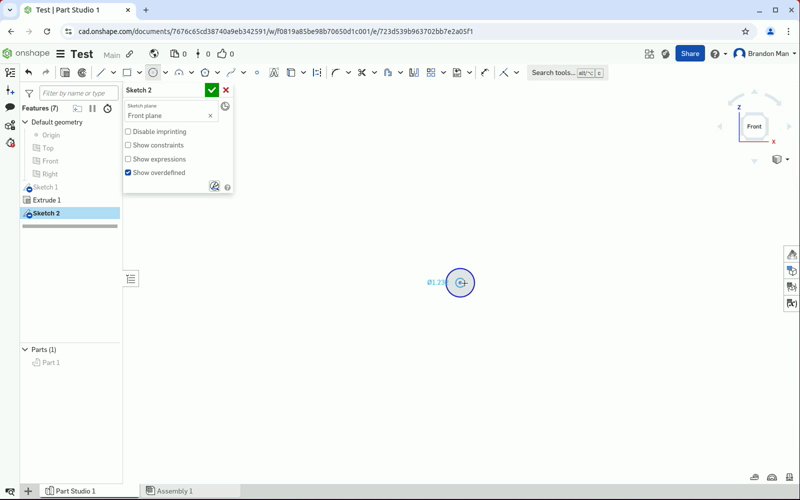
scroll(6)
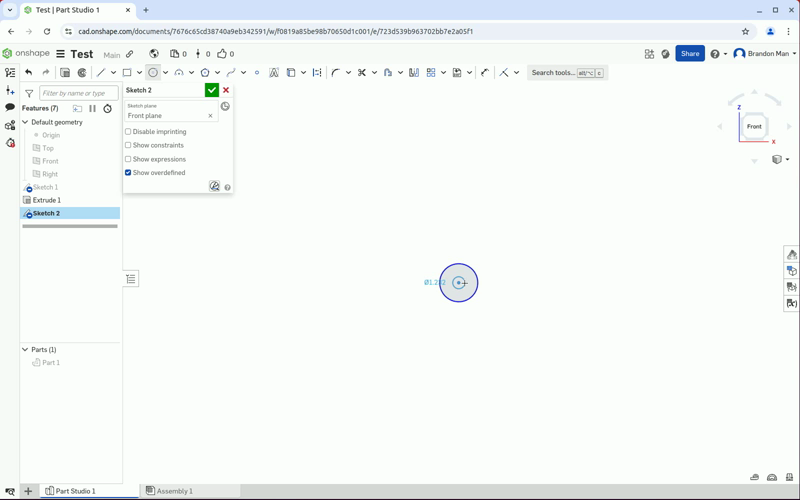
scroll(6)
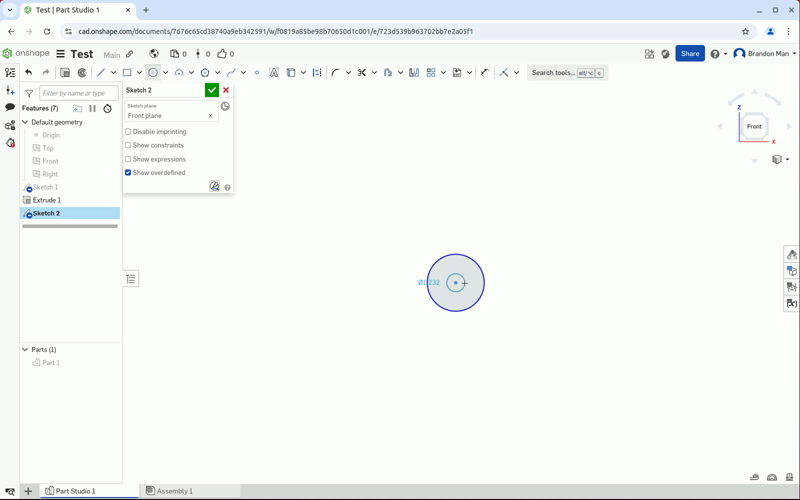
scroll(6)
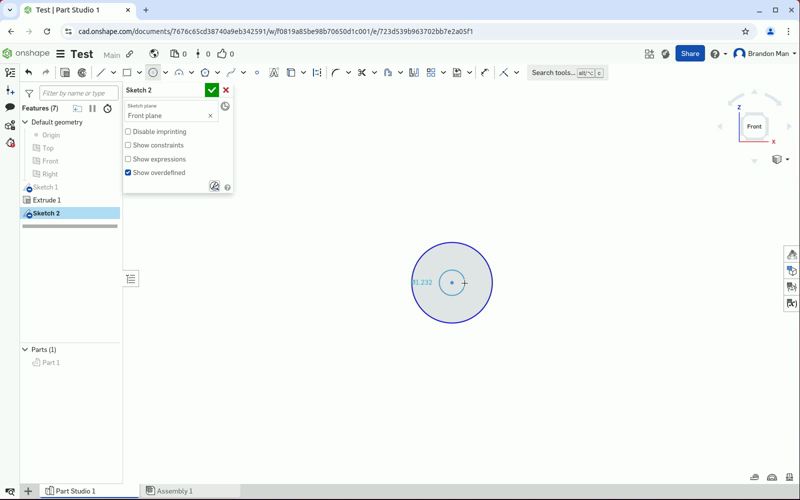
scroll(6)
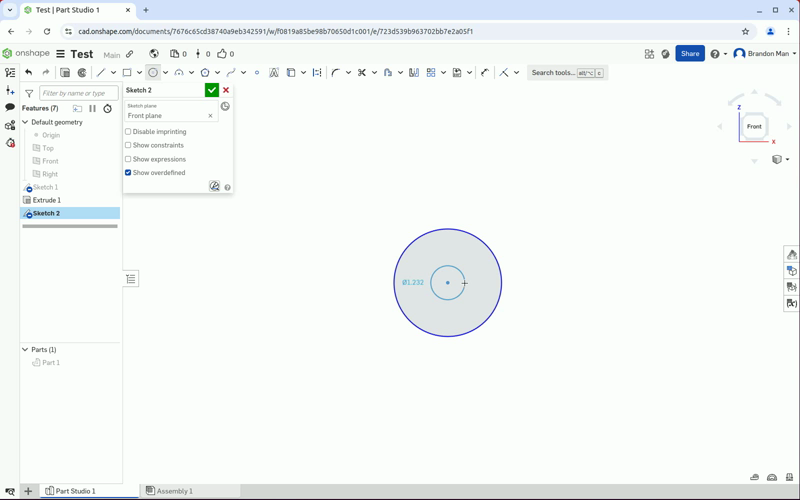
scroll(6)
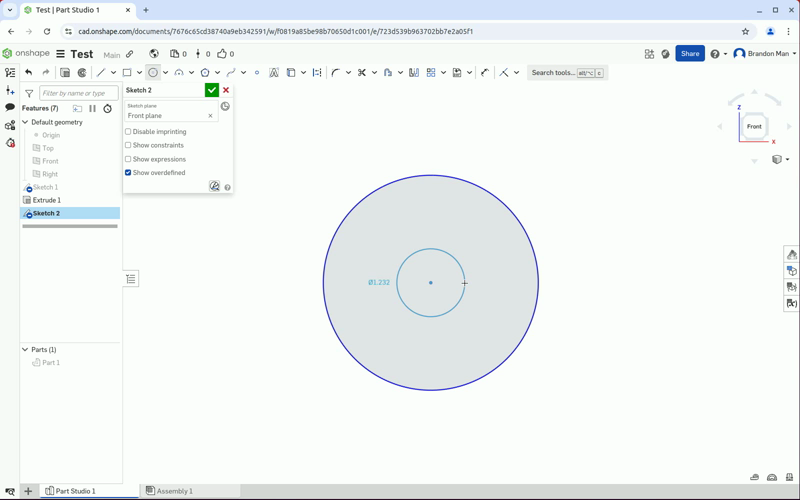
click(464, 282)
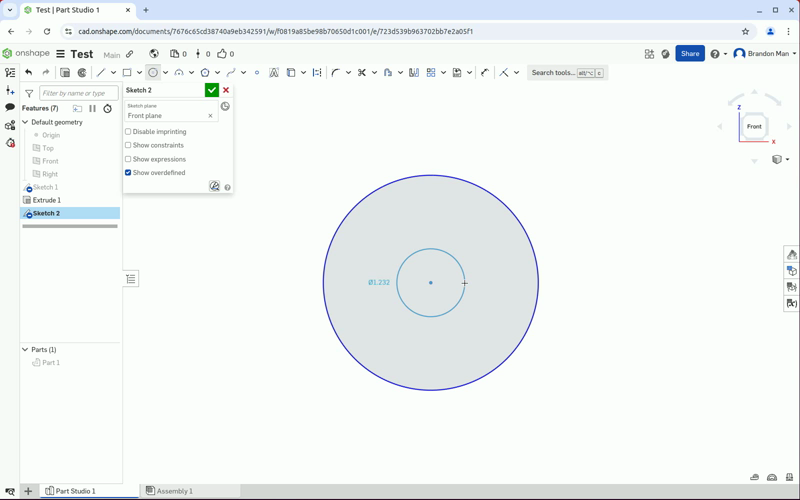
scroll(-6)
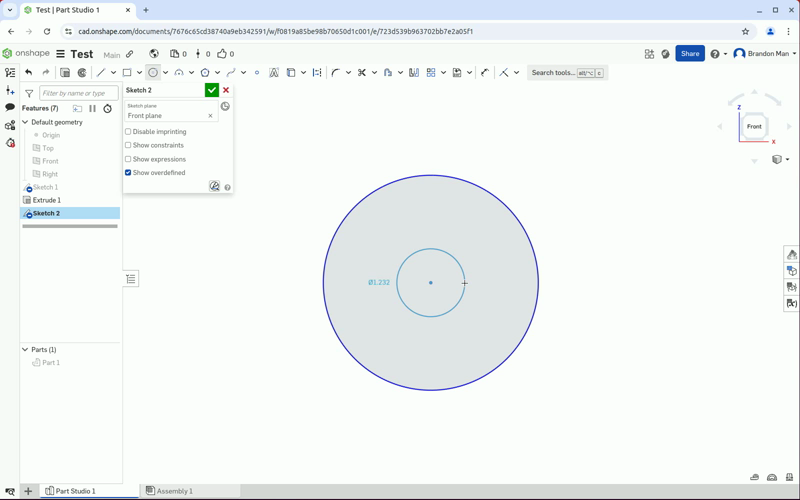
scroll(-6)
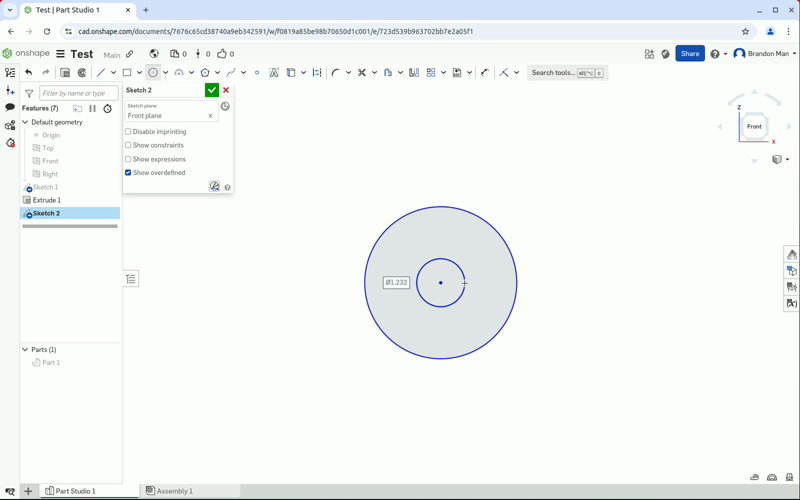
scroll(-6)
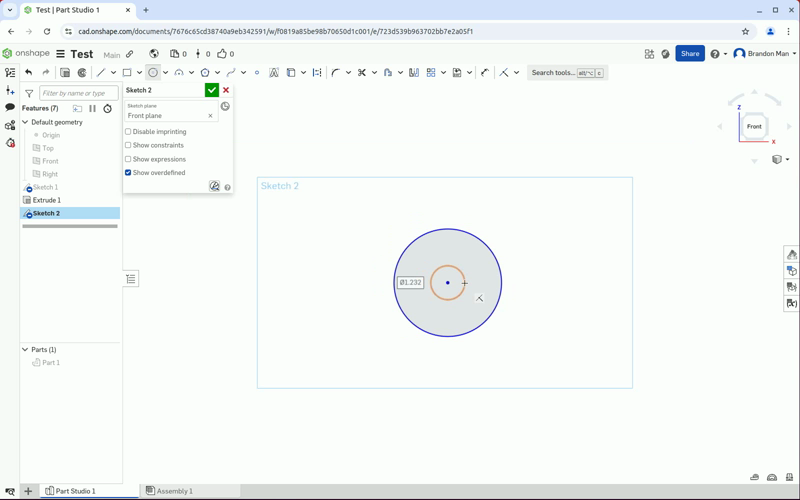
scroll(-6)
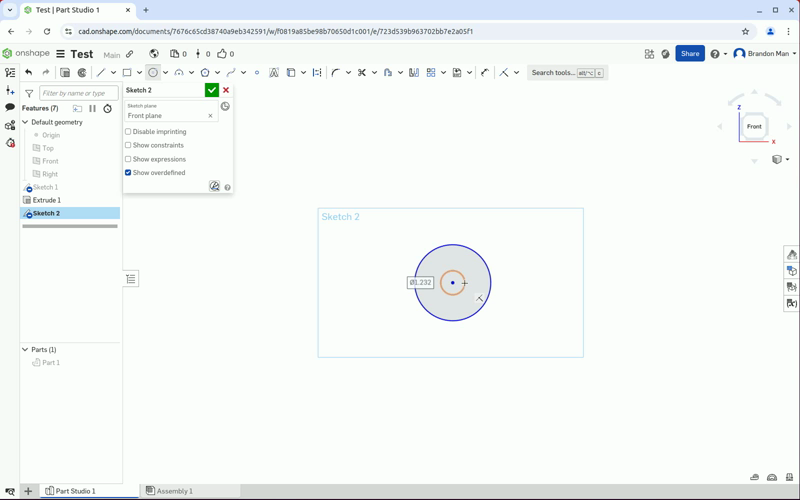
scroll(-6)
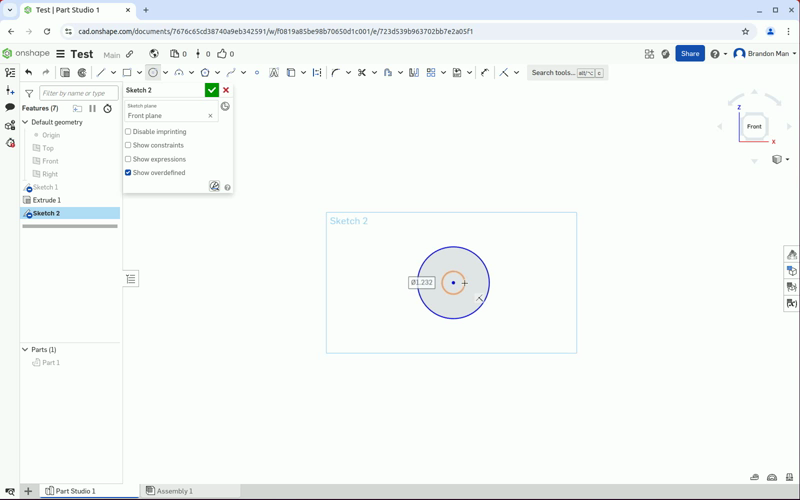
scroll(-6)
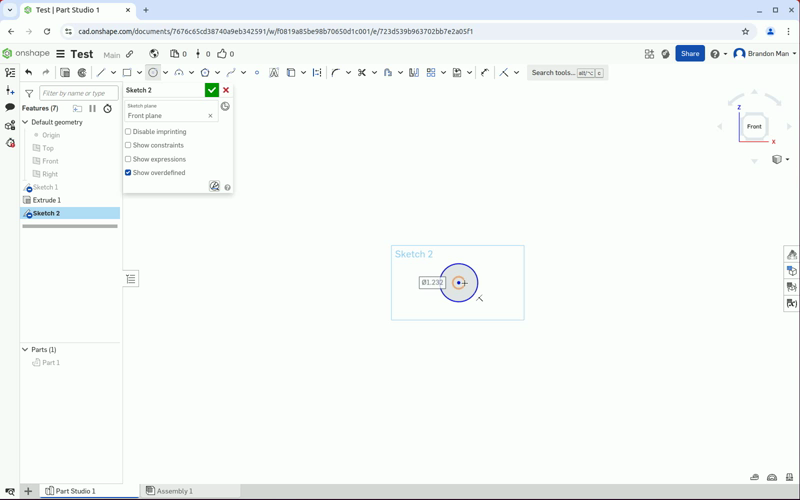
scroll(-6)
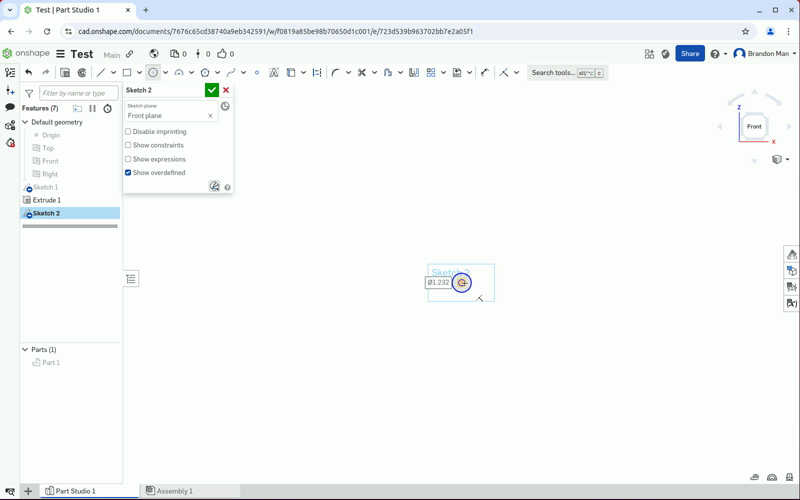
key(esc)
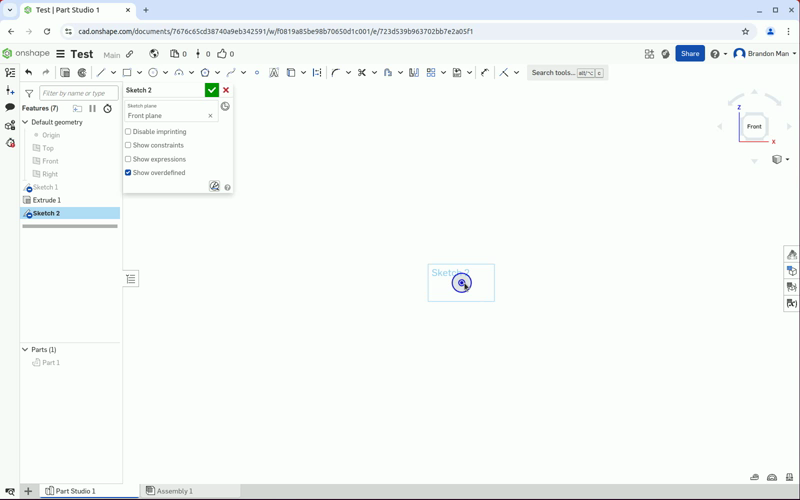
mouse_move(467, 279)
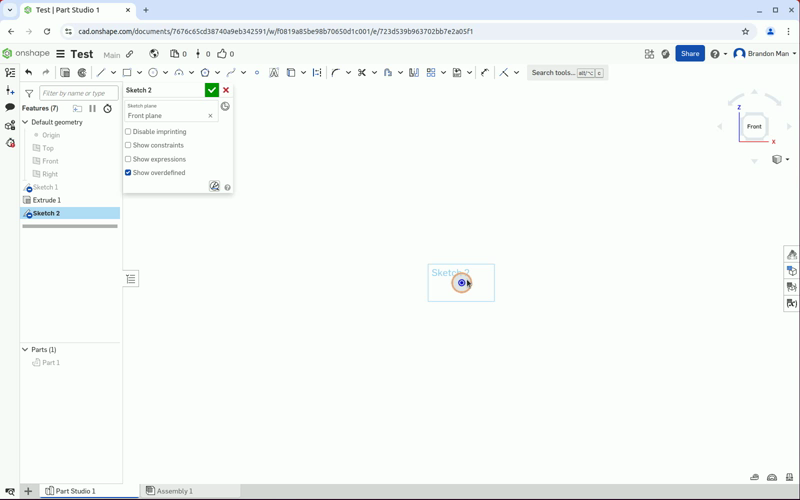
scroll(6)
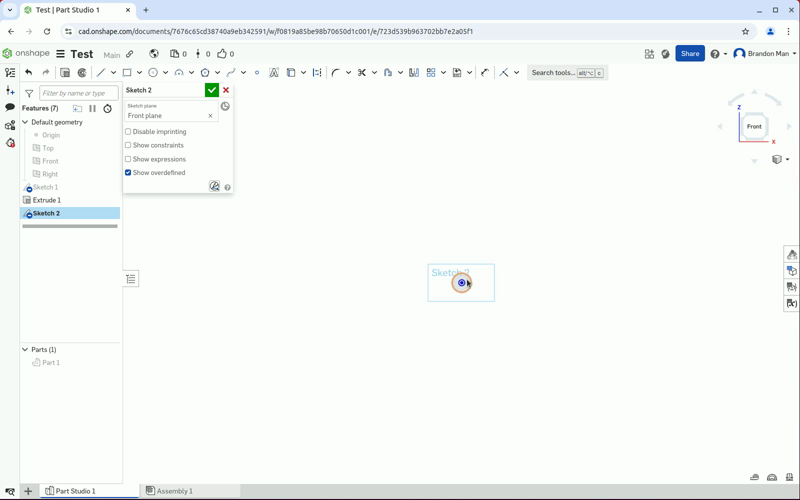
scroll(6)
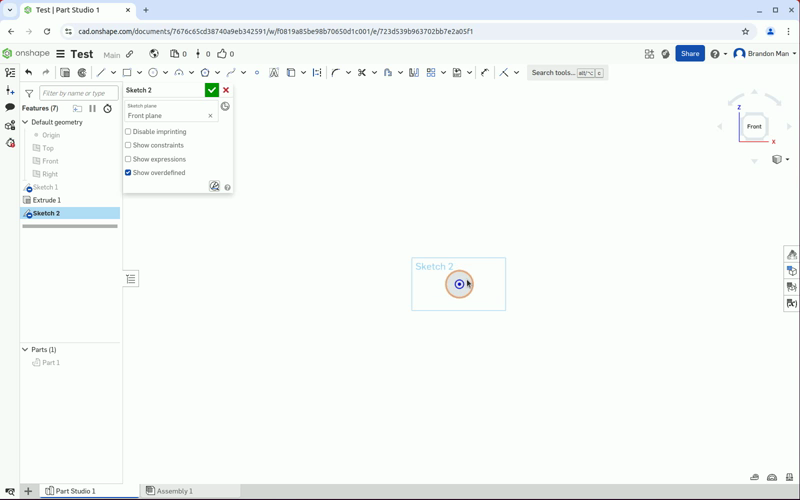
scroll(6)
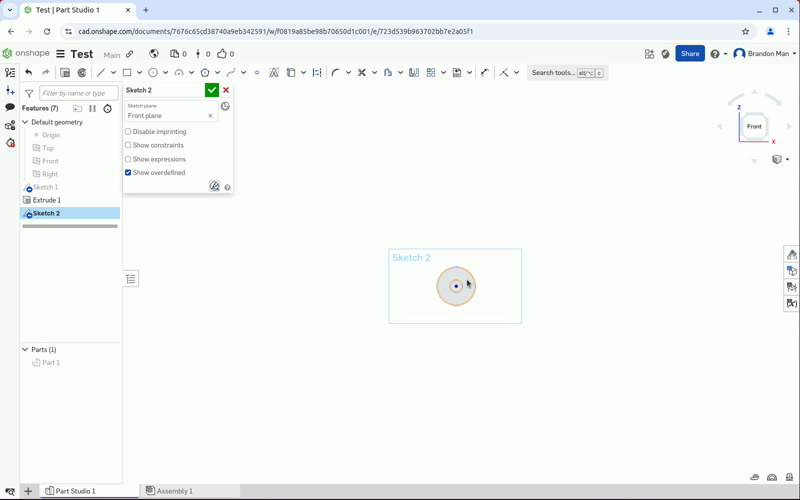
scroll(6)
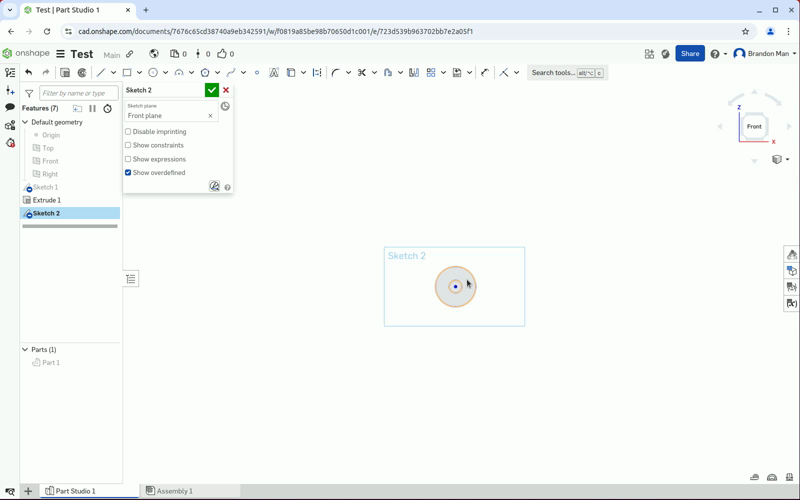
scroll(6)
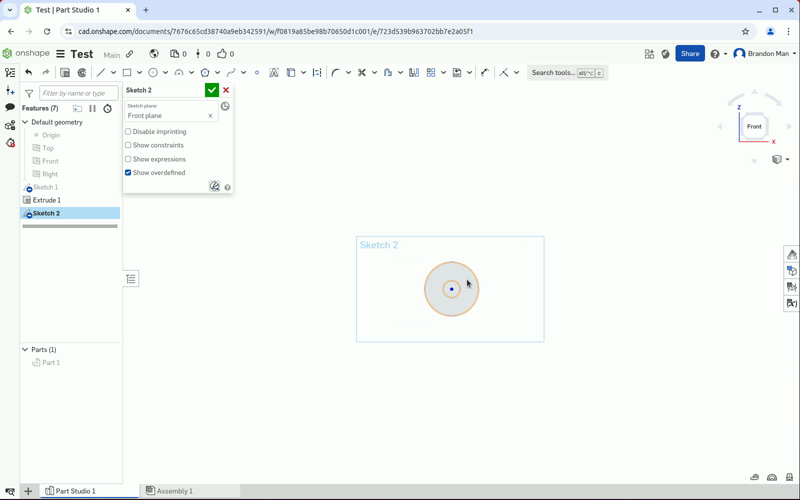
scroll(6)
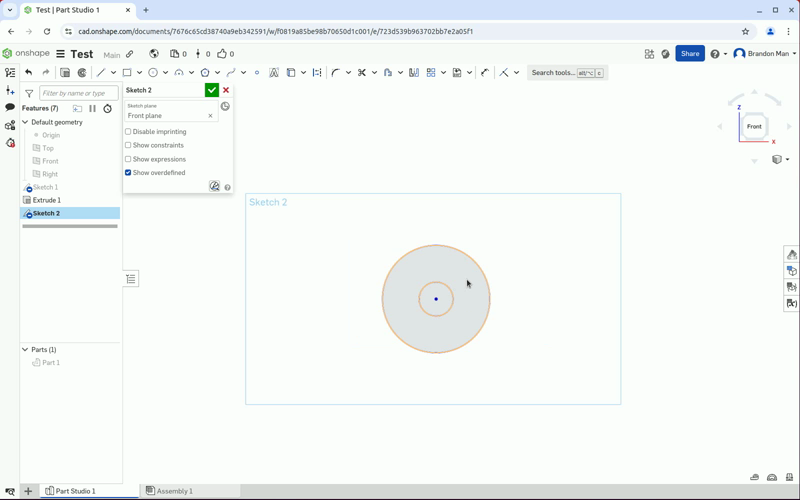
scroll(6)
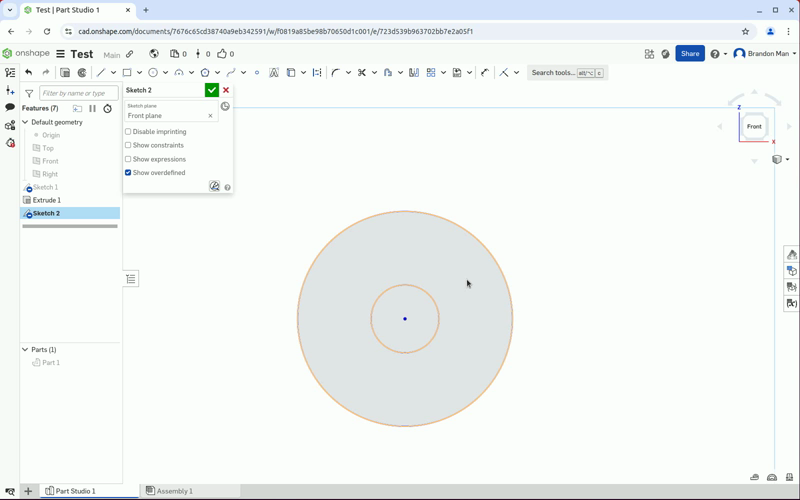
click(467, 279)
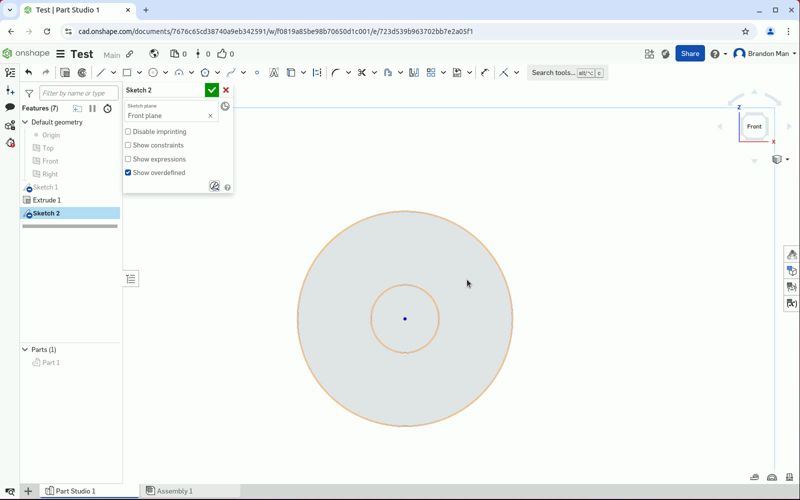
scroll(-6)
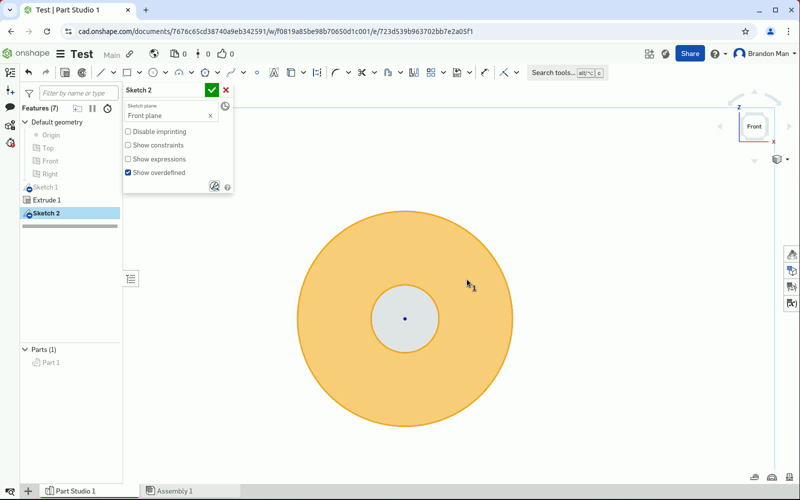
scroll(-6)
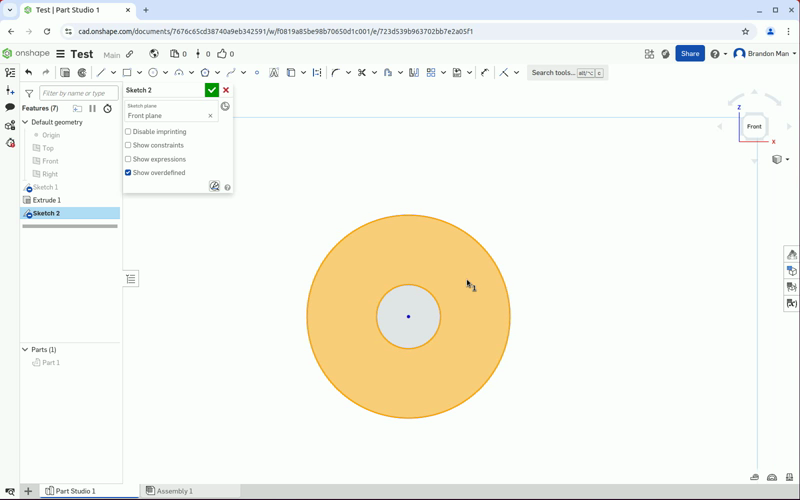
scroll(-6)
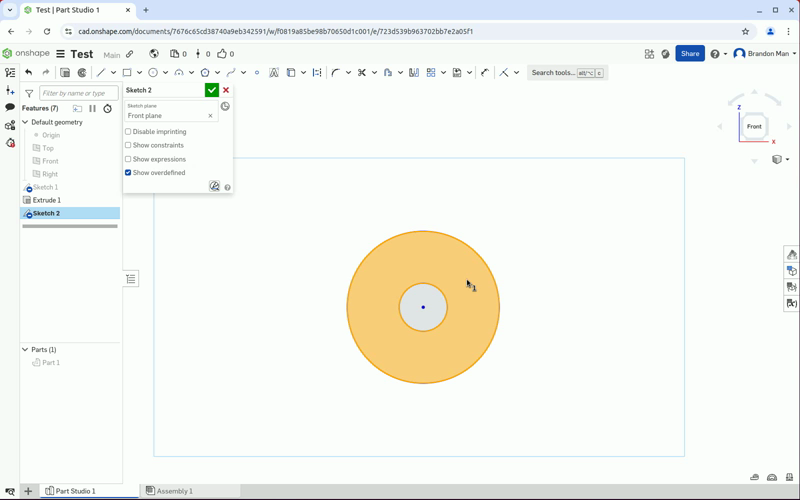
scroll(-6)
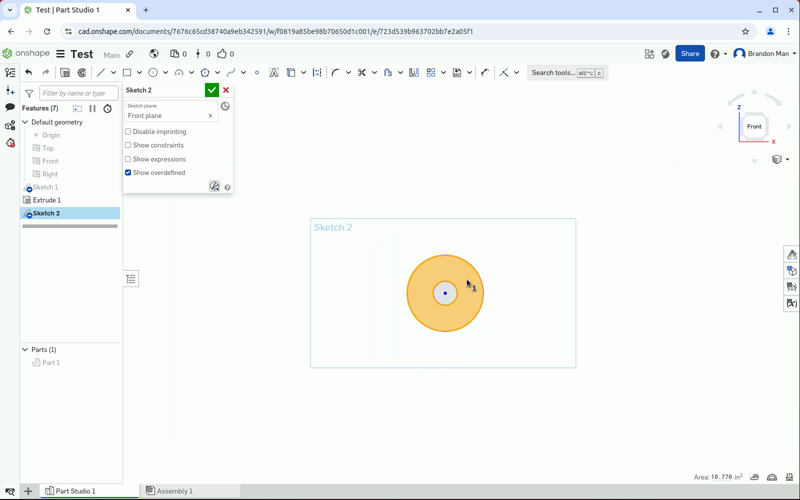
scroll(-6)
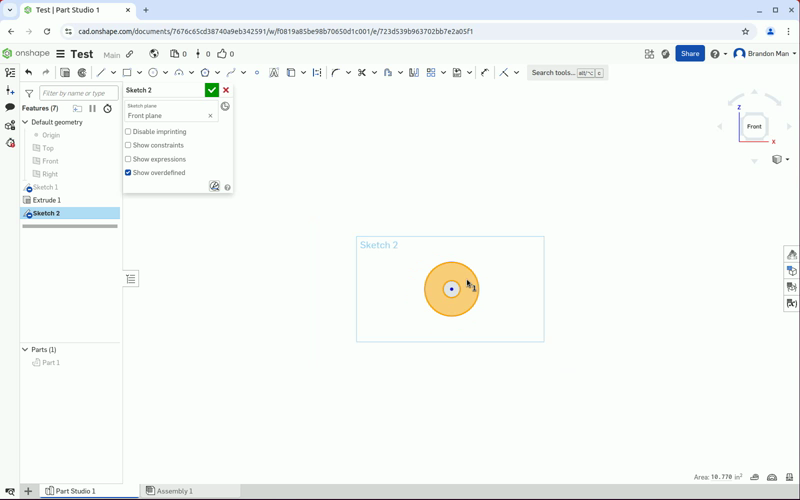
scroll(-6)
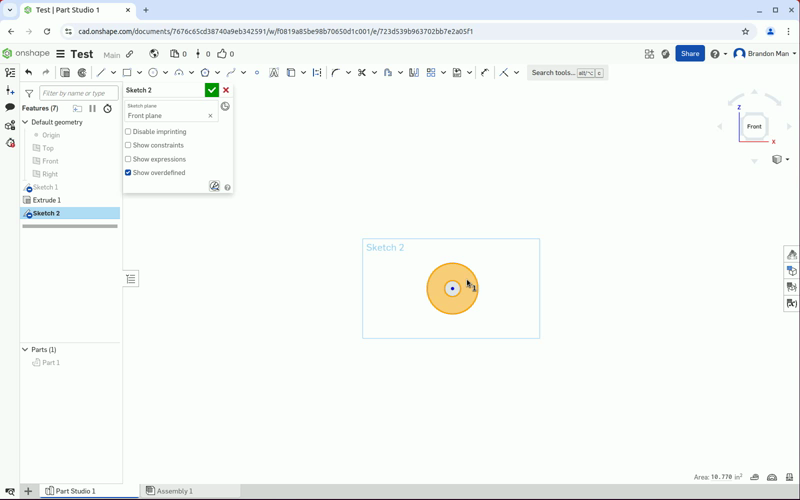
scroll(-6)
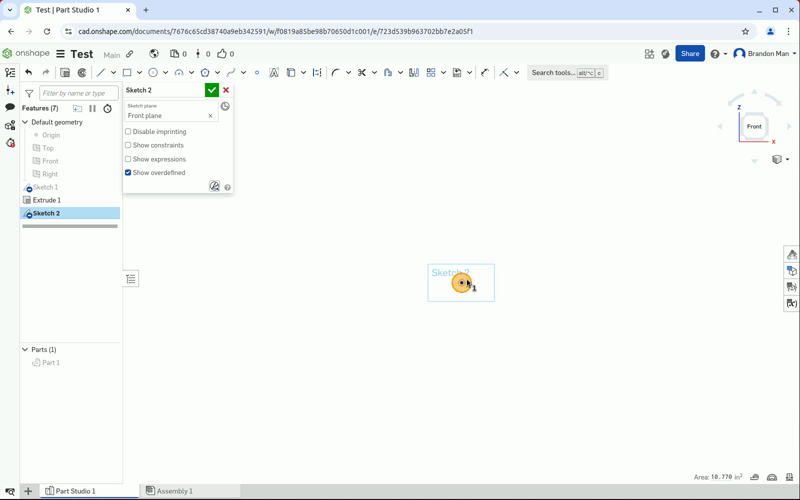
mouse_move(73, 352)
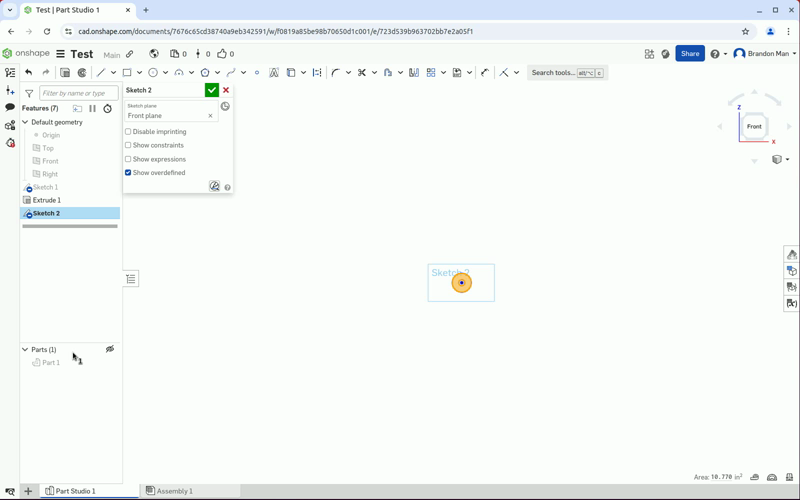
key(shift+y)
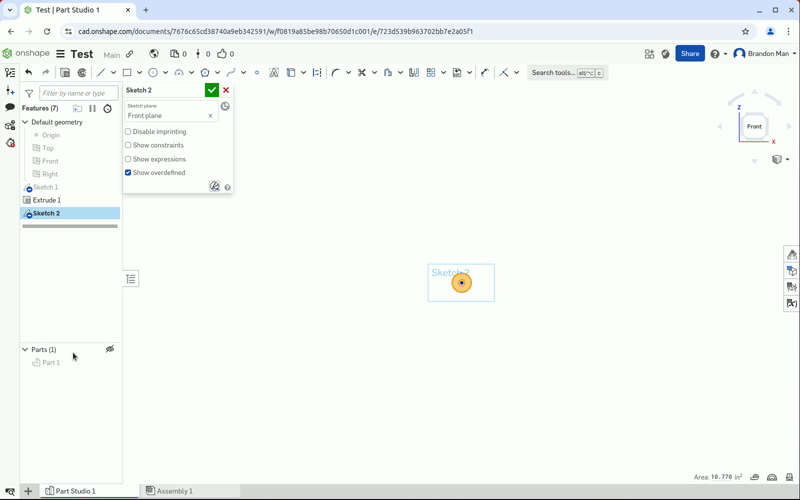
key(shift+e)
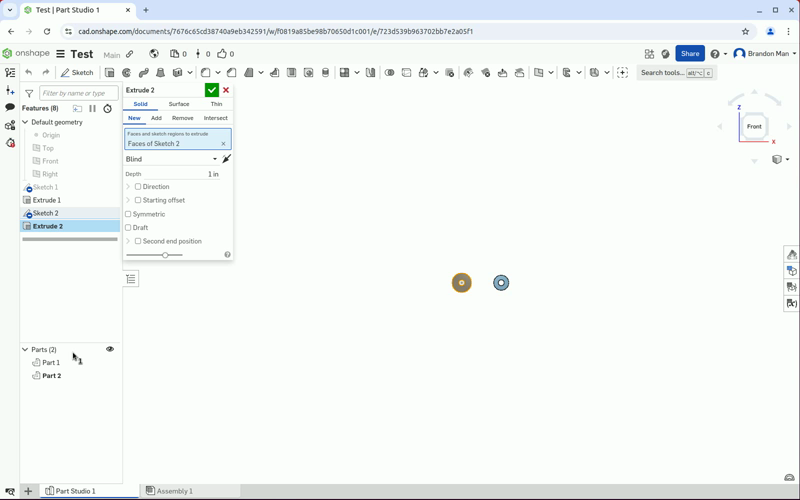
mouse_move(143, 106)
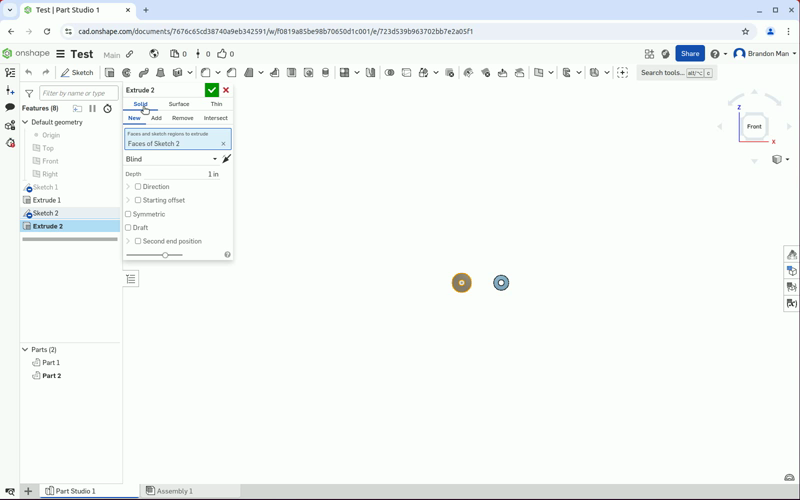
click(143, 106)
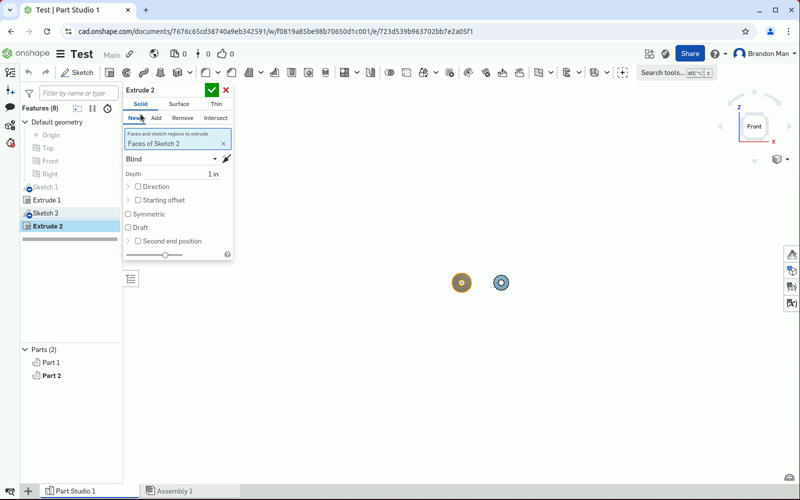
mouse_move(137, 120)
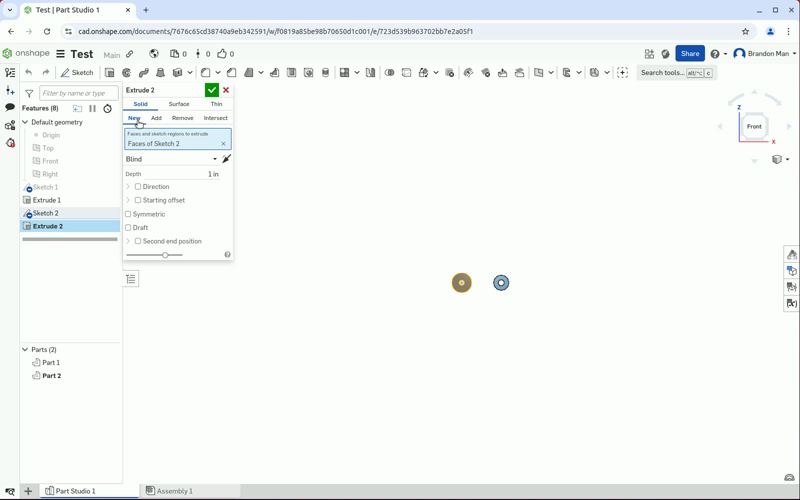
click(137, 120)
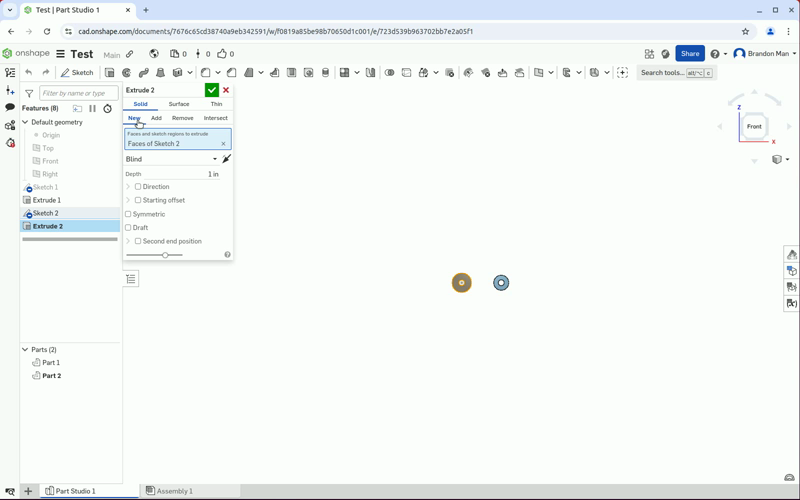
key(tab, 4)
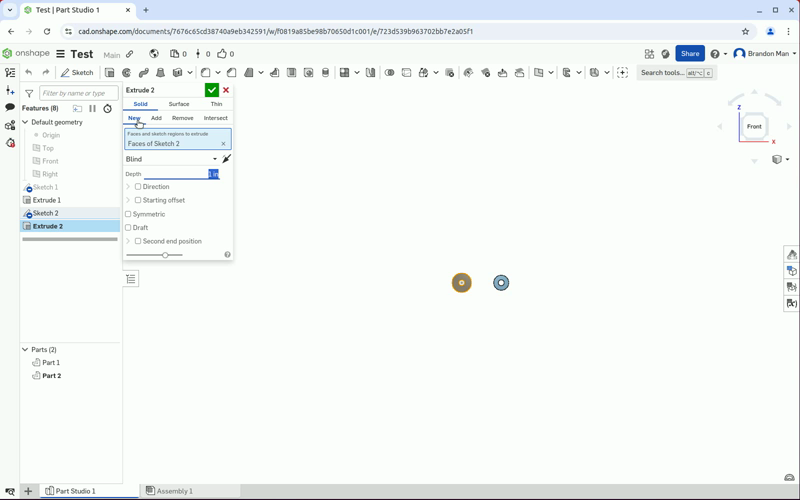
text(0.481)
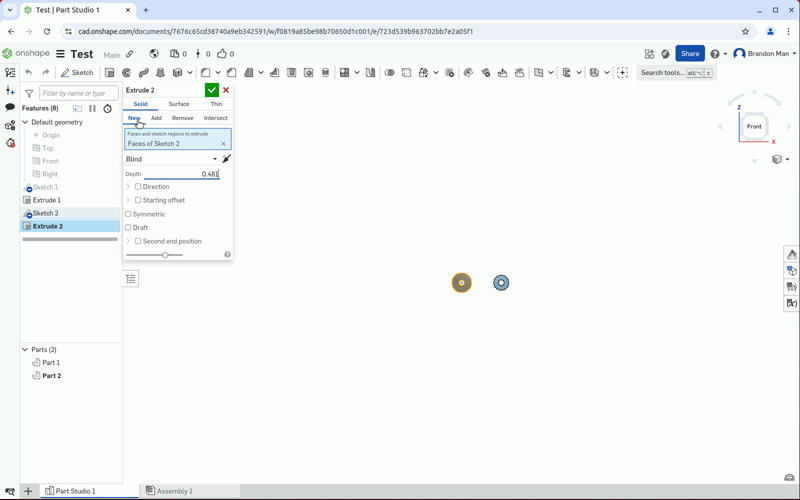
key(enter)
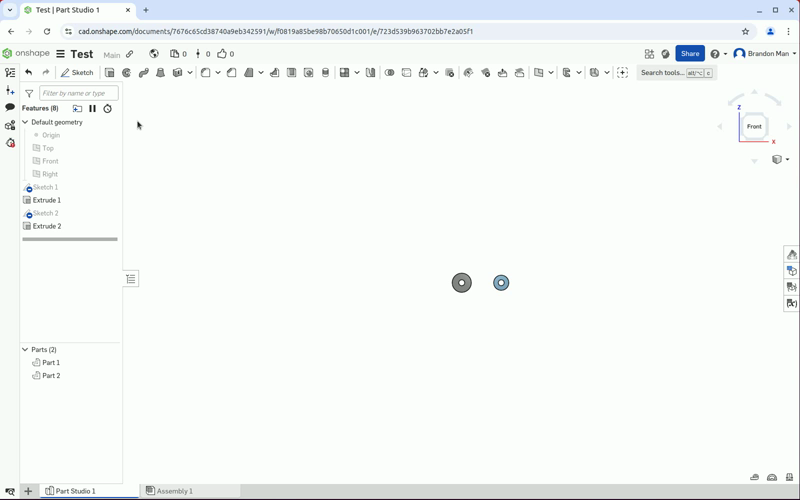
key(shift+h)
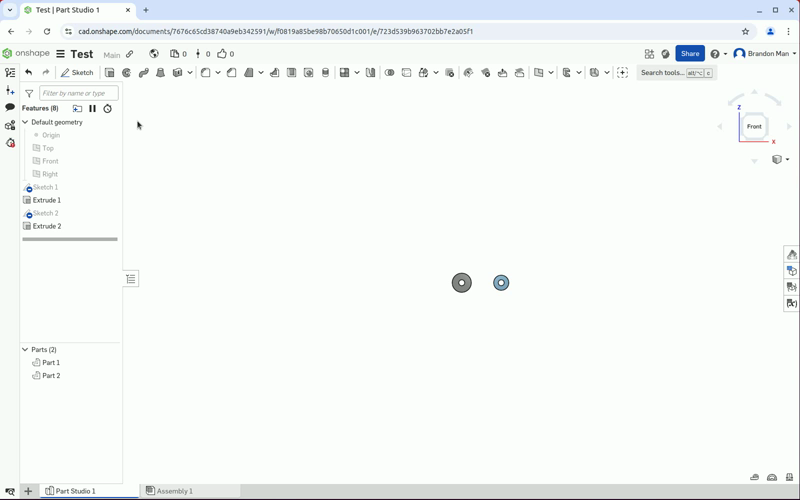
key(shift+h)
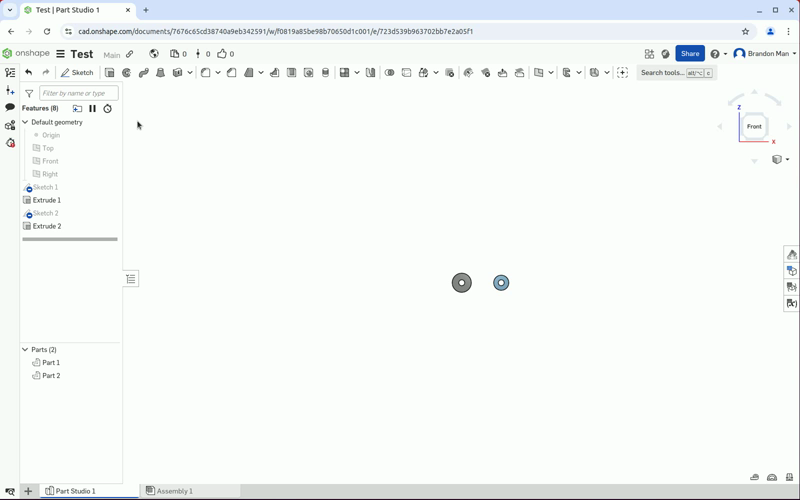
mouse_move(73, 189)
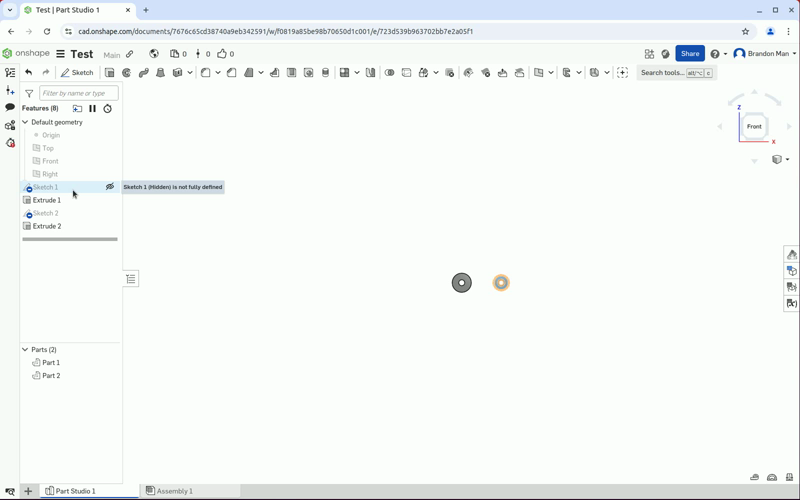
click(73, 189)
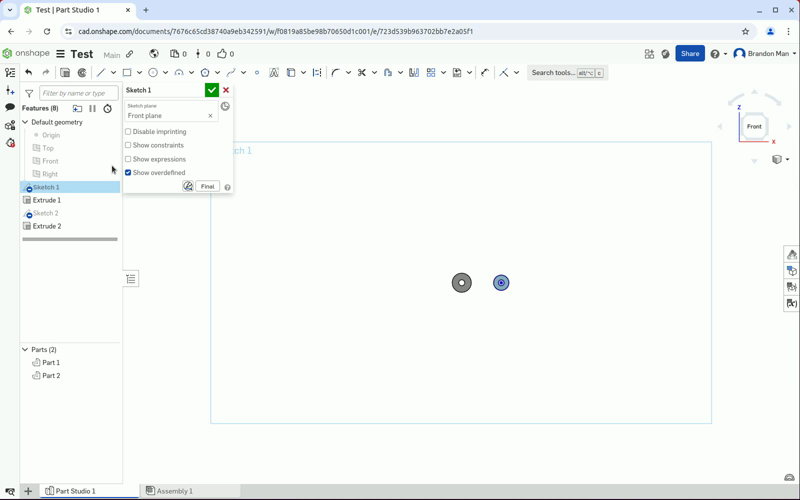
mouse_move(229, 92)
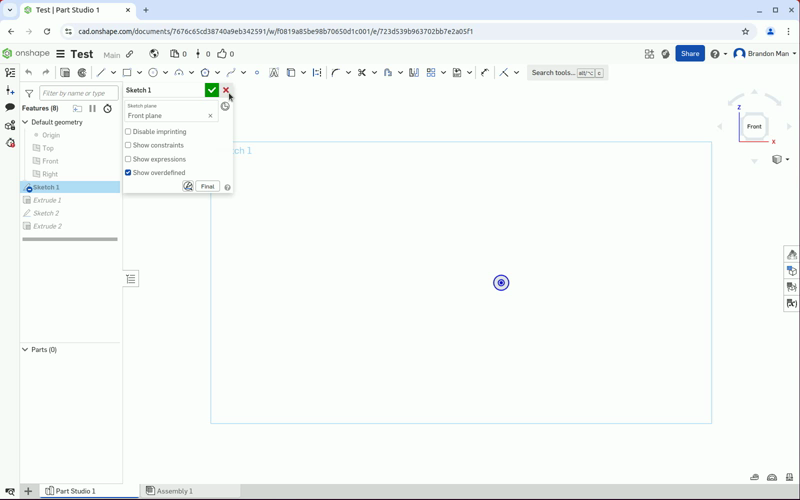
click(229, 92)
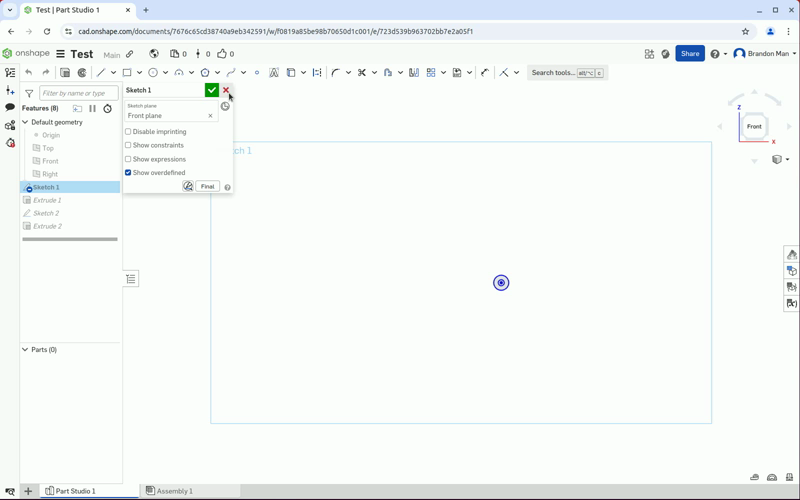
key(shift+s)
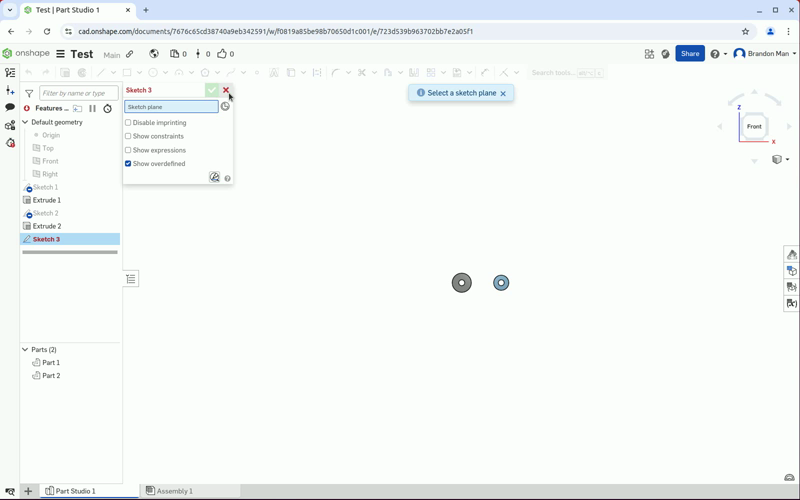
mouse_move(73, 163)
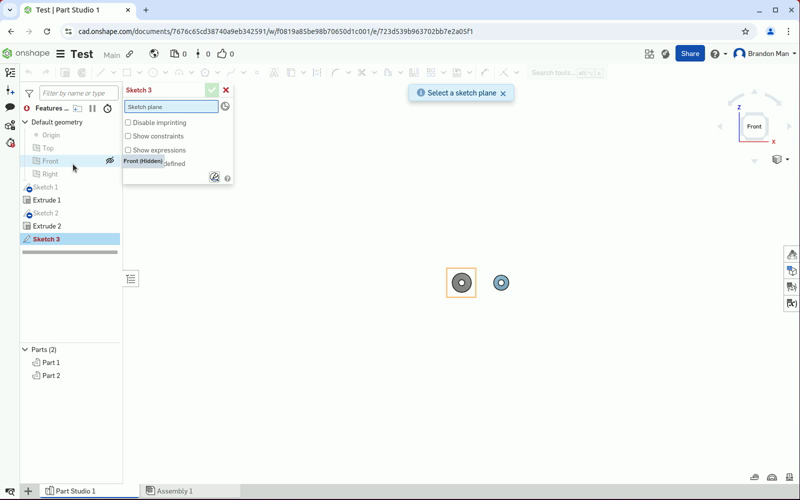
click(73, 163)
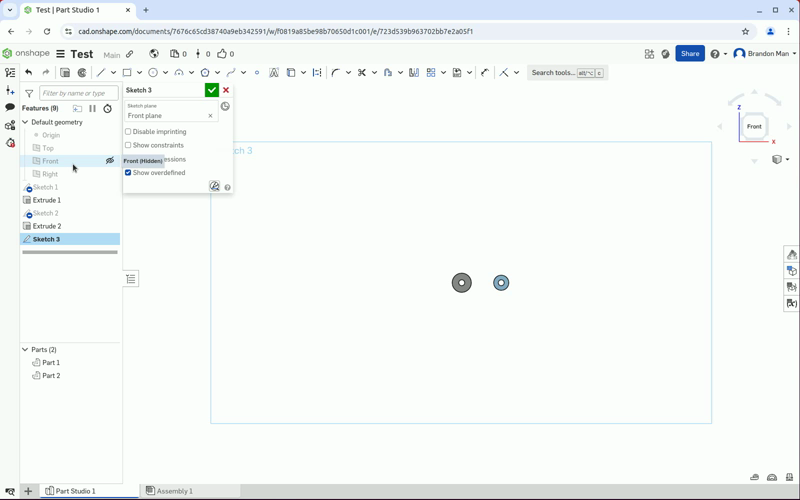
mouse_move(73, 352)
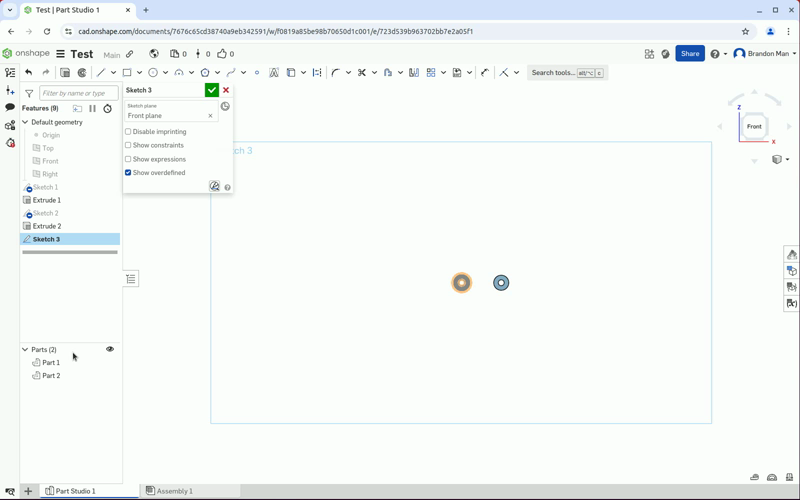
key(y)
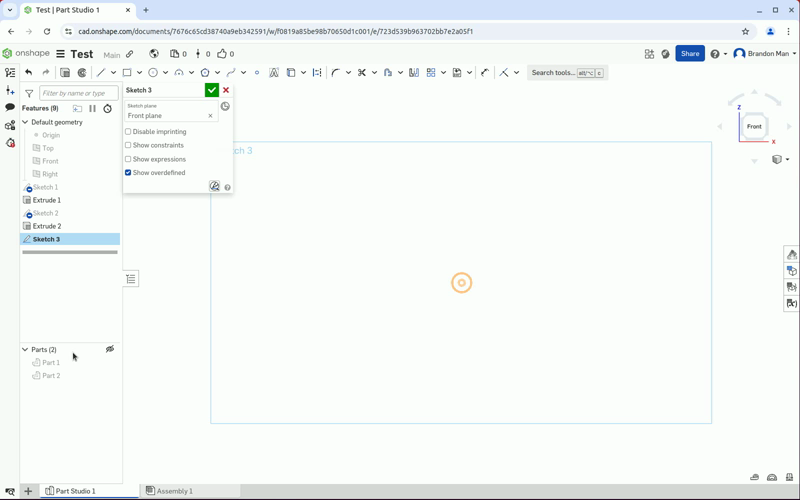
key(a)
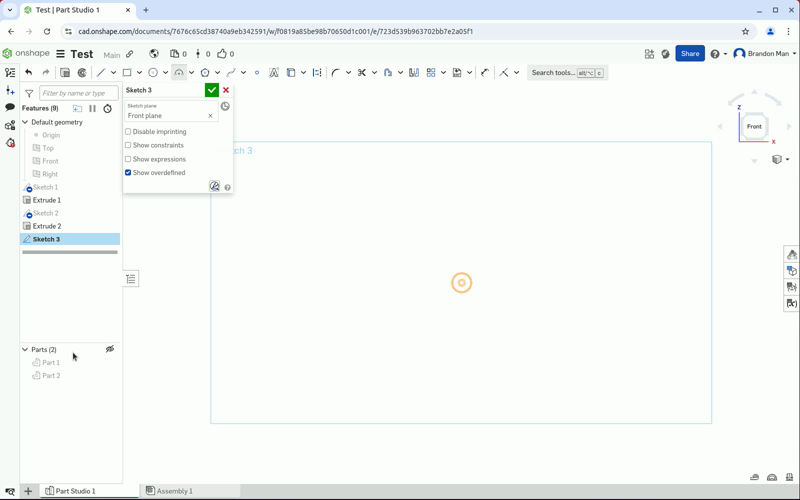
key_down(shift)
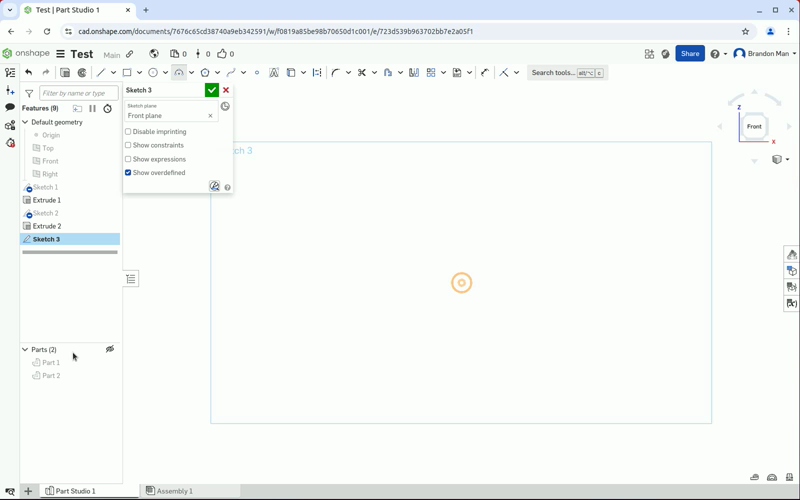
mouse_move(460, 210)
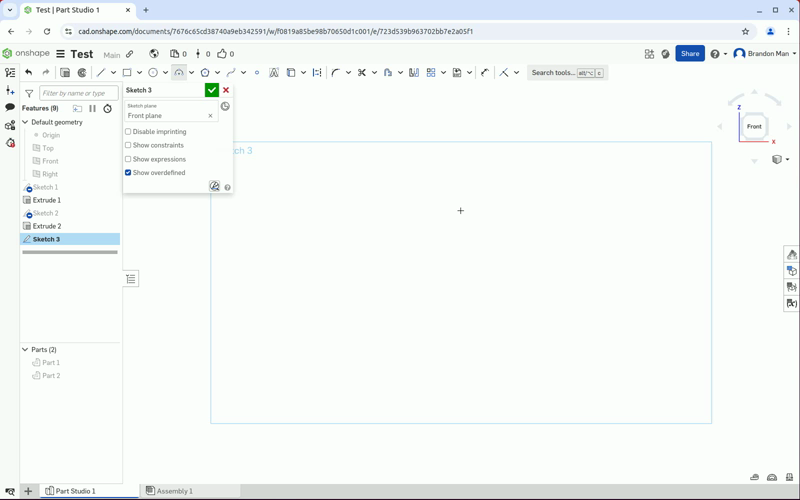
click(460, 210)
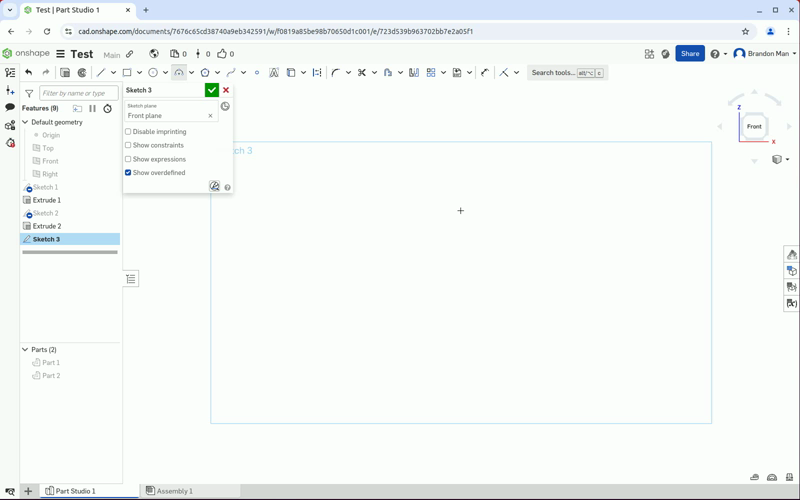
key_up(shift)
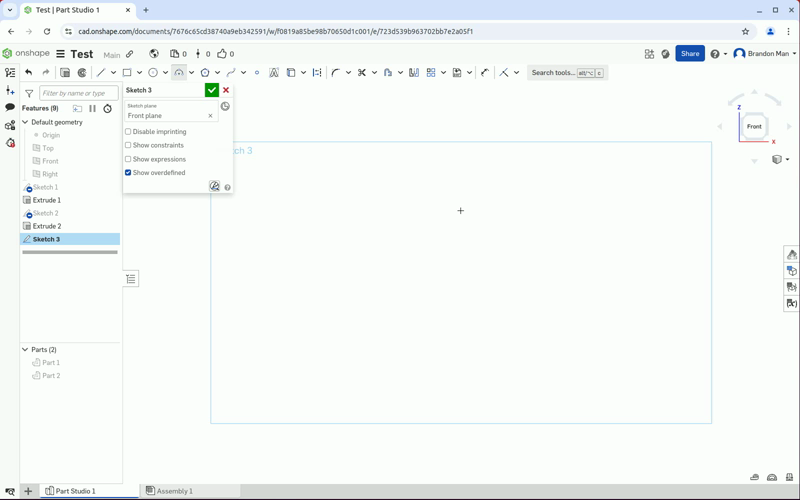
key_down(shift)
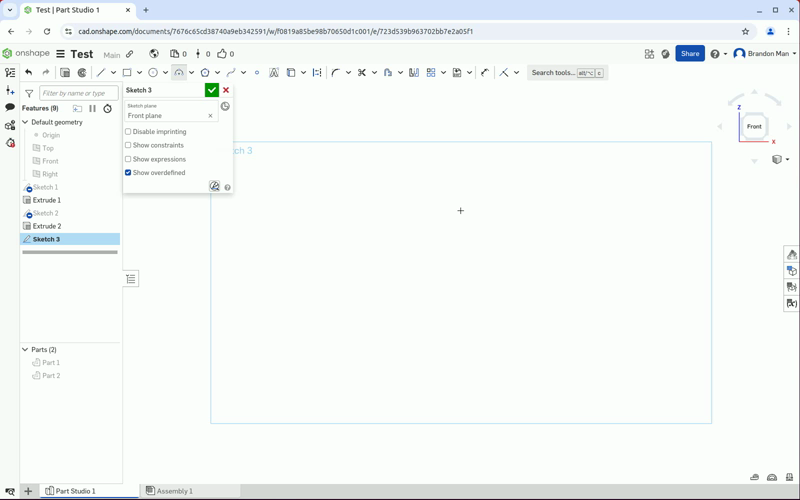
mouse_move(475, 223)
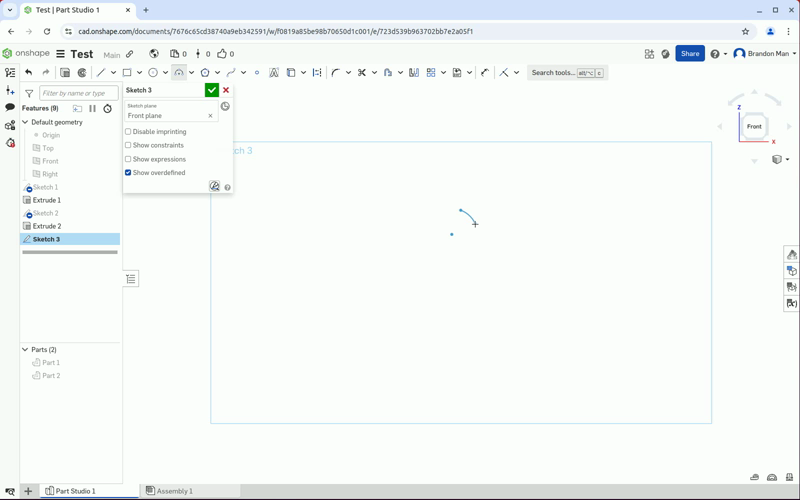
click(475, 223)
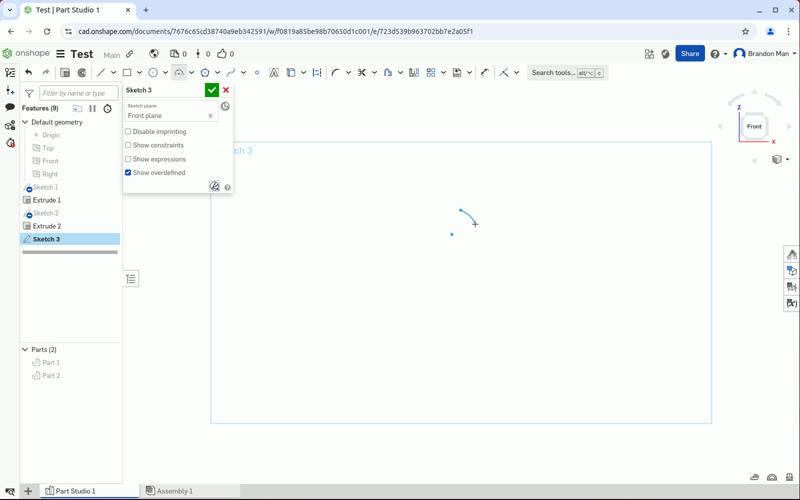
mouse_move(470, 214)
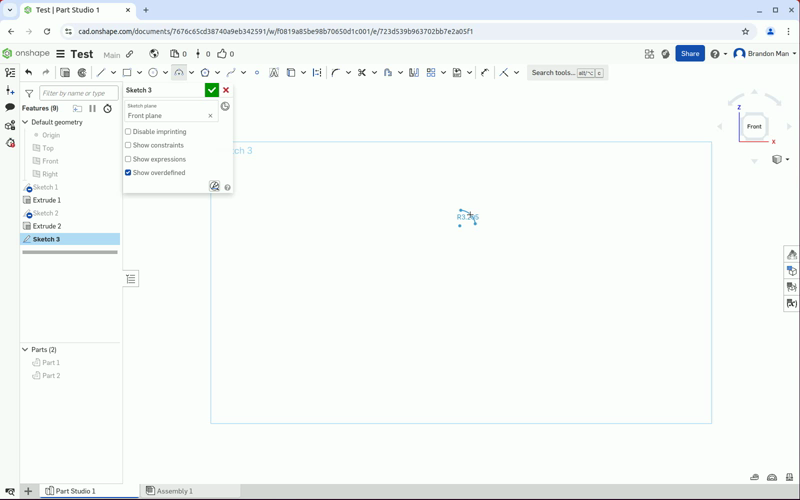
click(470, 214)
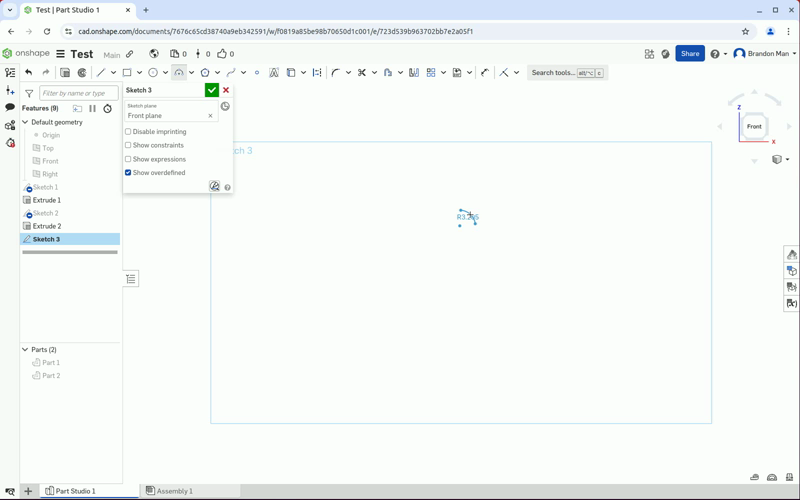
key_up(shift)
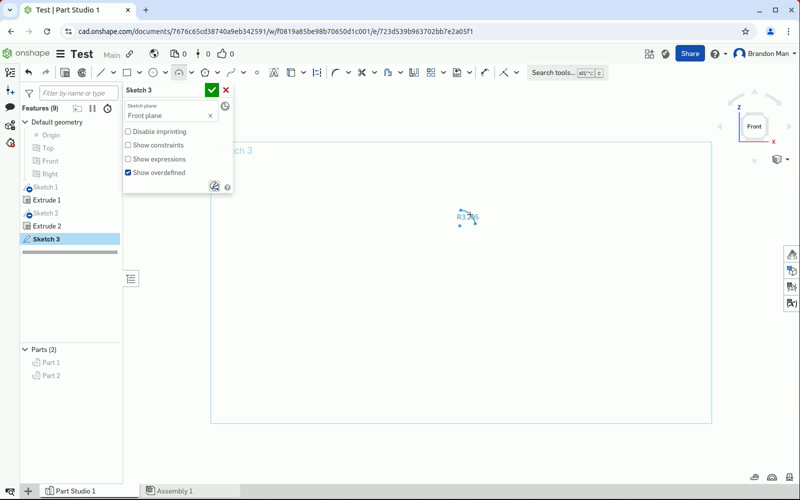
key(esc)
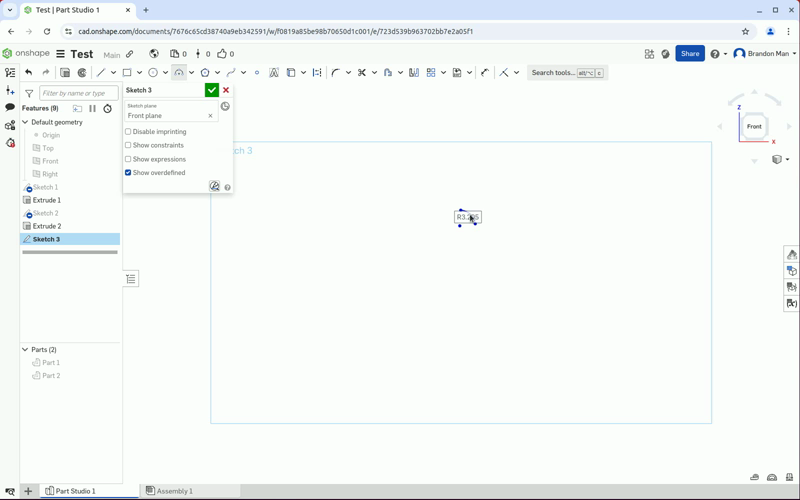
key(l)
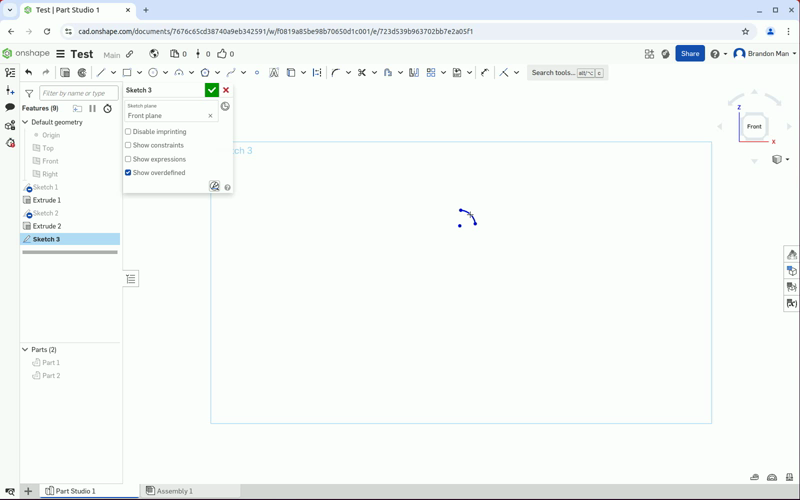
mouse_move(475, 223)
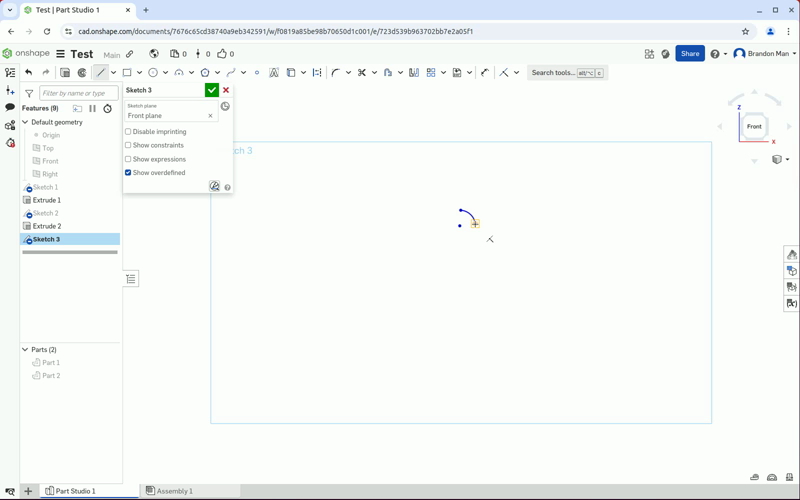
click(475, 223)
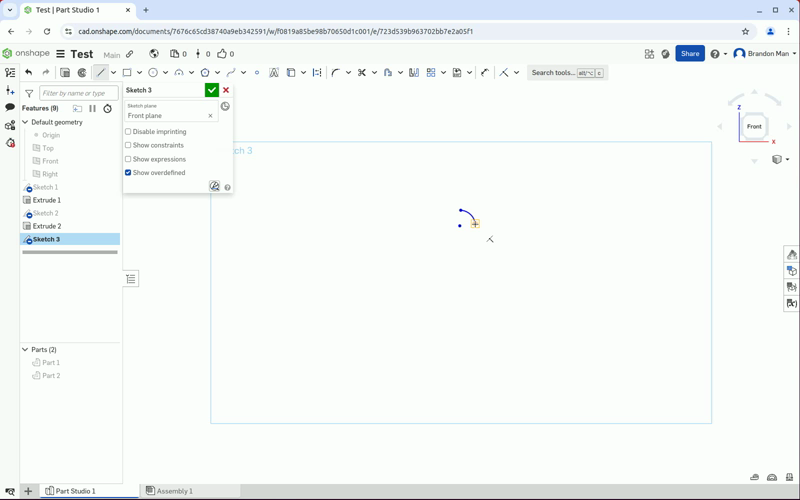
key_down(shift)
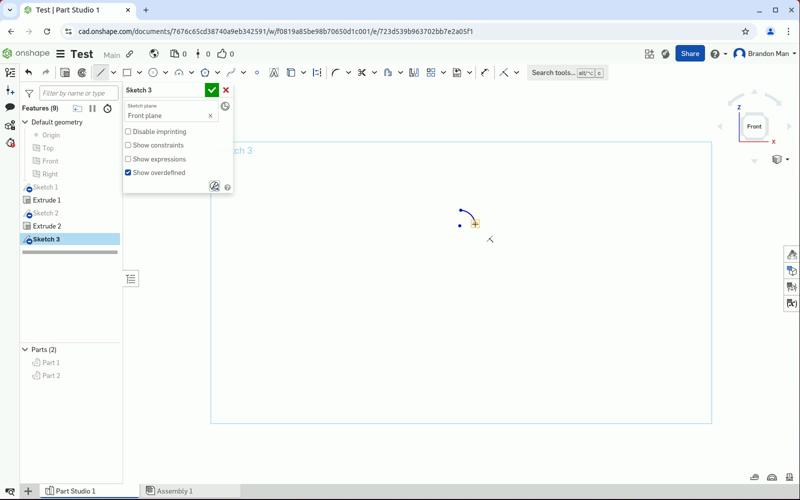
mouse_move(505, 223)
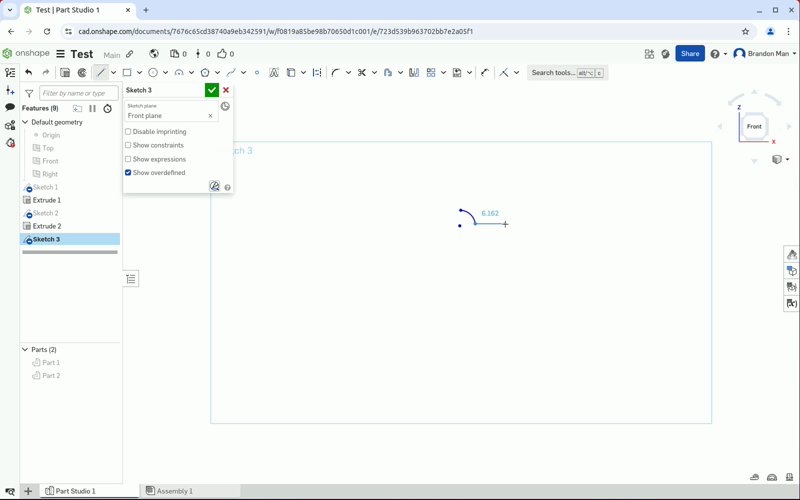
mouse_move(469, 176)
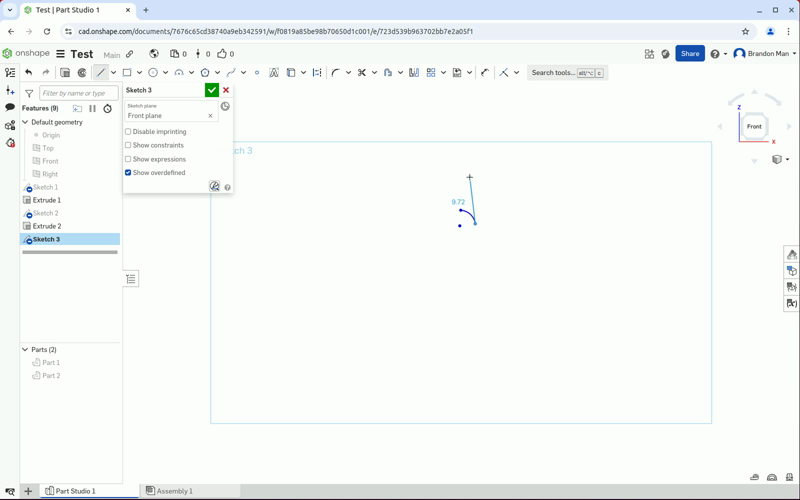
click(469, 176)
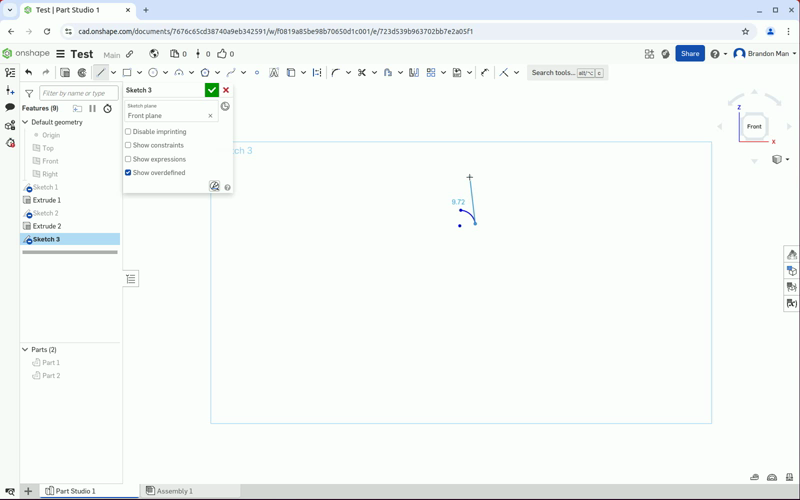
key_up(shift)
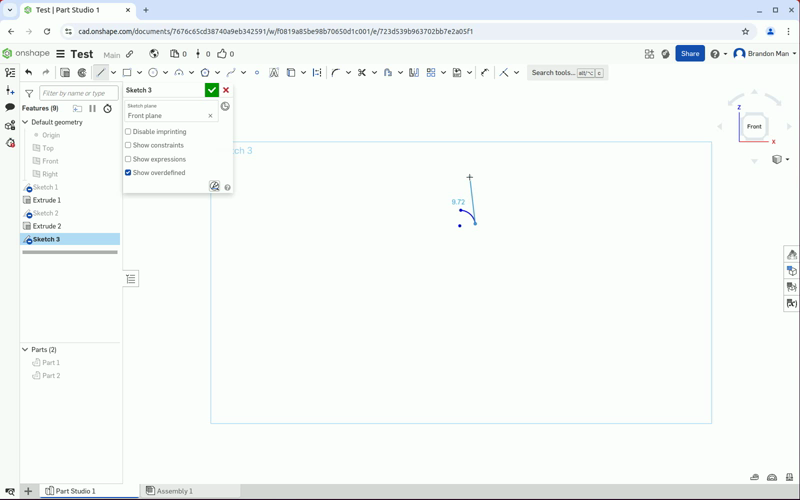
key(esc)
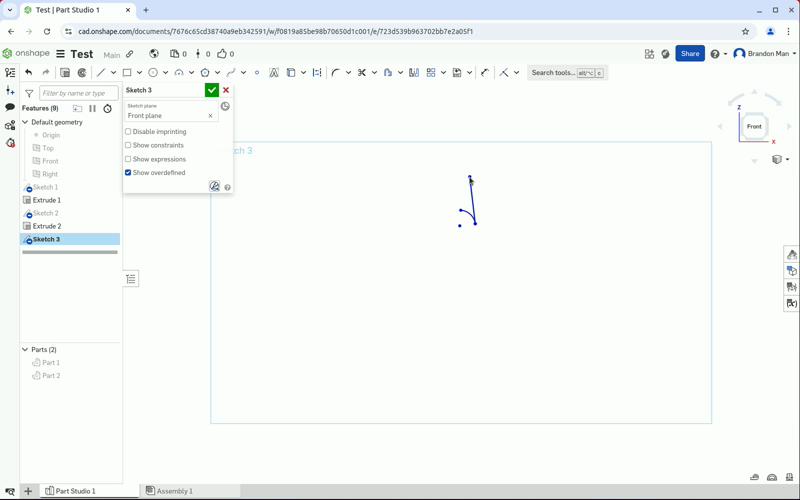
key(a)
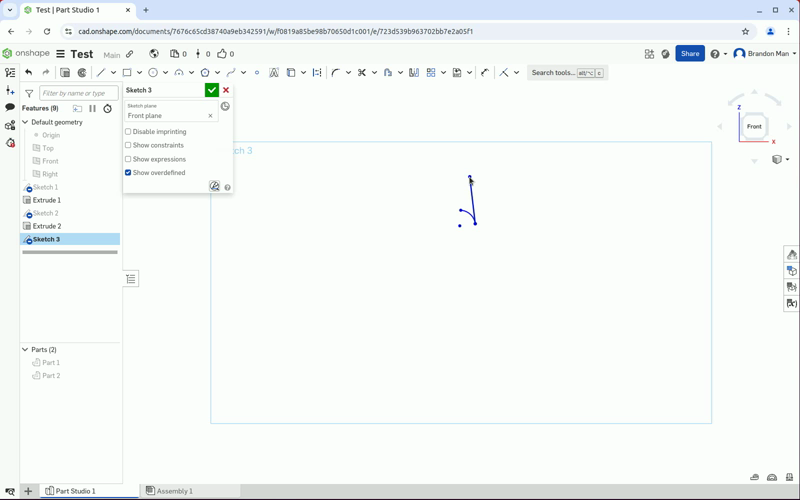
mouse_move(469, 176)
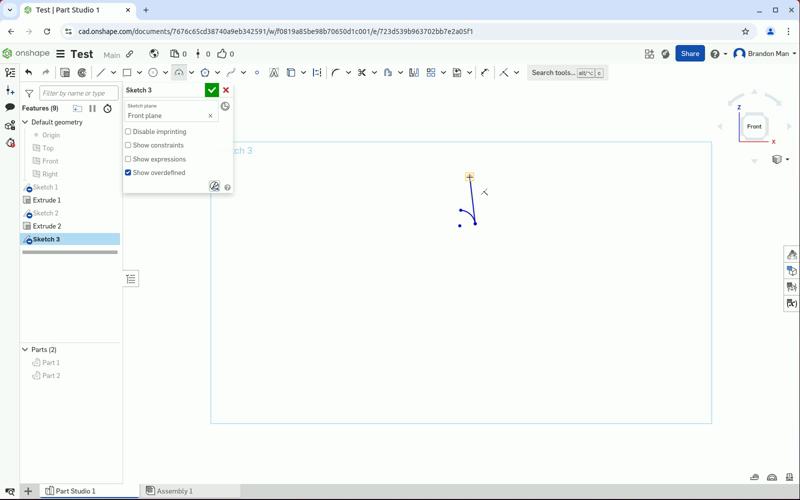
click(469, 176)
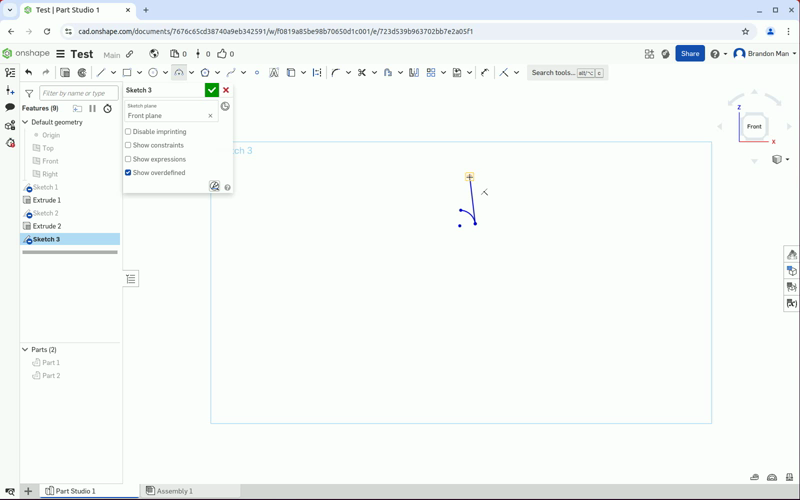
key_down(shift)
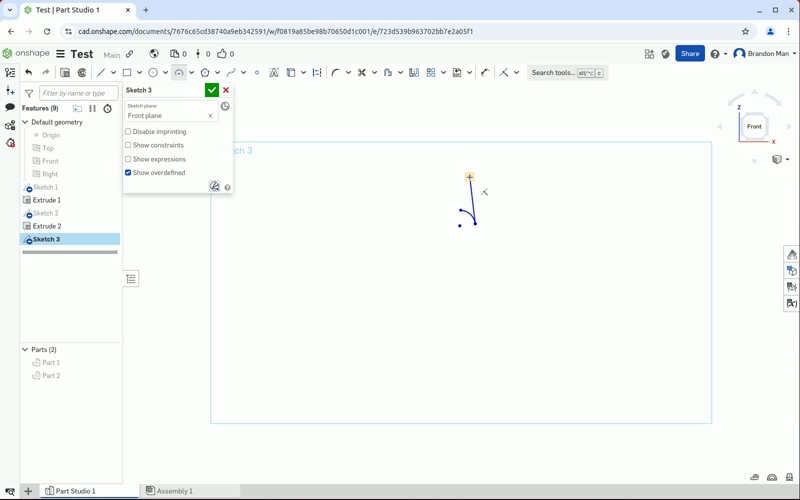
mouse_move(460, 186)
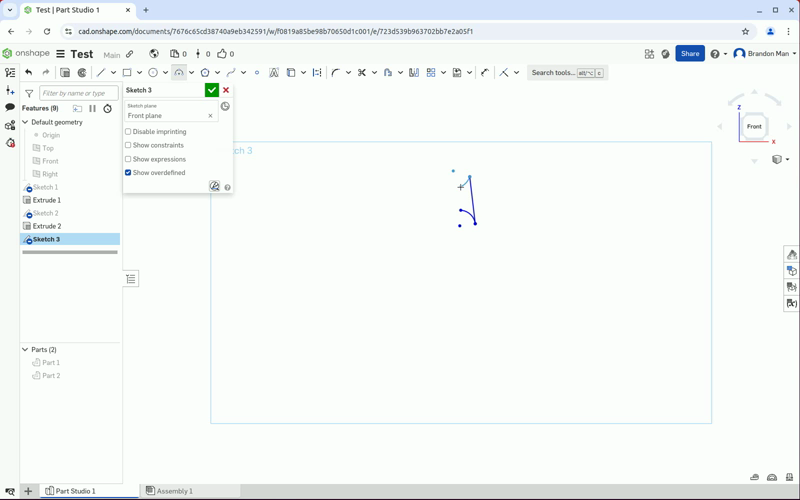
click(460, 186)
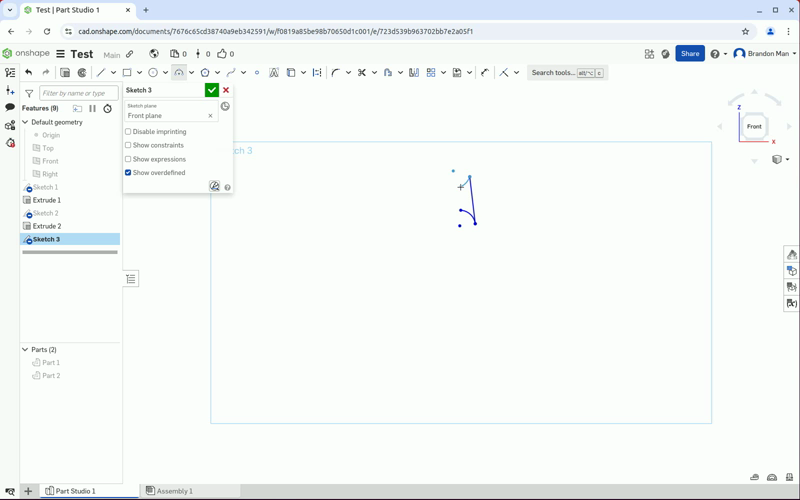
mouse_move(467, 183)
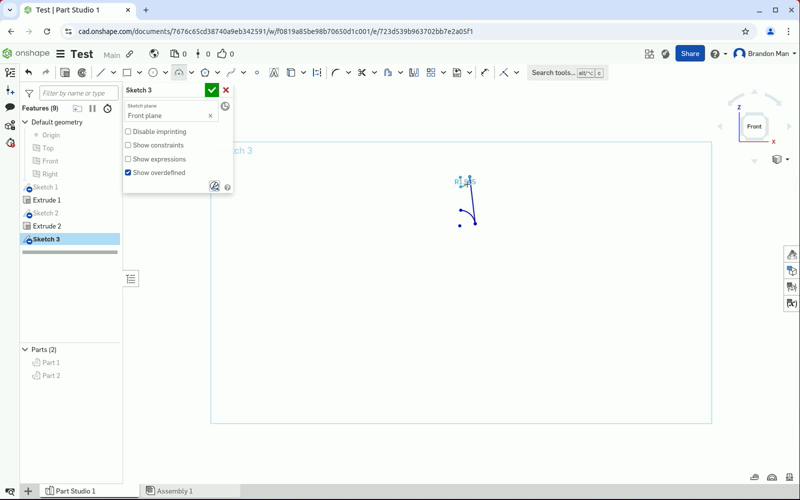
click(467, 183)
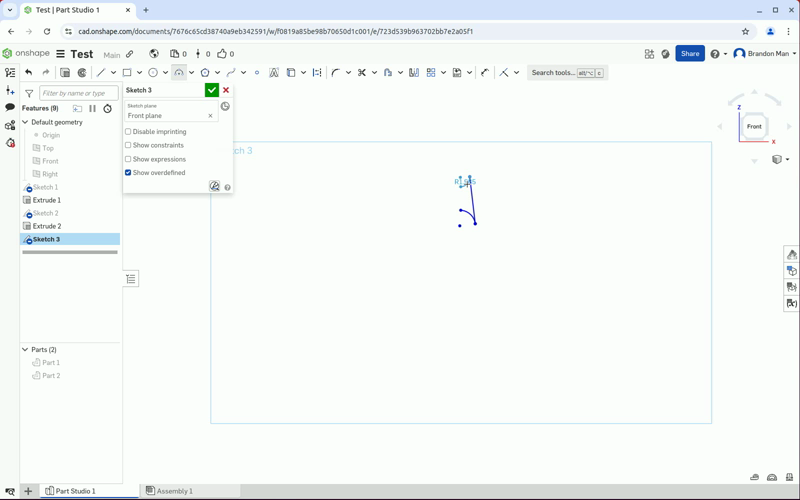
key_up(shift)
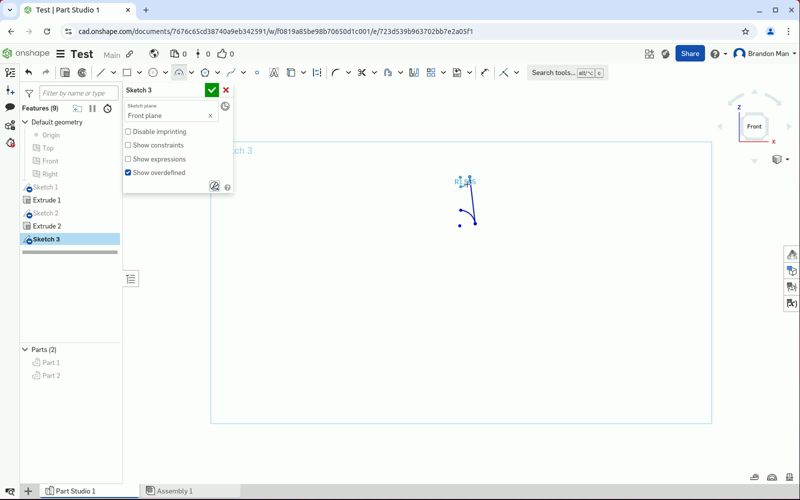
key(esc)
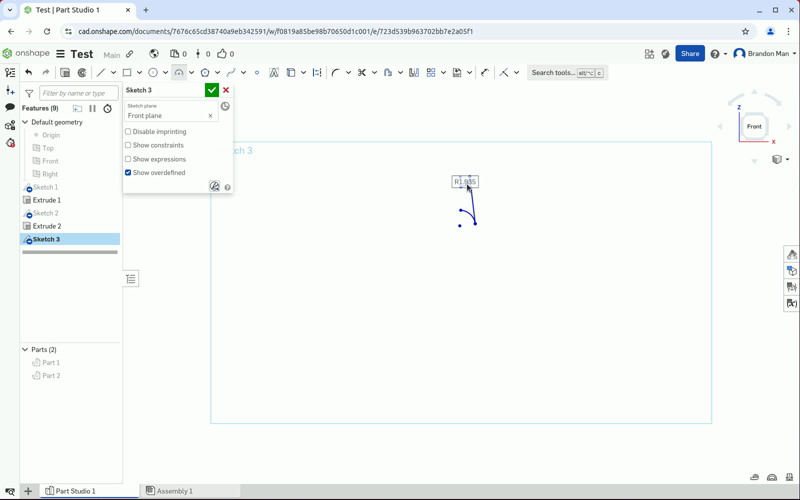
key(l)
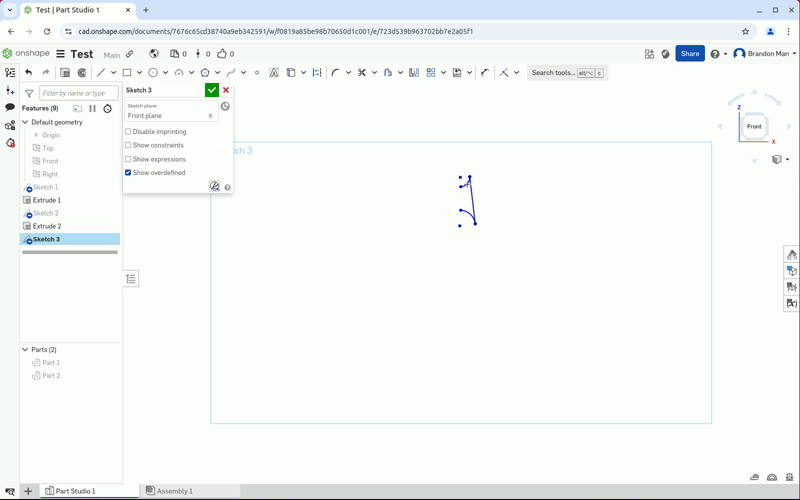
mouse_move(460, 186)
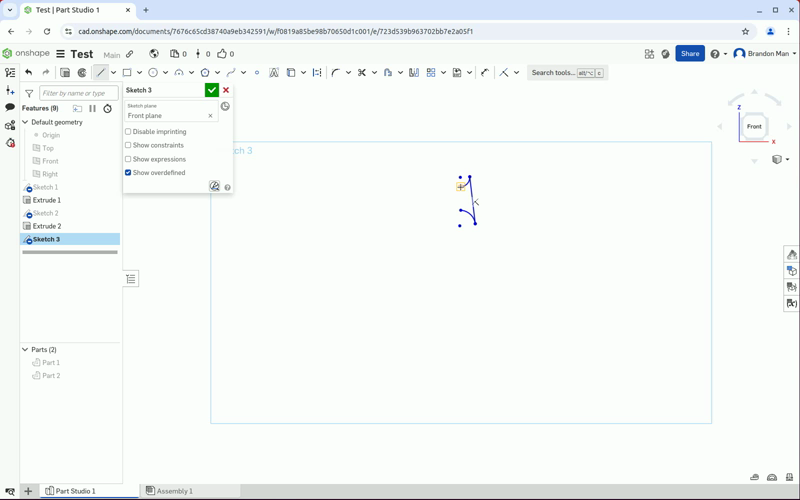
click(460, 186)
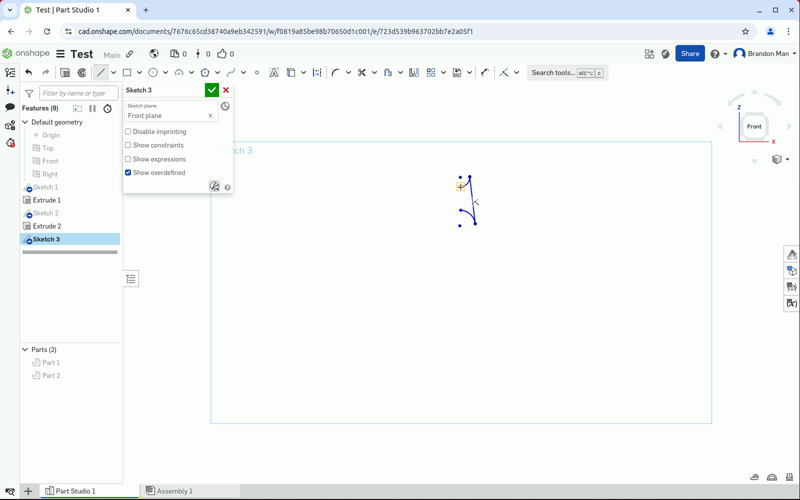
mouse_move(490, 186)
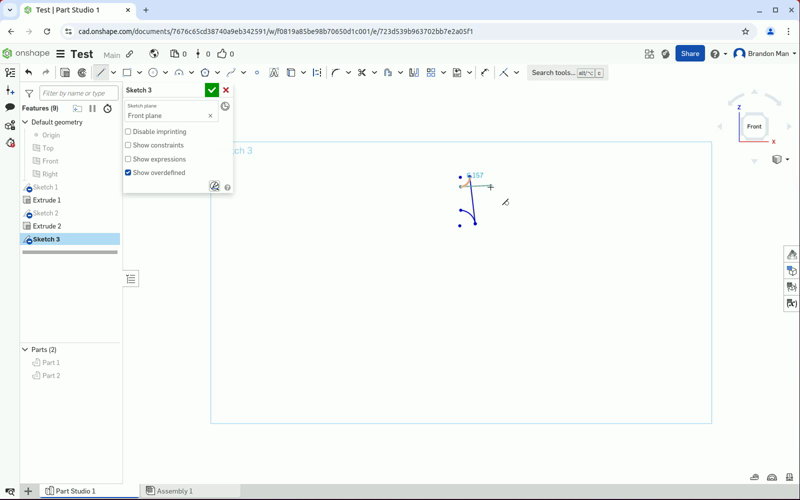
key_down(shift)
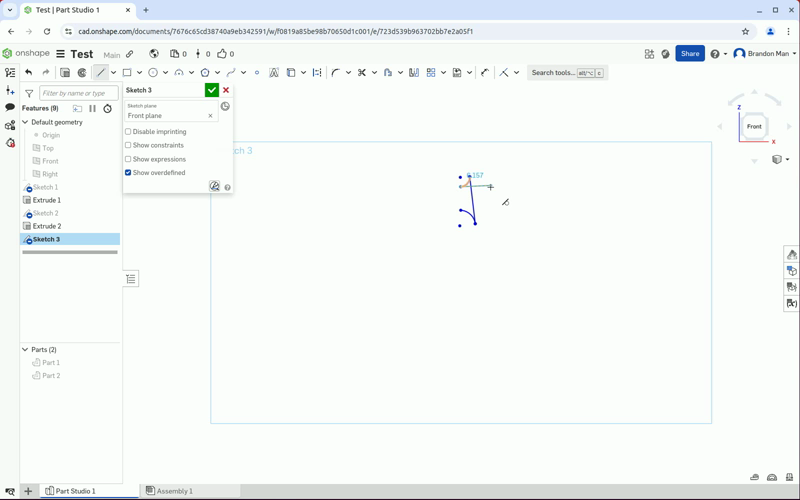
mouse_move(460, 210)
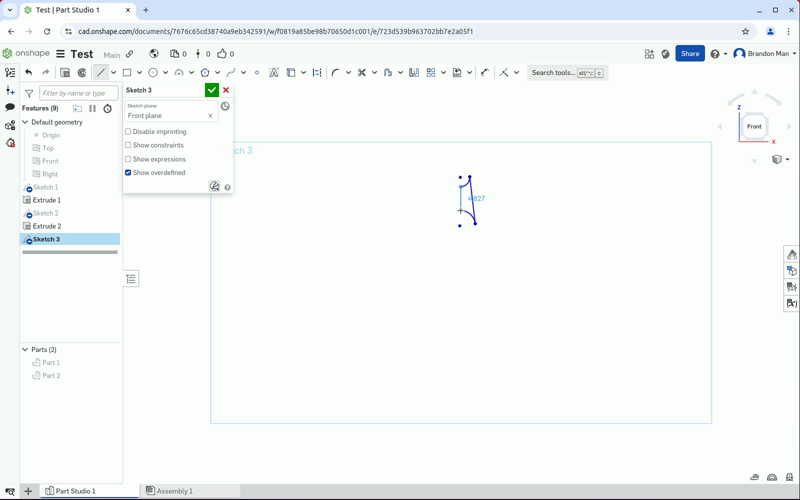
key_up(shift)
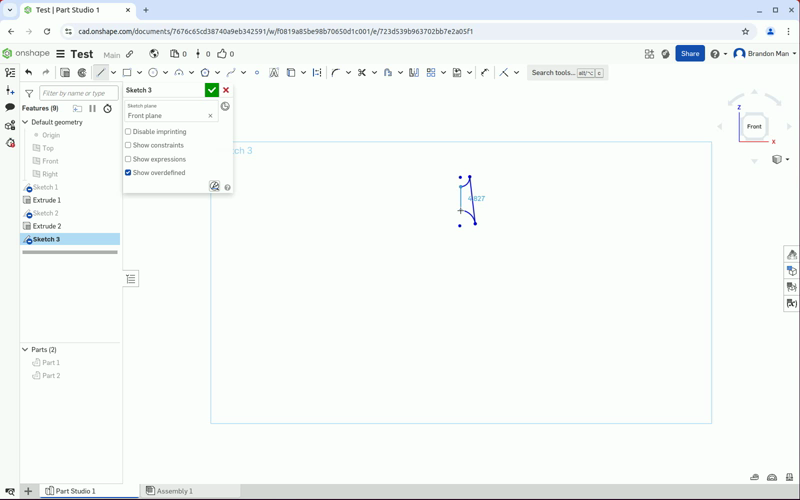
click(460, 210)
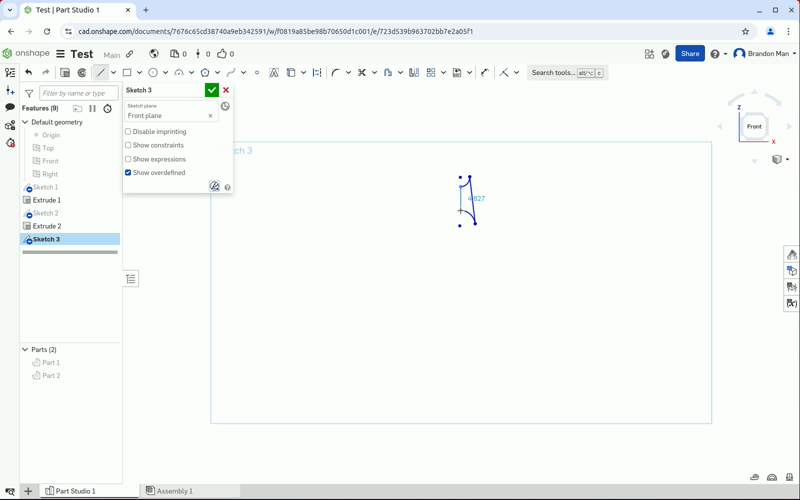
key(esc)
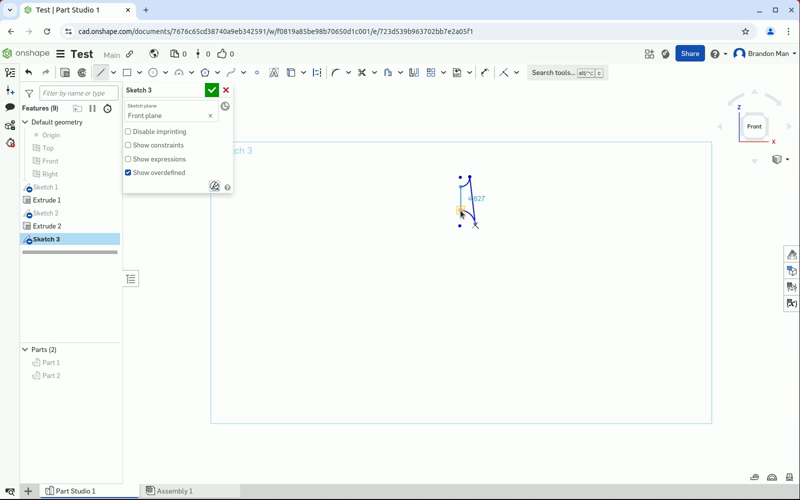
mouse_move(463, 198)
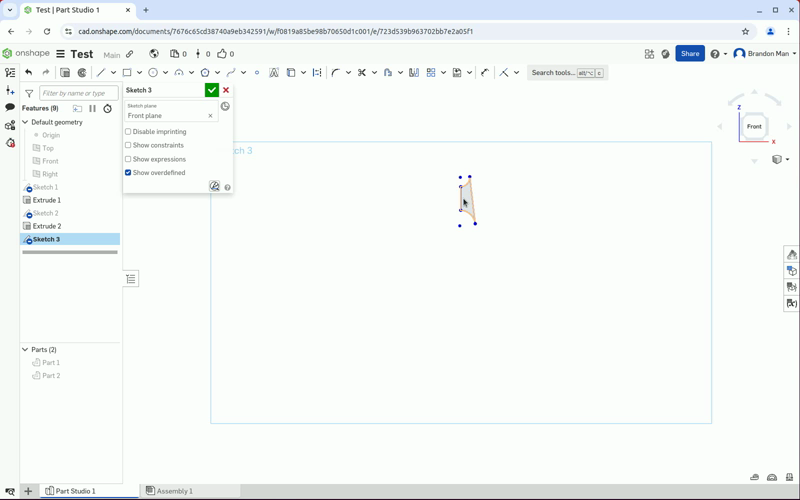
scroll(6)
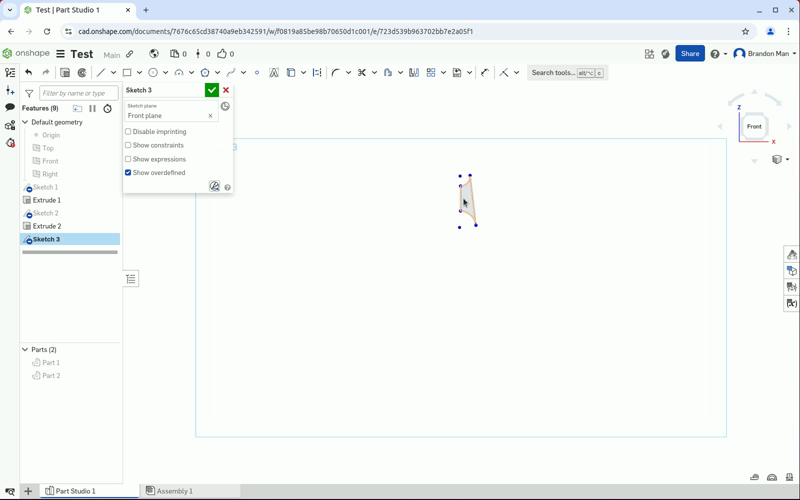
scroll(6)
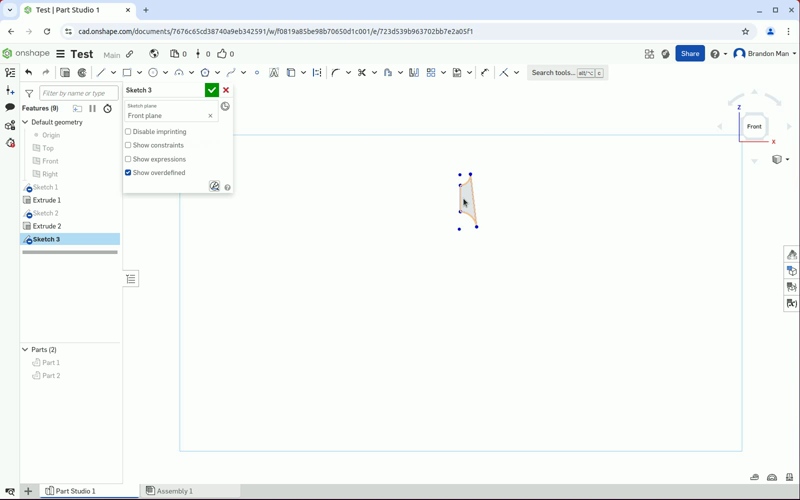
scroll(6)
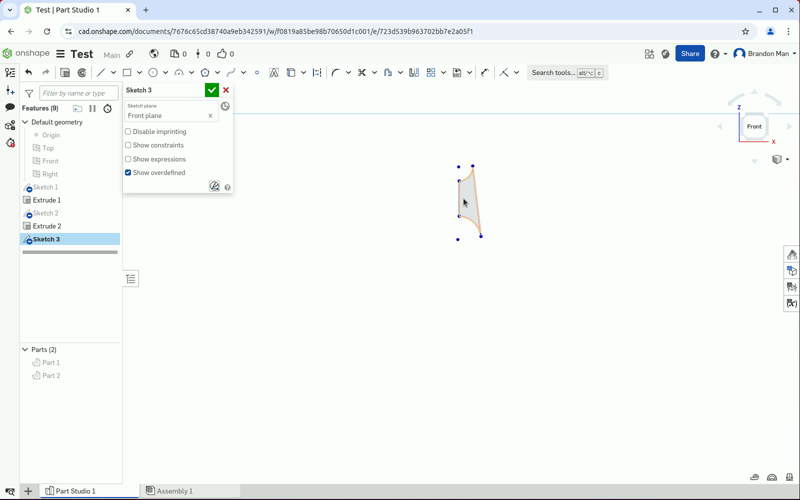
scroll(6)
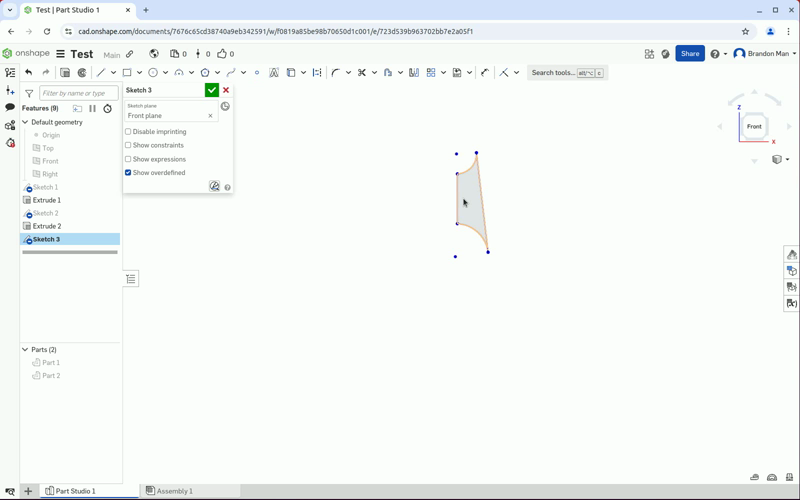
scroll(6)
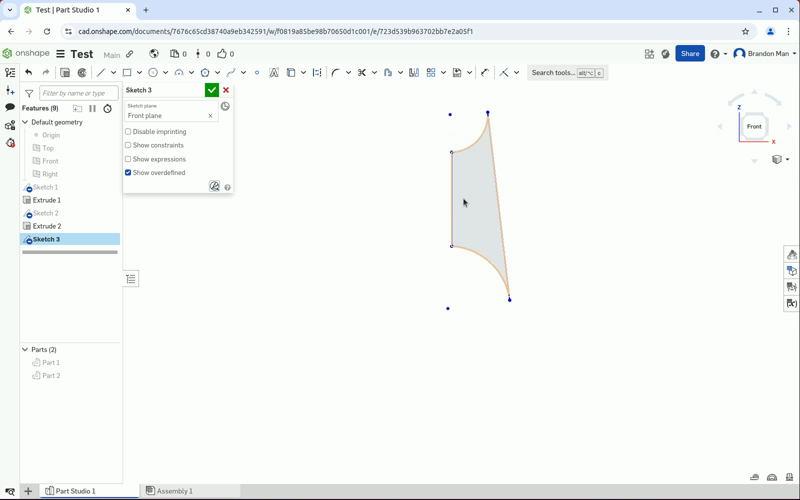
scroll(6)
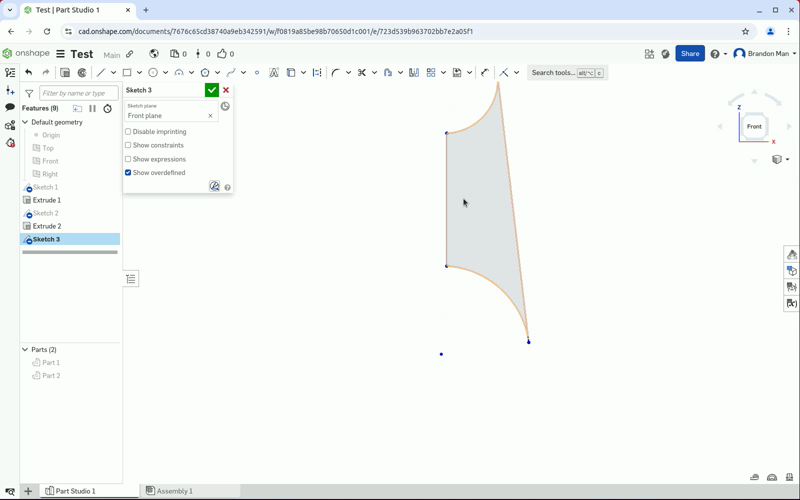
scroll(6)
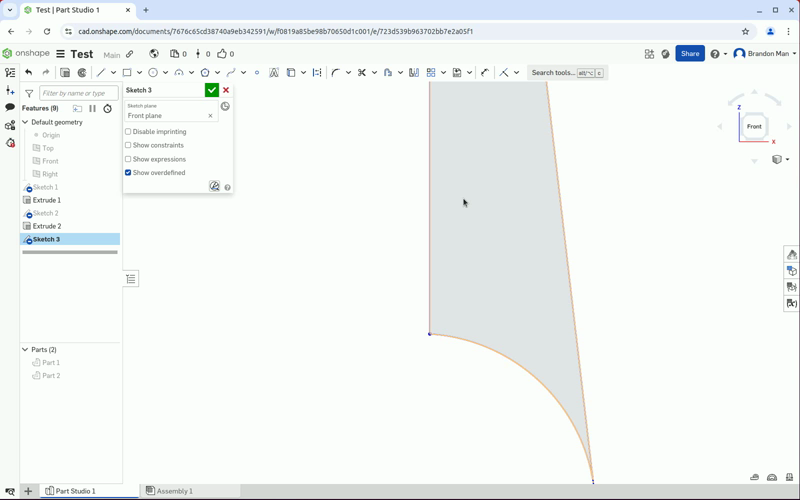
click(463, 198)
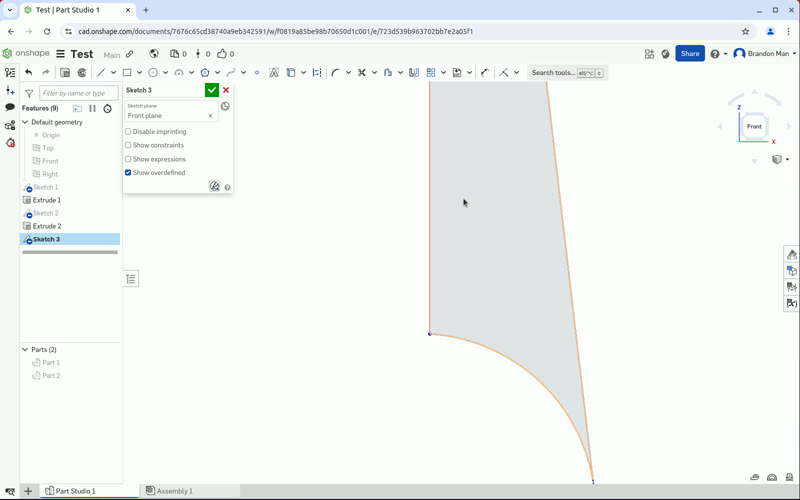
scroll(-6)
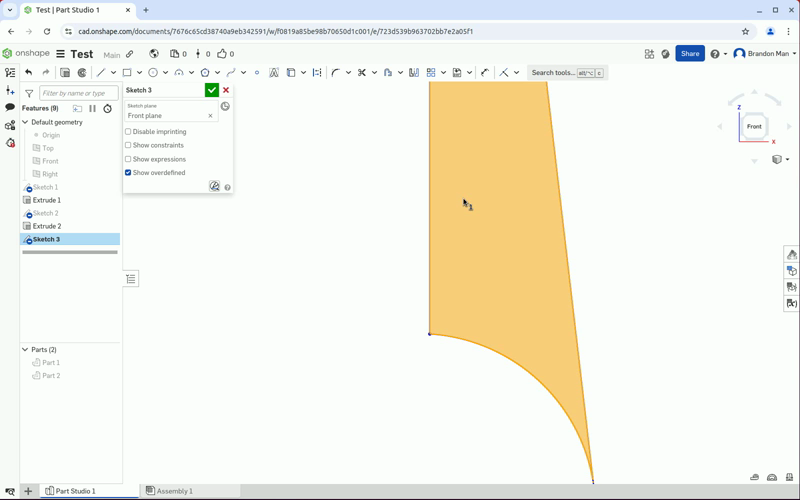
scroll(-6)
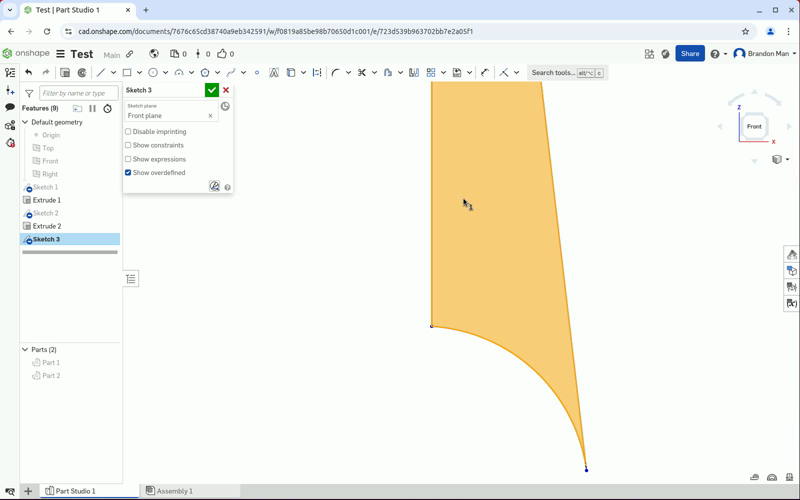
scroll(-6)
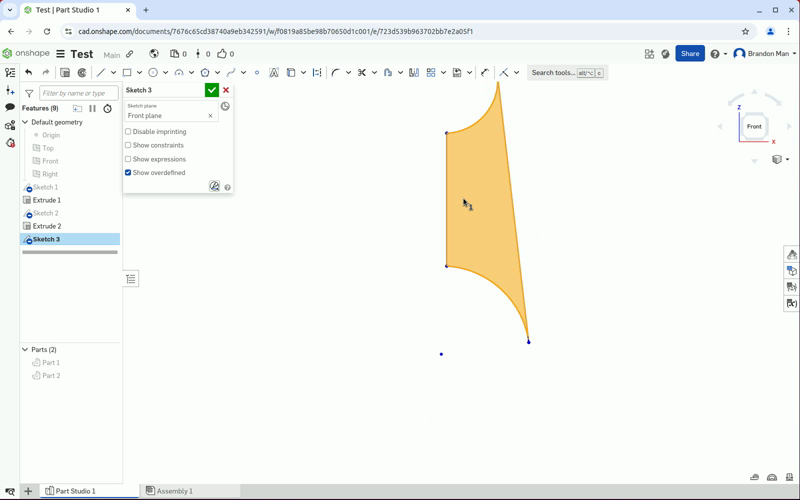
scroll(-6)
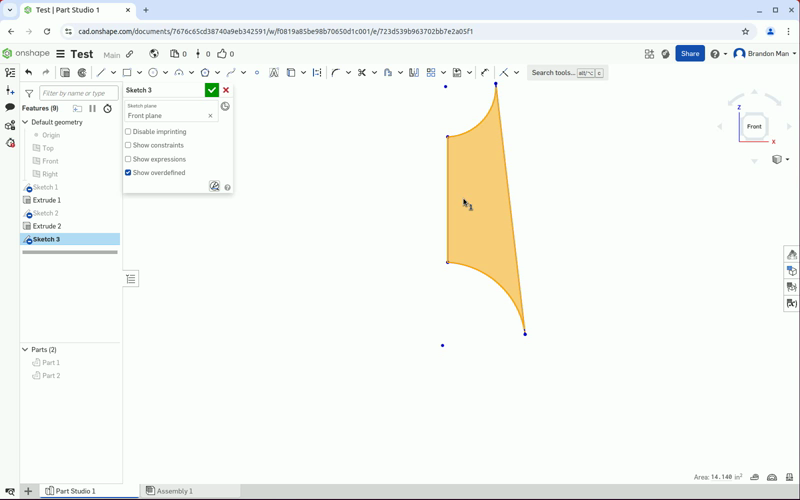
scroll(-6)
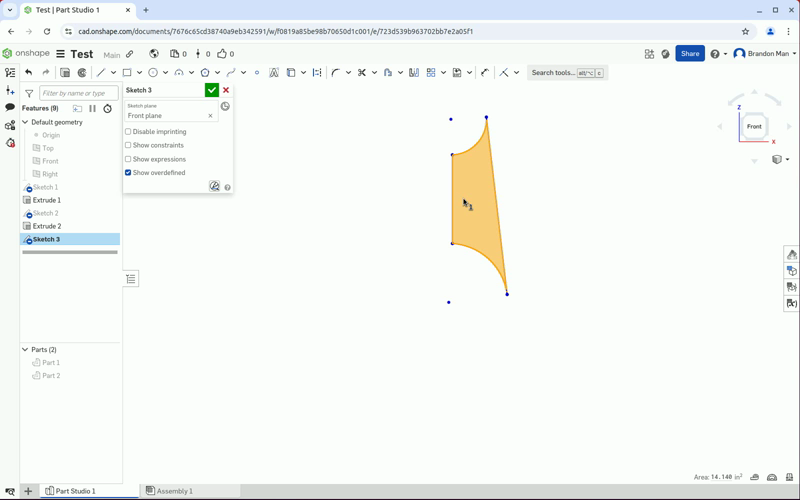
scroll(-6)
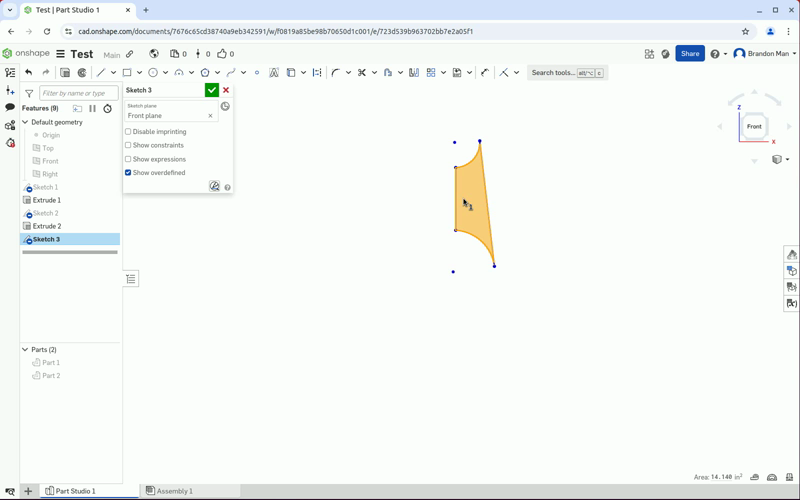
scroll(-6)
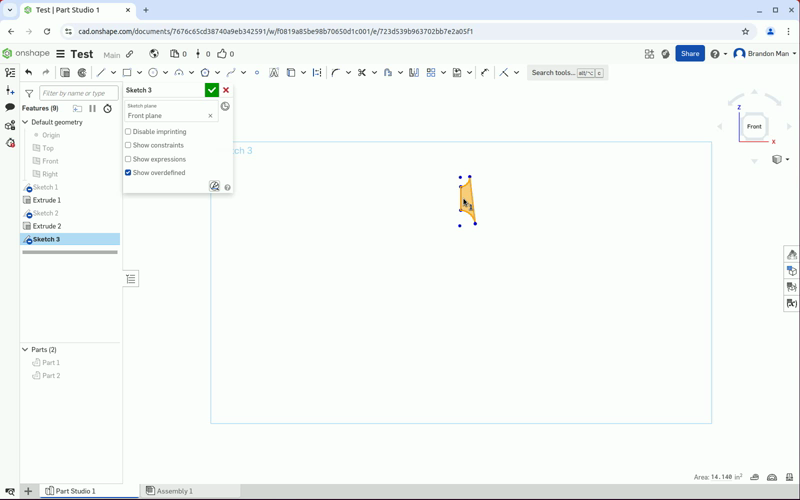
mouse_move(73, 352)
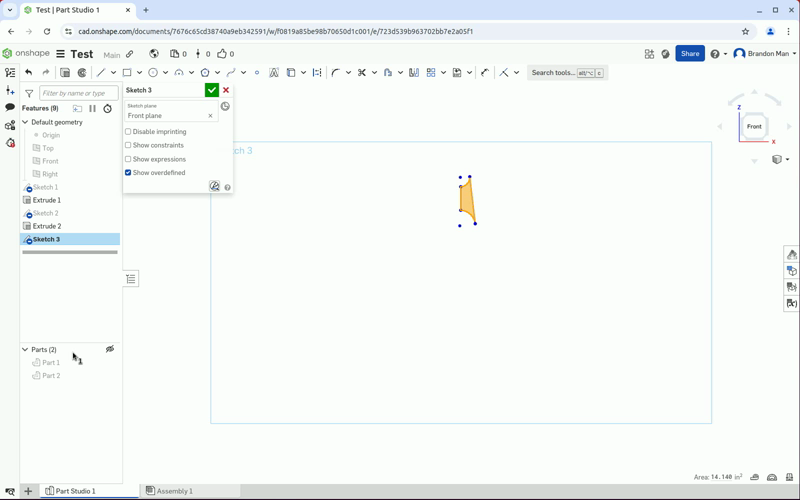
key(shift+y)
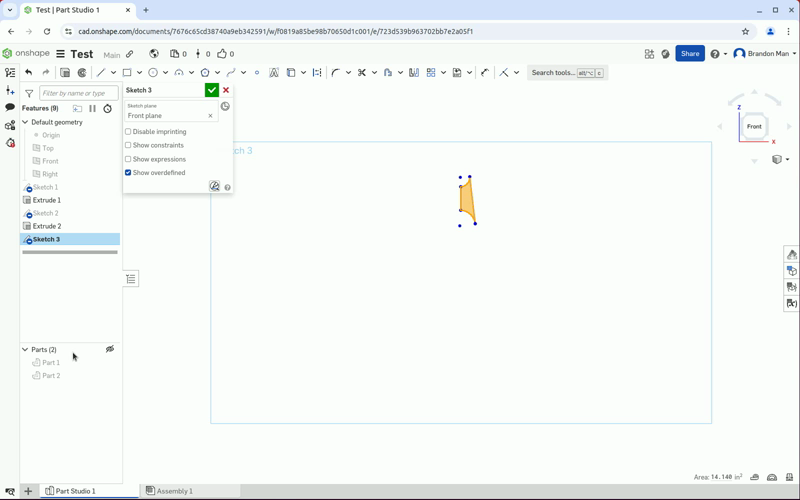
key(shift+e)
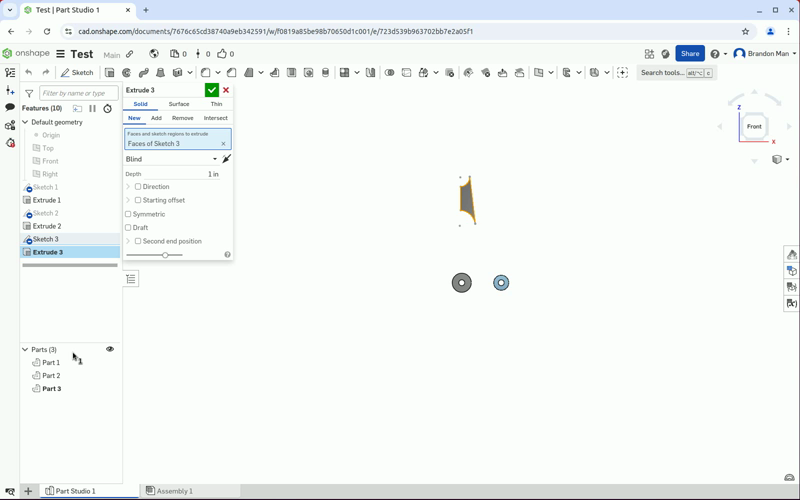
mouse_move(143, 106)
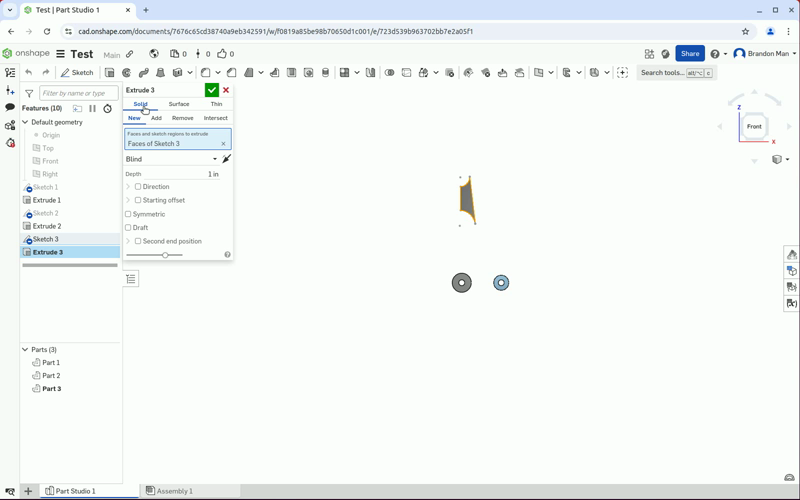
click(143, 106)
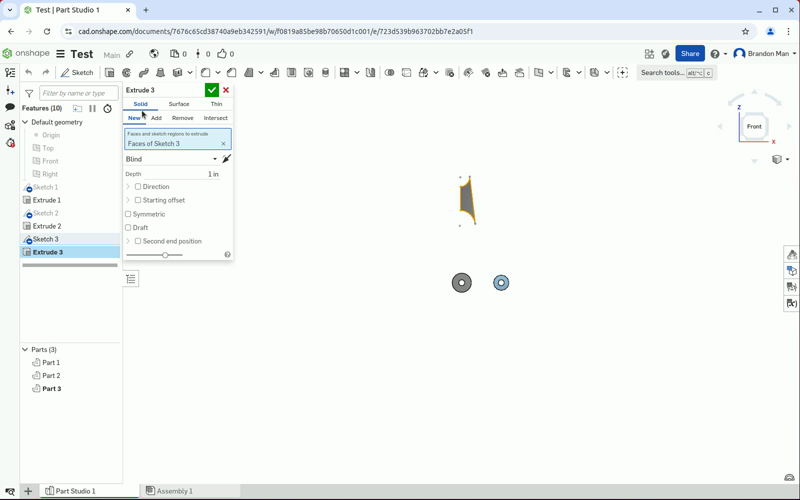
mouse_move(137, 120)
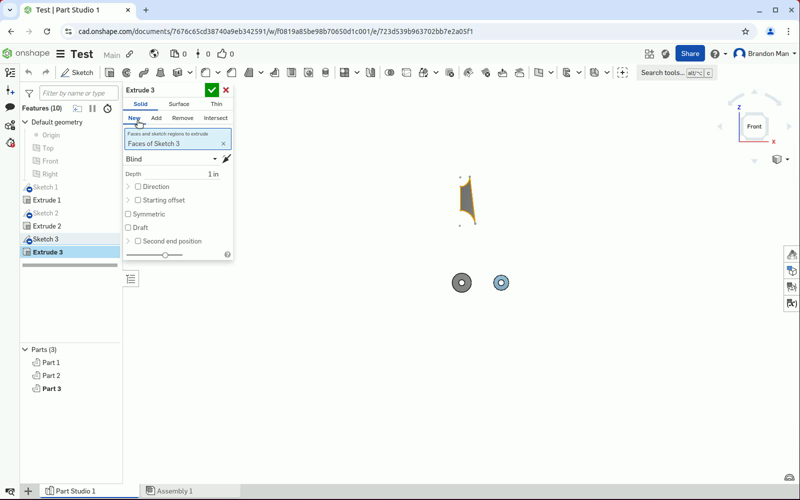
click(137, 120)
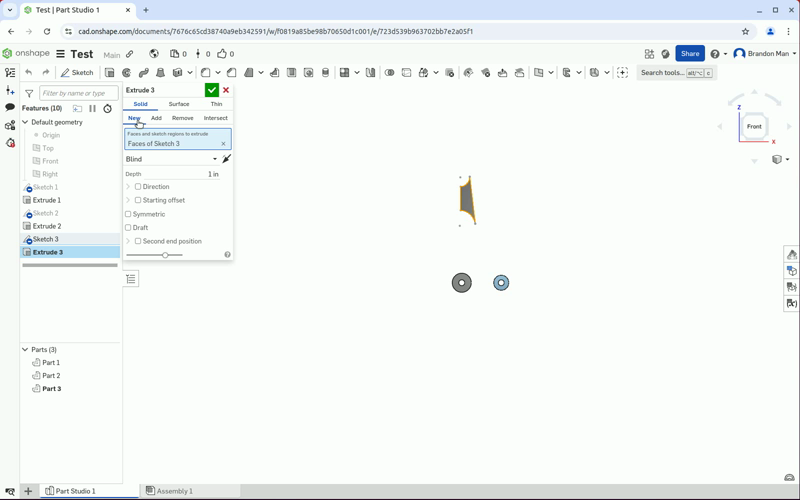
key(tab, 4)
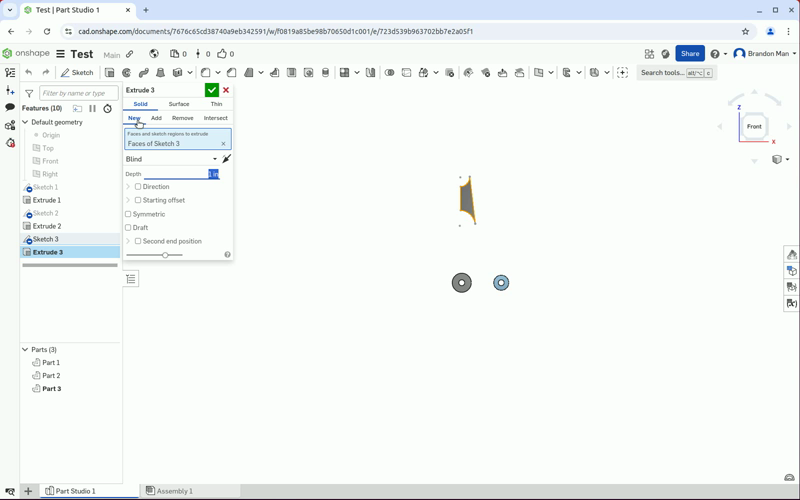
text(0.481)
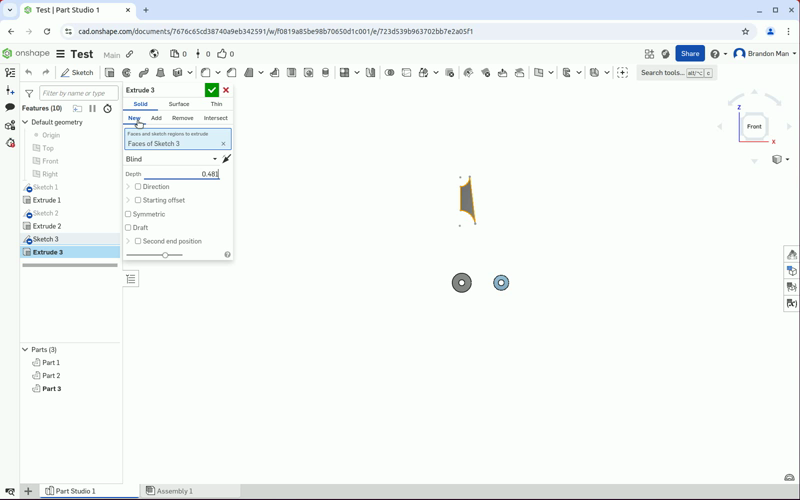
key(enter)
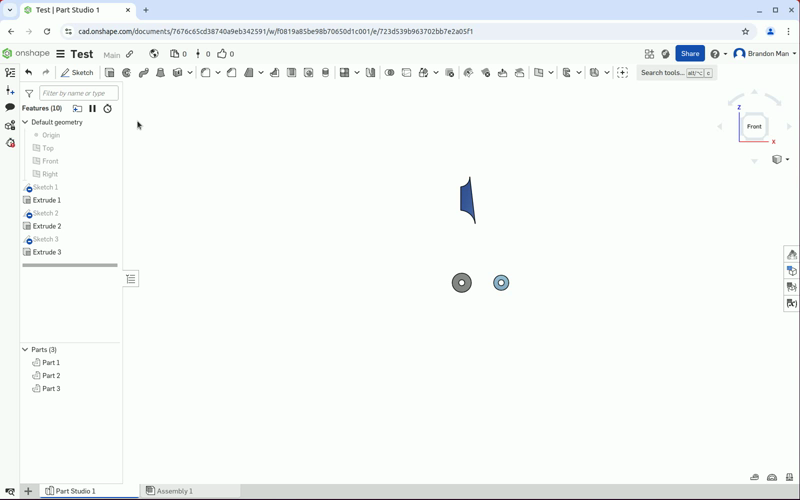
key(shift+h)
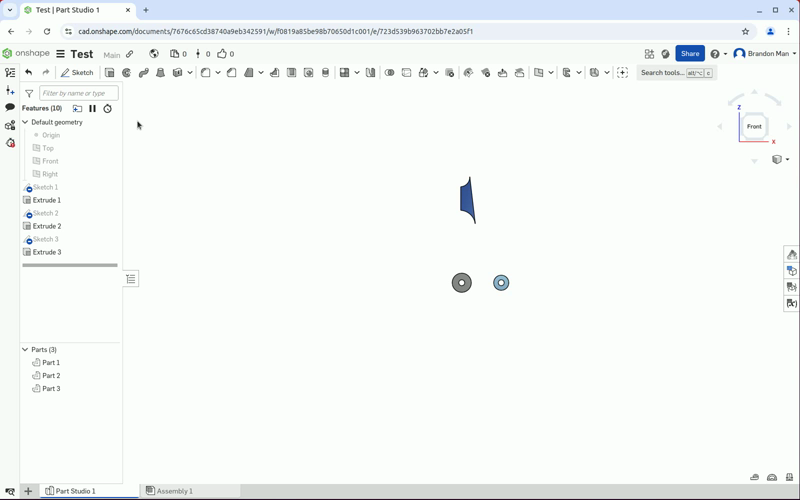
key(shift+h)
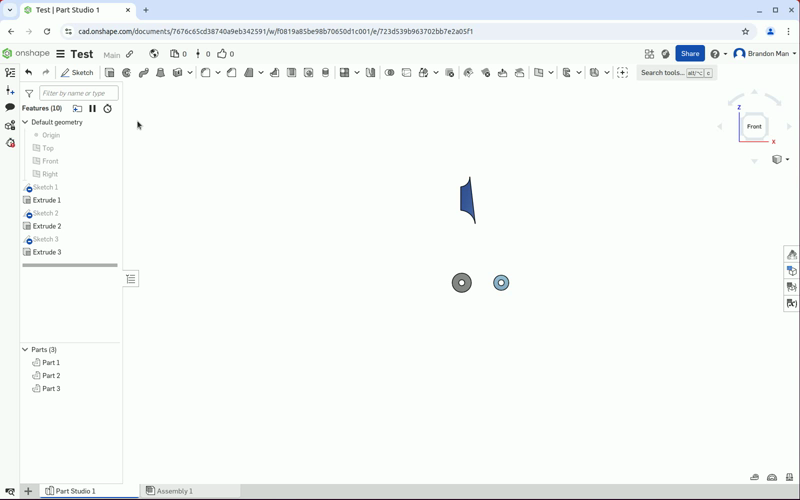
mouse_move(73, 189)
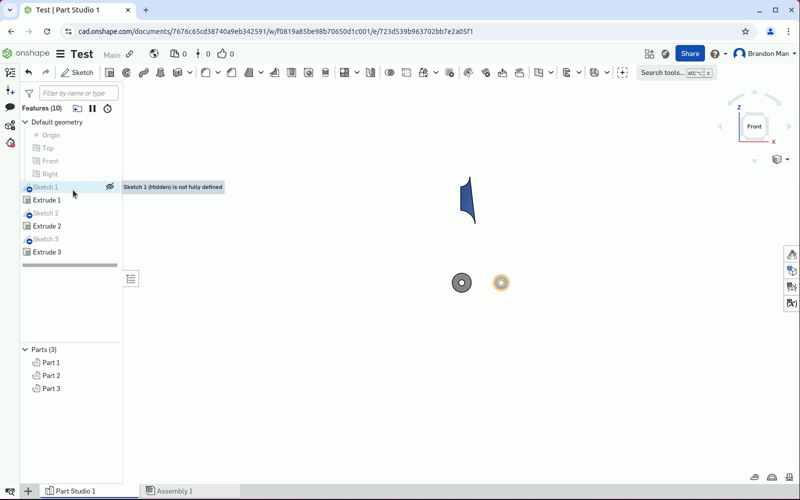
click(73, 189)
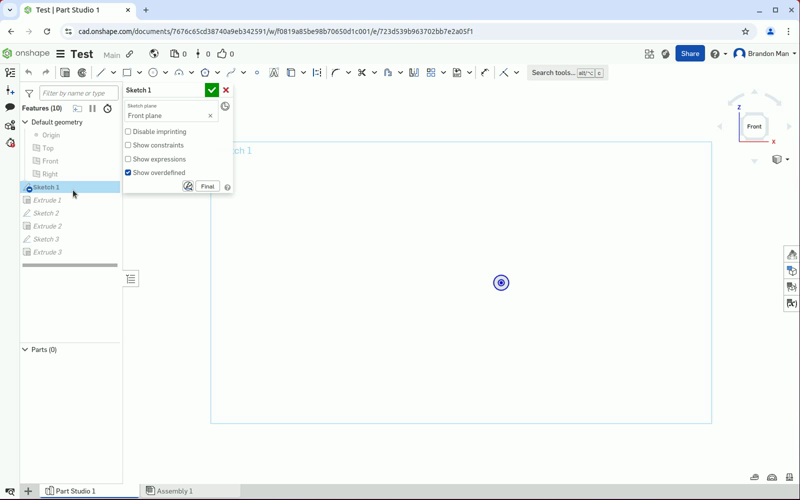
mouse_move(229, 92)
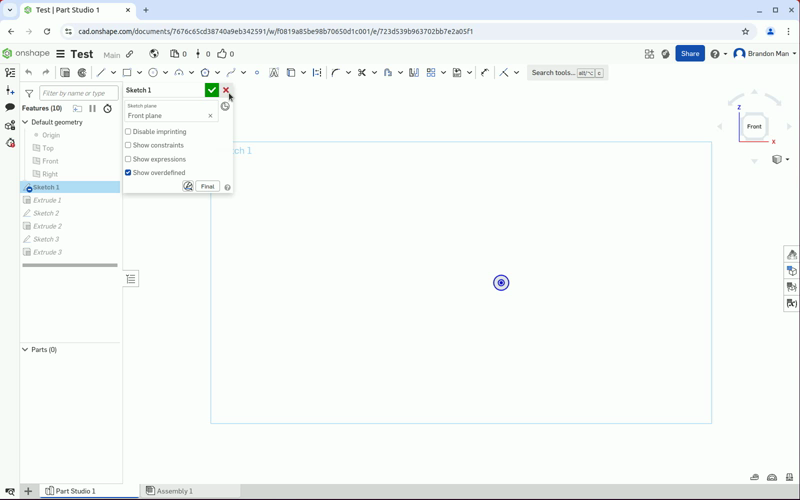
click(229, 92)
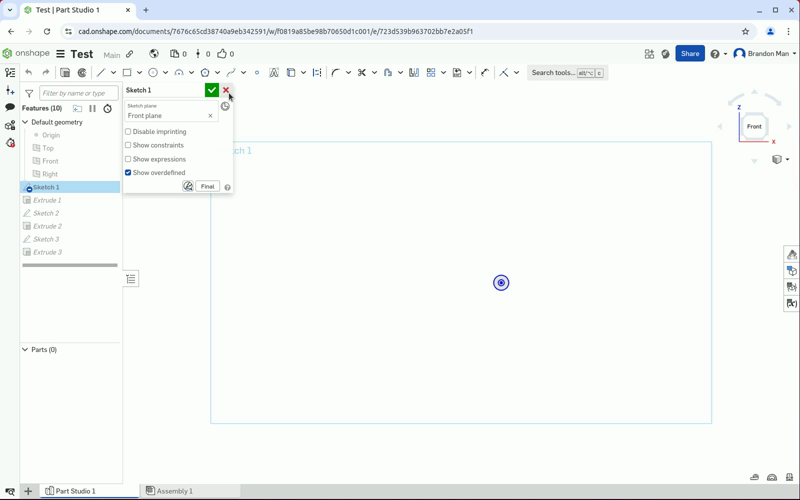
key(shift+s)
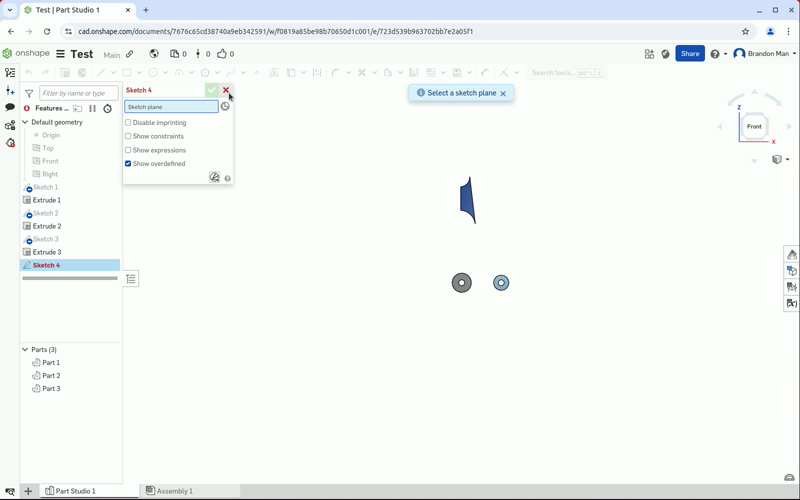
mouse_move(73, 163)
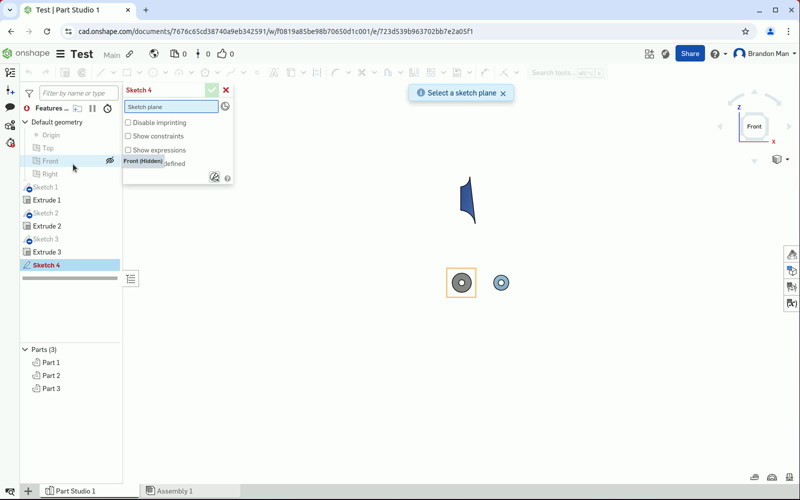
click(73, 163)
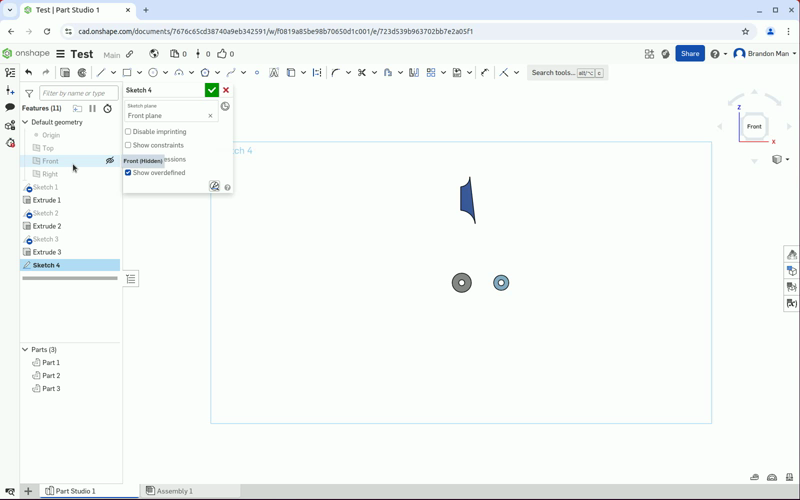
mouse_move(73, 352)
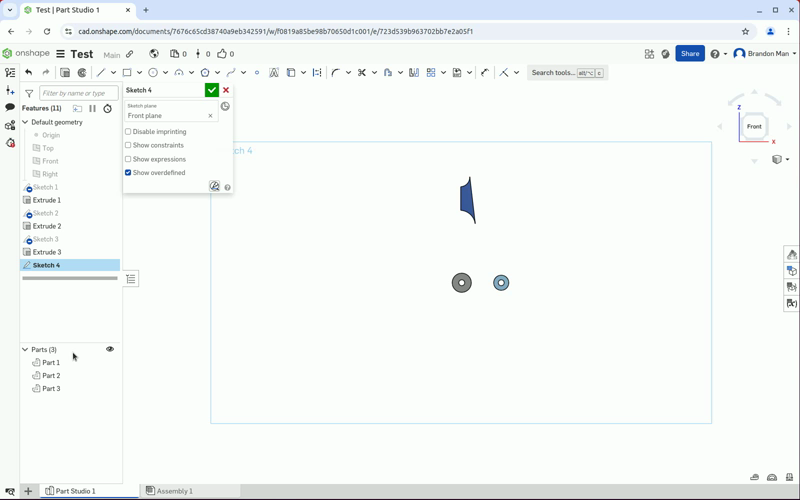
key(y)
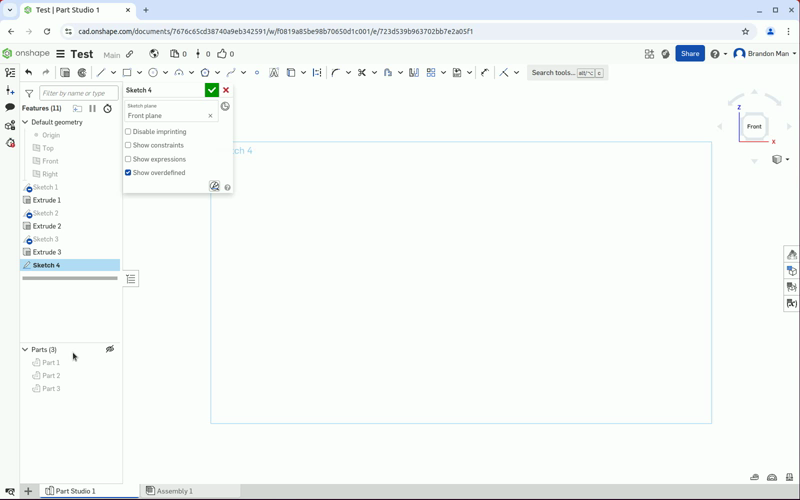
key(c)
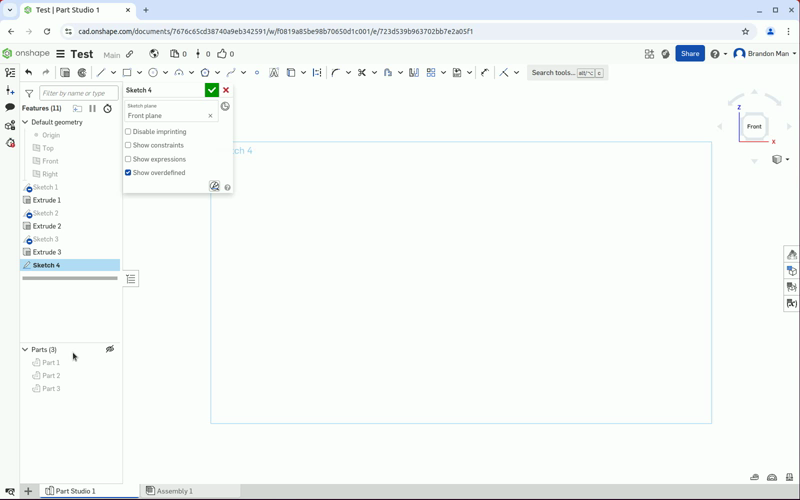
key_down(shift)
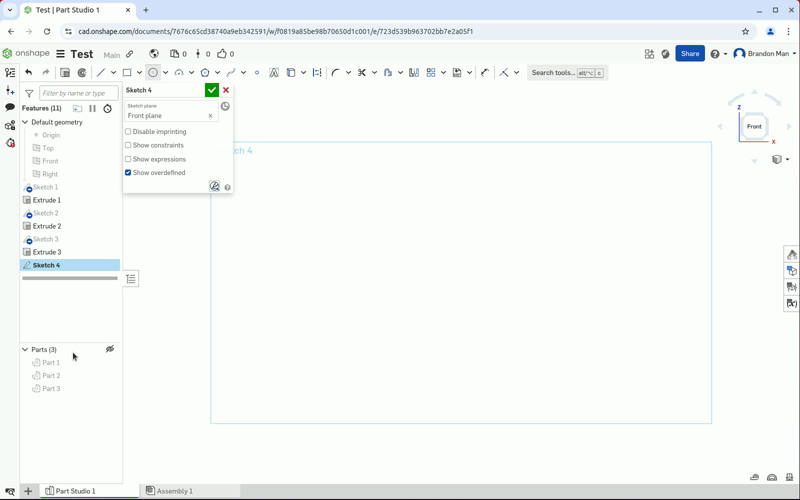
mouse_move(461, 178)
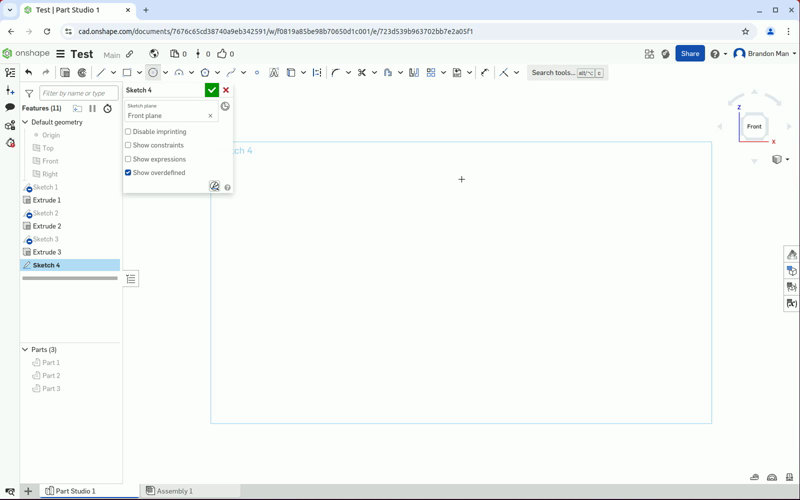
click(461, 178)
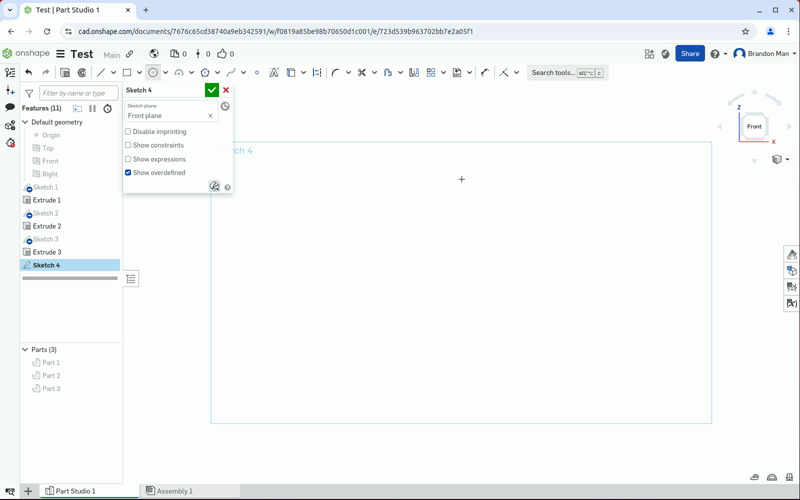
key_up(shift)
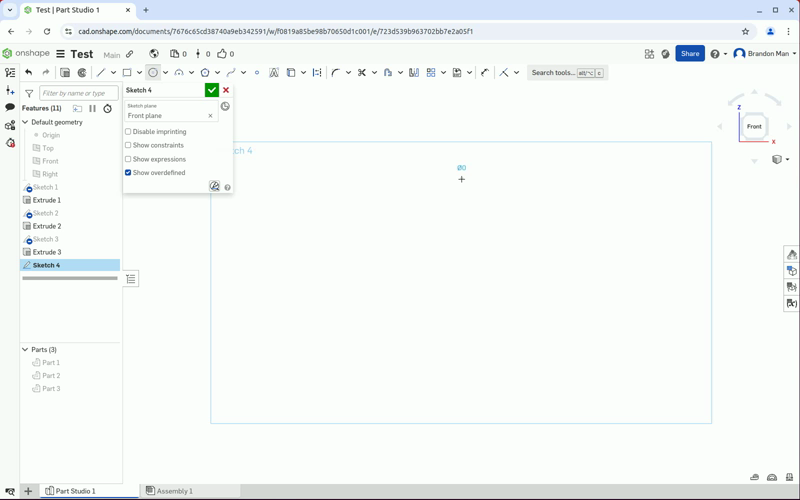
mouse_move(471, 178)
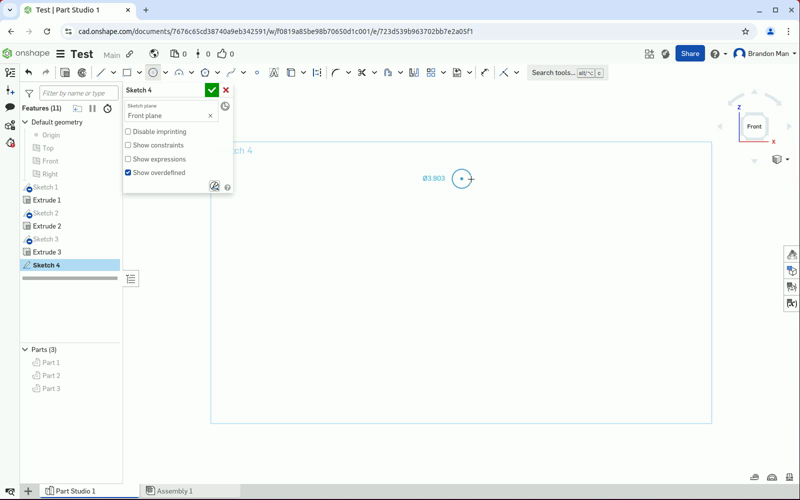
click(471, 178)
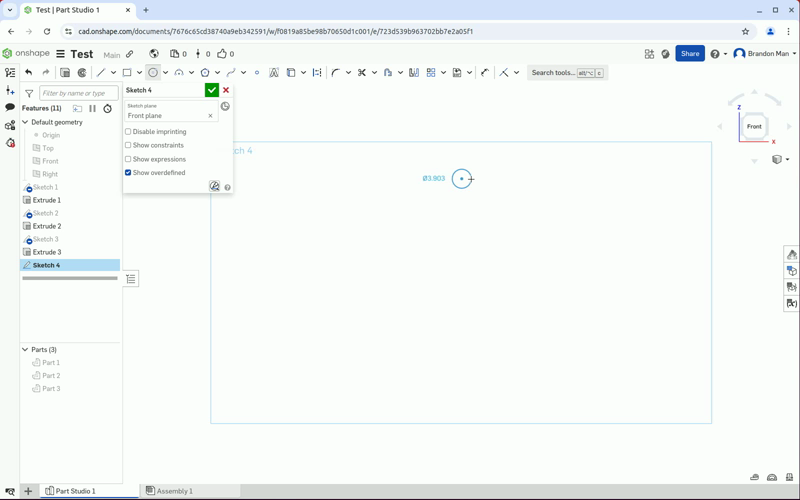
key(esc)
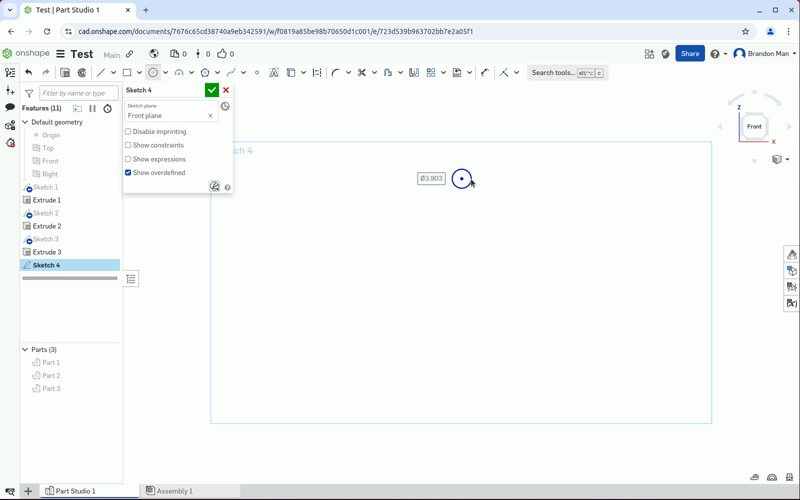
key(c)
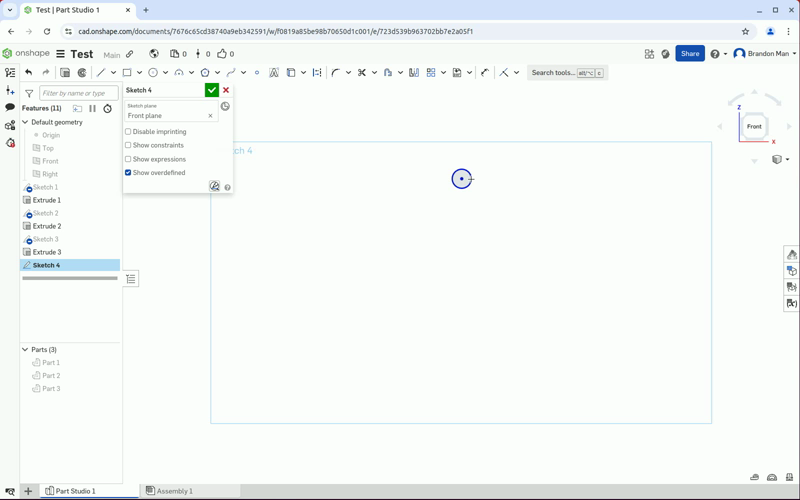
key_down(shift)
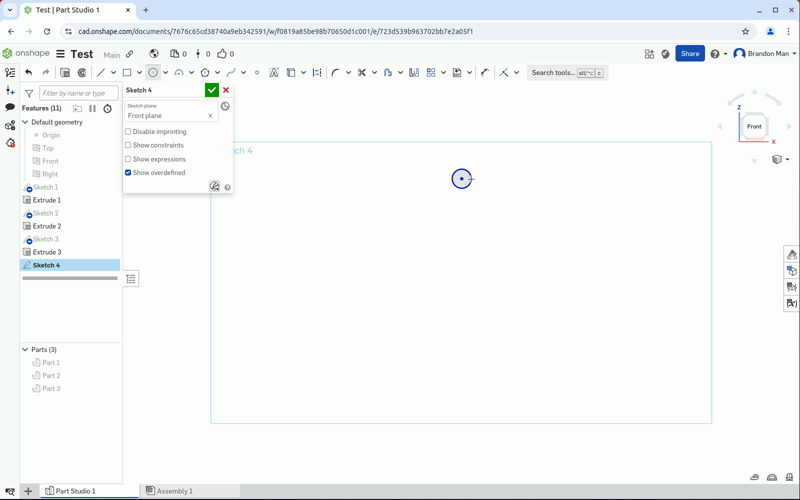
mouse_move(461, 178)
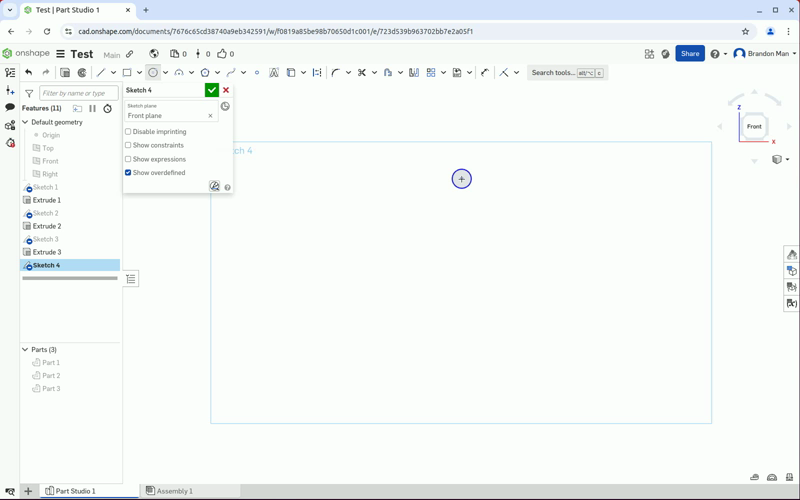
click(461, 178)
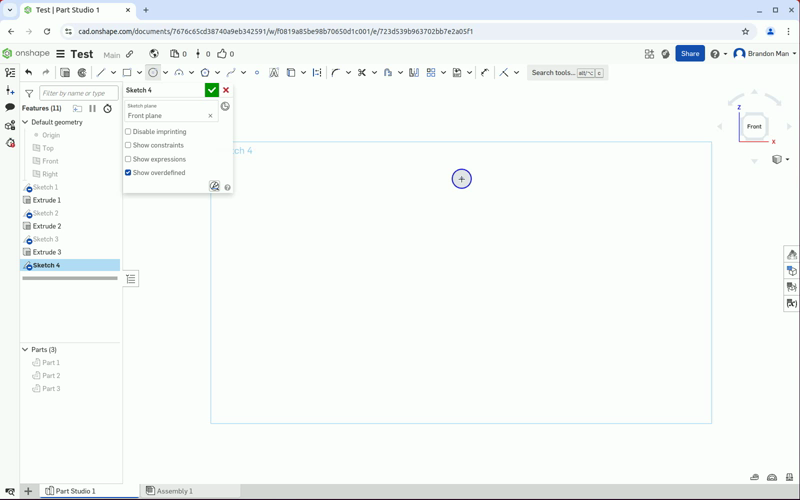
key_up(shift)
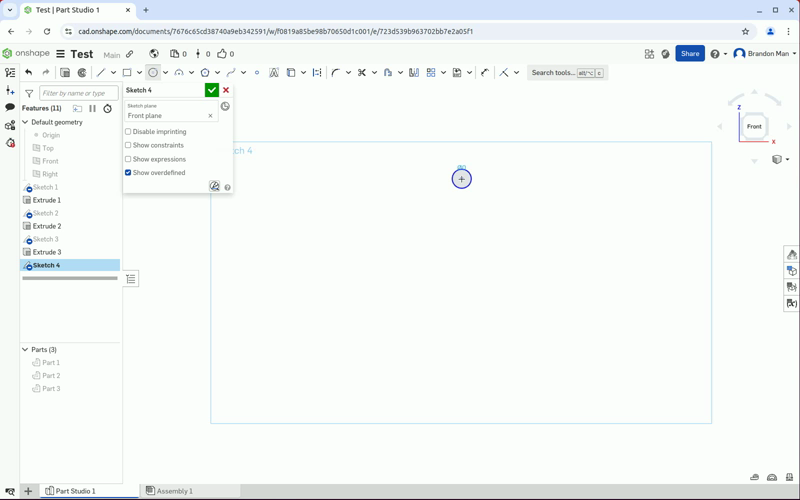
mouse_move(464, 178)
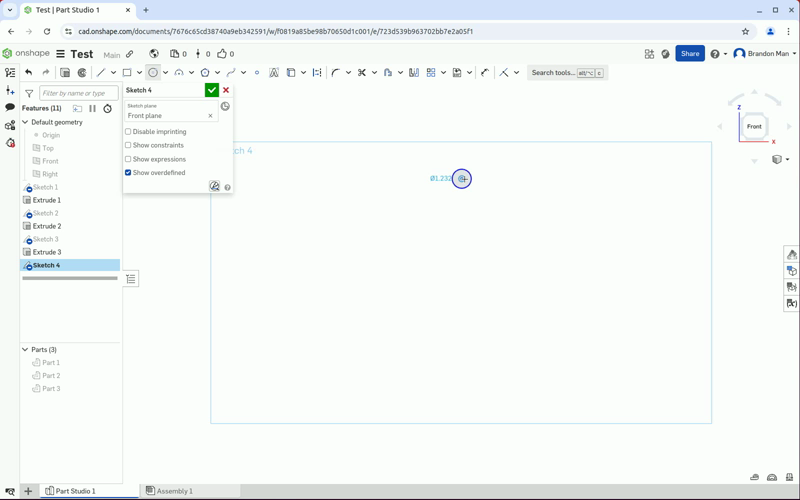
scroll(6)
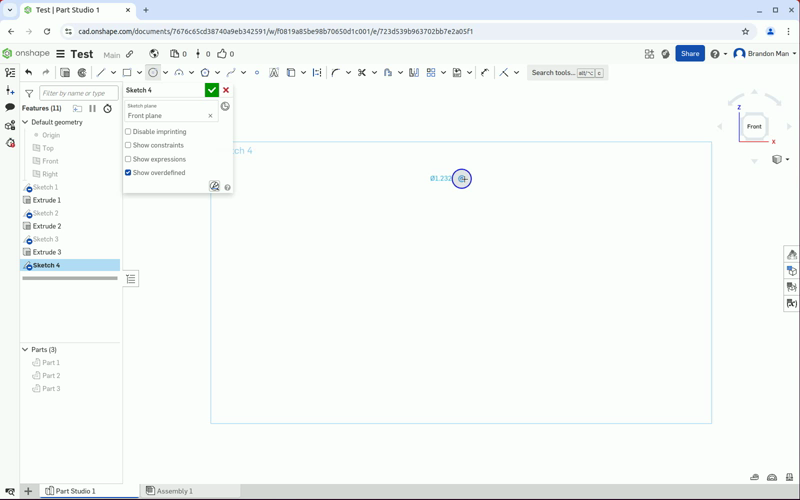
scroll(6)
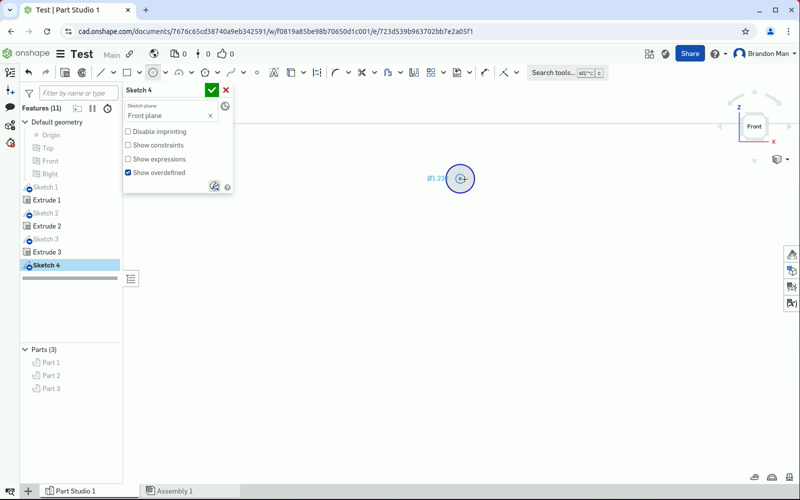
scroll(6)
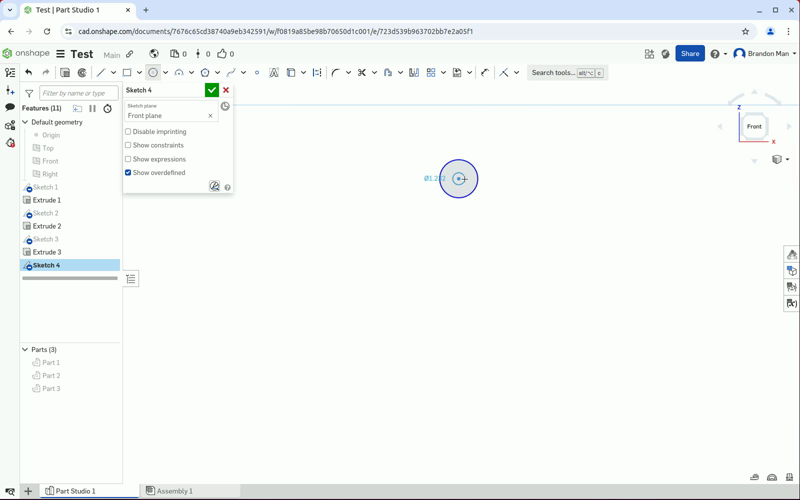
scroll(6)
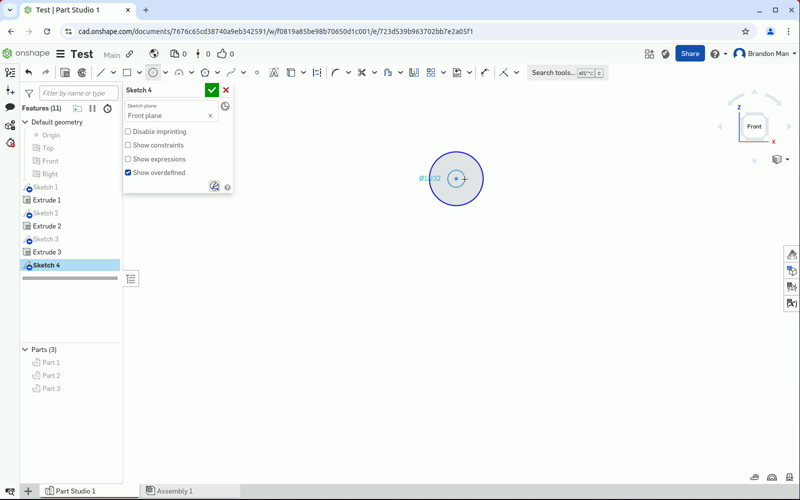
scroll(6)
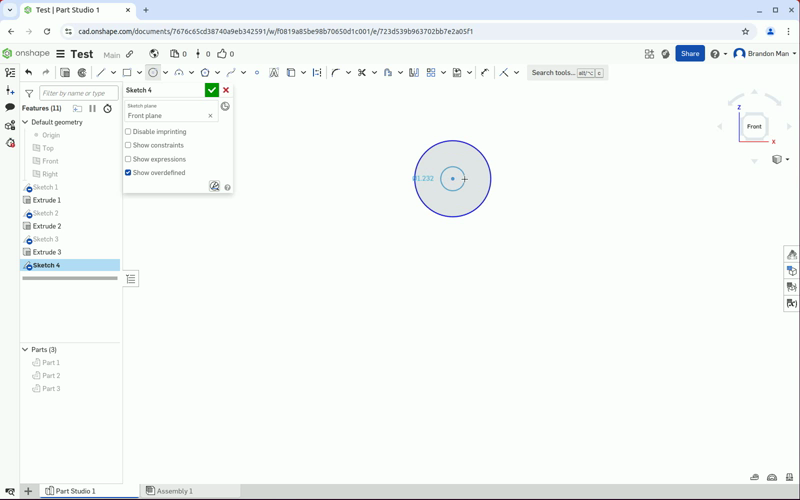
scroll(6)
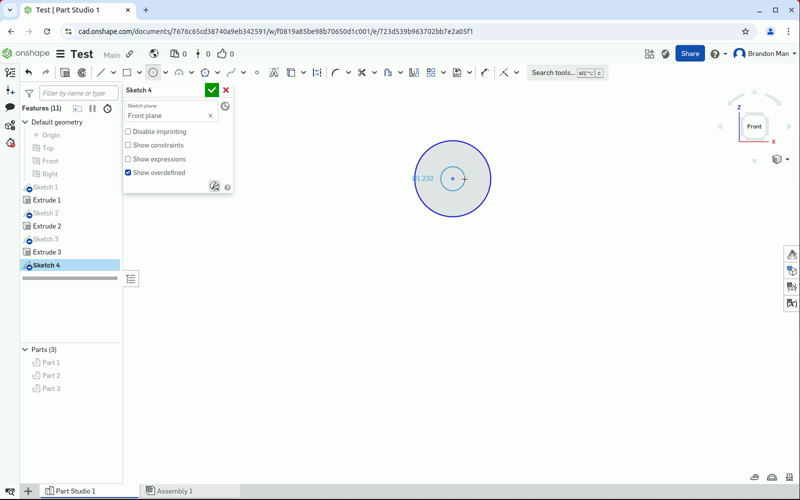
scroll(6)
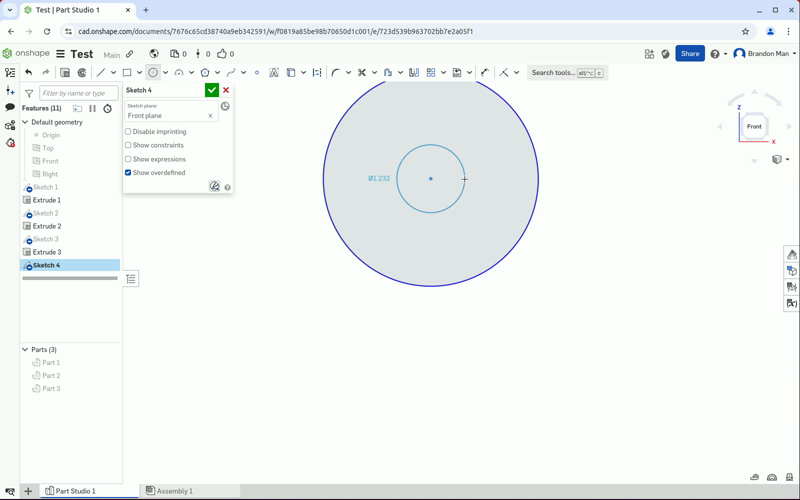
click(464, 178)
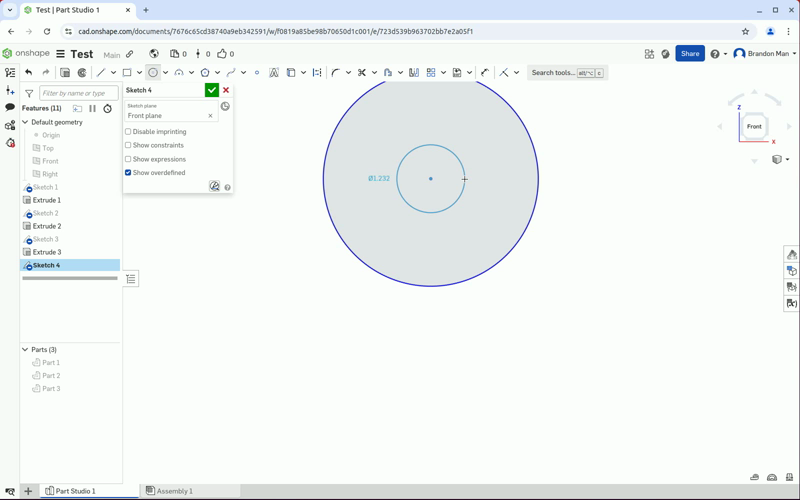
scroll(-6)
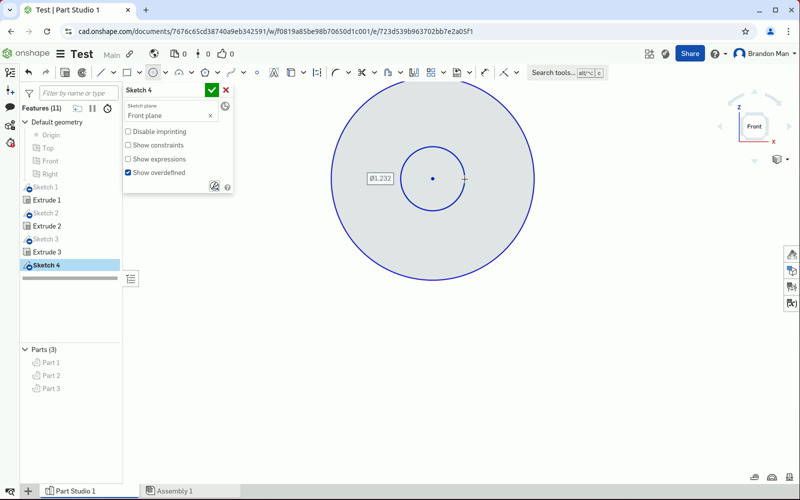
scroll(-6)
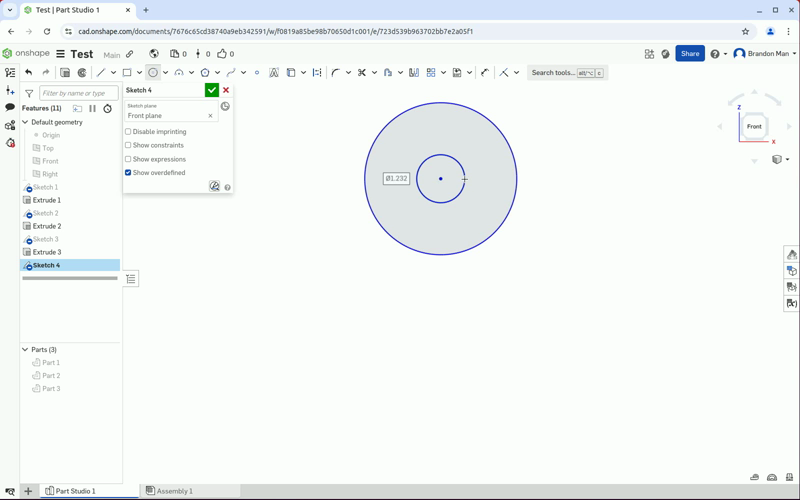
scroll(-6)
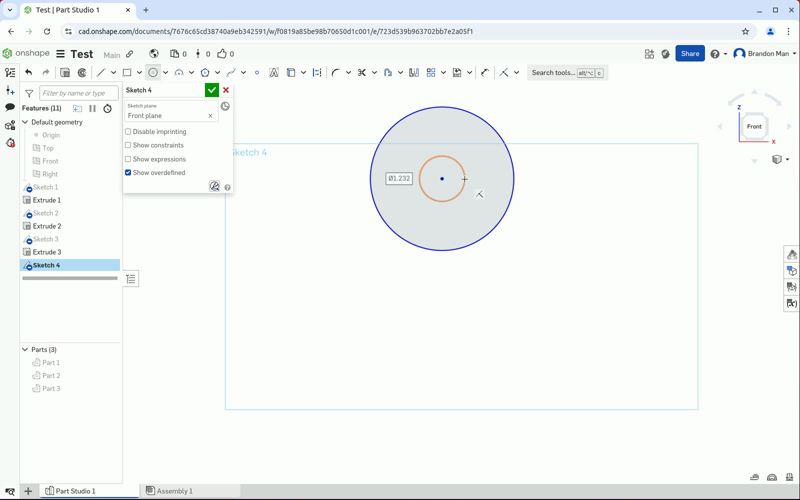
scroll(-6)
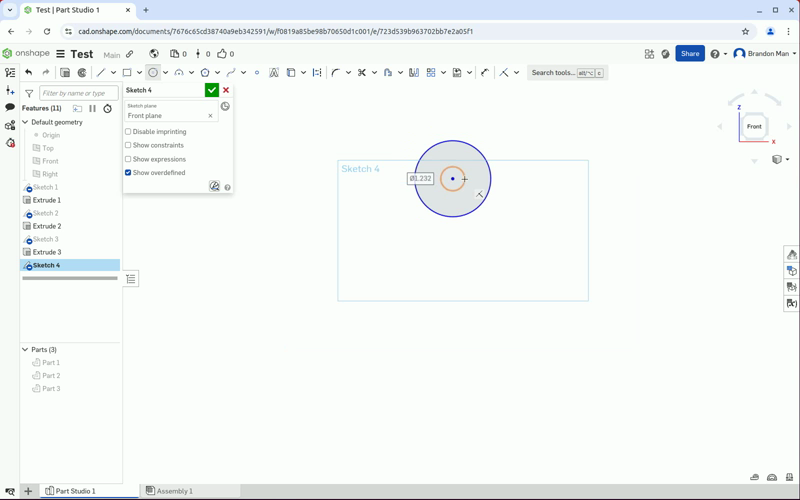
scroll(-6)
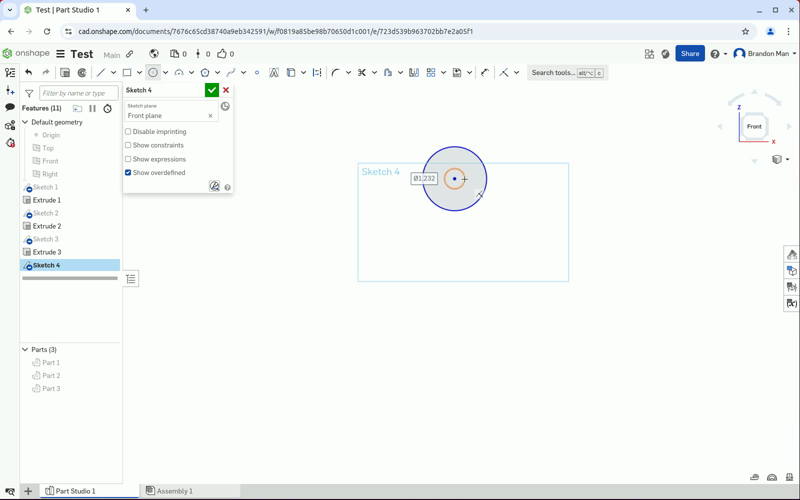
scroll(-6)
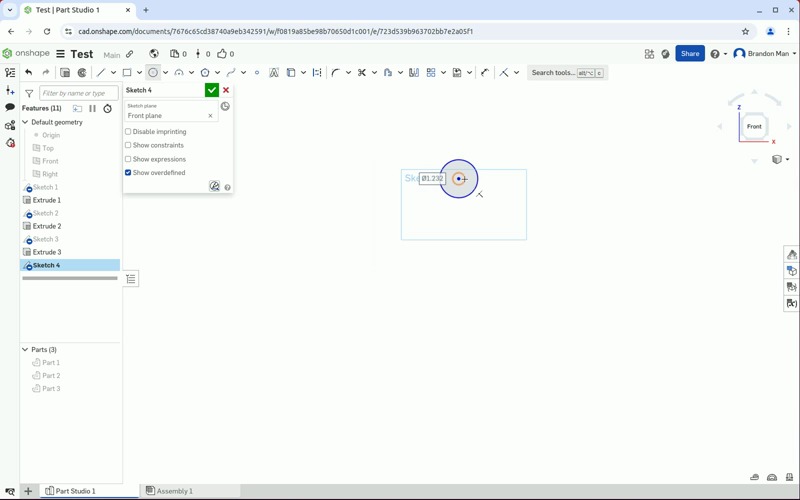
scroll(-6)
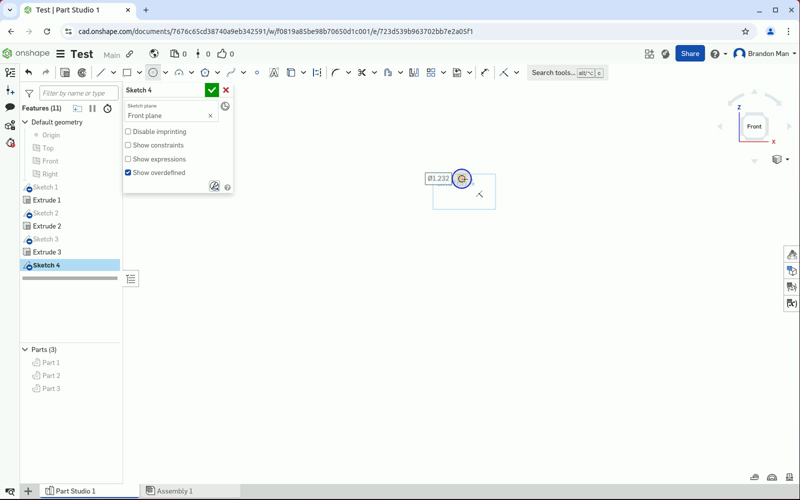
key(esc)
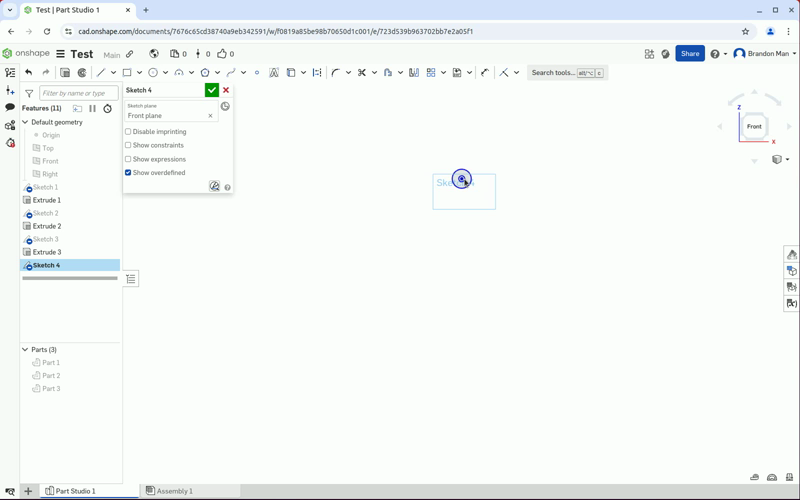
mouse_move(464, 171)
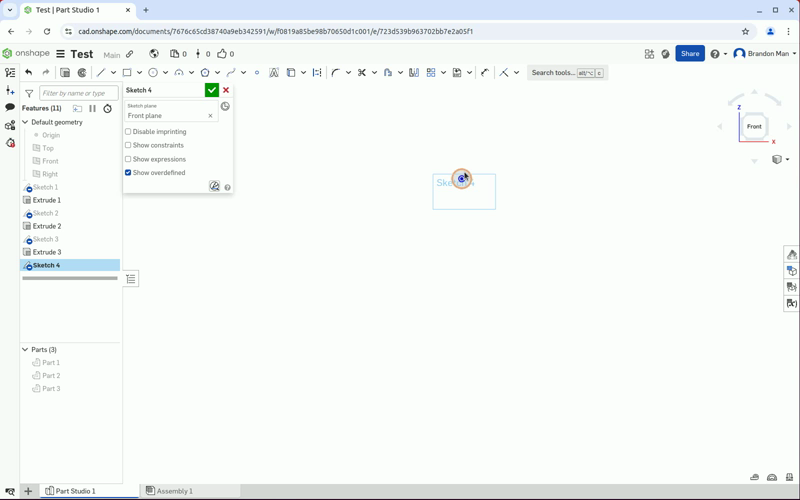
scroll(6)
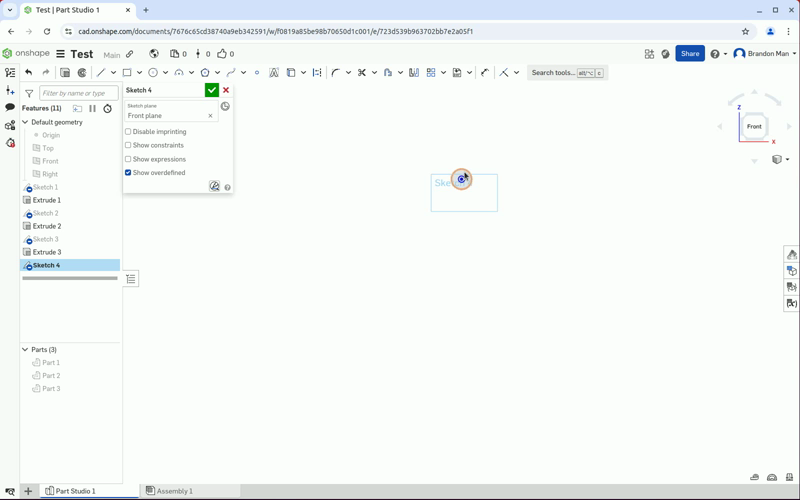
scroll(6)
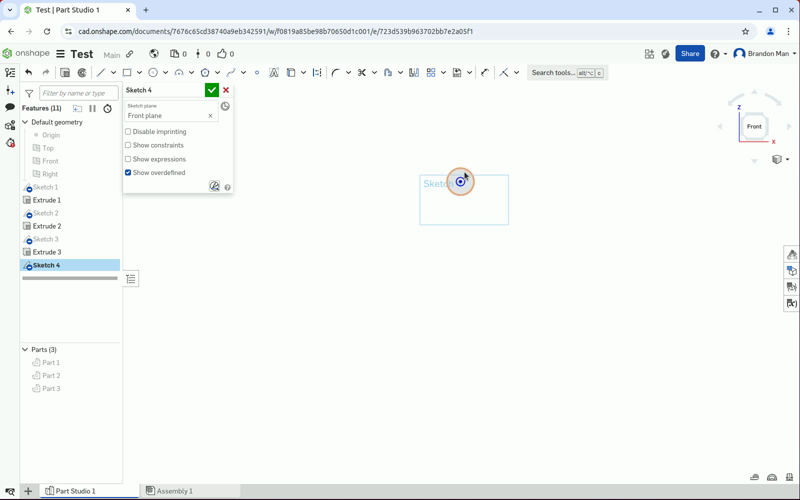
scroll(6)
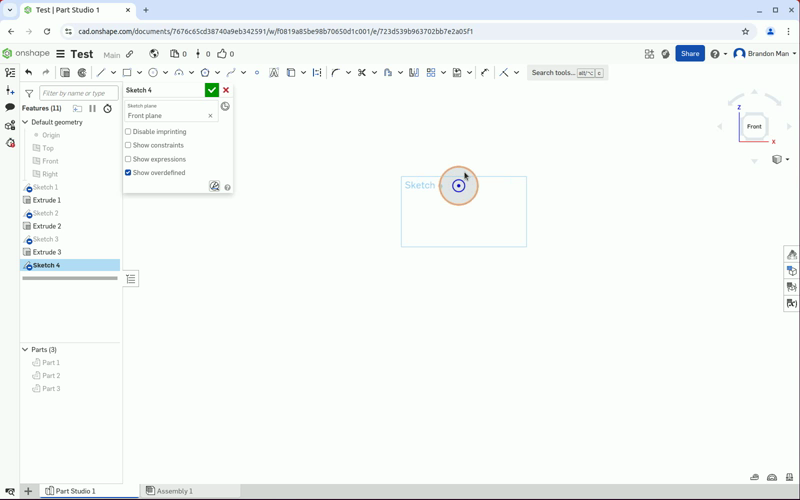
scroll(6)
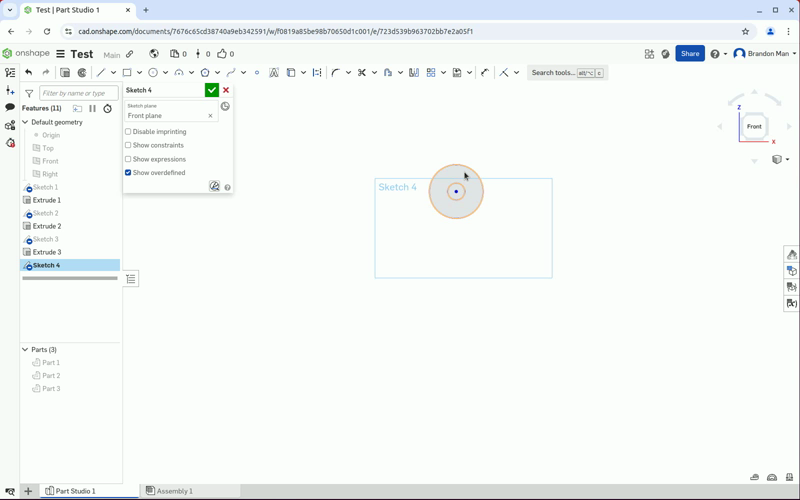
scroll(6)
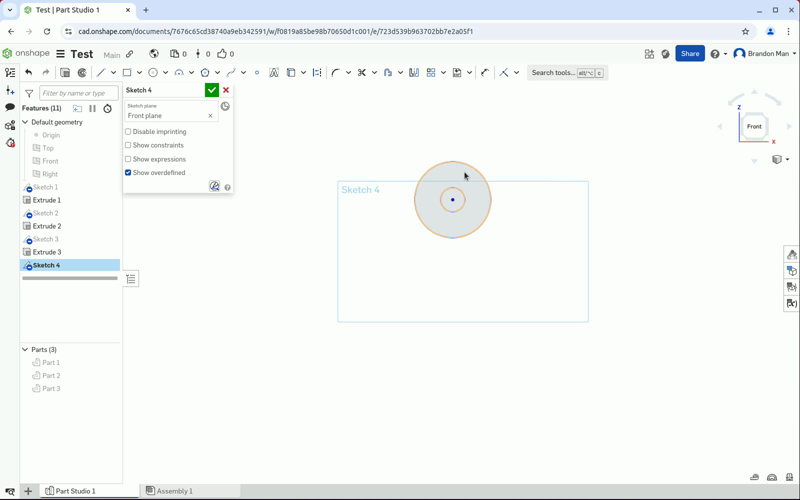
scroll(6)
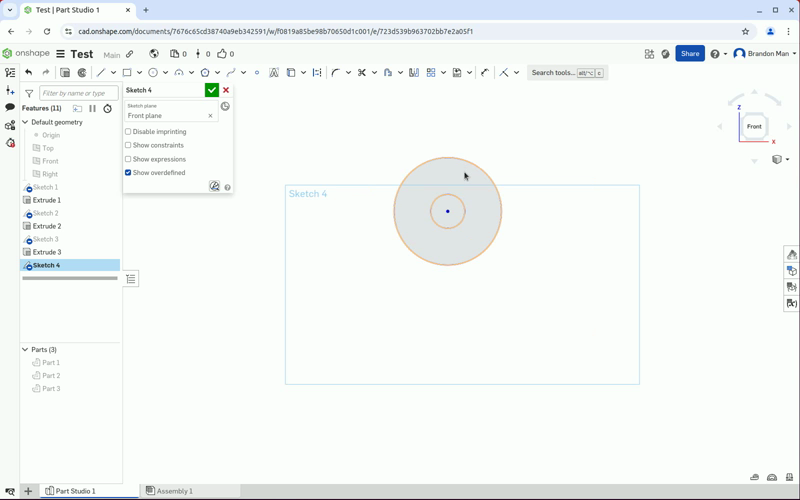
scroll(6)
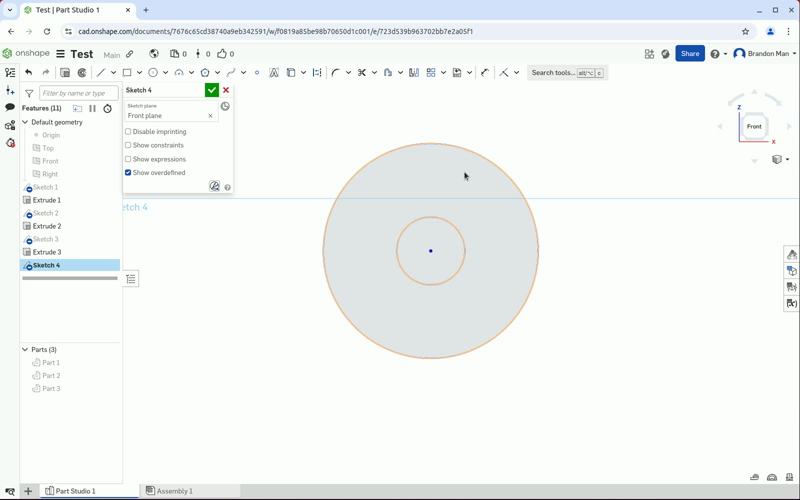
click(464, 171)
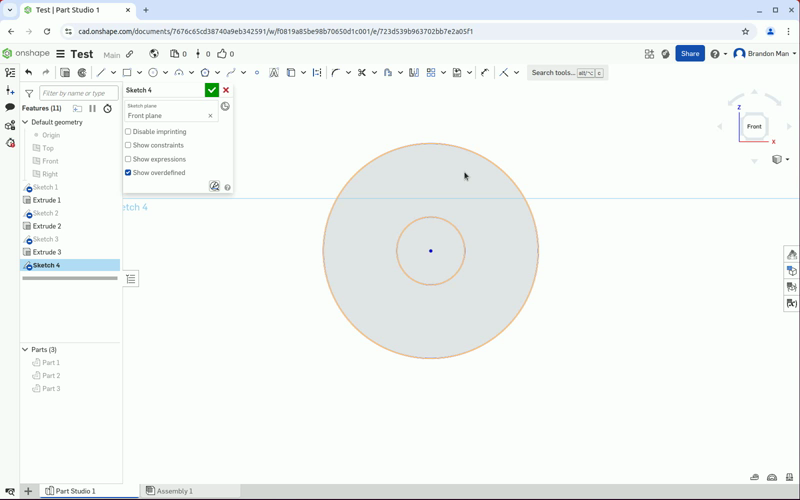
scroll(-6)
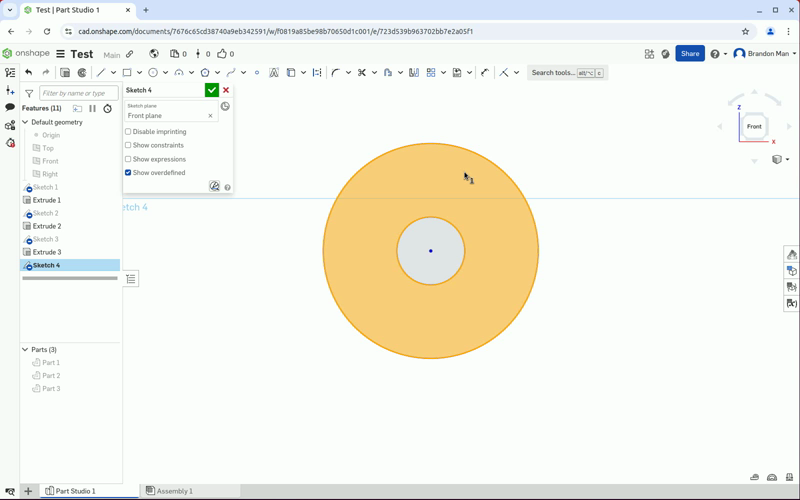
scroll(-6)
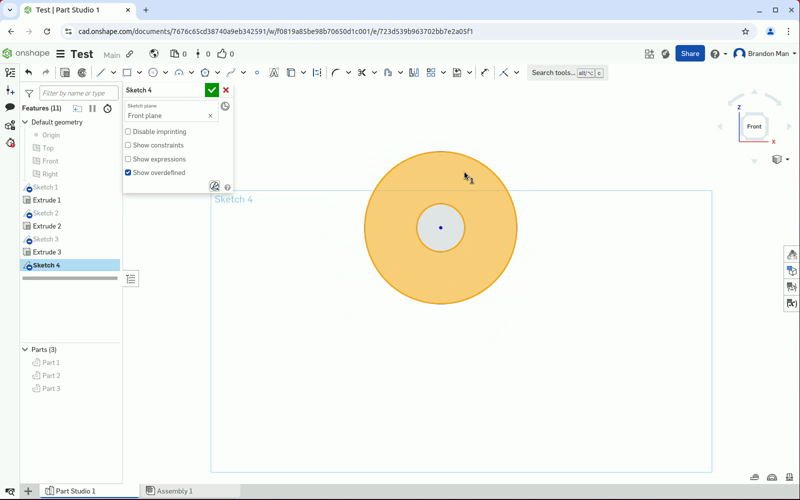
scroll(-6)
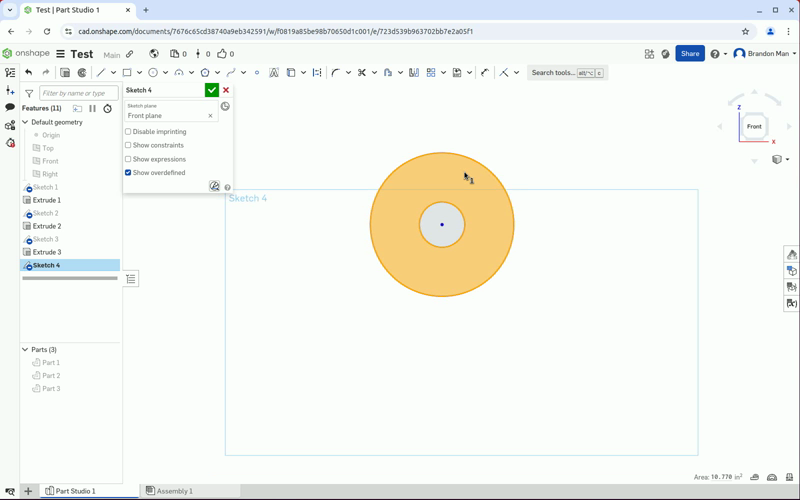
scroll(-6)
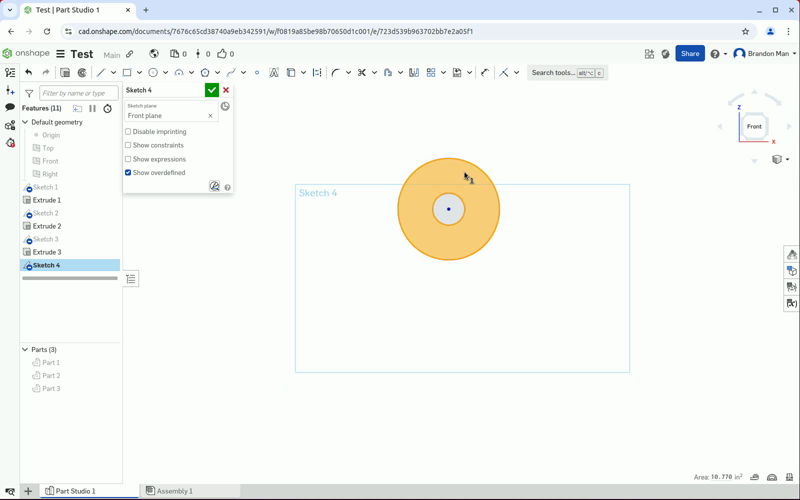
scroll(-6)
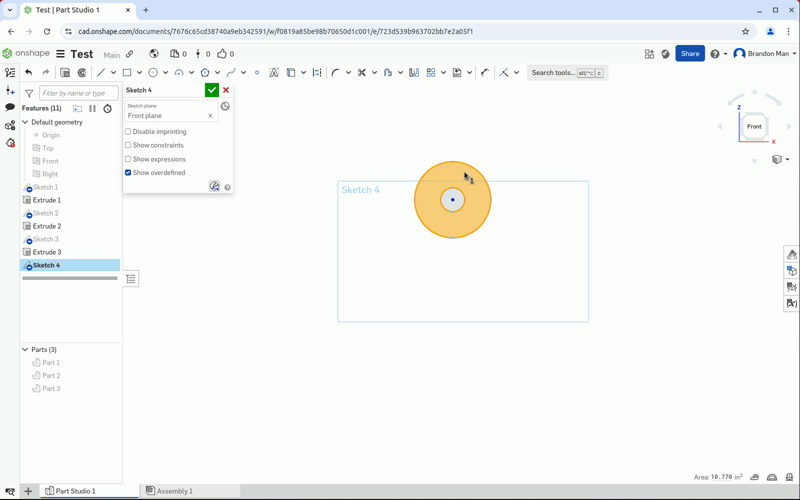
scroll(-6)
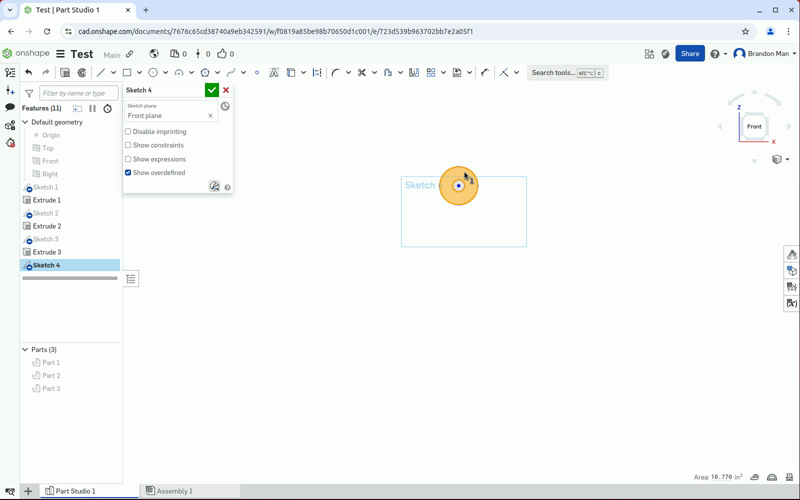
scroll(-6)
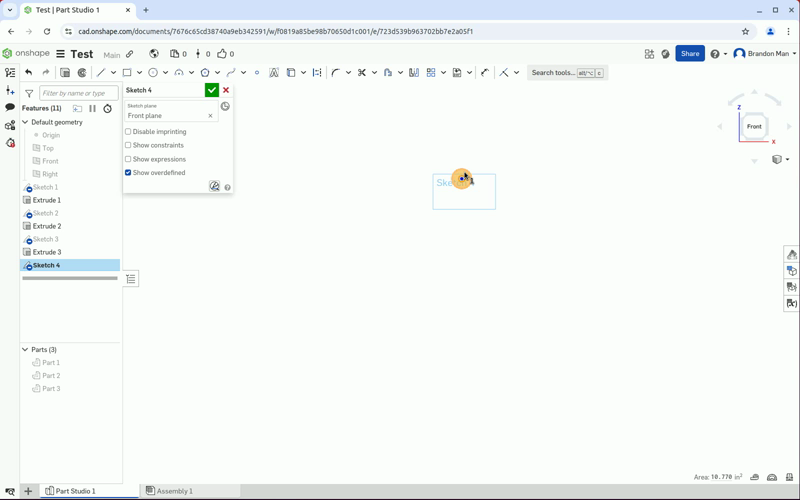
mouse_move(73, 352)
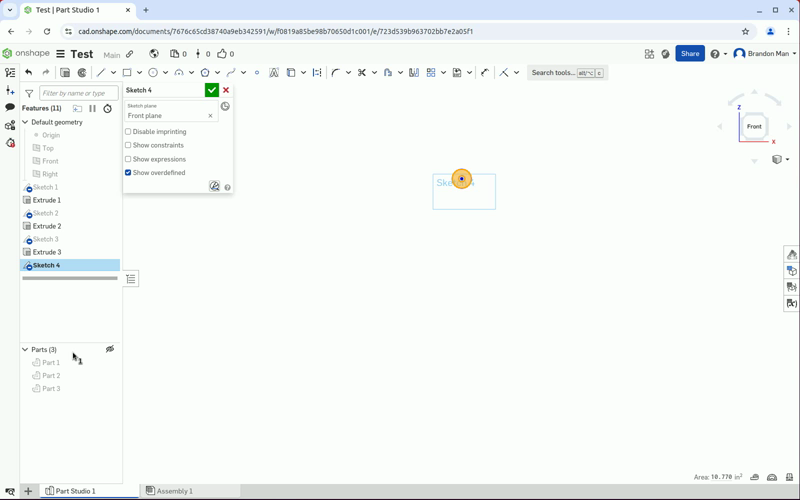
key(shift+y)
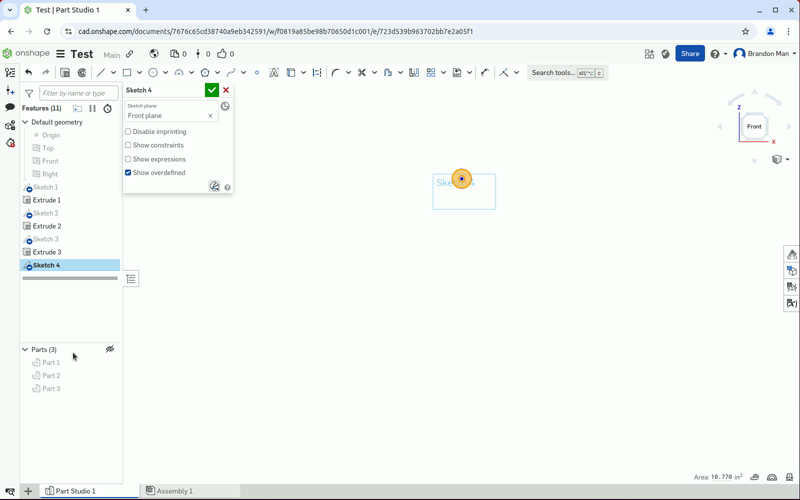
key(shift+e)
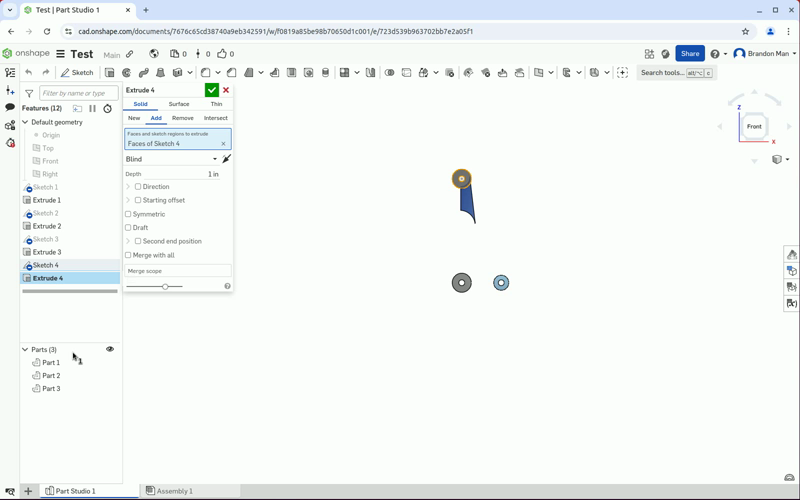
mouse_move(143, 106)
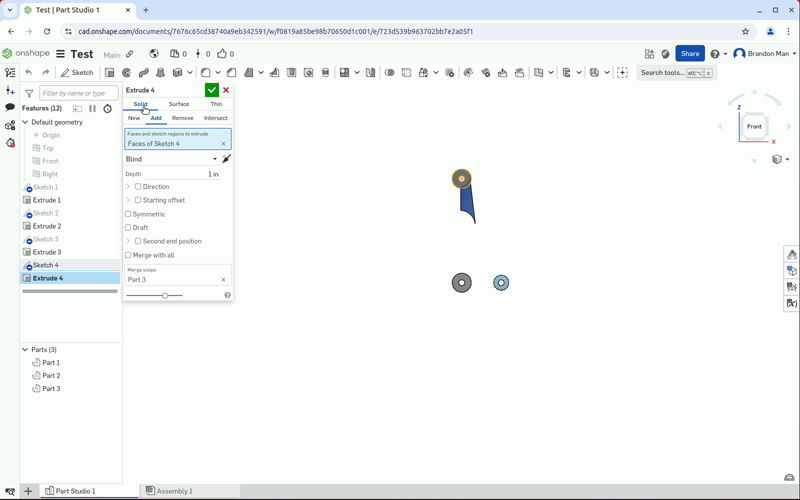
click(143, 106)
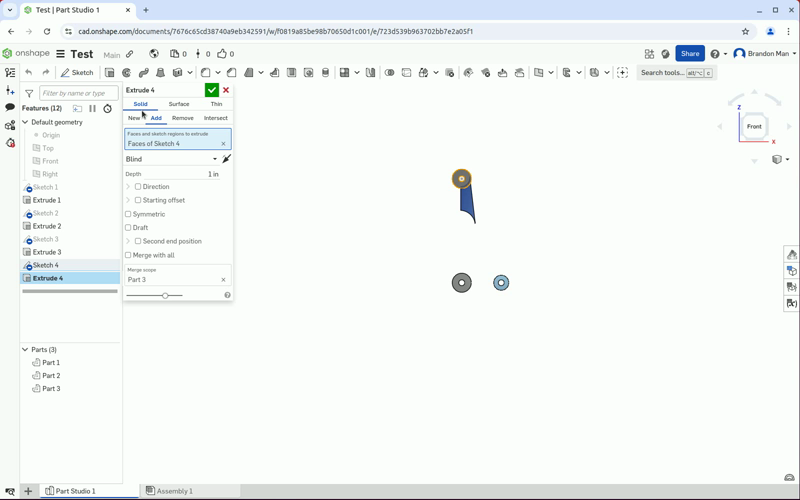
mouse_move(137, 120)
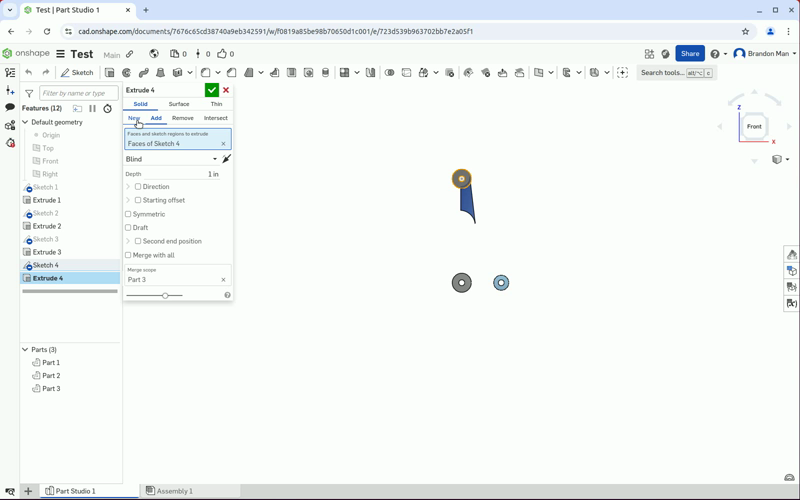
click(137, 120)
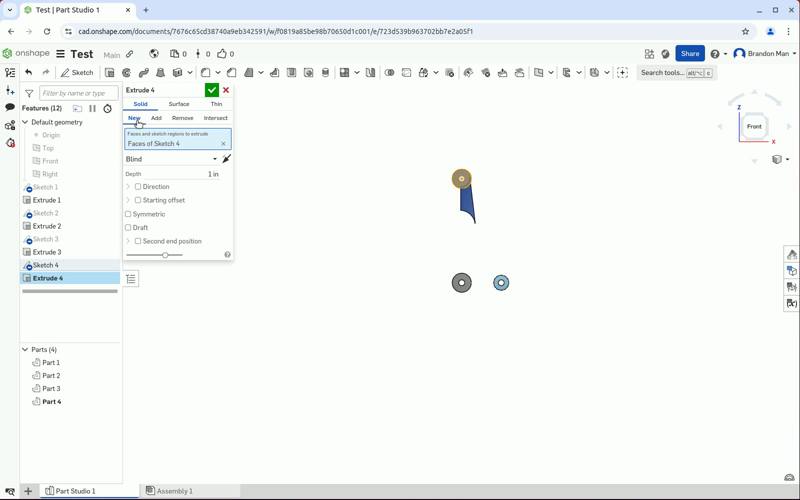
key(tab, 4)
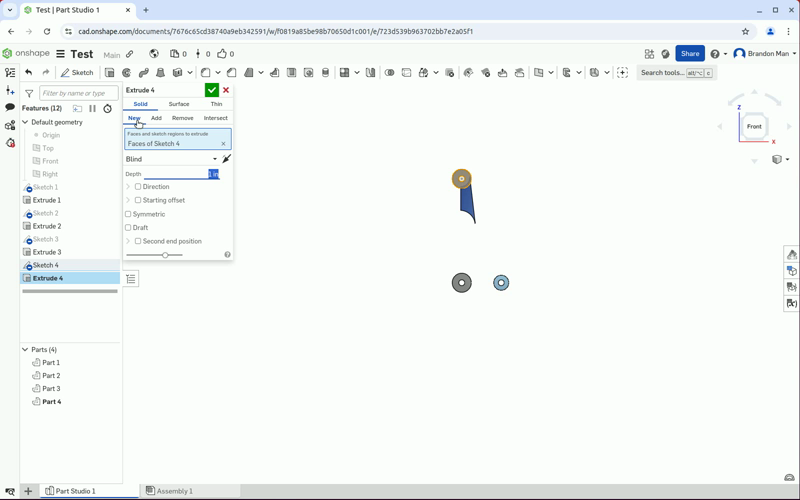
text(0.481)
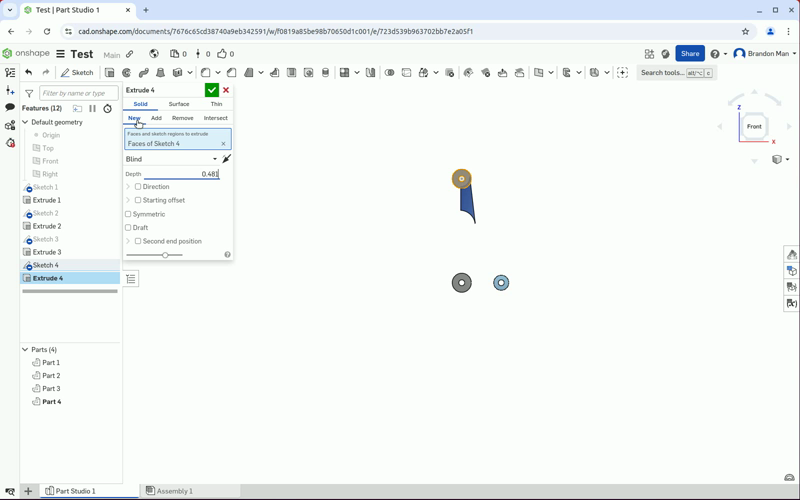
key(enter)
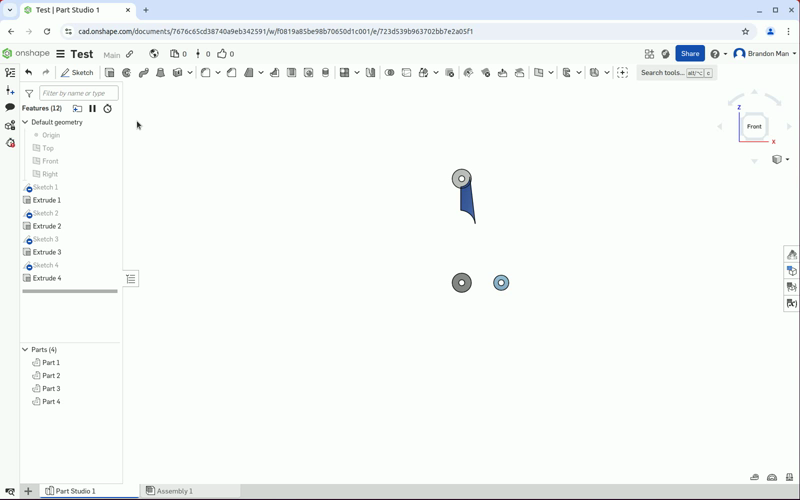
key(shift+h)
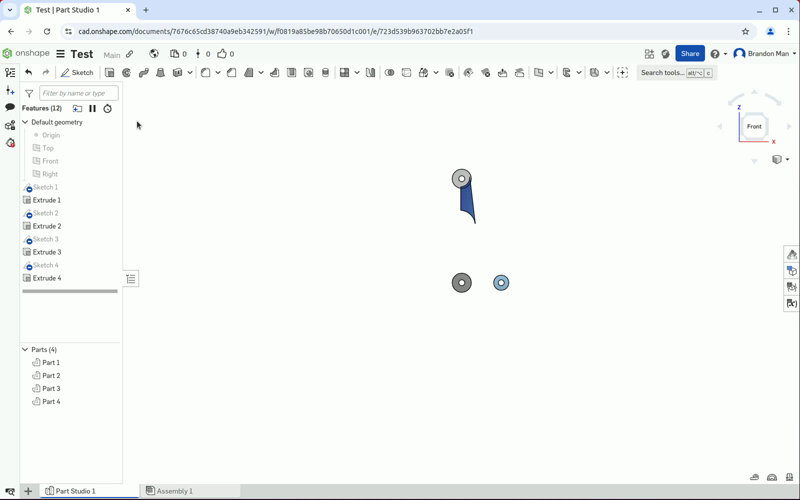
key(shift+h)
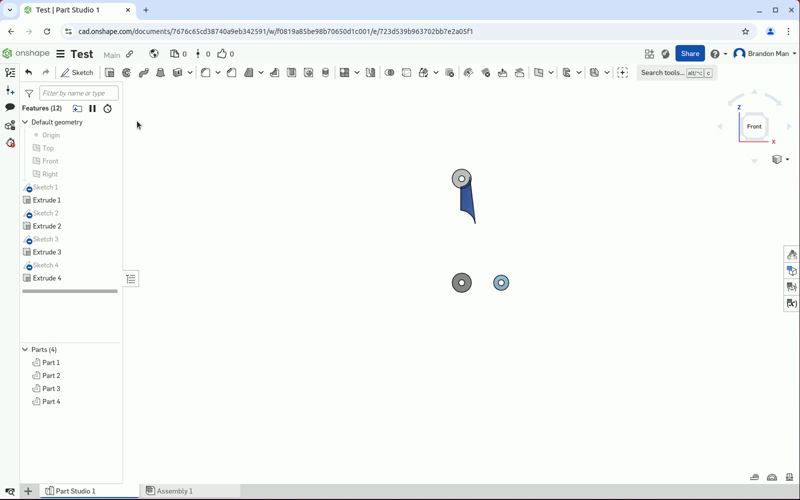
mouse_move(73, 189)
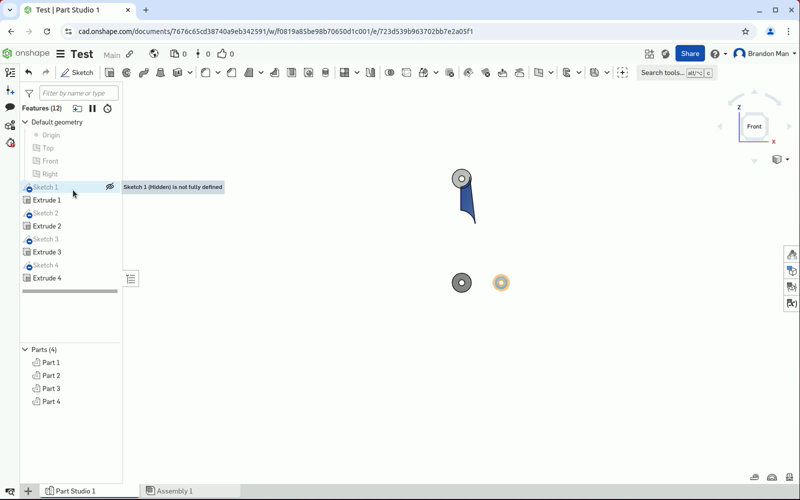
click(73, 189)
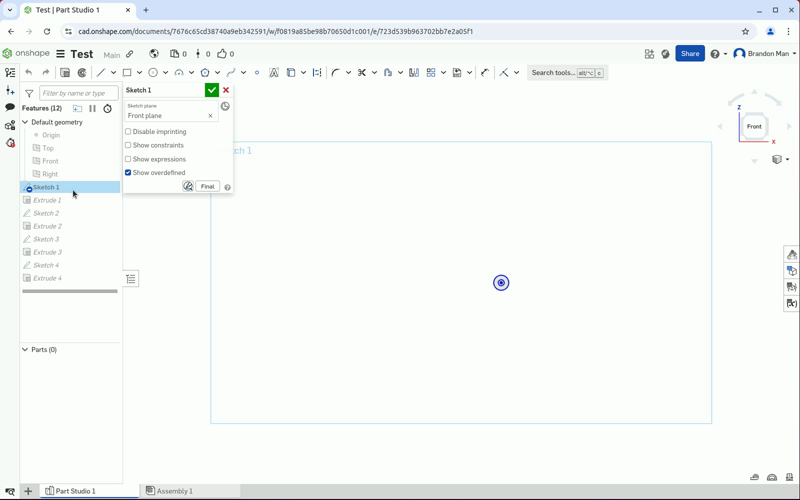
mouse_move(229, 92)
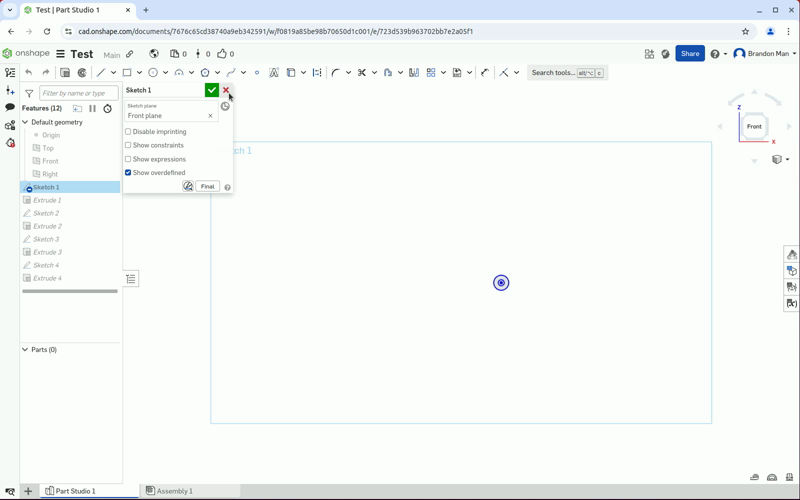
click(229, 92)
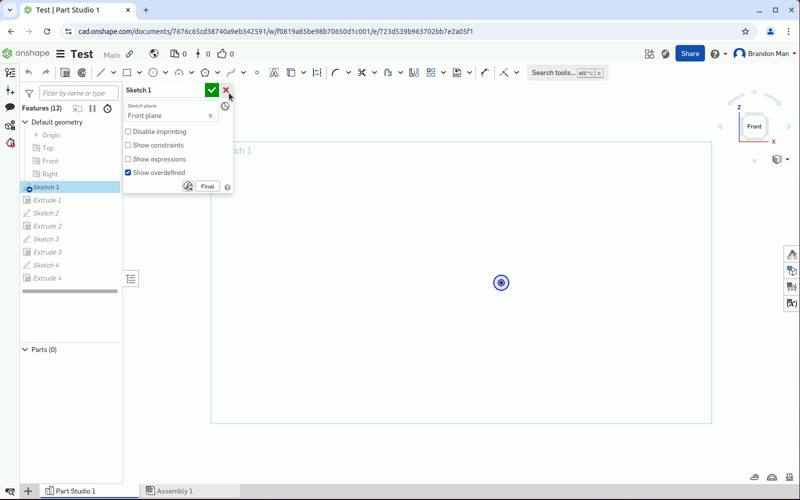
key(shift+s)
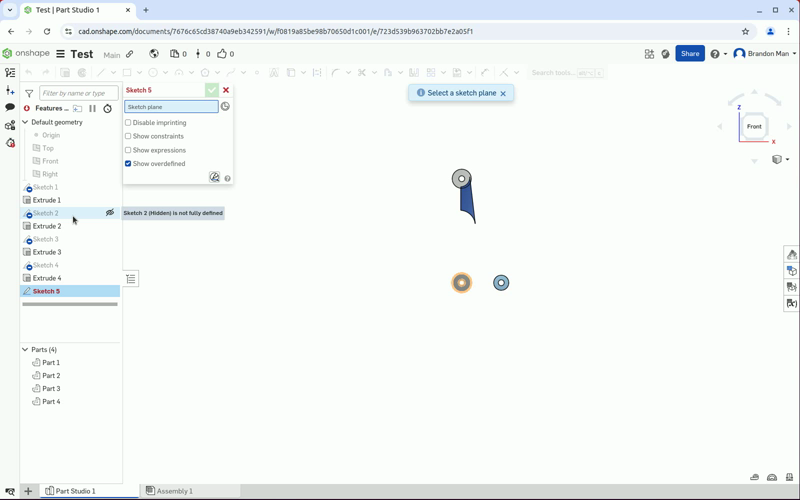
scroll(3)
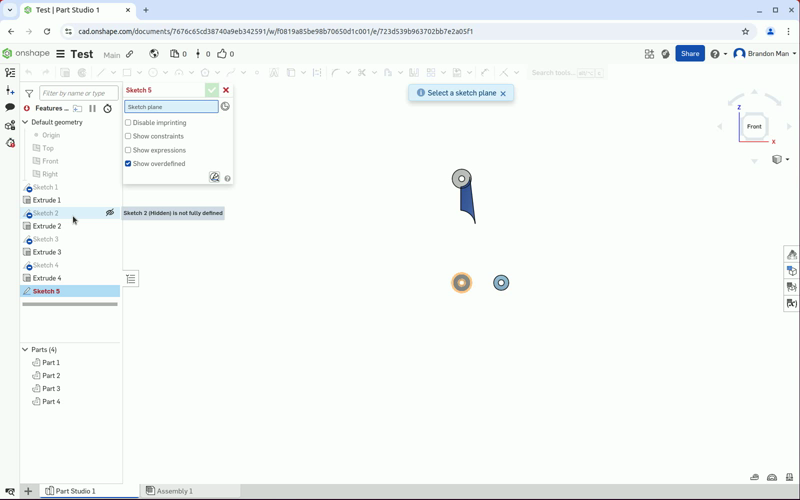
mouse_move(73, 163)
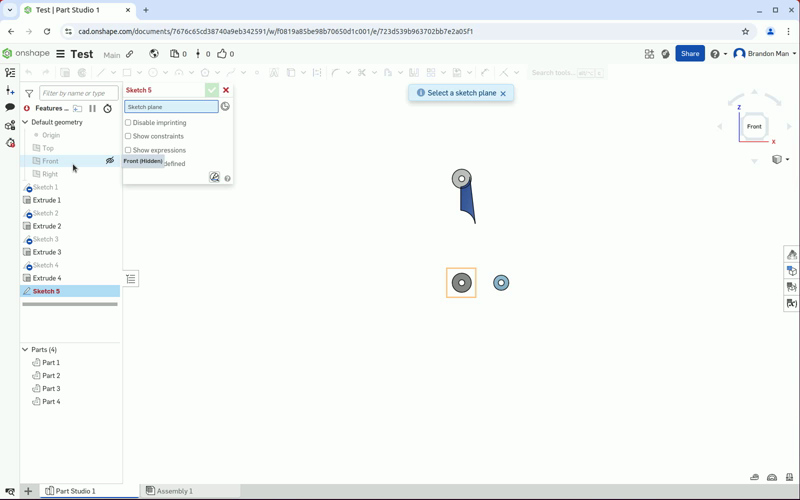
click(73, 163)
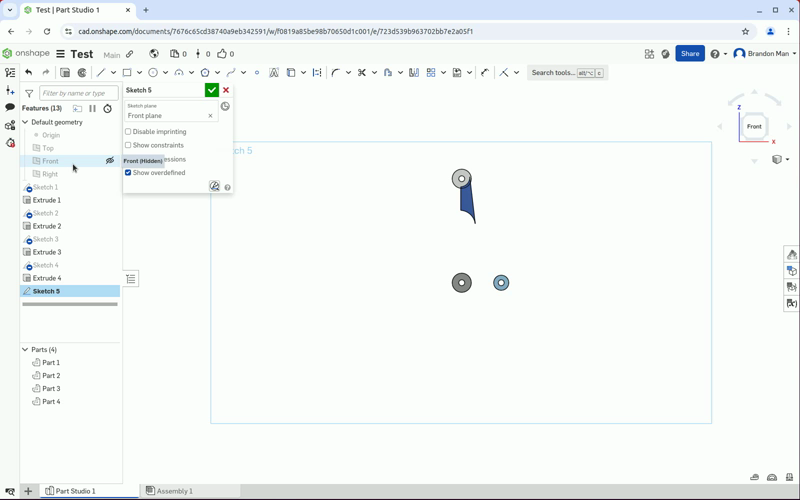
mouse_move(73, 352)
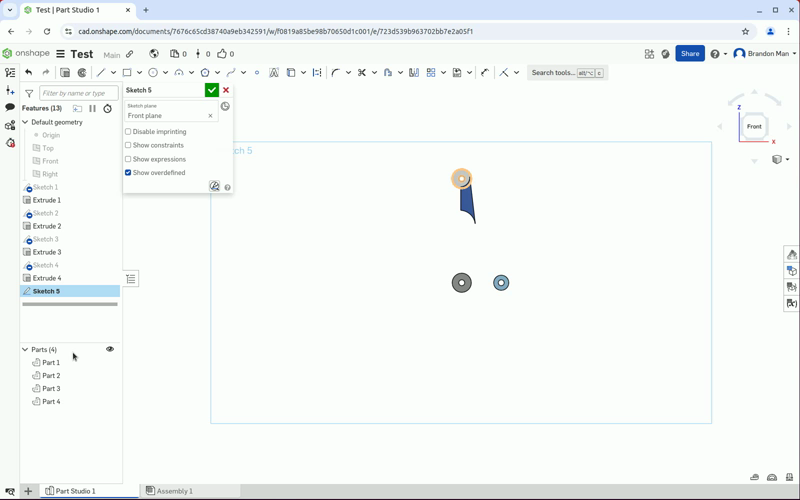
key(y)
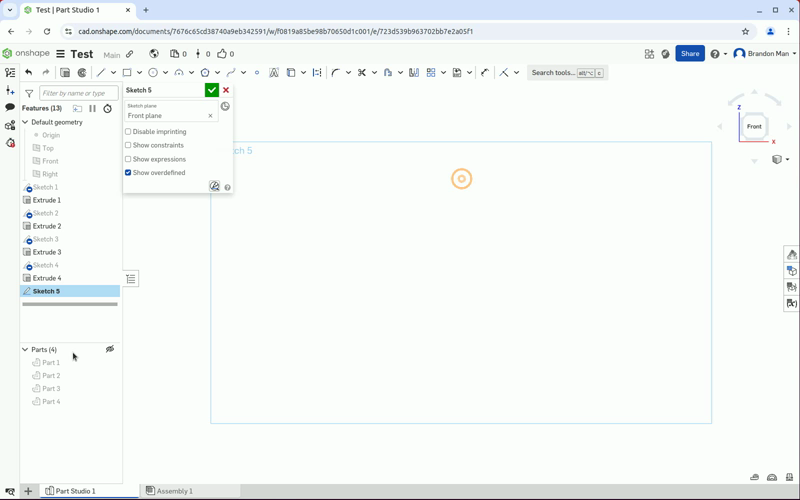
key(l)
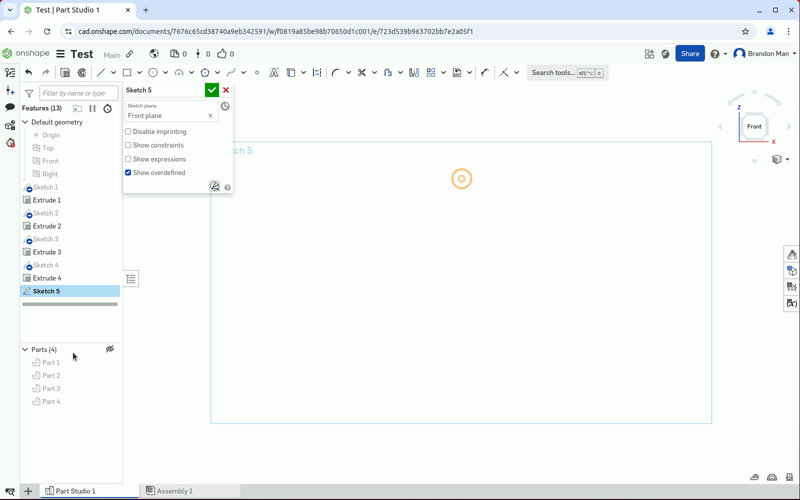
key_down(shift)
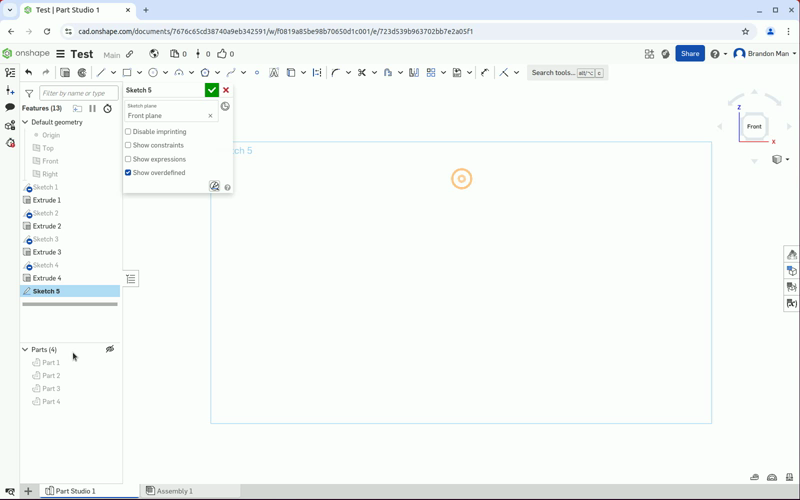
mouse_move(446, 226)
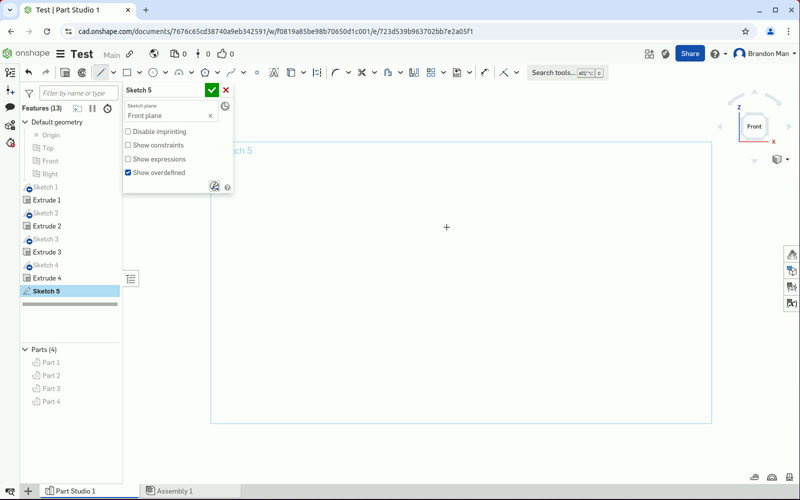
click(446, 226)
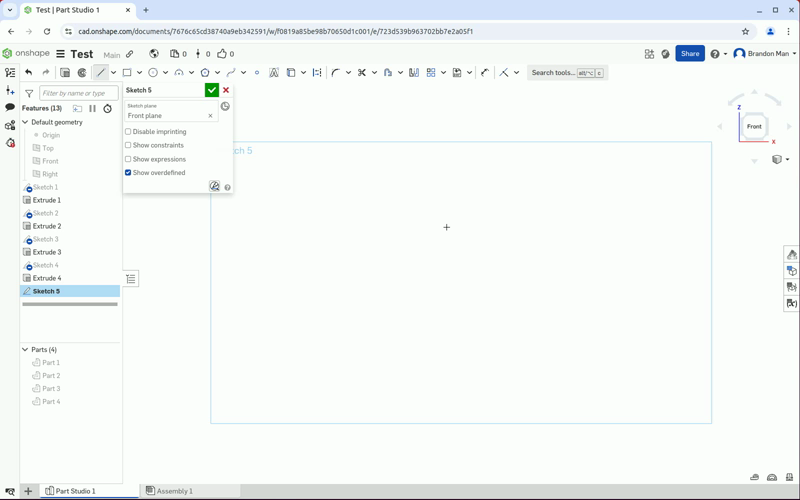
key_up(shift)
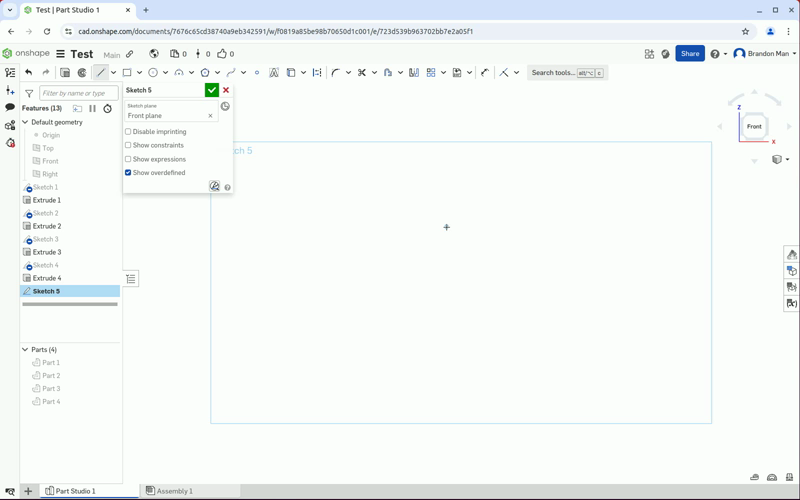
key_down(shift)
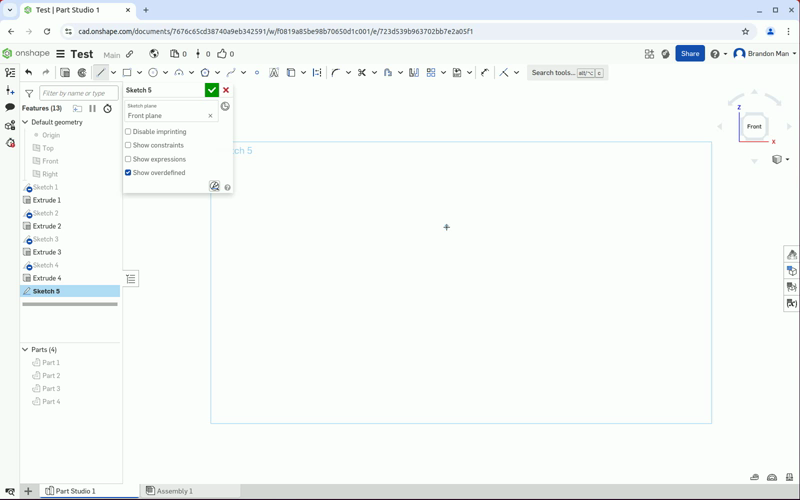
mouse_move(476, 226)
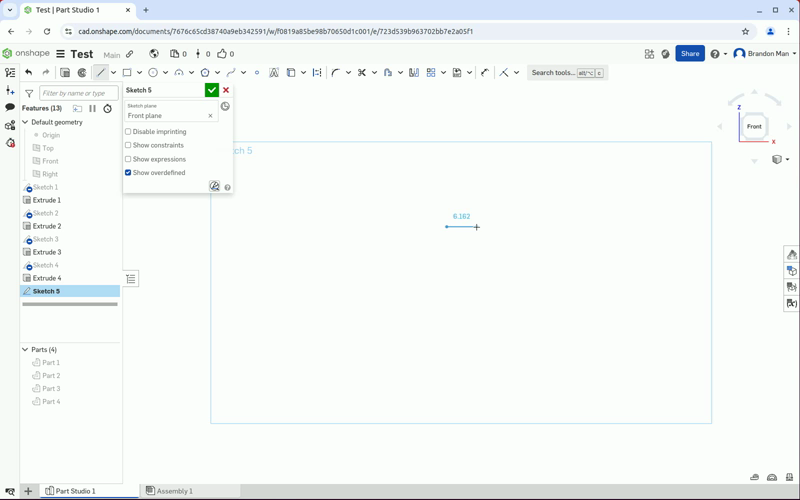
mouse_move(452, 284)
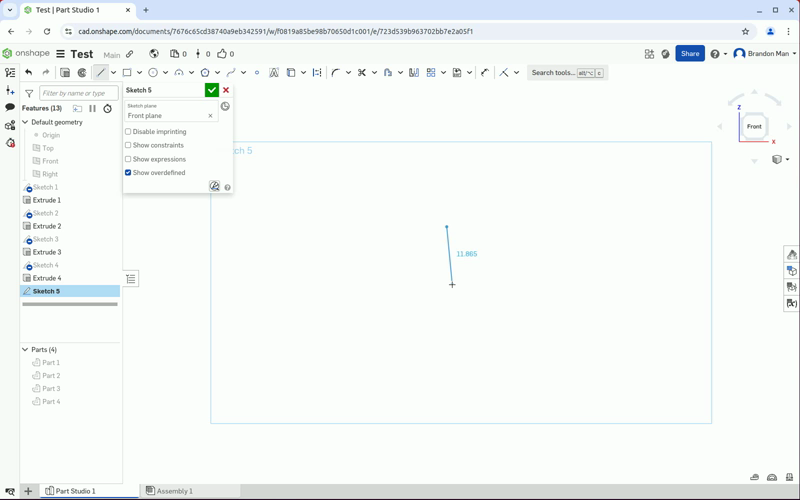
click(452, 284)
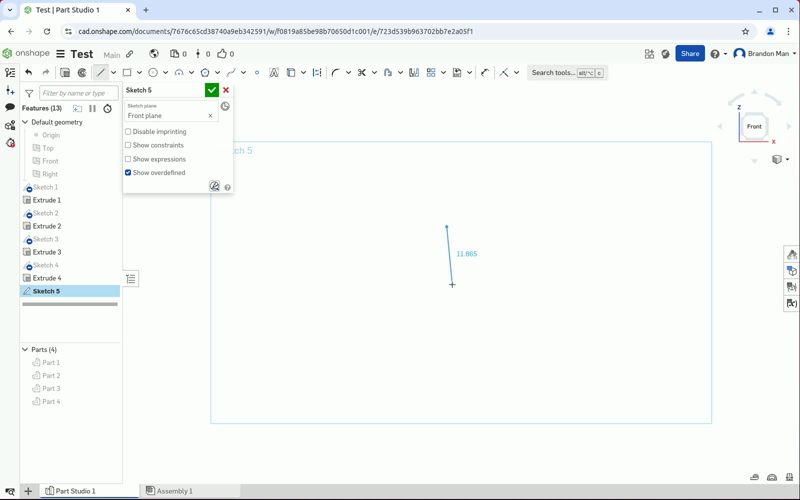
key_up(shift)
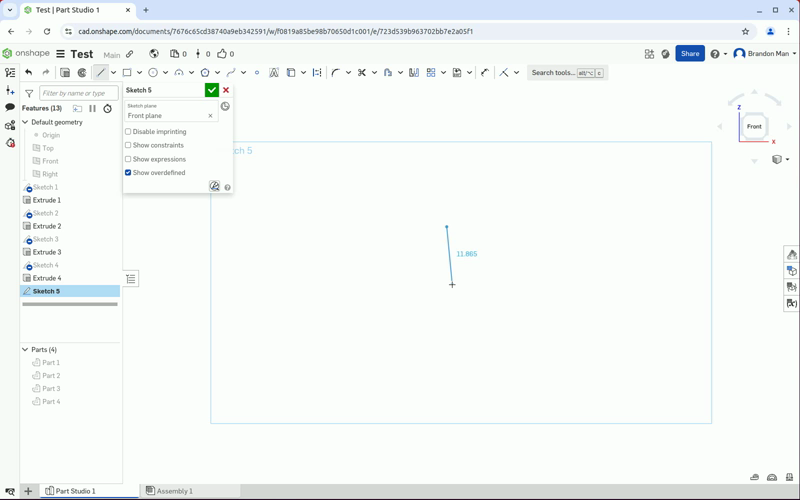
key(esc)
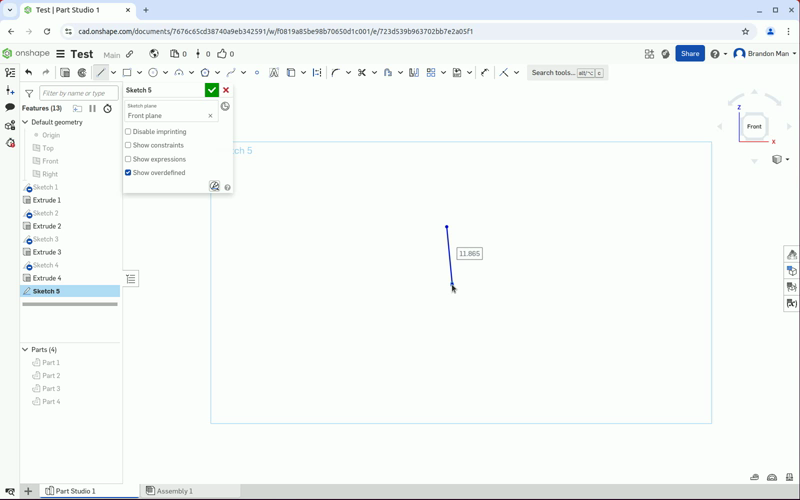
key(a)
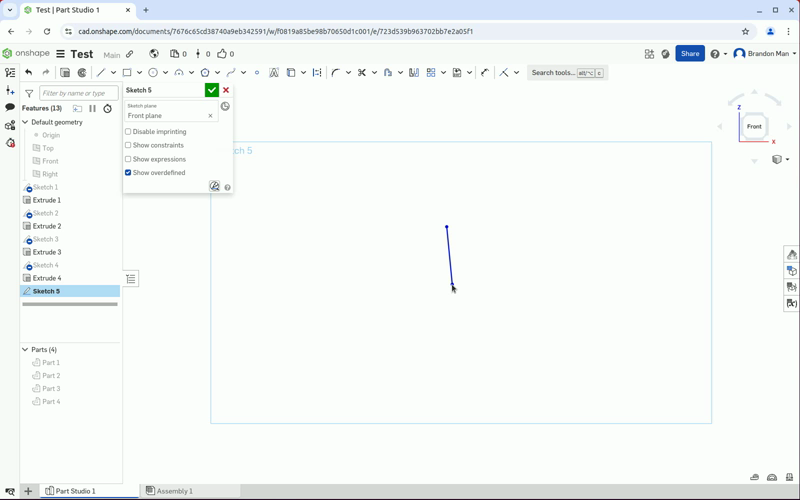
mouse_move(452, 284)
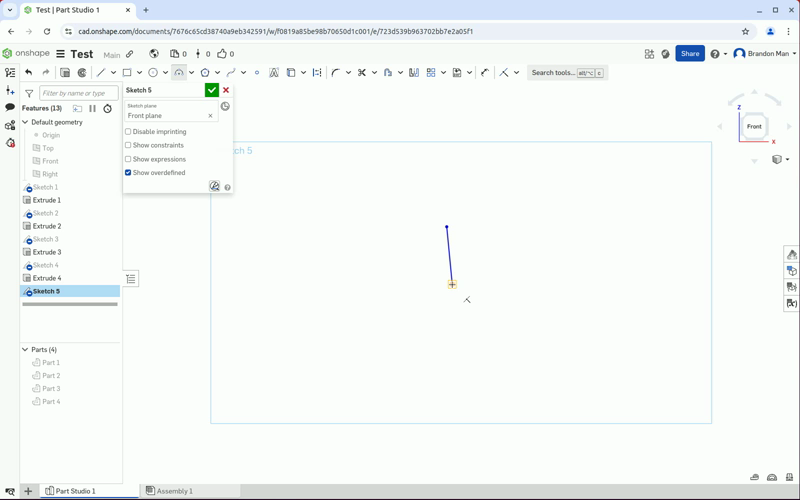
click(452, 284)
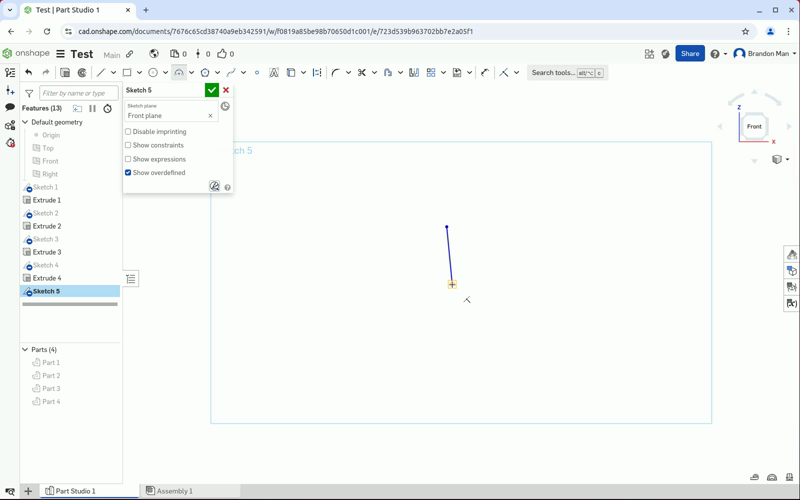
key_down(shift)
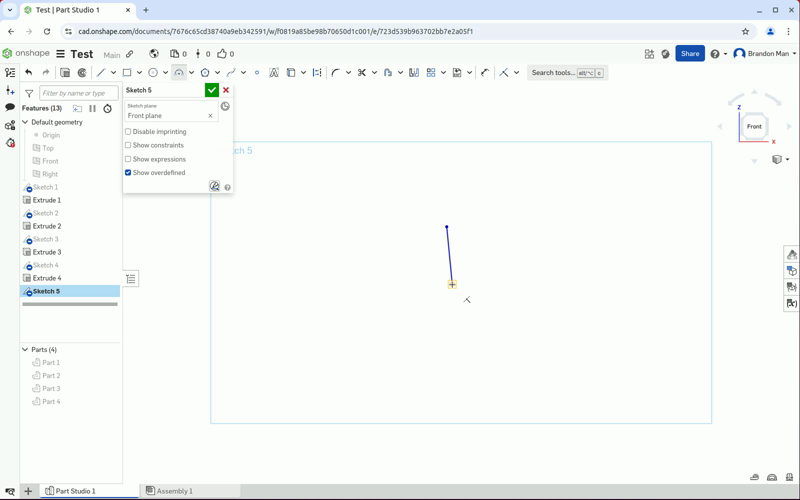
mouse_move(461, 291)
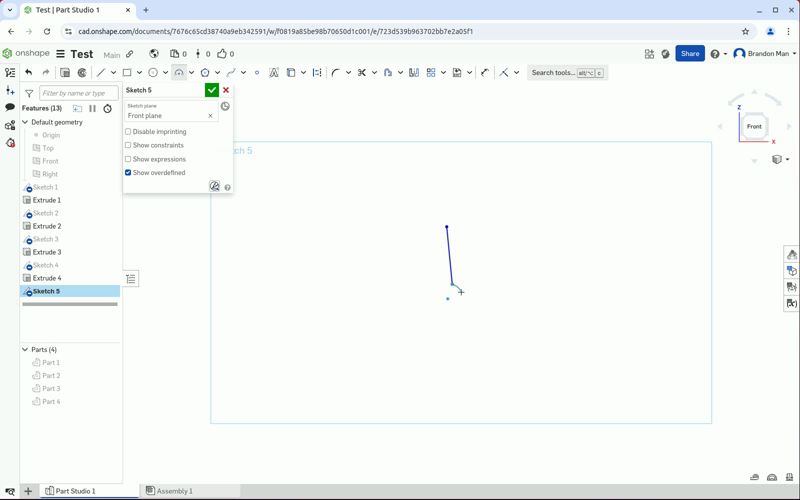
click(461, 291)
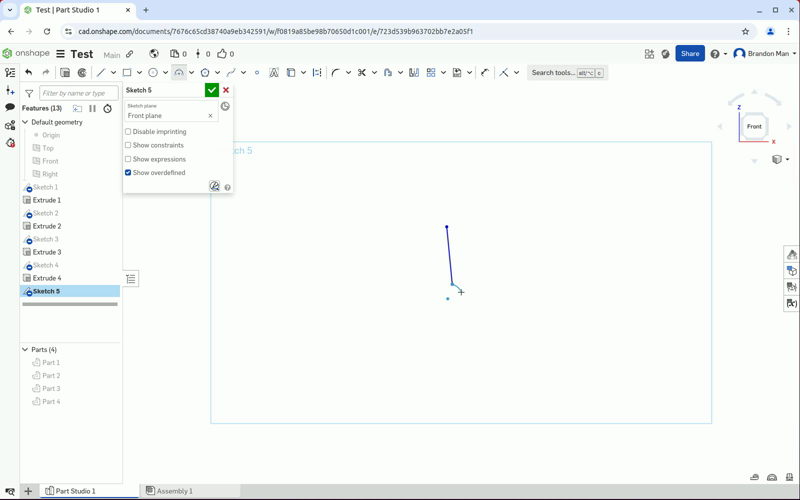
mouse_move(466, 276)
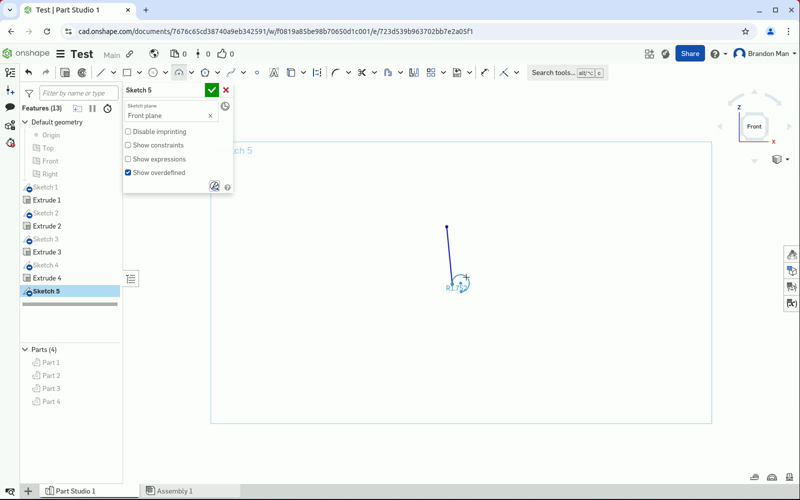
click(466, 276)
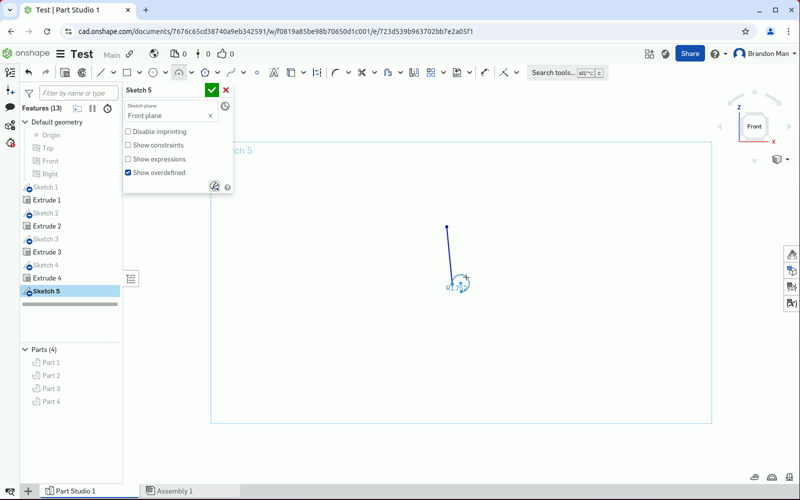
key_up(shift)
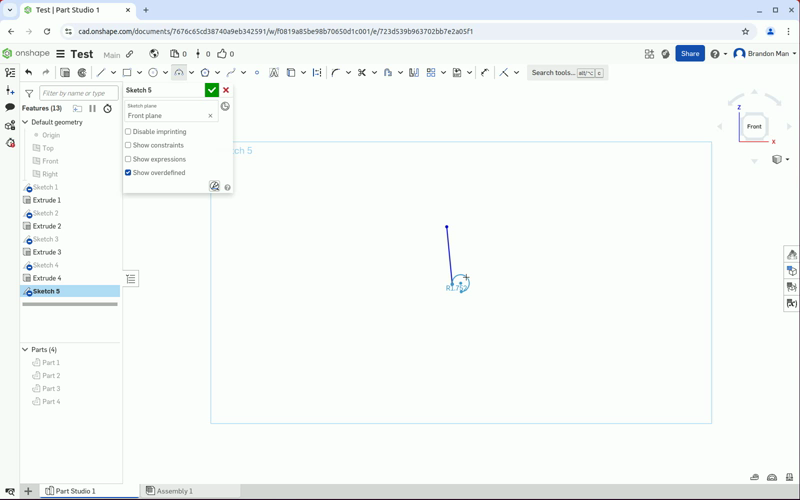
key(esc)
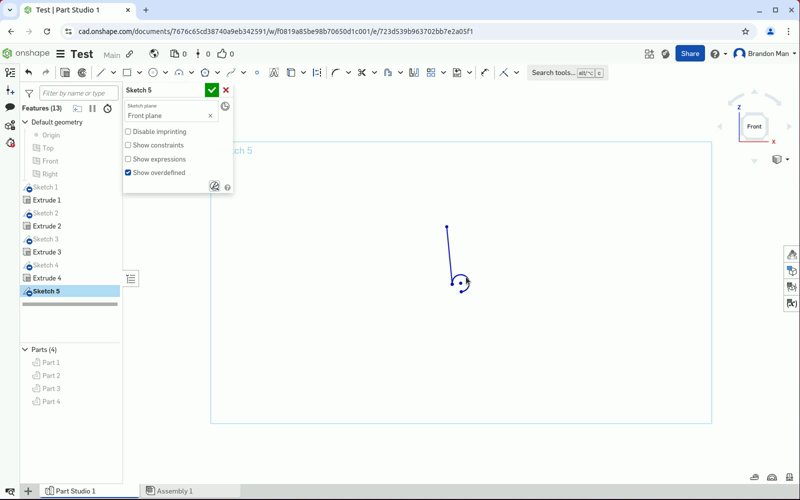
key(l)
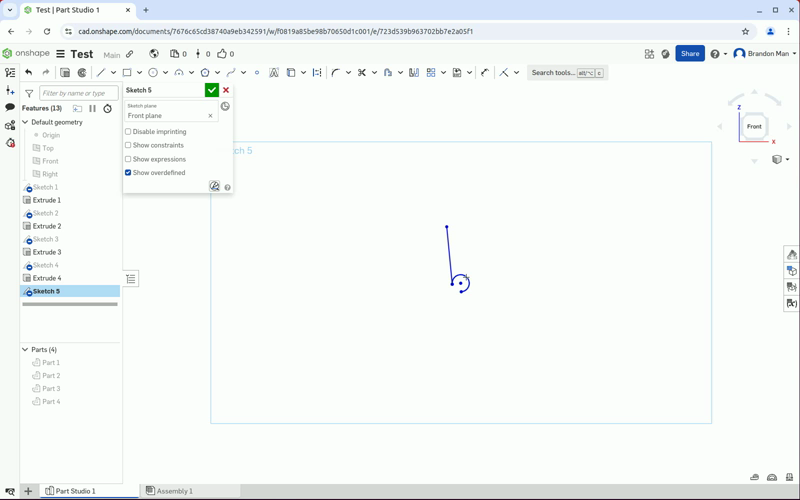
mouse_move(461, 291)
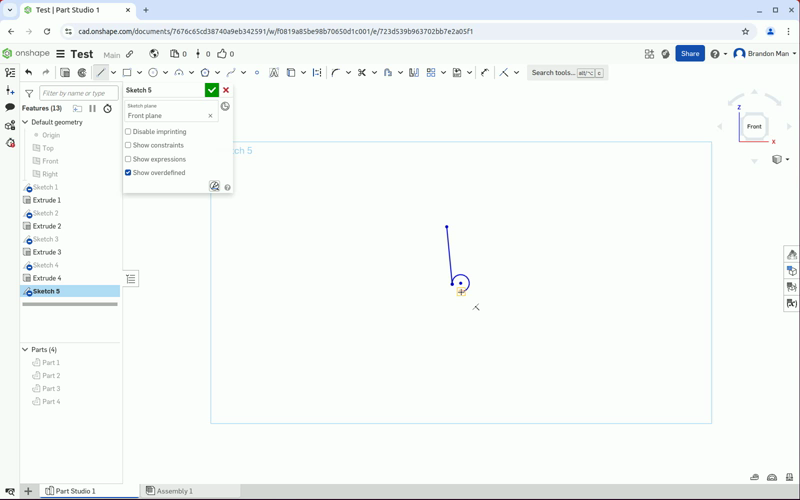
click(461, 291)
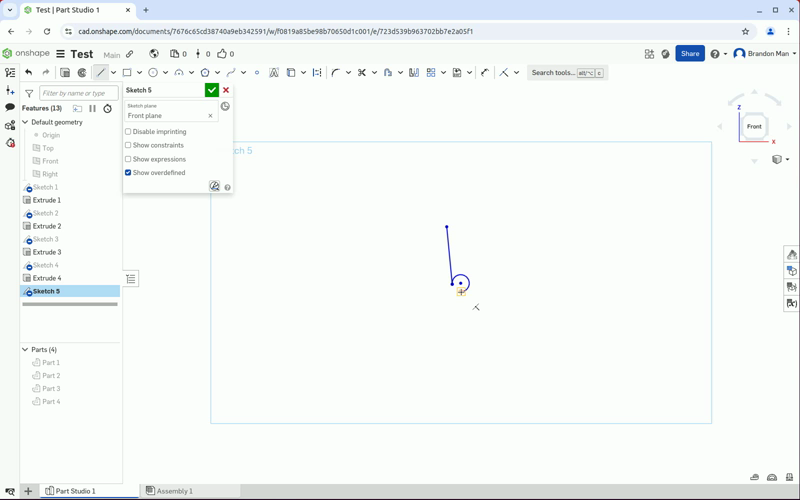
key_down(shift)
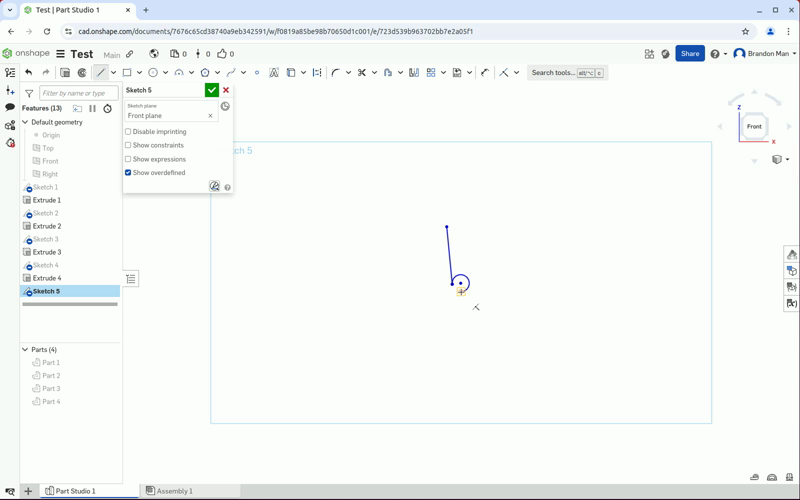
mouse_move(491, 291)
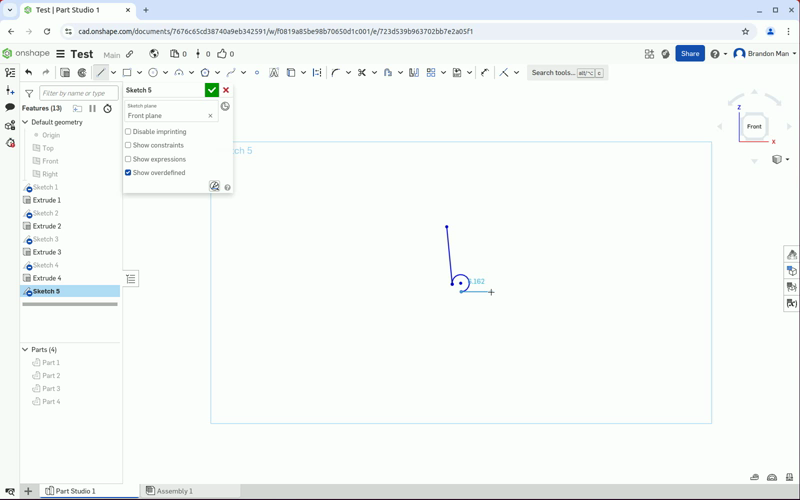
mouse_move(502, 290)
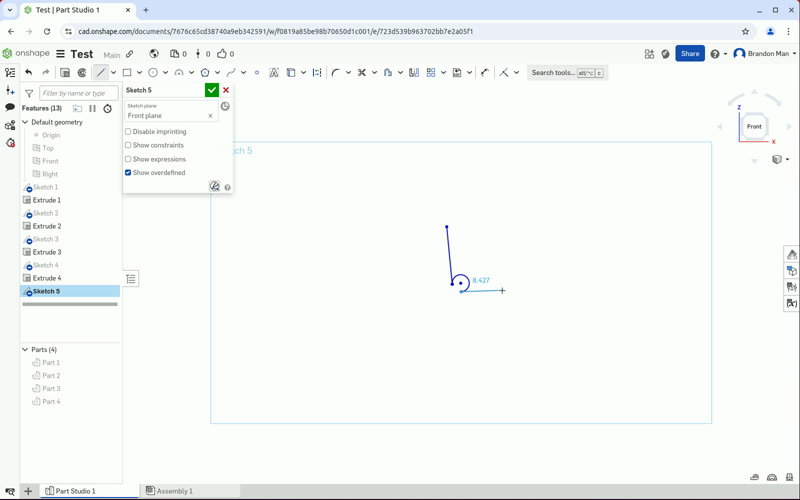
click(502, 290)
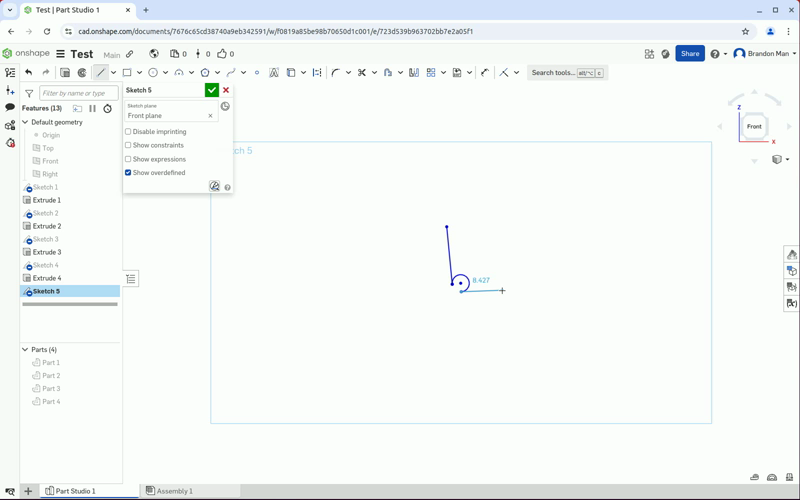
key_up(shift)
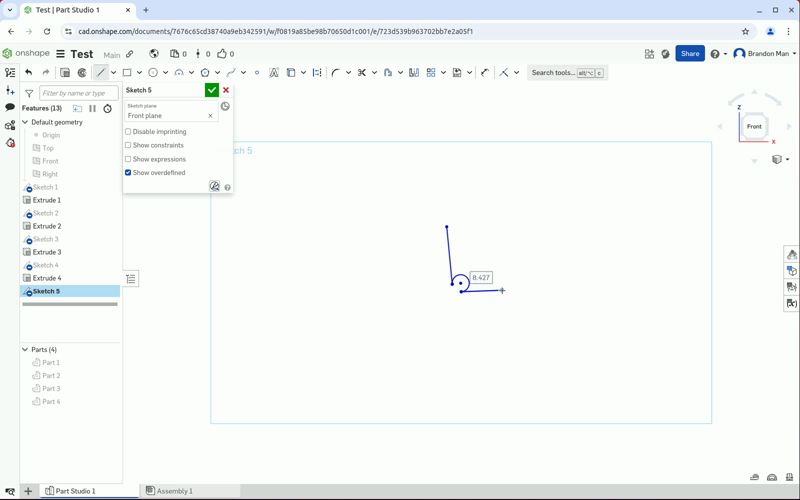
key(esc)
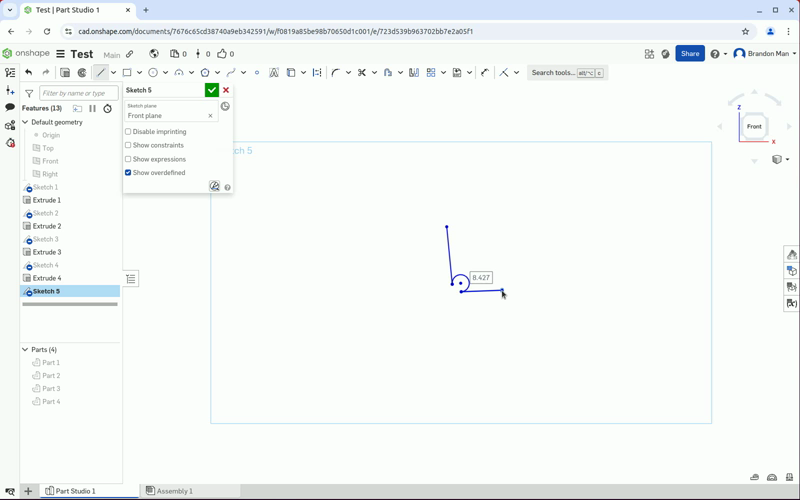
key(a)
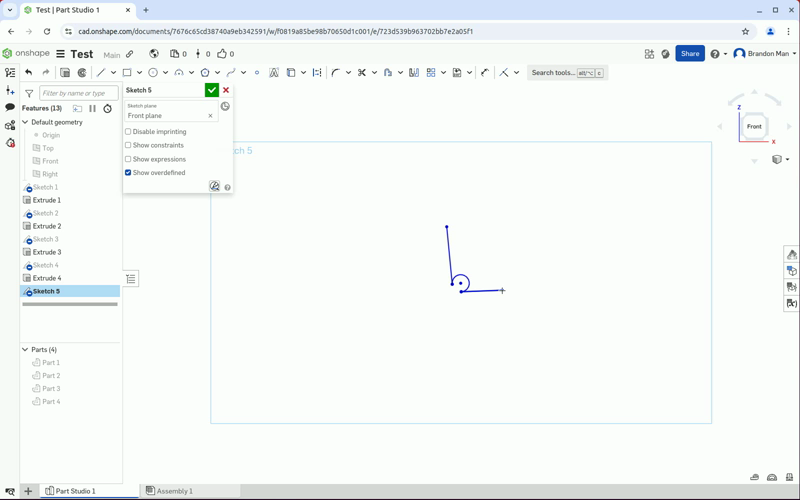
mouse_move(502, 290)
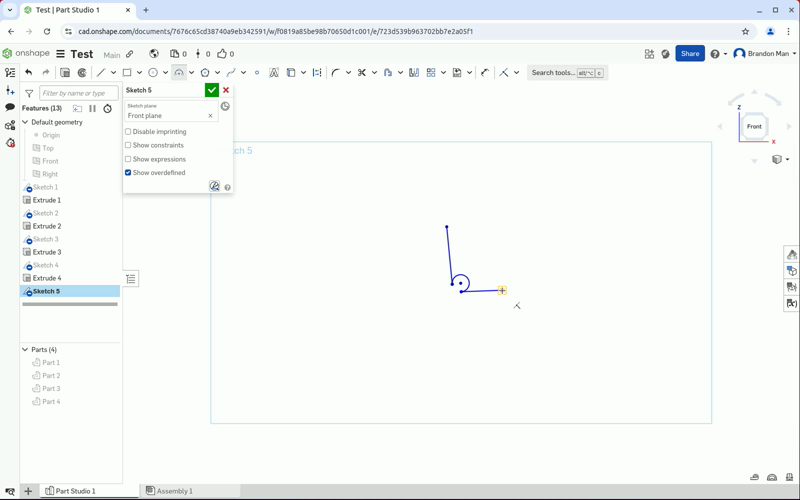
click(502, 290)
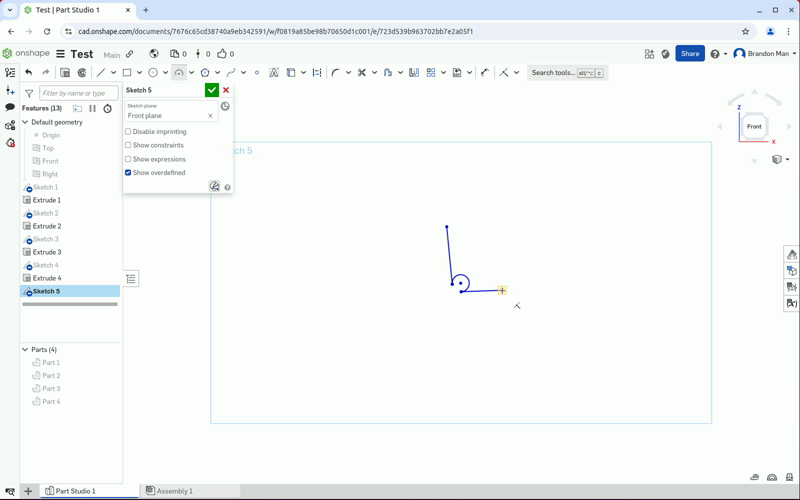
key_down(shift)
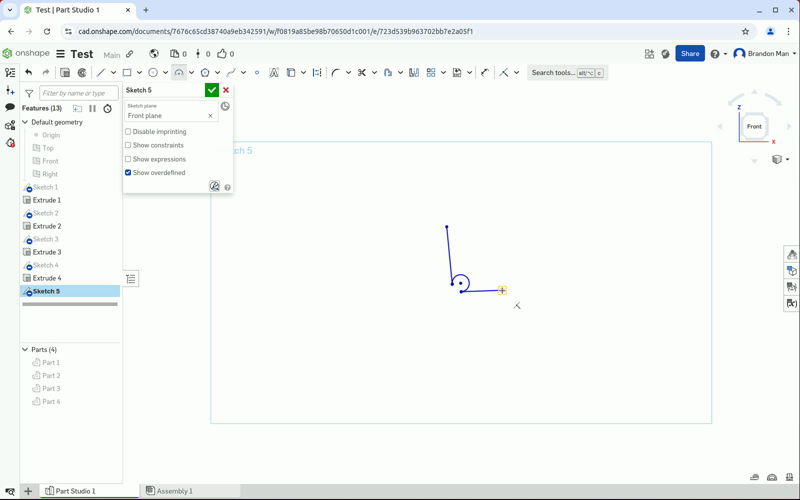
mouse_move(501, 276)
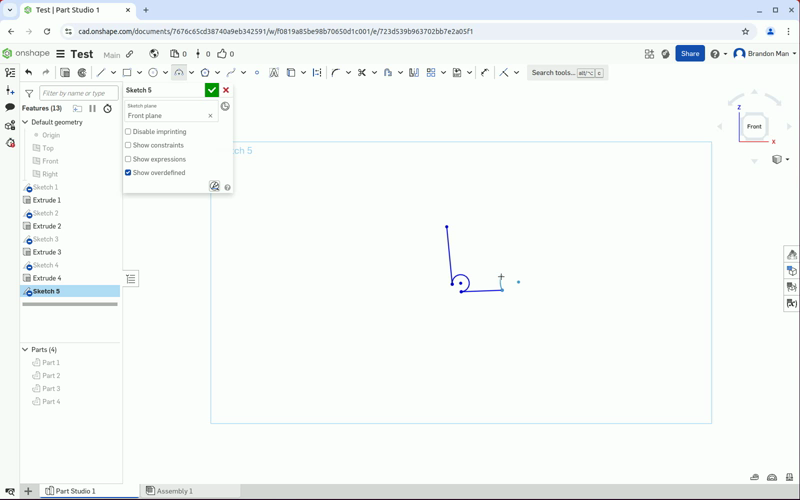
click(501, 276)
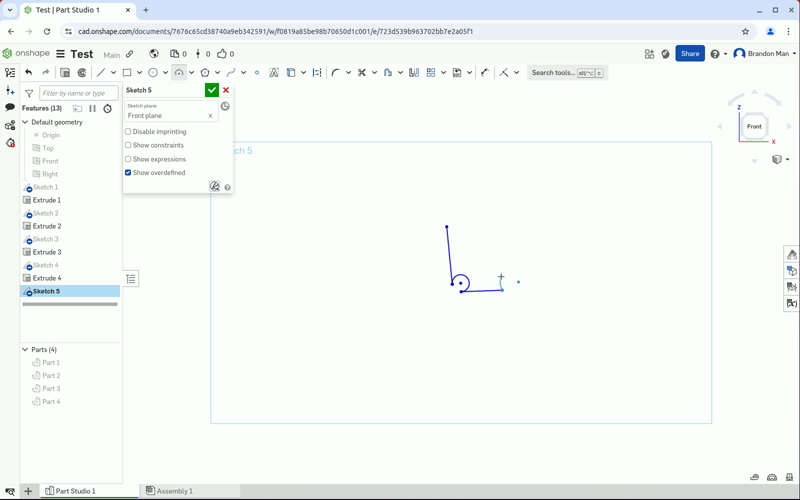
mouse_move(494, 283)
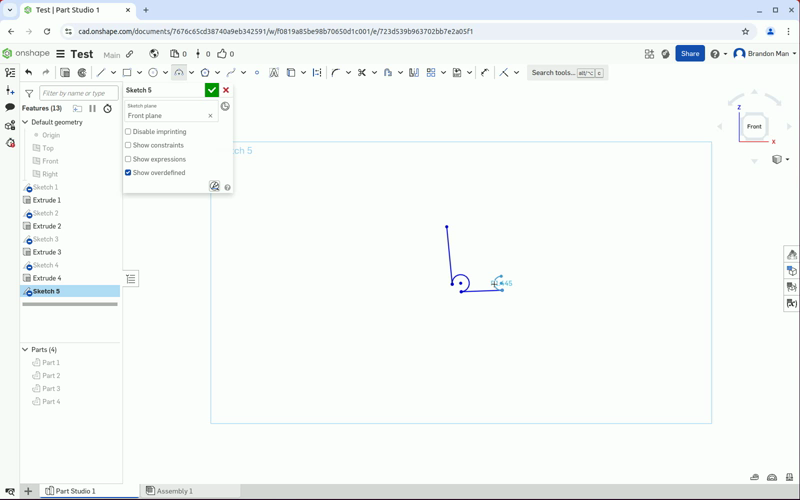
click(494, 283)
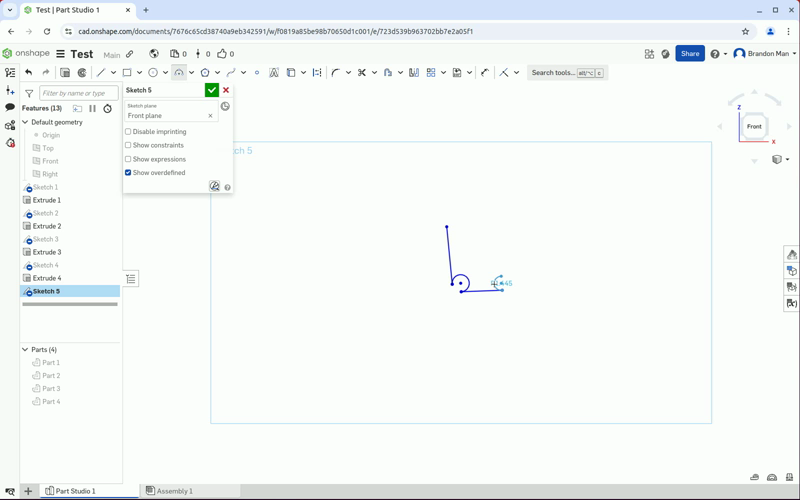
key_up(shift)
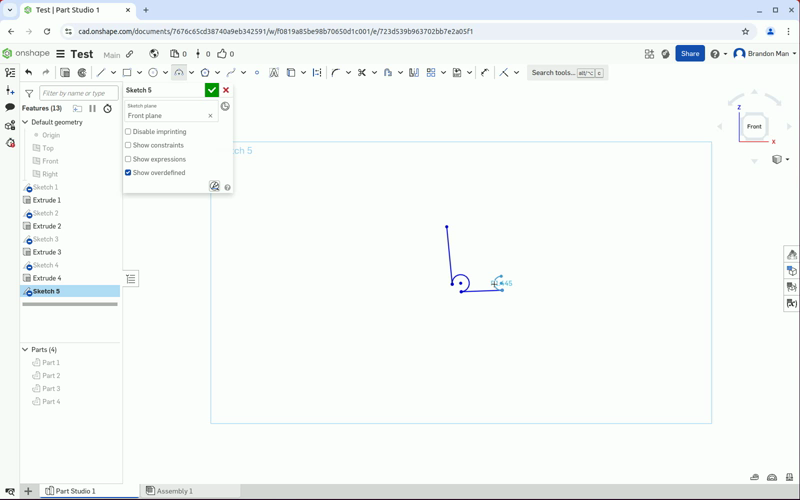
key(esc)
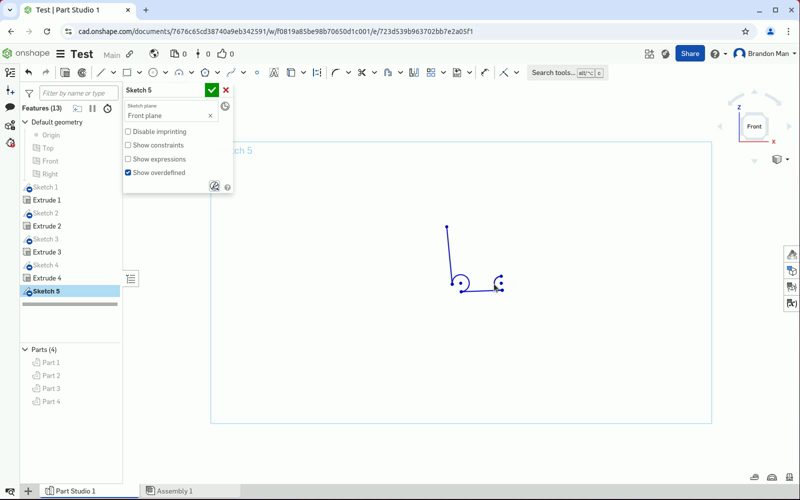
key(l)
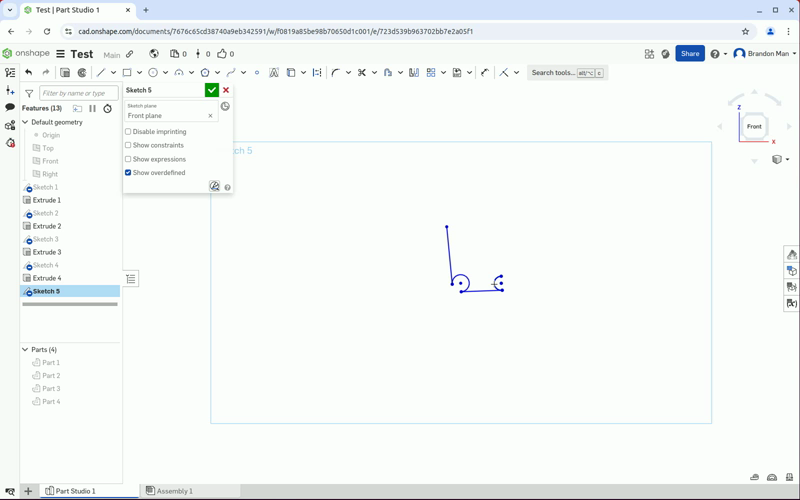
mouse_move(501, 276)
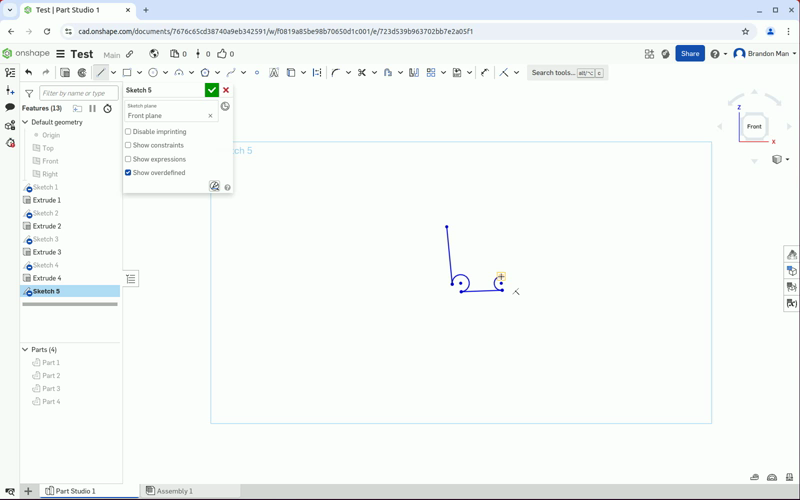
click(501, 276)
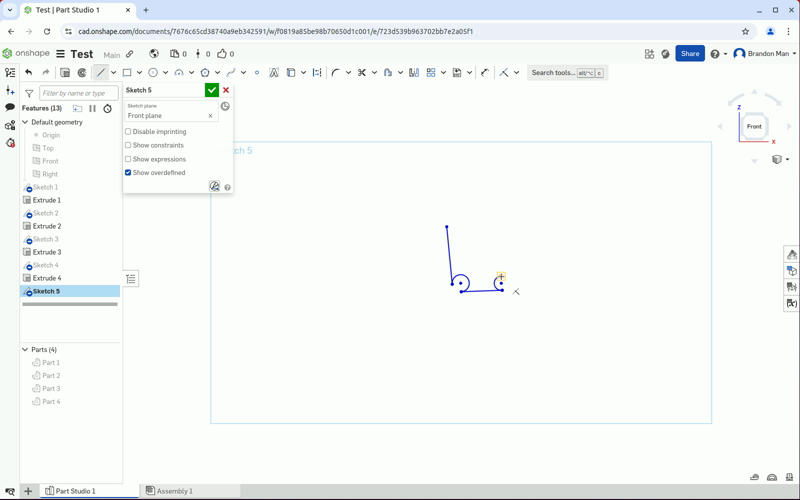
key_down(shift)
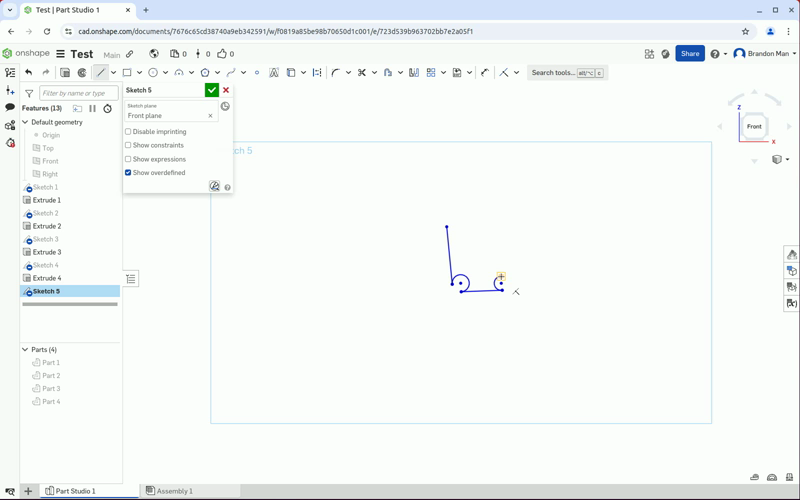
mouse_move(531, 276)
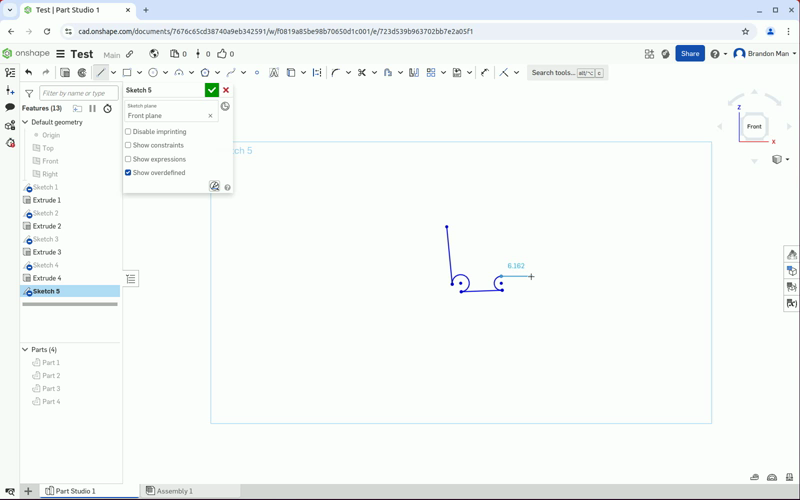
mouse_move(478, 275)
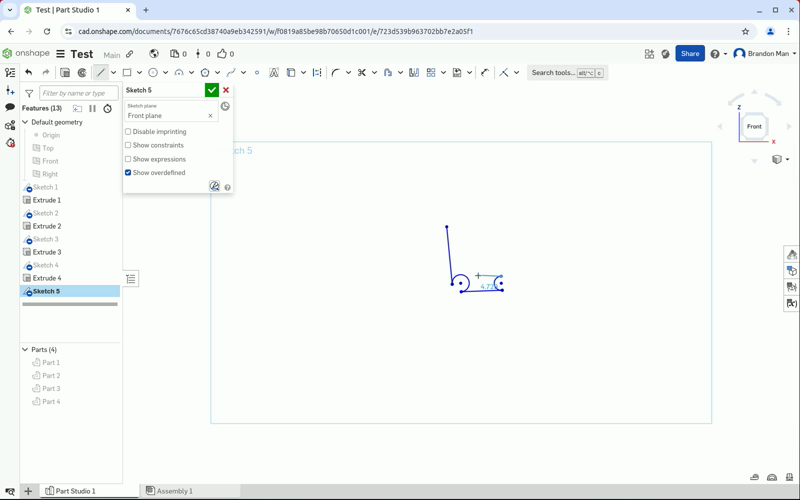
click(478, 275)
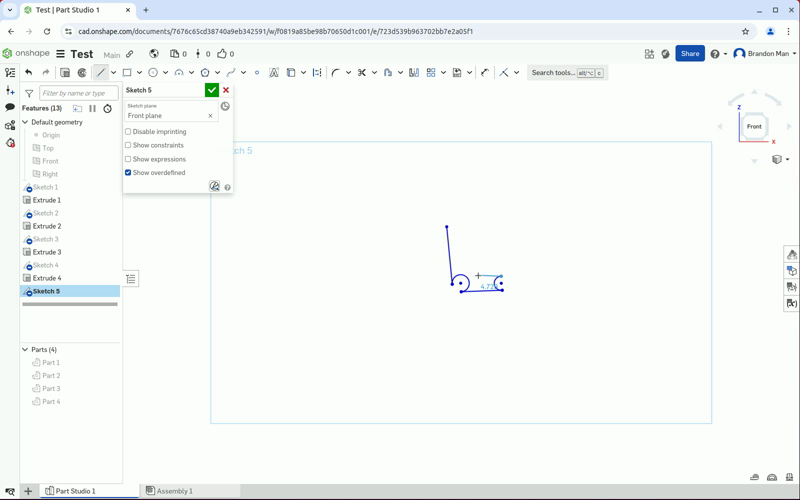
key_up(shift)
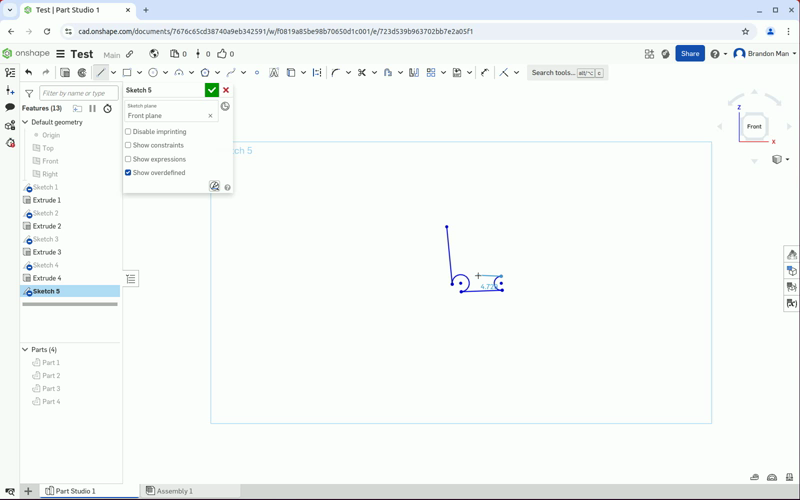
key(esc)
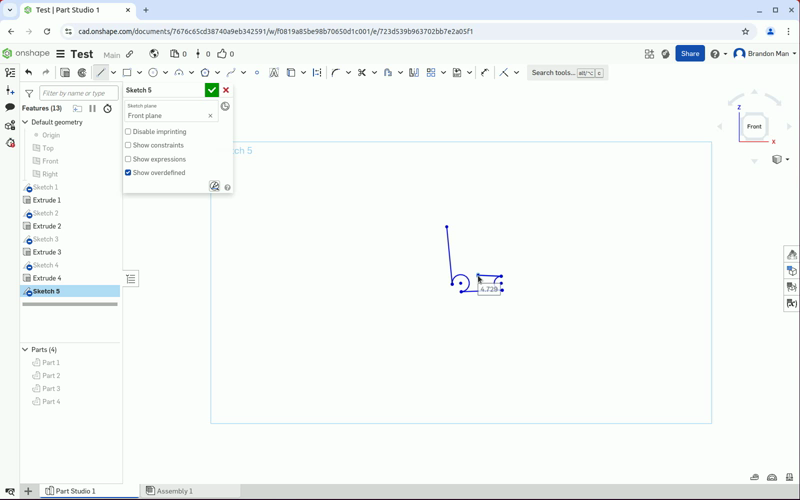
key(a)
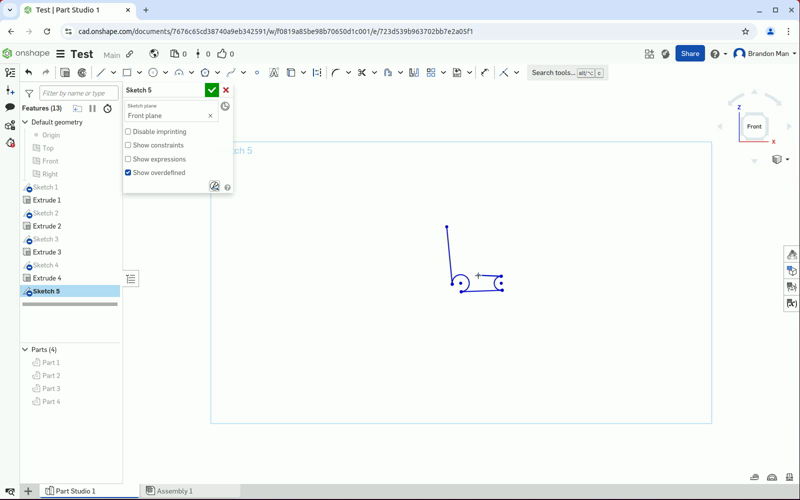
mouse_move(478, 275)
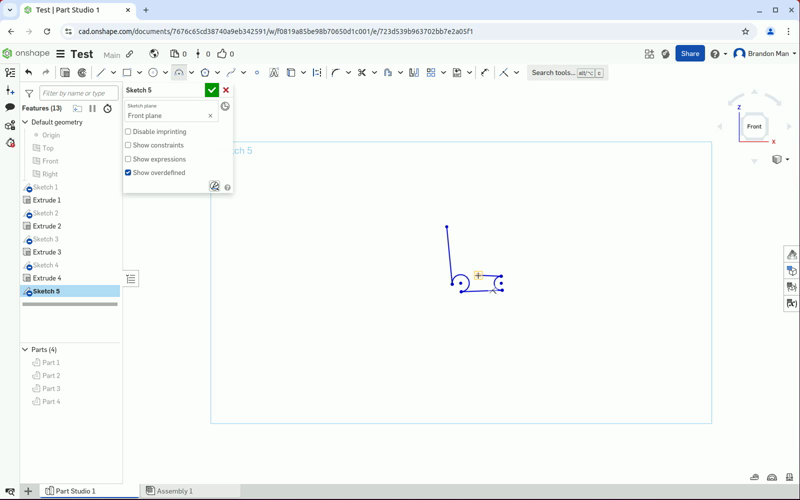
click(478, 275)
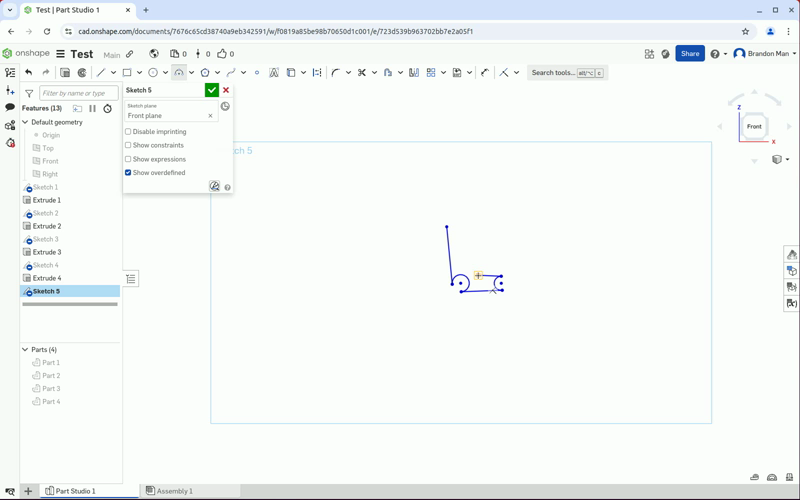
key_down(shift)
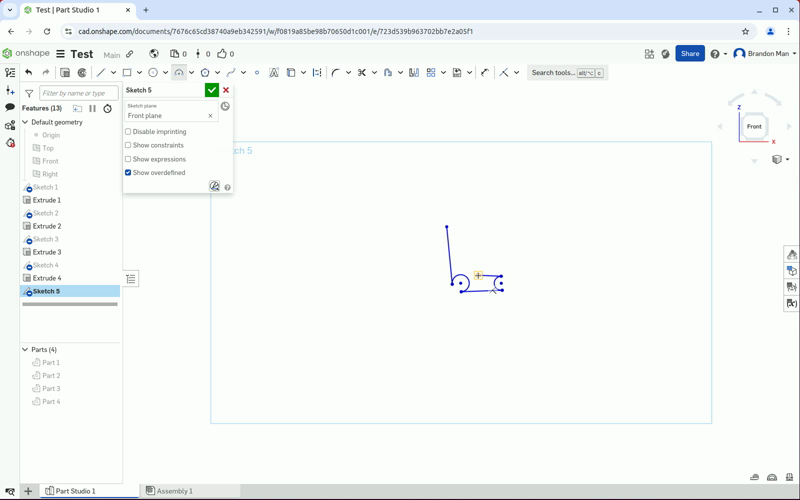
mouse_move(471, 267)
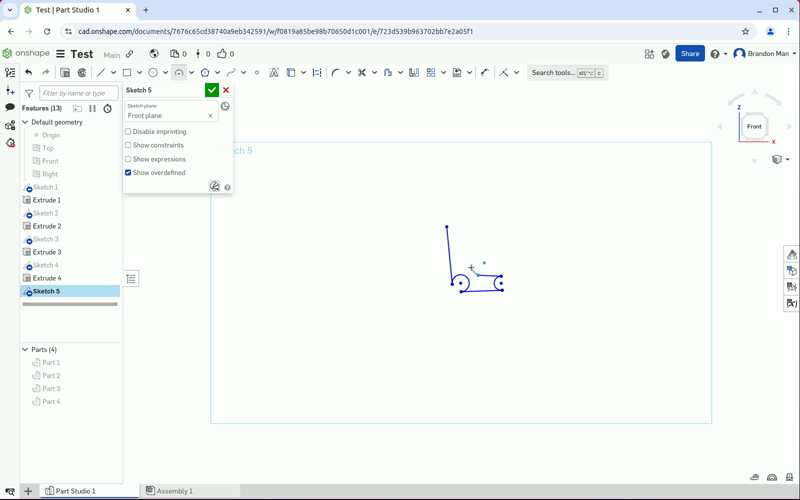
click(471, 267)
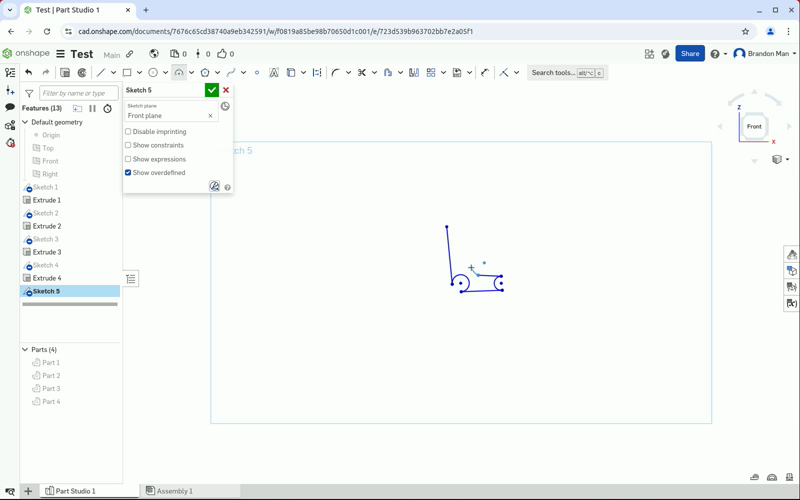
mouse_move(472, 272)
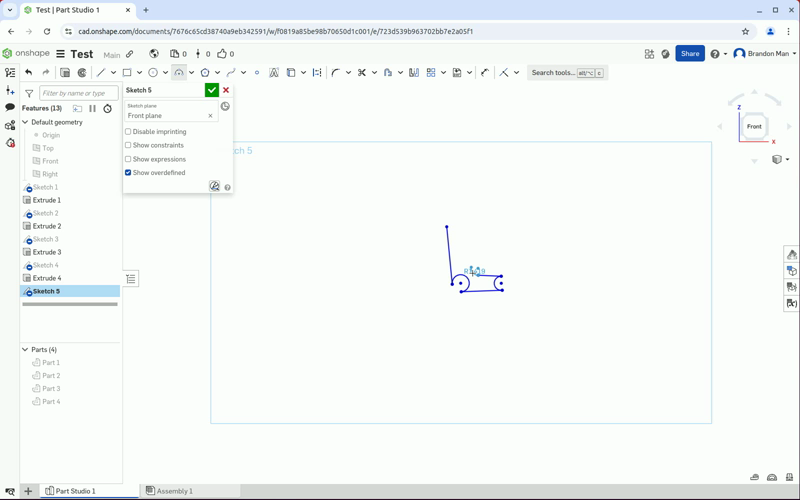
click(472, 272)
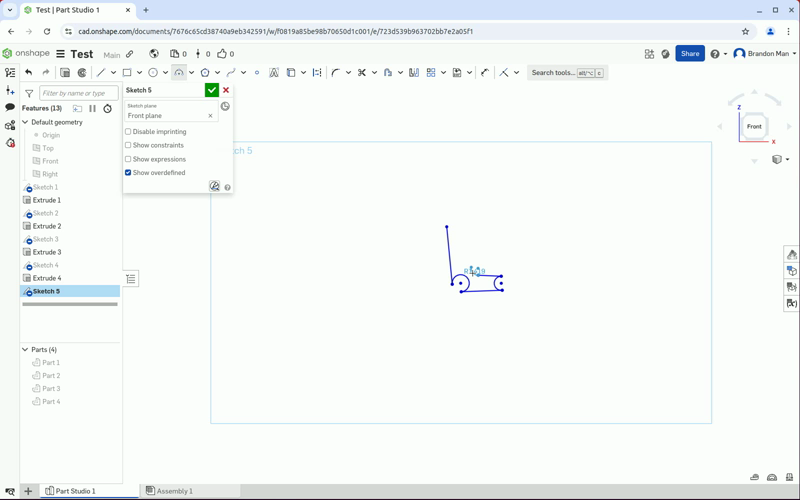
key_up(shift)
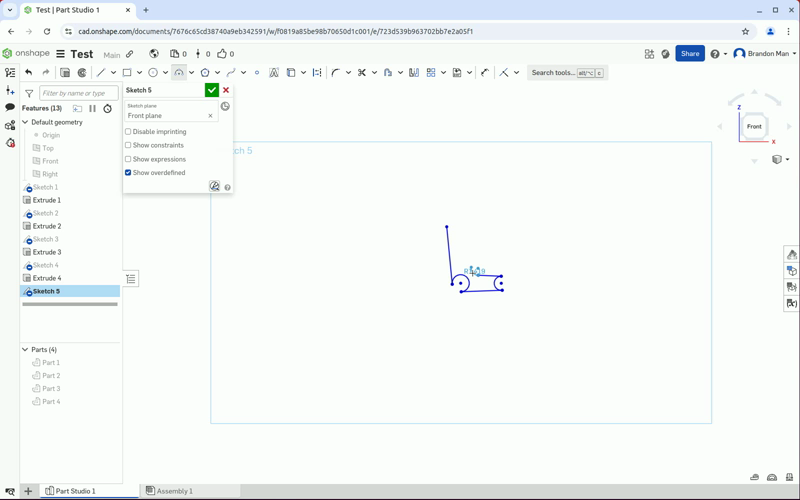
key(esc)
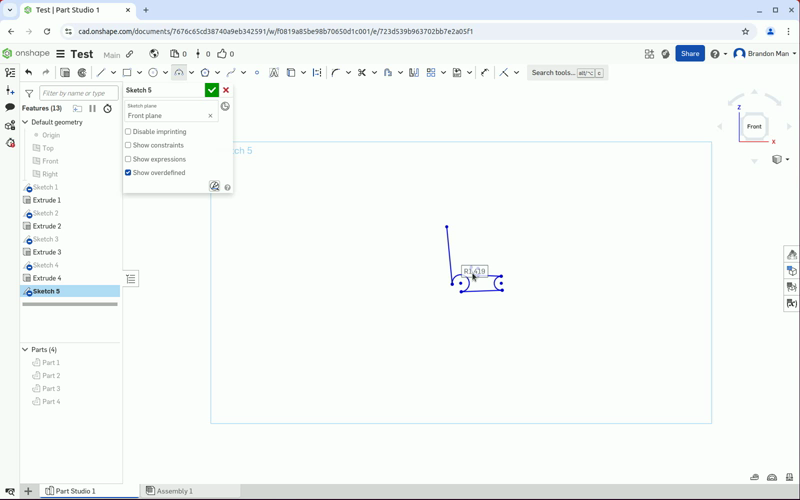
key(l)
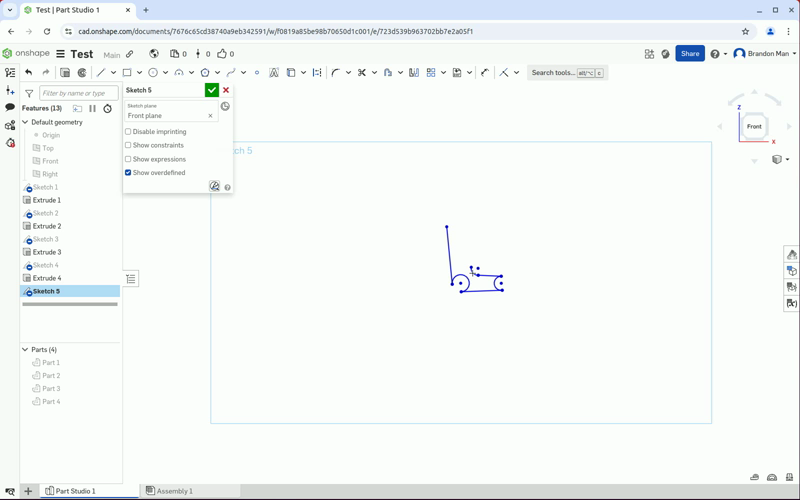
mouse_move(471, 267)
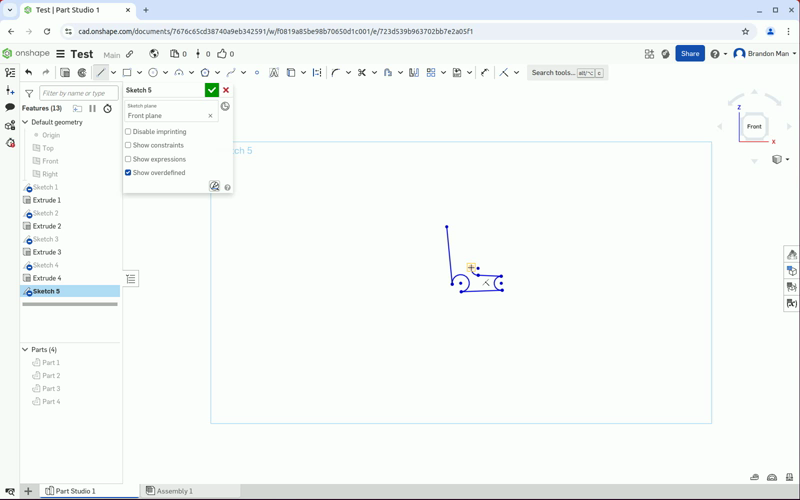
click(471, 267)
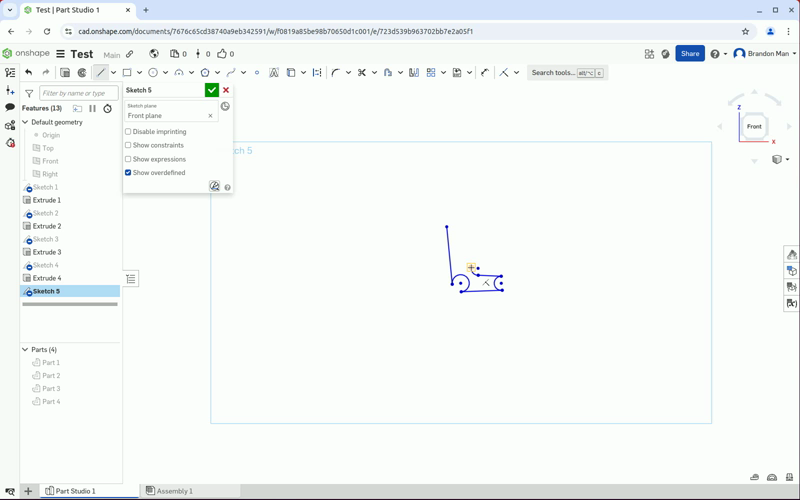
key_down(shift)
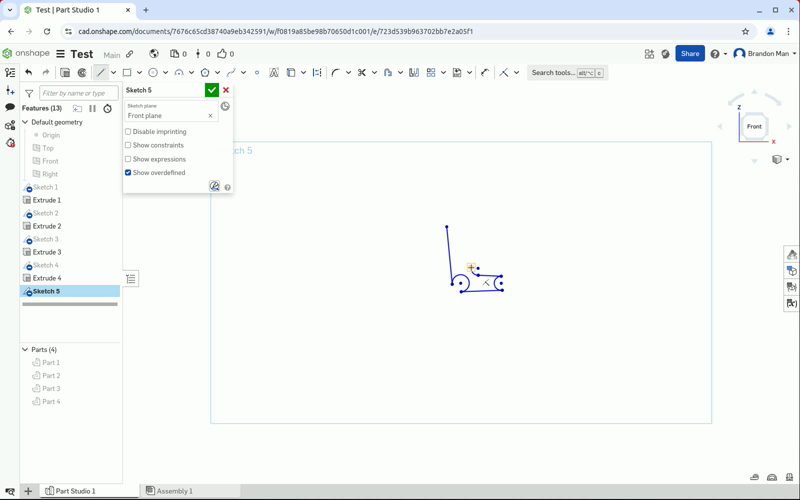
mouse_move(501, 267)
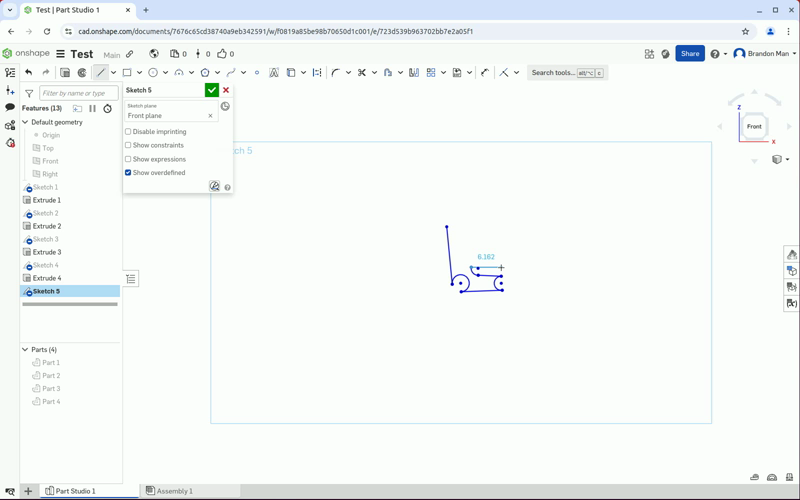
mouse_move(475, 226)
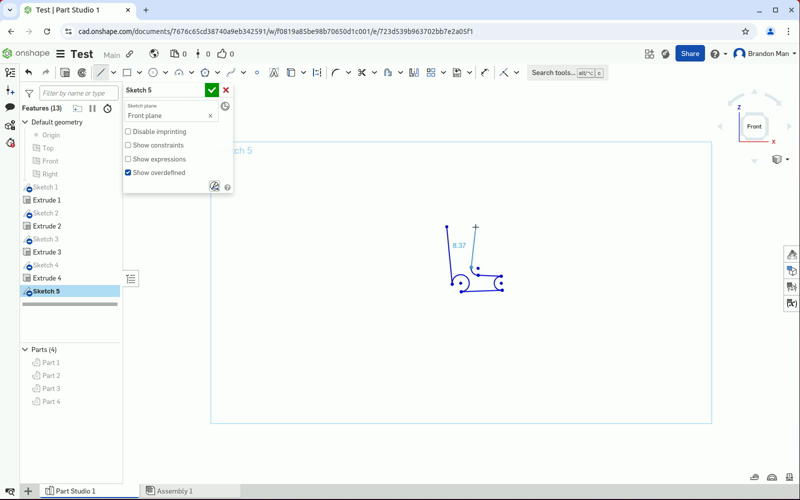
click(475, 226)
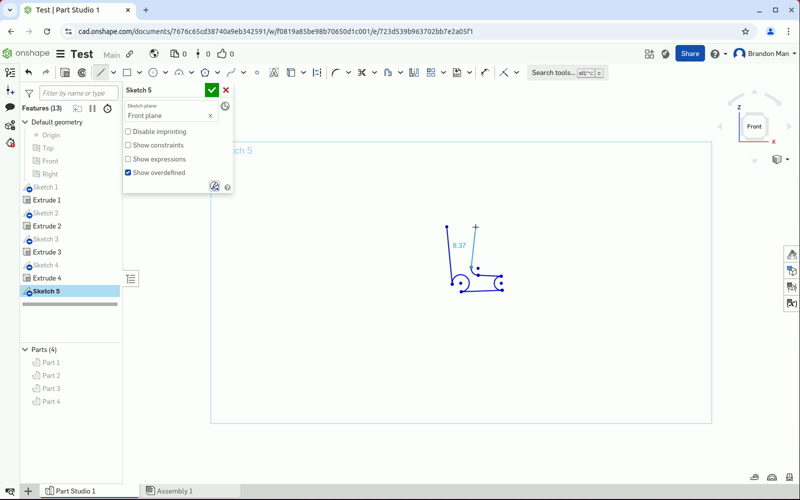
key_up(shift)
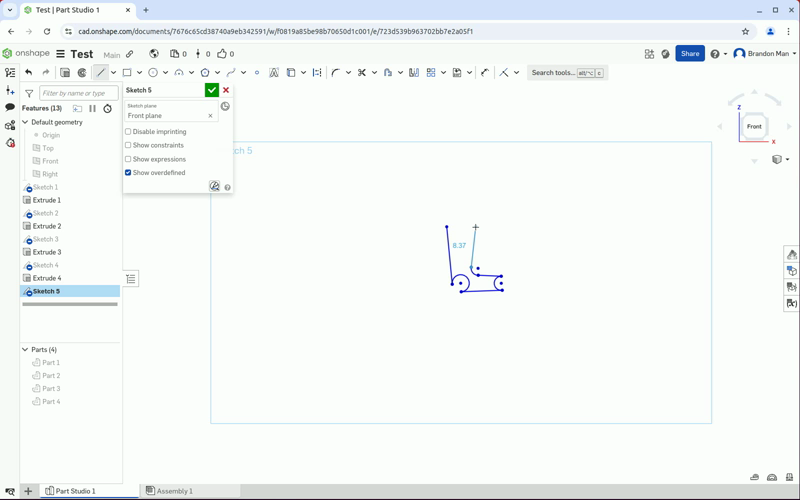
key(esc)
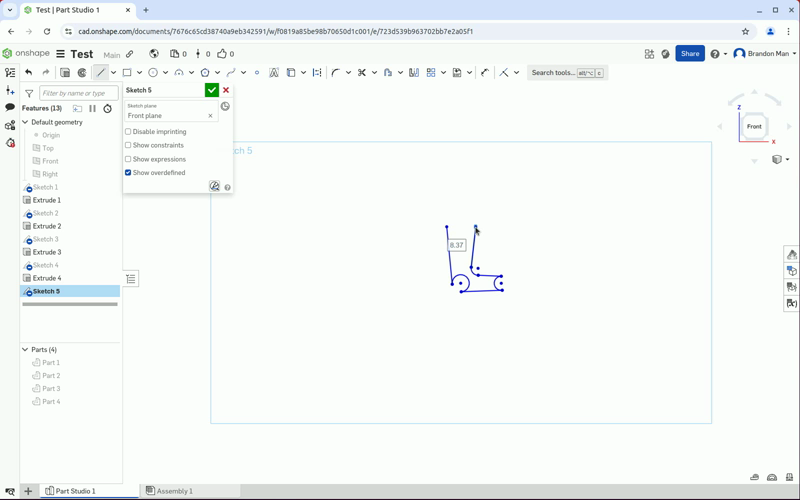
key(a)
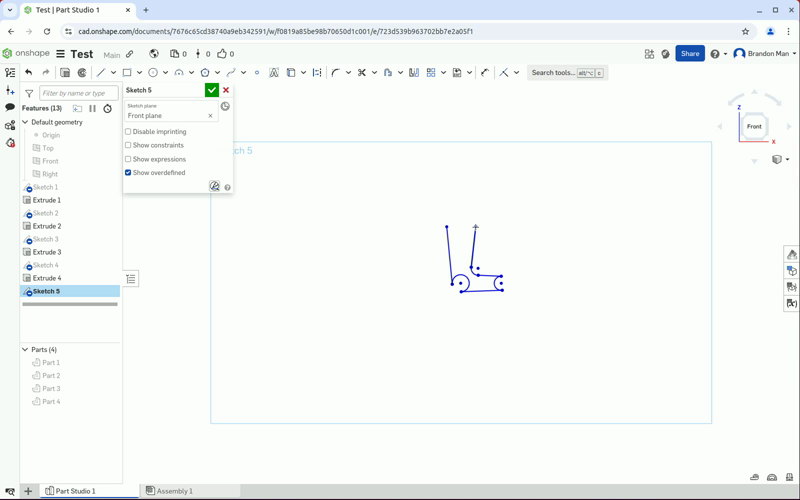
mouse_move(475, 226)
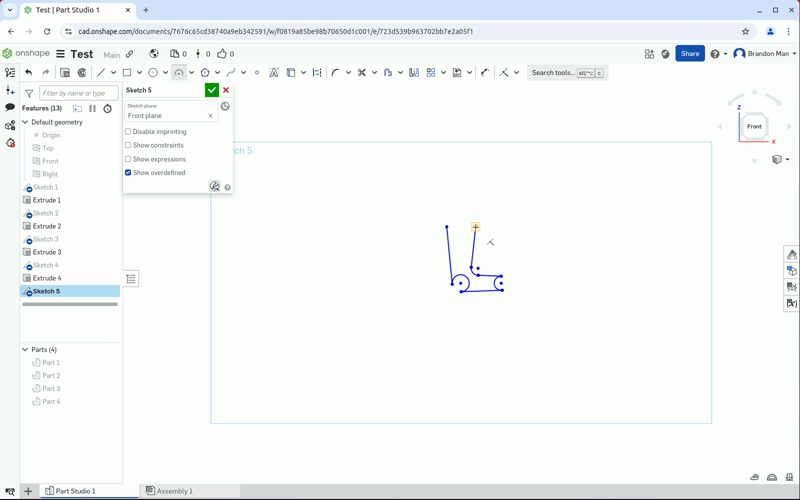
click(475, 226)
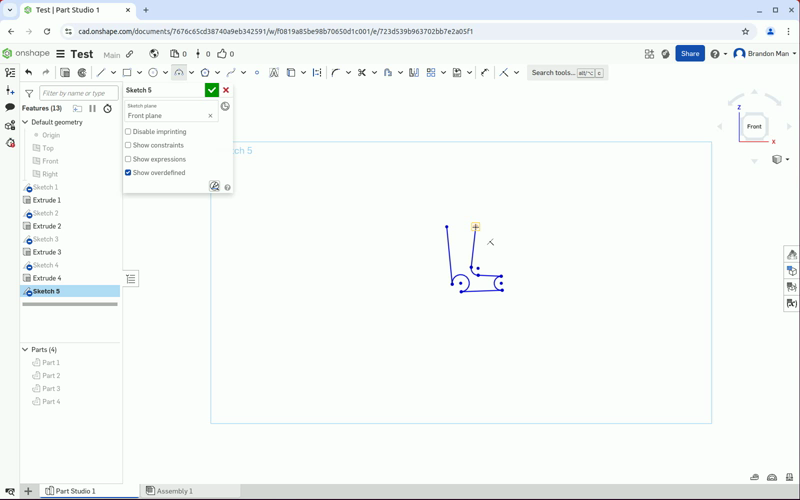
mouse_move(446, 226)
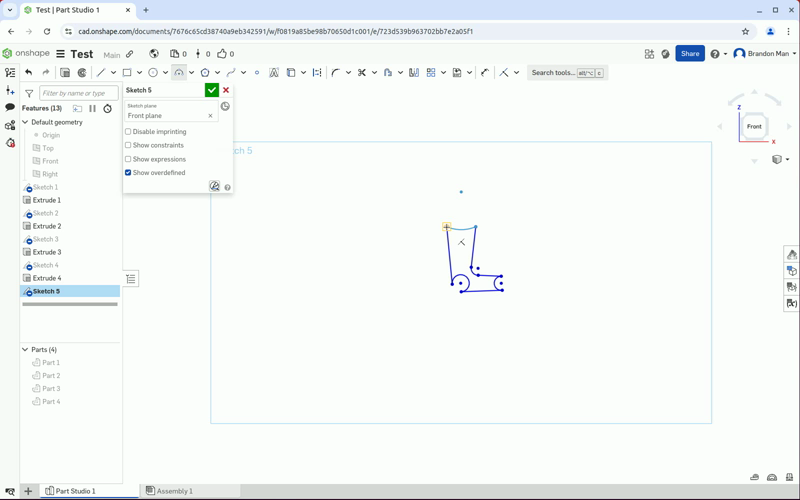
click(446, 226)
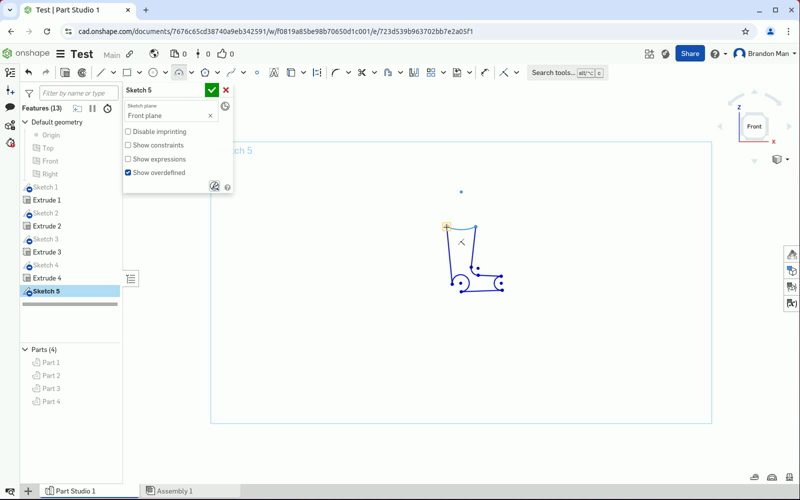
key_down(shift)
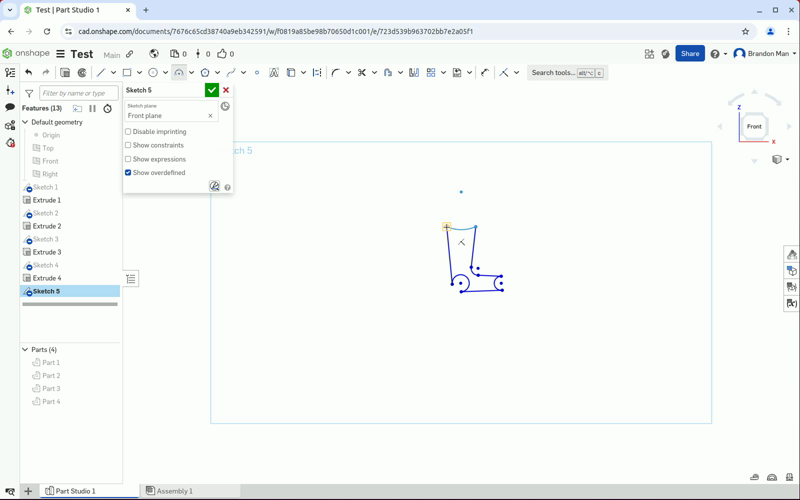
mouse_move(461, 239)
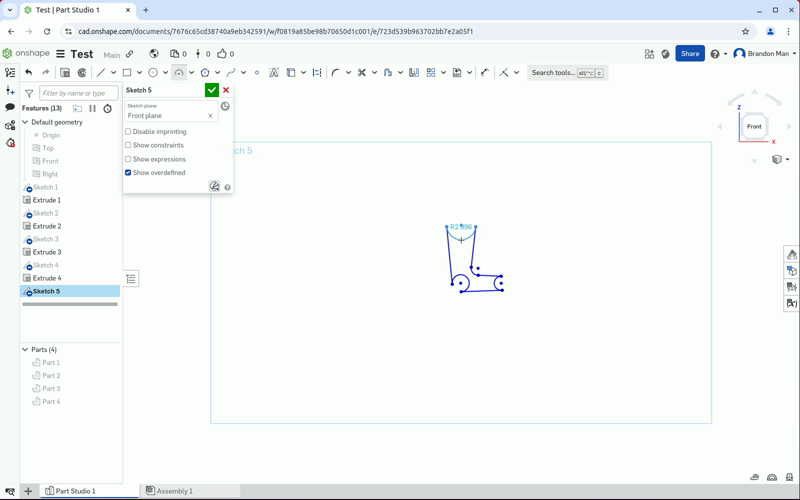
click(461, 239)
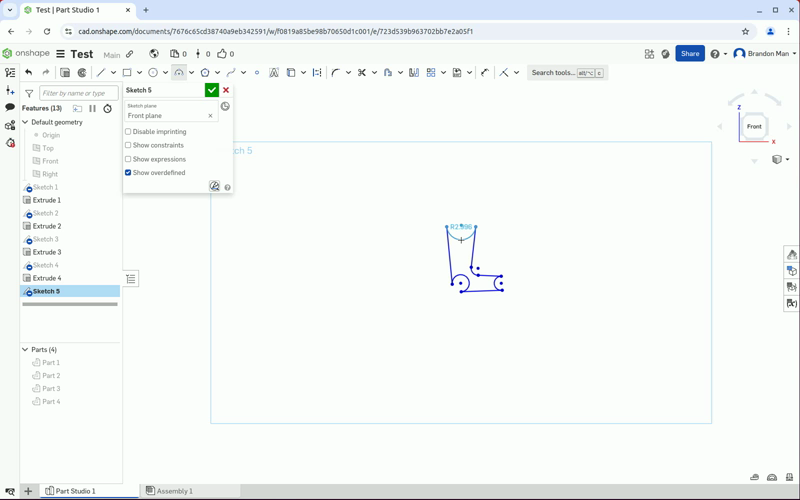
key_up(shift)
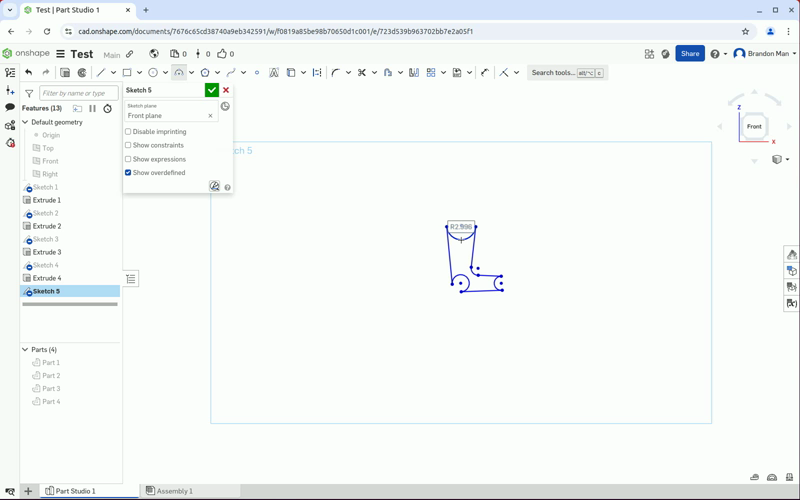
key(esc)
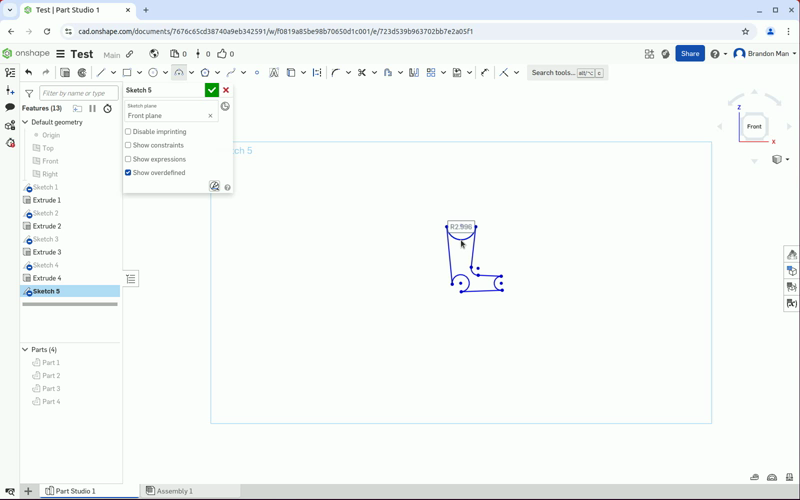
mouse_move(465, 243)
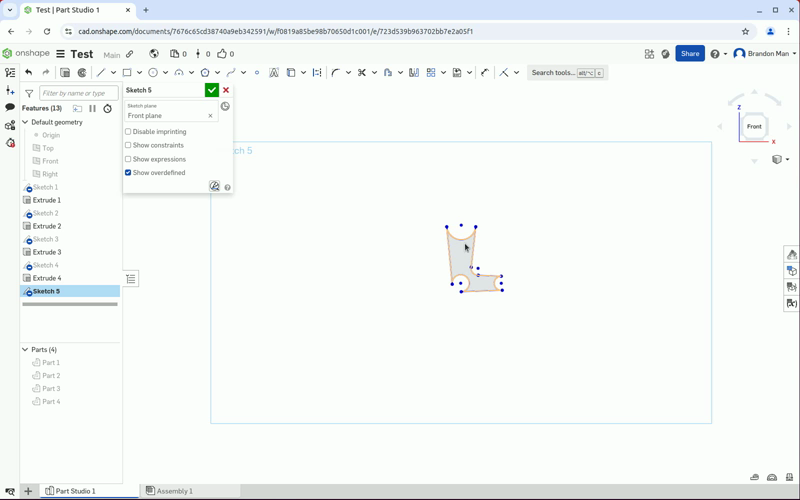
scroll(6)
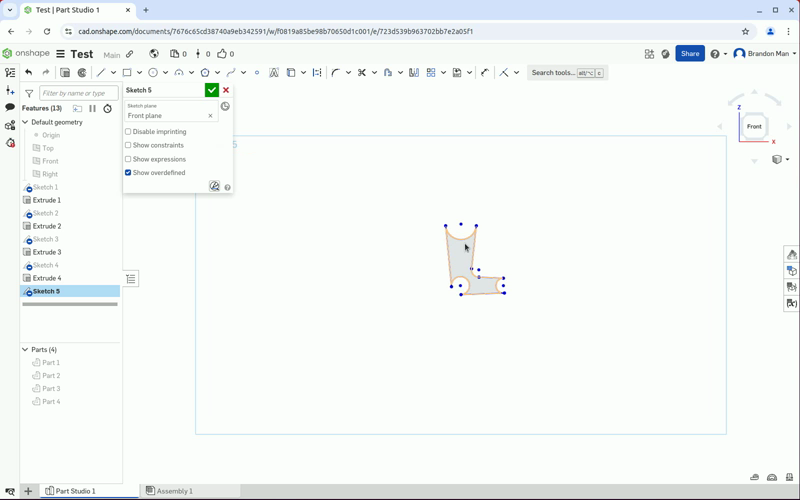
scroll(6)
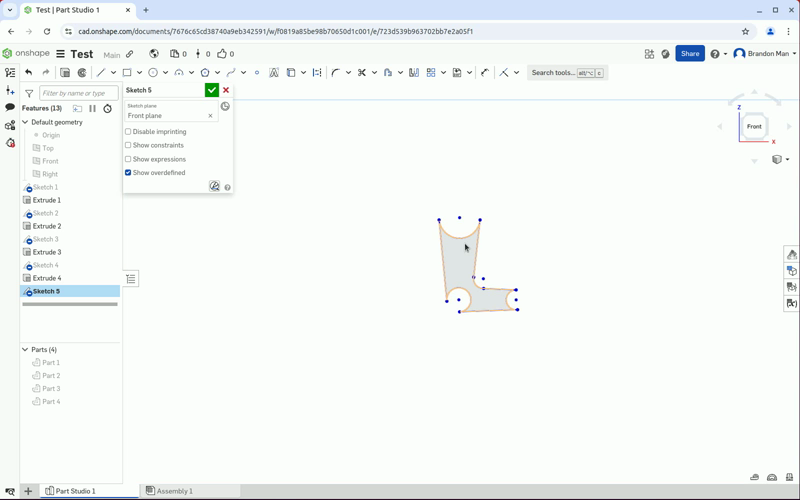
scroll(6)
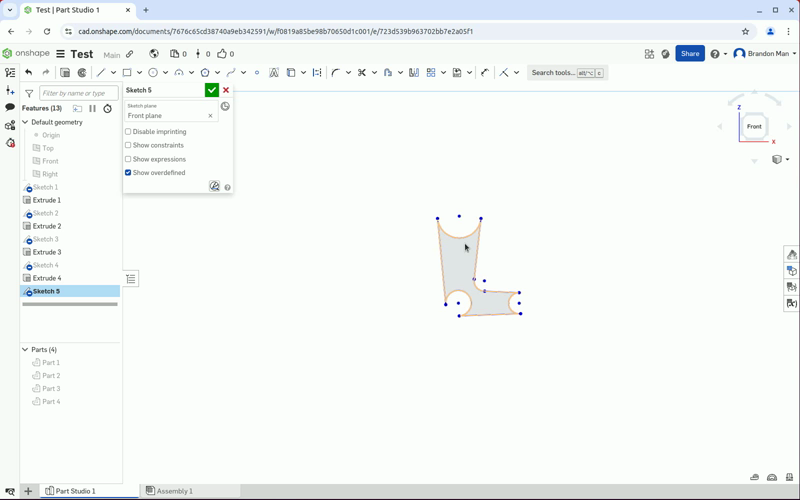
scroll(6)
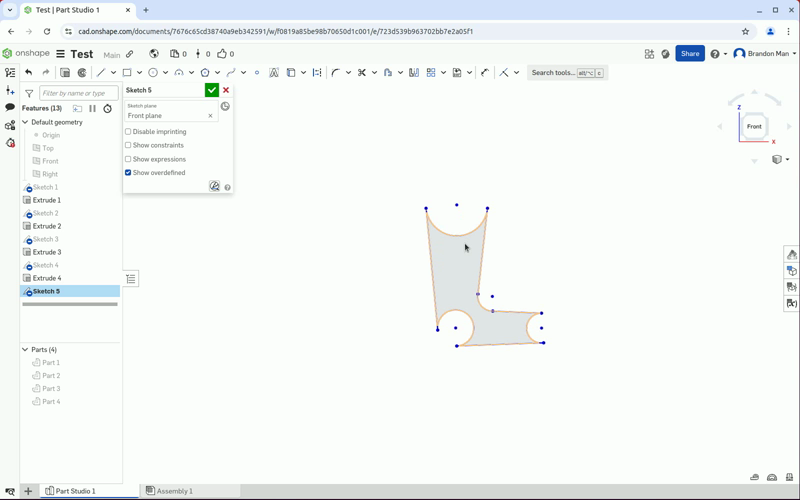
scroll(6)
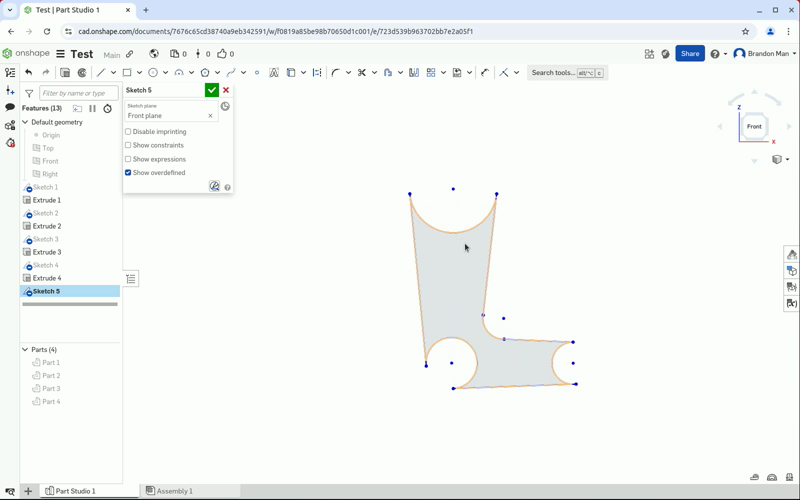
scroll(6)
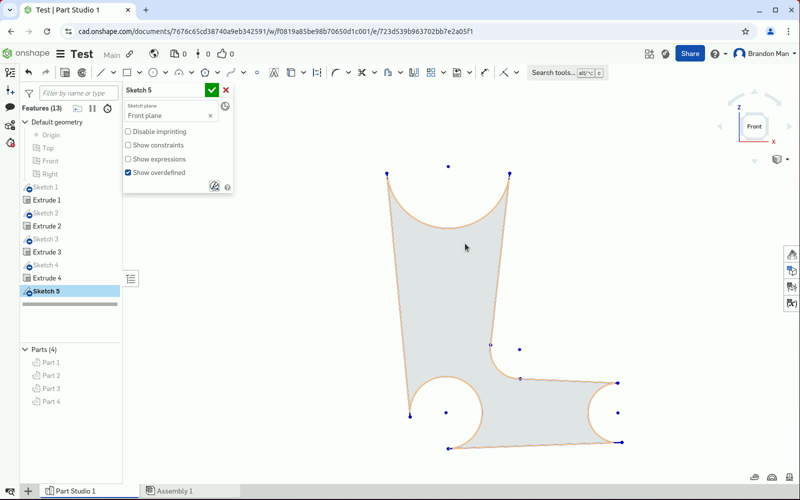
scroll(6)
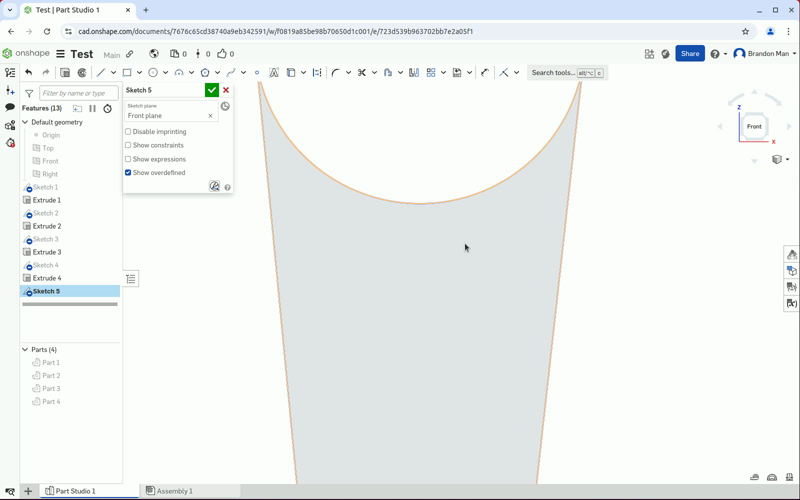
click(465, 243)
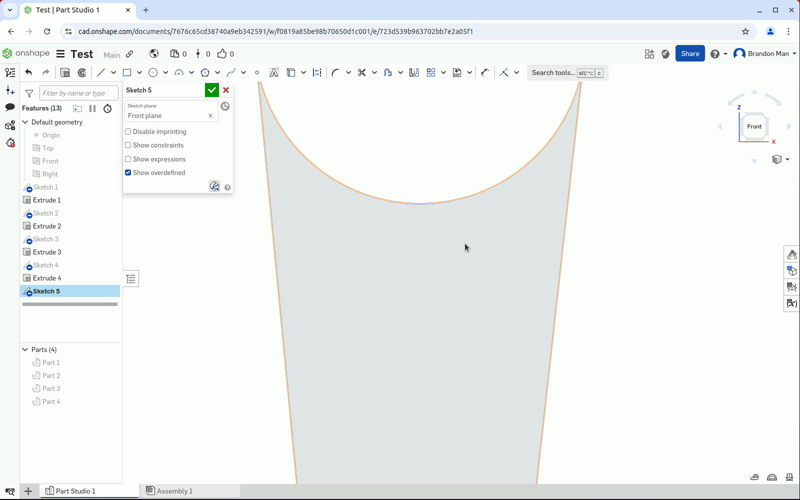
scroll(-6)
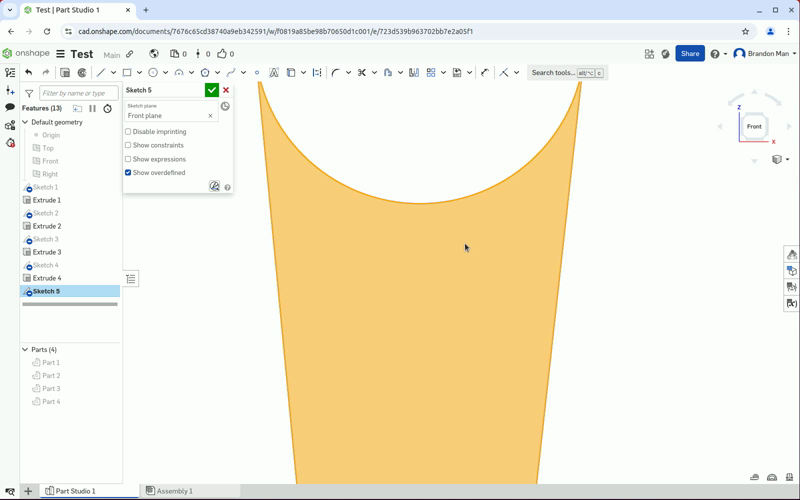
scroll(-6)
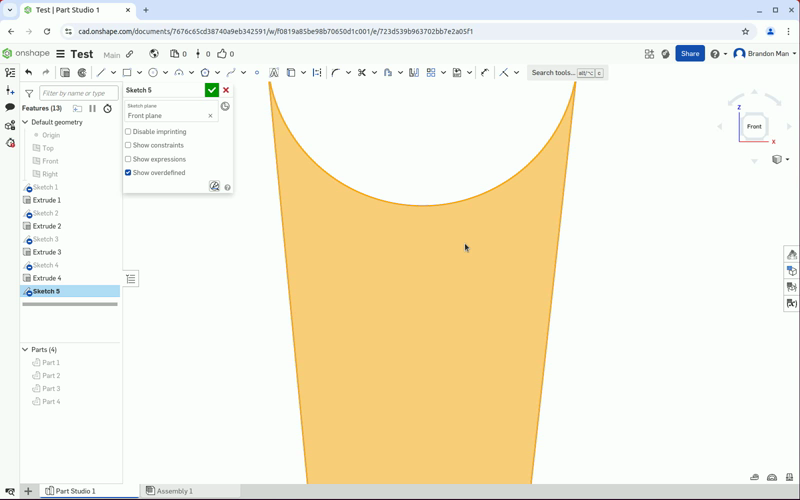
scroll(-6)
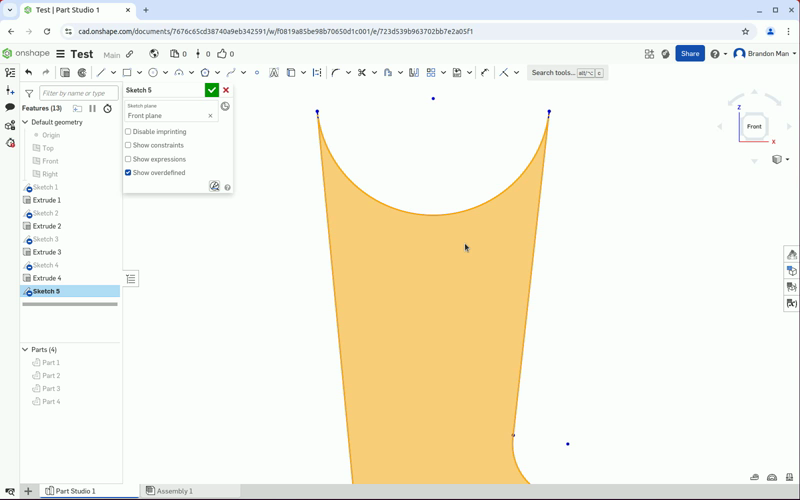
scroll(-6)
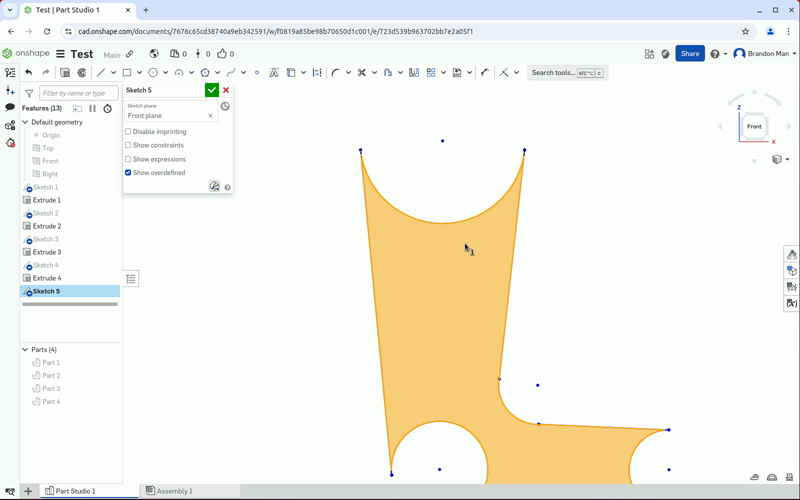
scroll(-6)
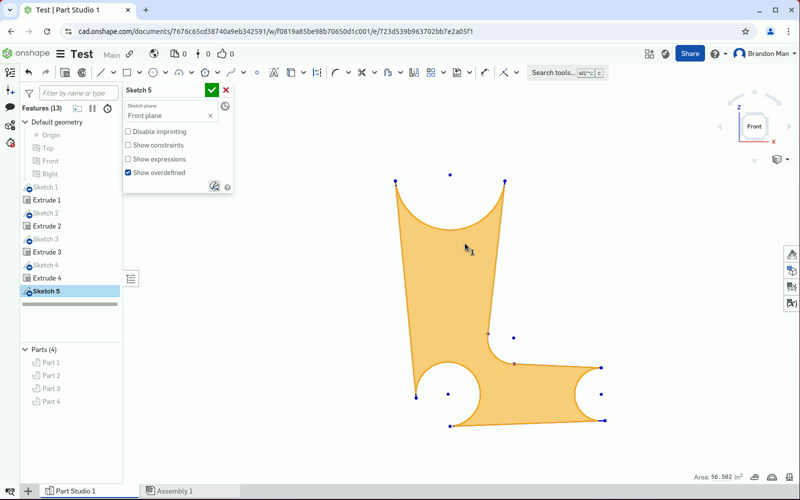
scroll(-6)
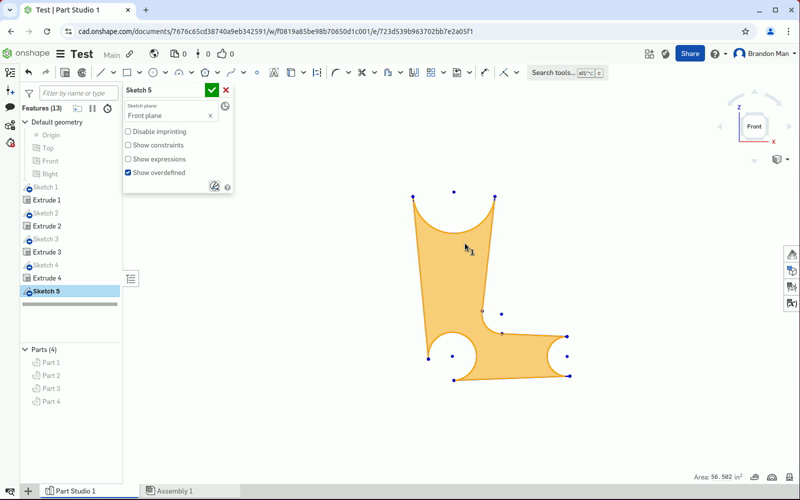
scroll(-6)
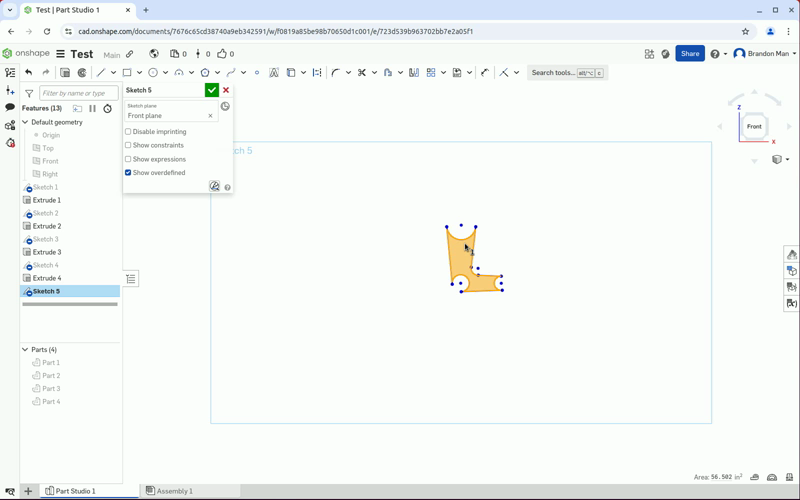
mouse_move(73, 352)
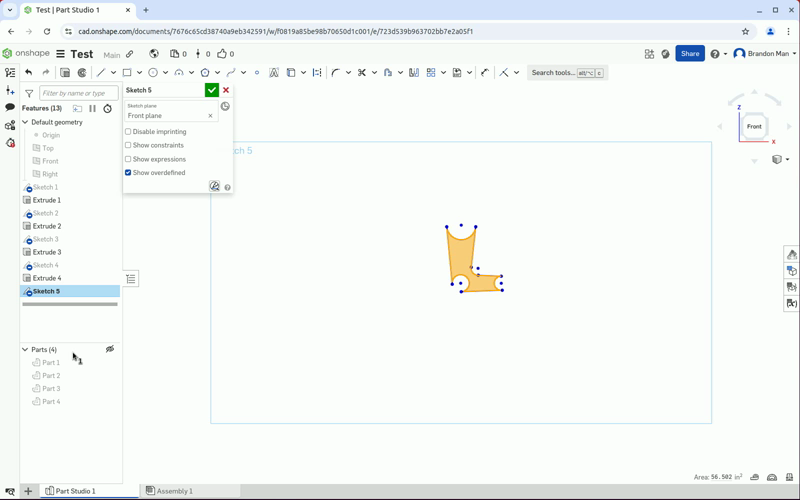
key(shift+y)
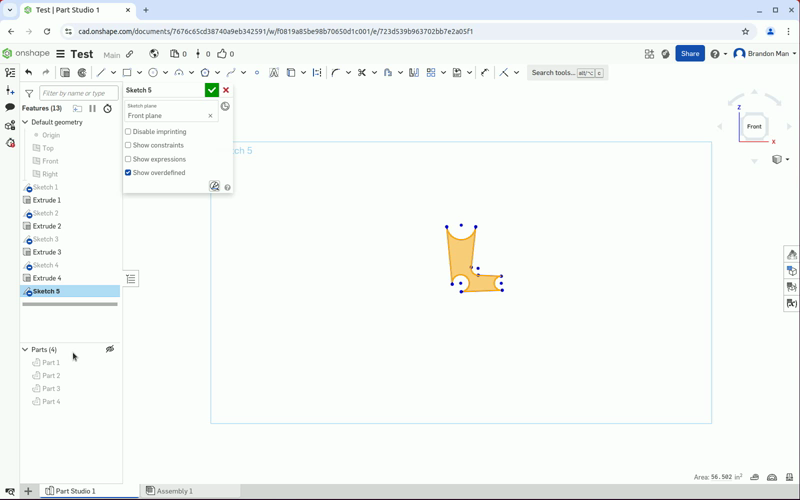
key(shift+e)
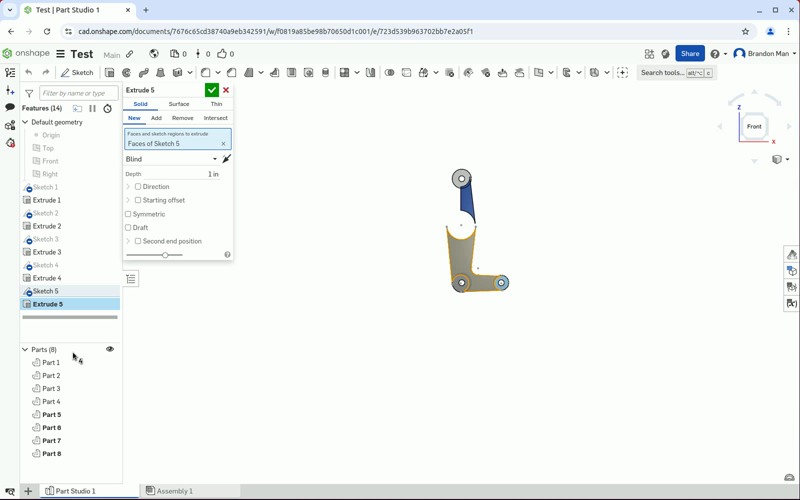
mouse_move(143, 106)
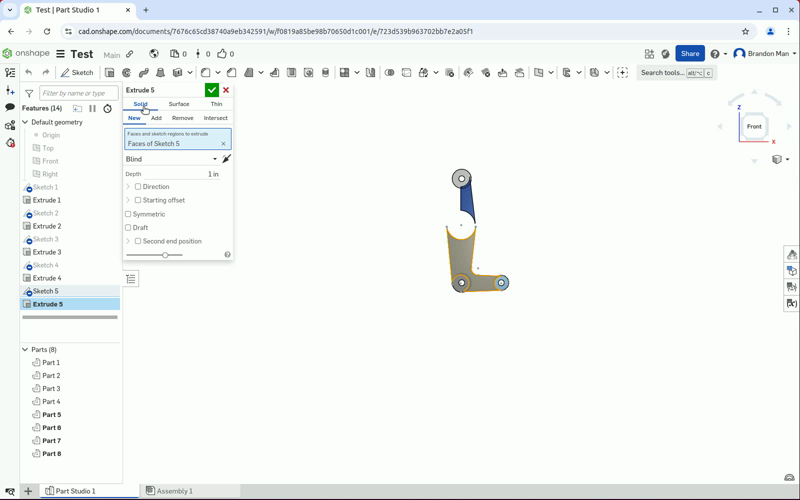
click(143, 106)
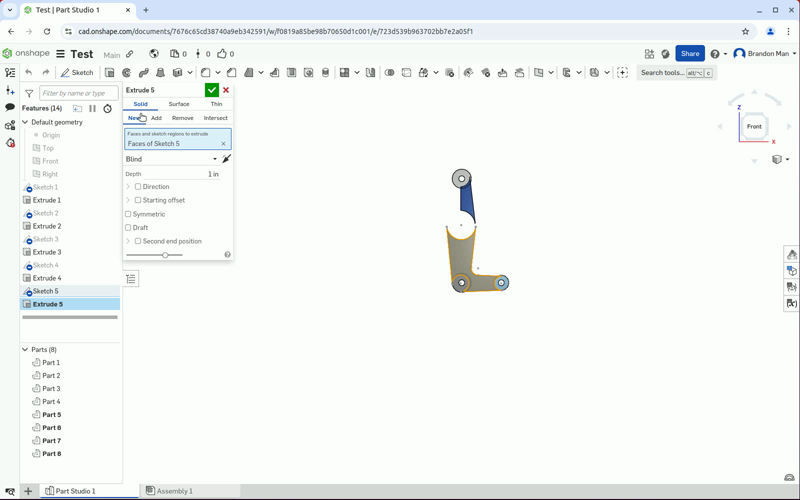
mouse_move(137, 120)
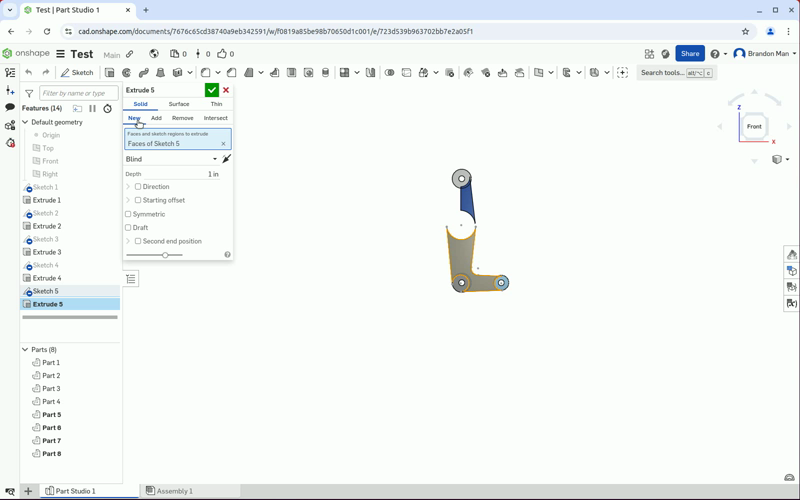
click(137, 120)
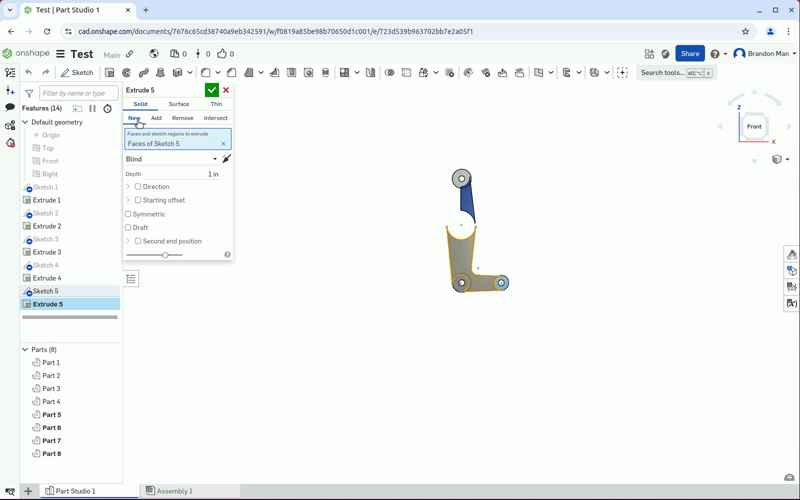
key(tab, 4)
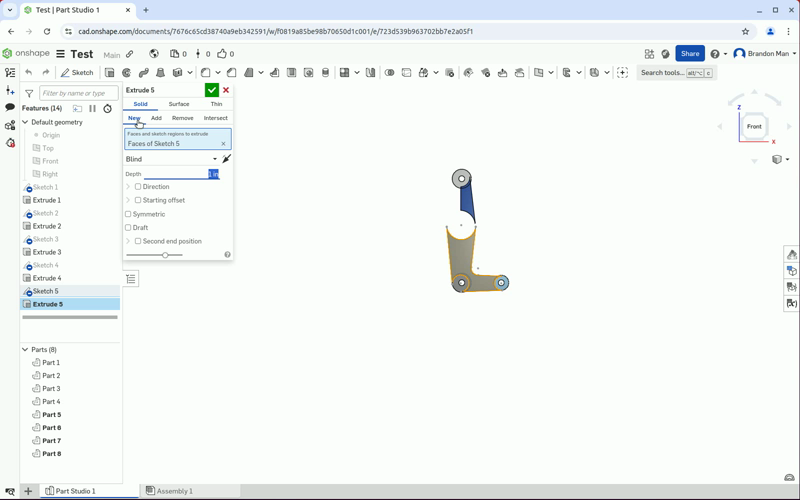
text(0.481)
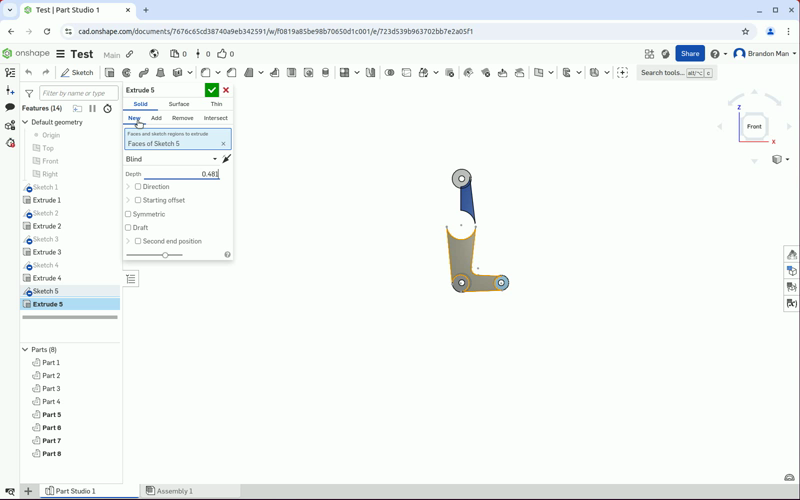
key(enter)
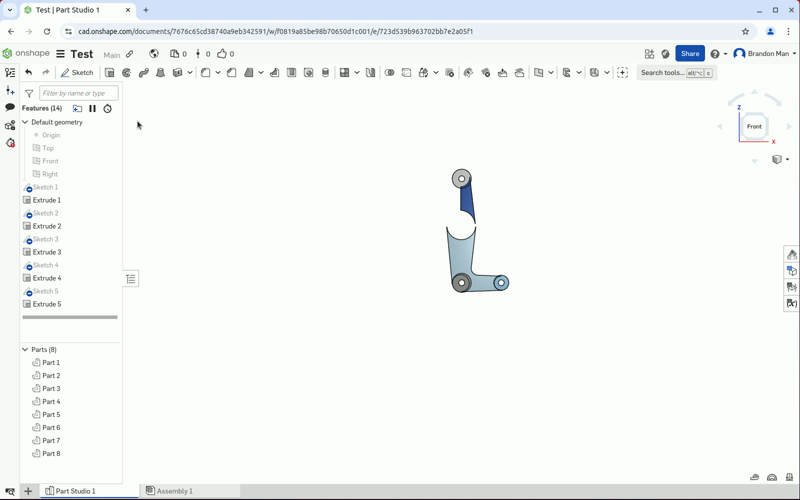
key(shift+h)
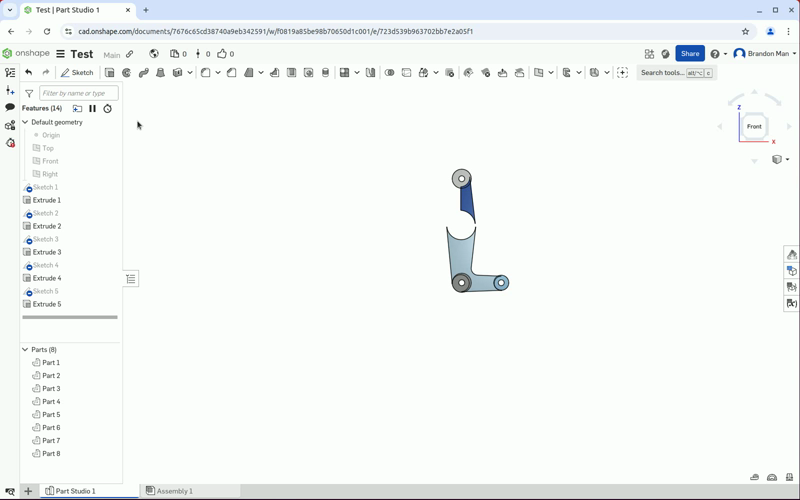
key(shift+h)
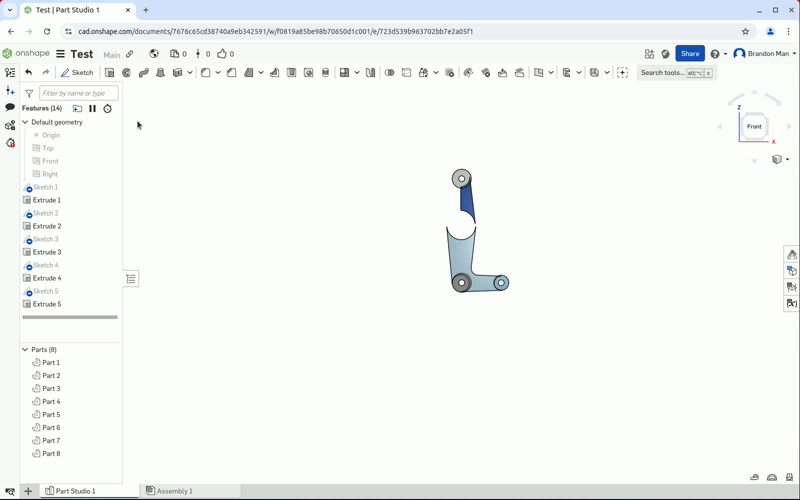
mouse_move(73, 189)
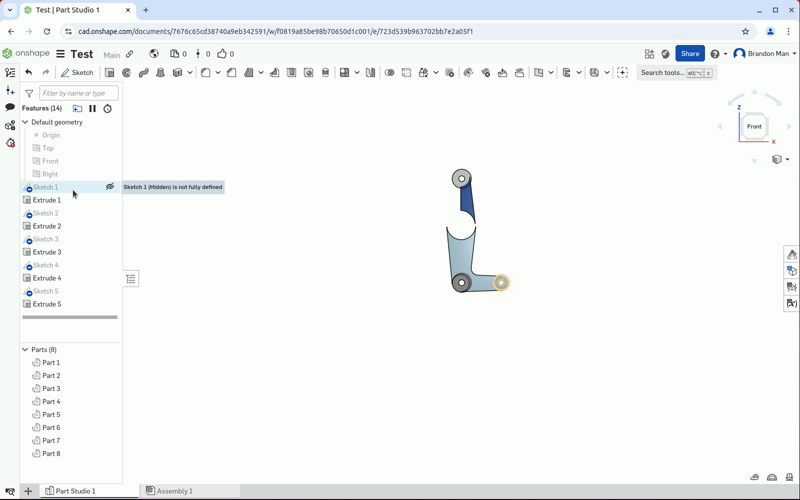
click(73, 189)
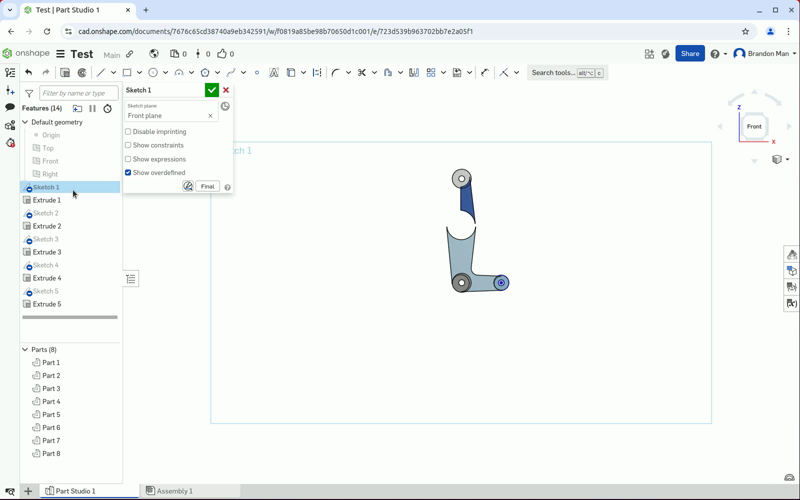
mouse_move(229, 92)
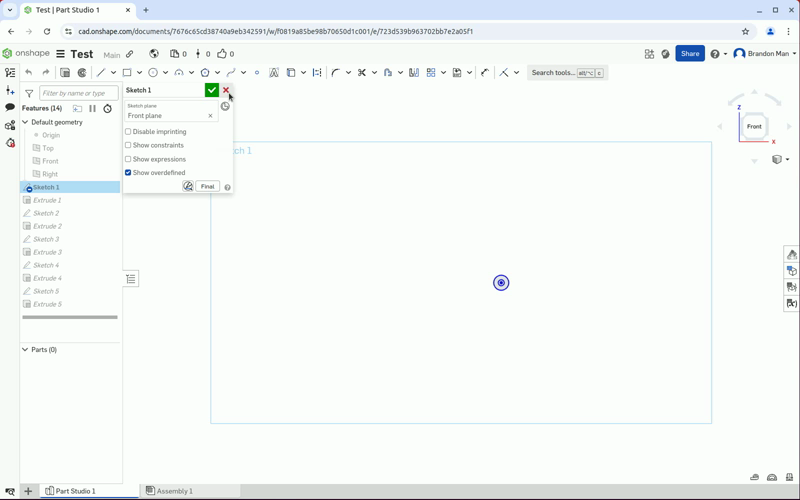
click(229, 92)
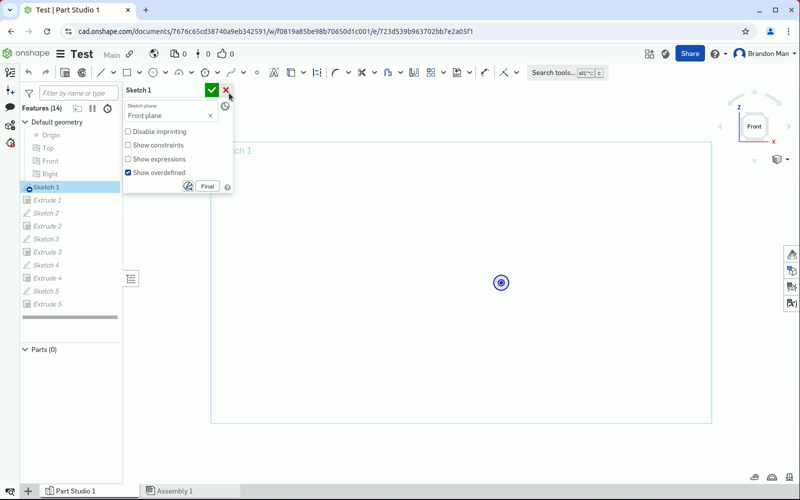
key(shift+s)
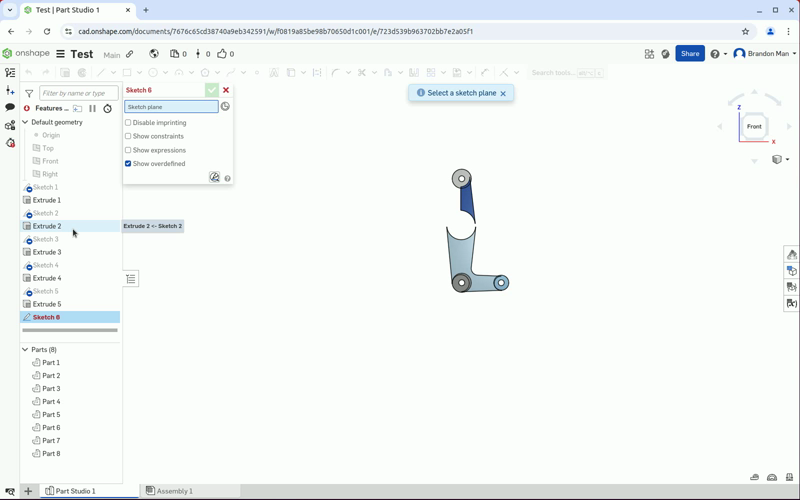
scroll(3)
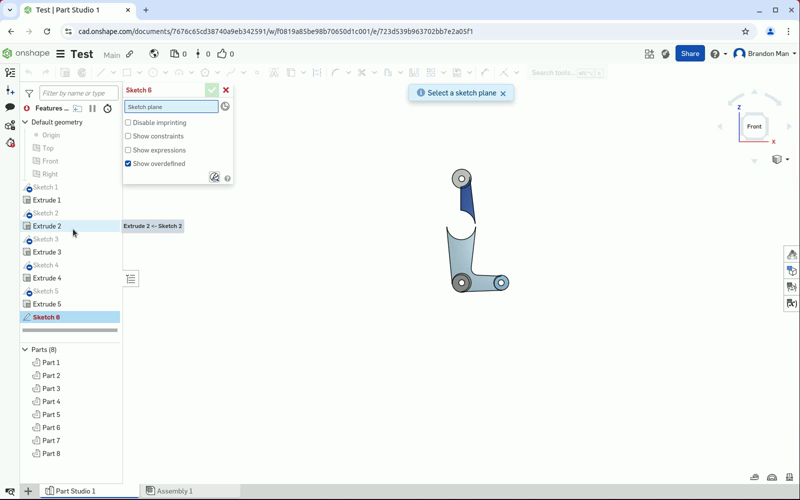
mouse_move(73, 163)
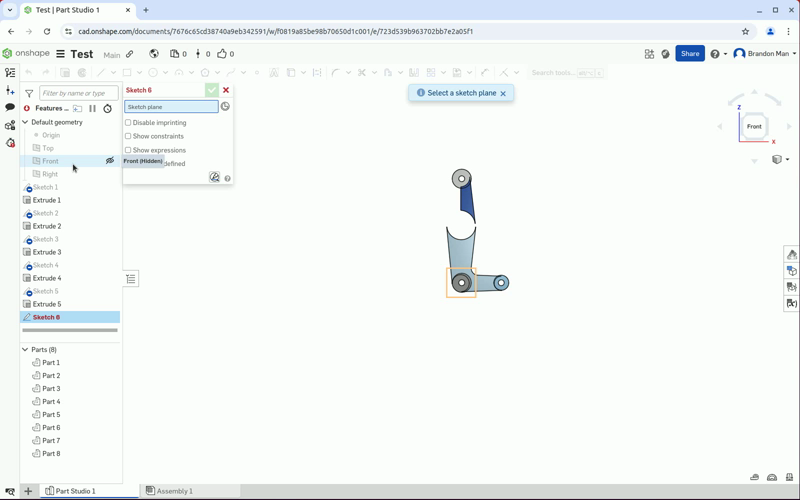
click(73, 163)
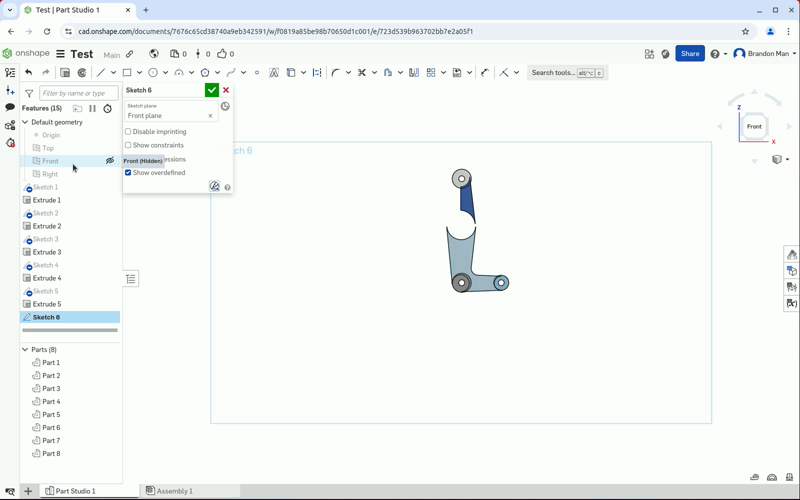
mouse_move(73, 352)
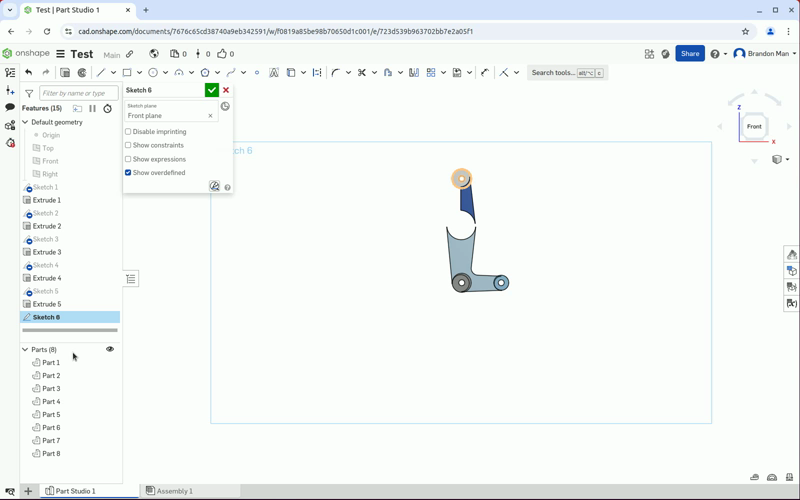
key(y)
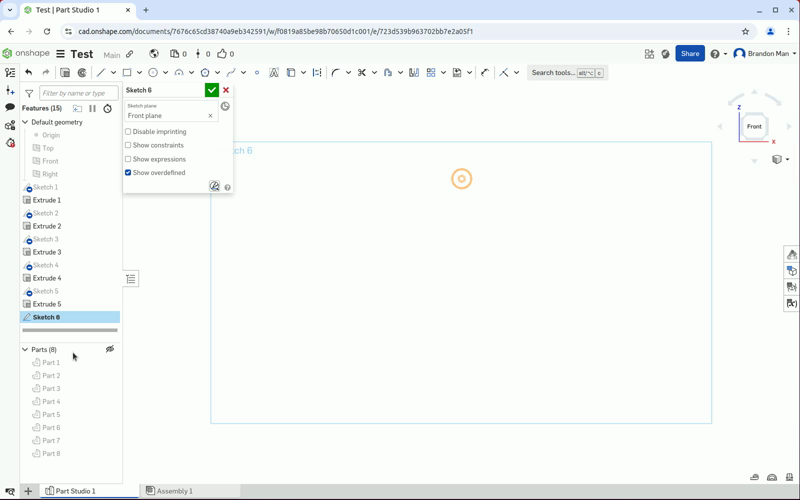
key(a)
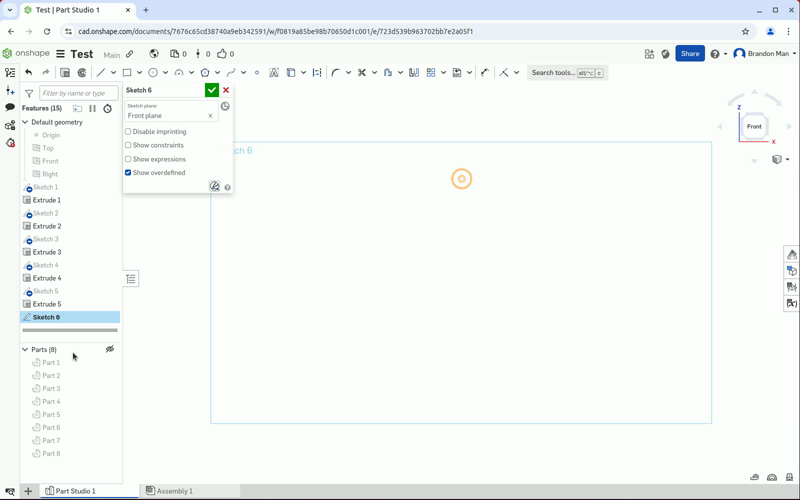
key_down(shift)
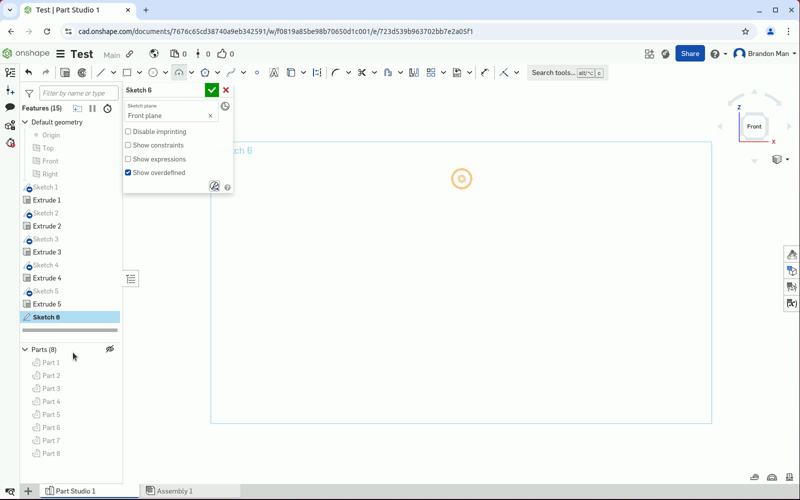
mouse_move(446, 223)
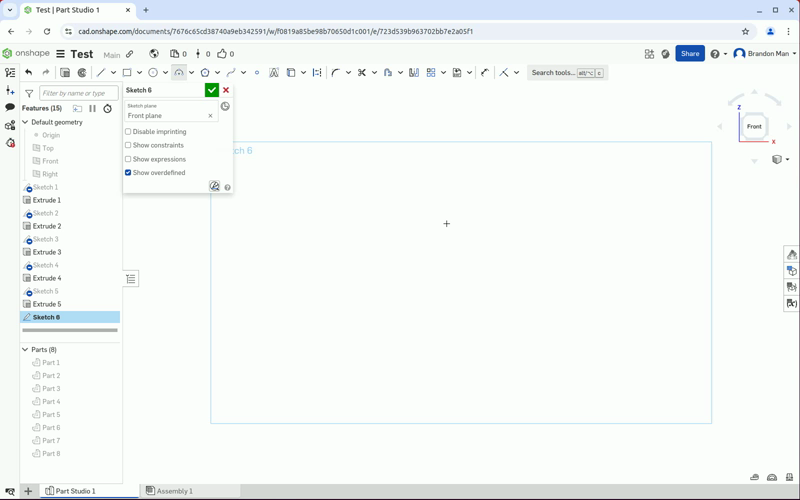
click(446, 223)
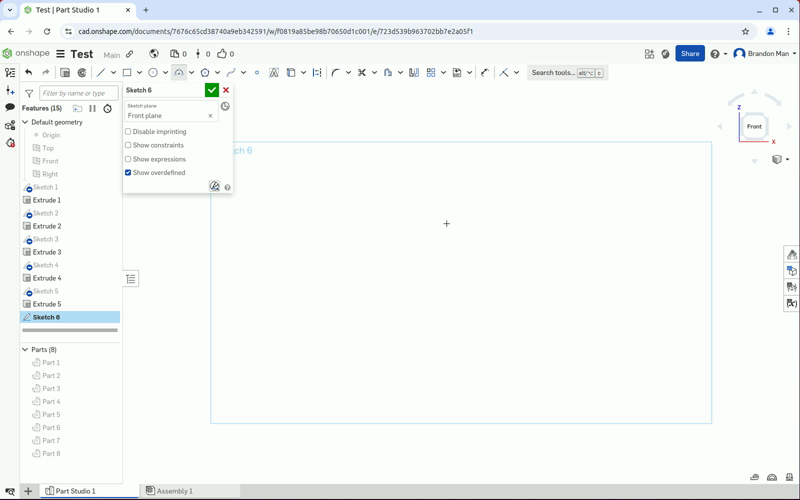
key_up(shift)
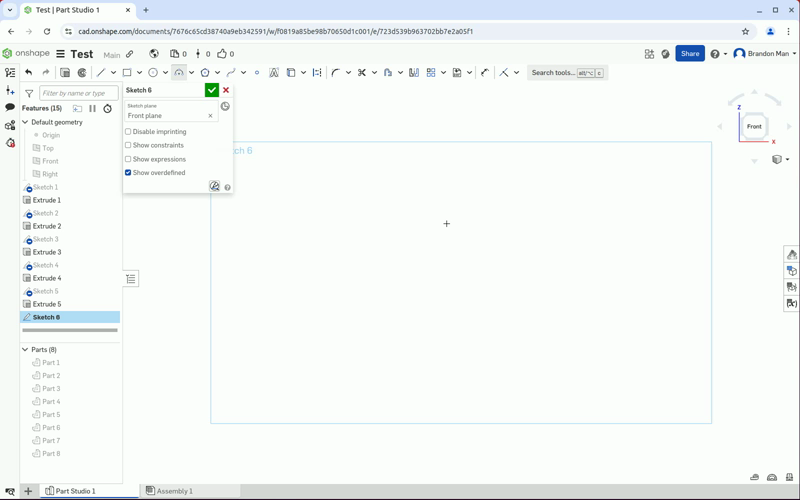
key_down(shift)
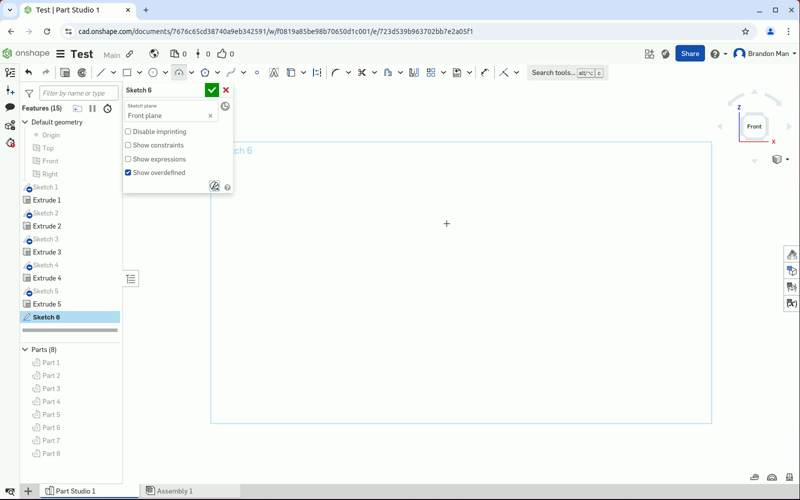
mouse_move(461, 210)
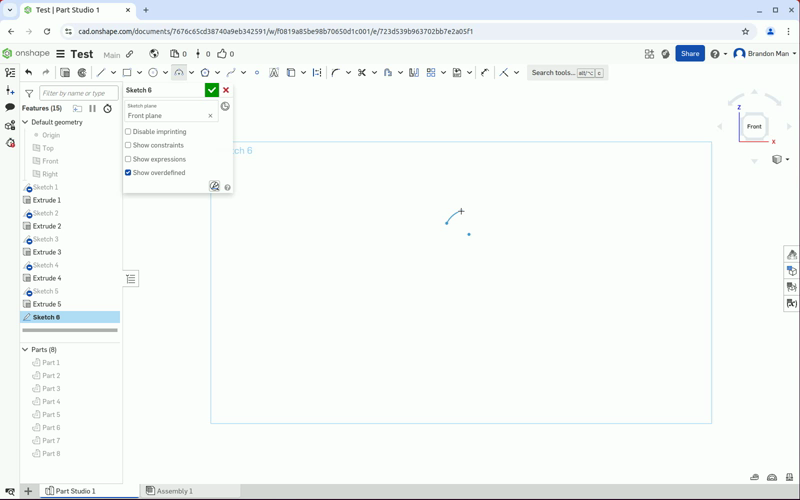
click(461, 210)
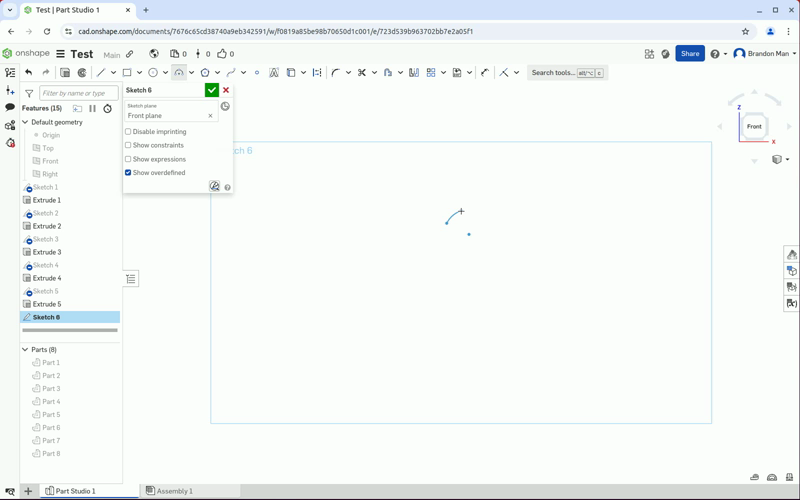
mouse_move(451, 214)
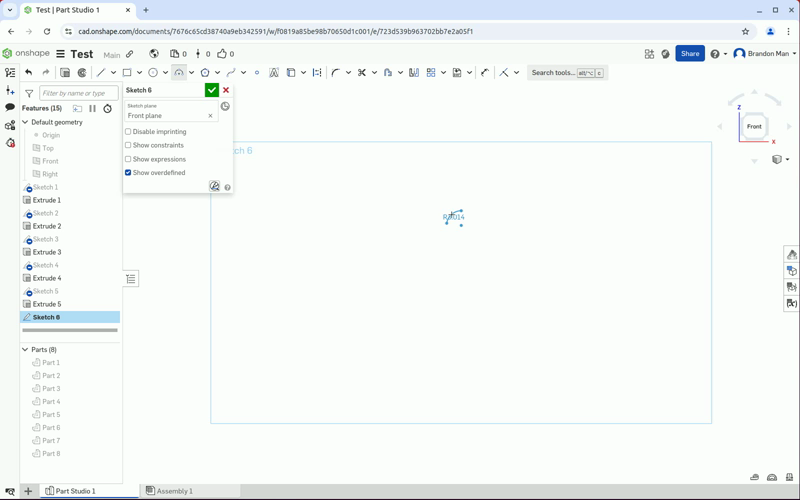
click(451, 214)
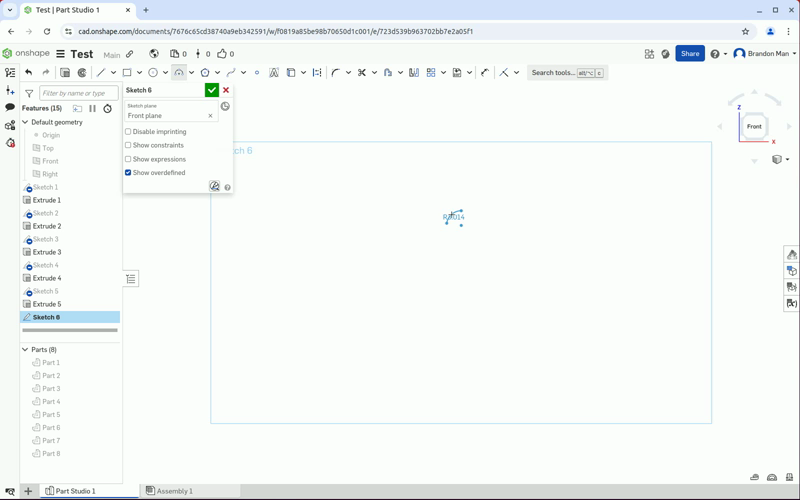
key_up(shift)
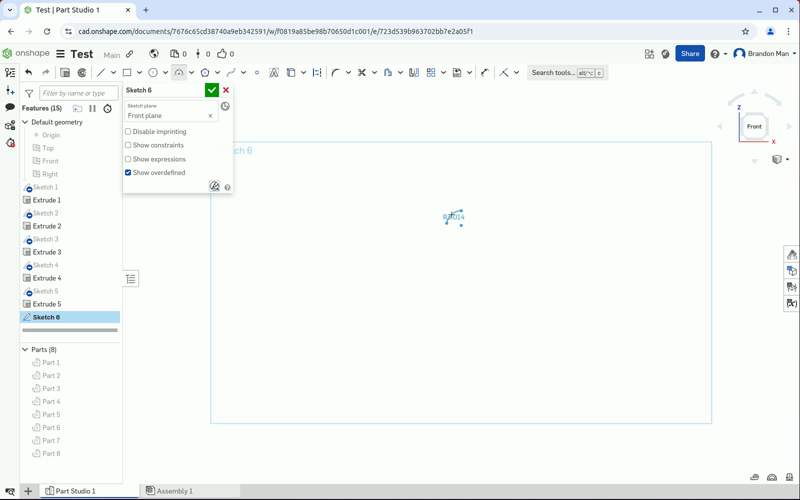
key(esc)
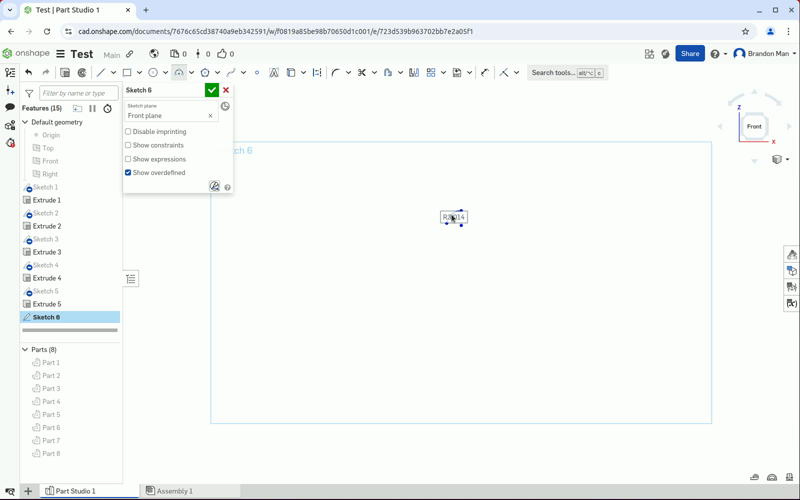
key(l)
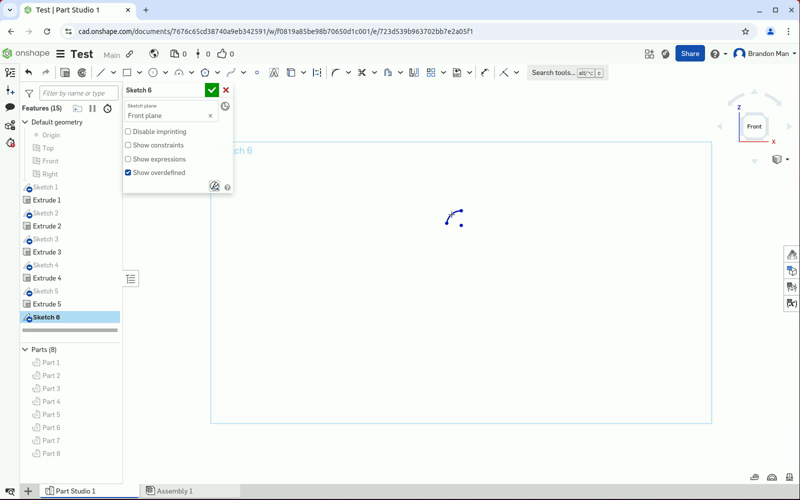
mouse_move(461, 210)
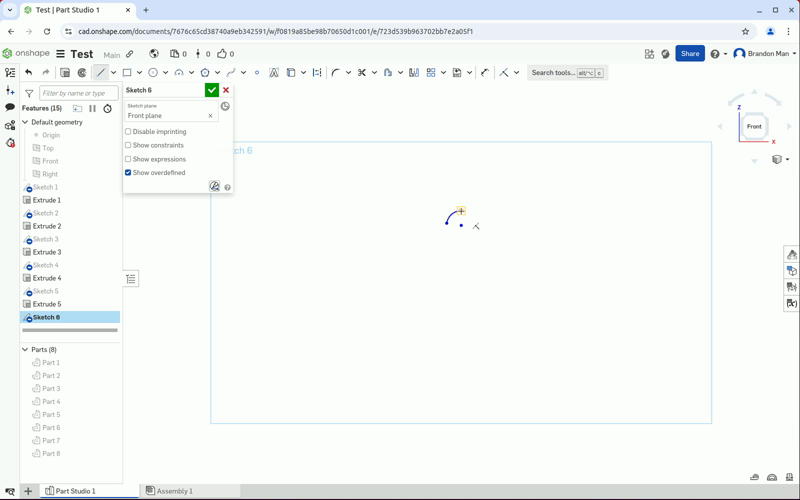
click(461, 210)
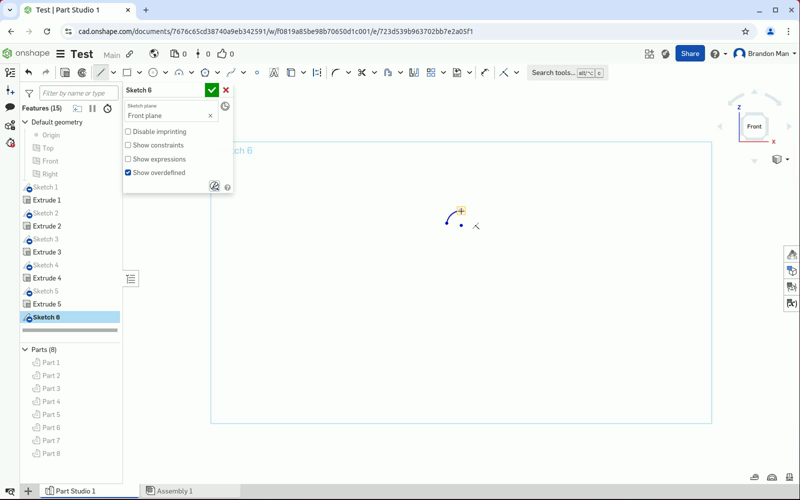
key_down(shift)
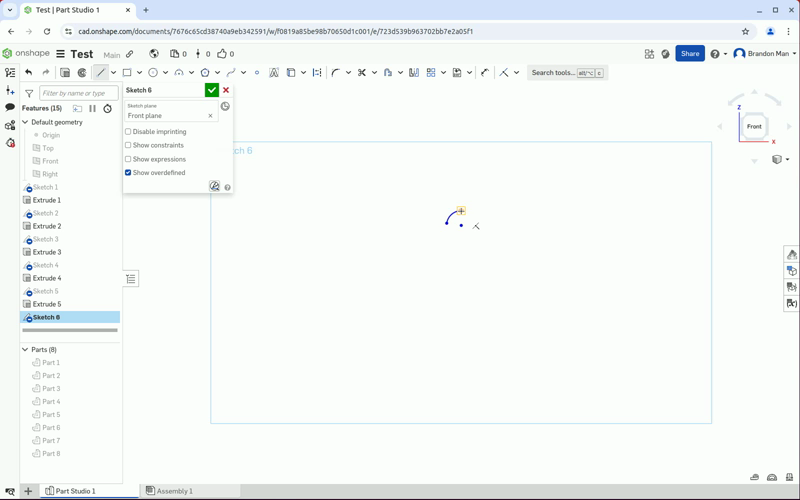
mouse_move(491, 210)
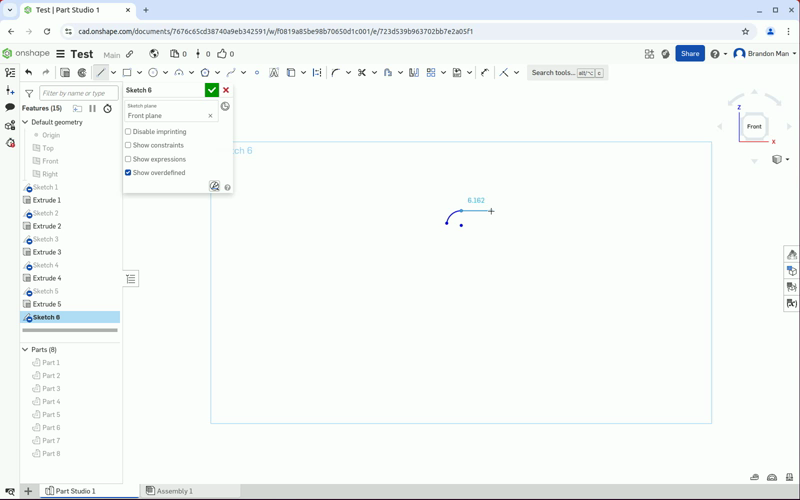
mouse_move(461, 186)
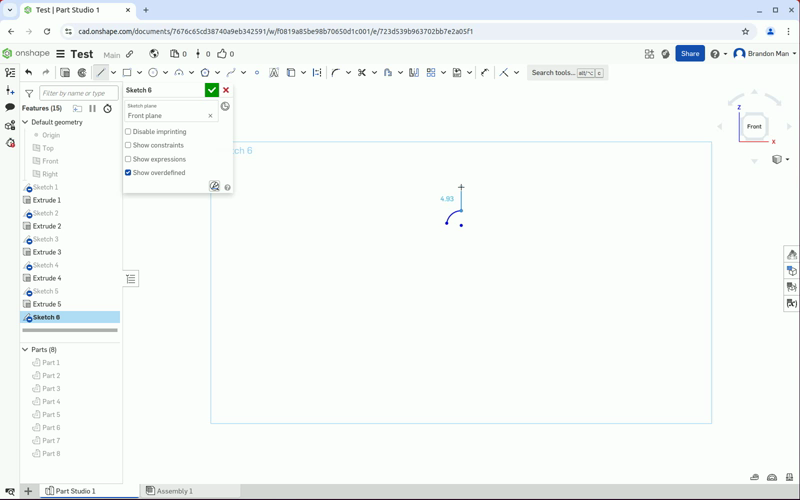
click(461, 186)
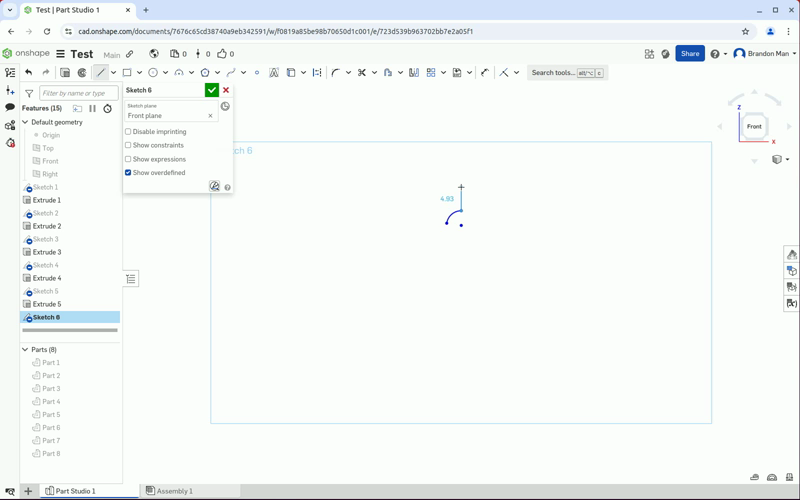
key_up(shift)
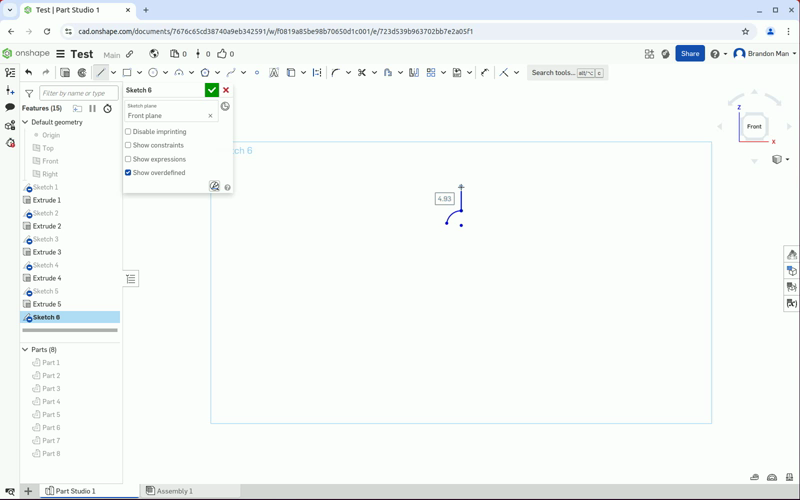
key(esc)
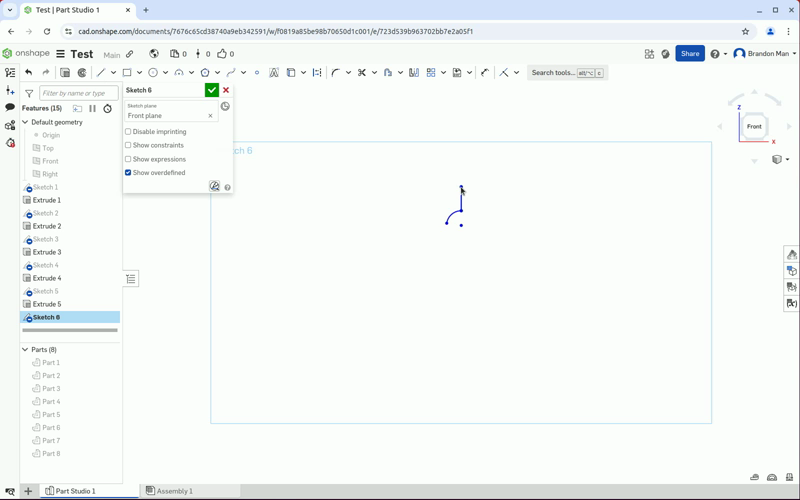
key(a)
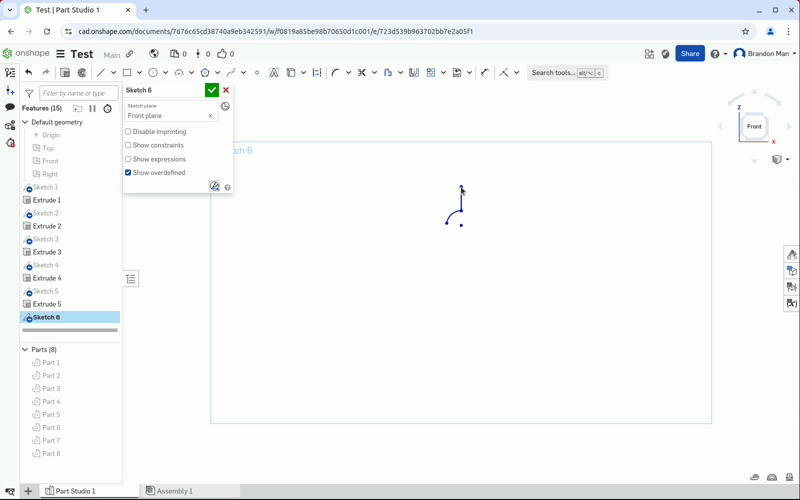
mouse_move(461, 186)
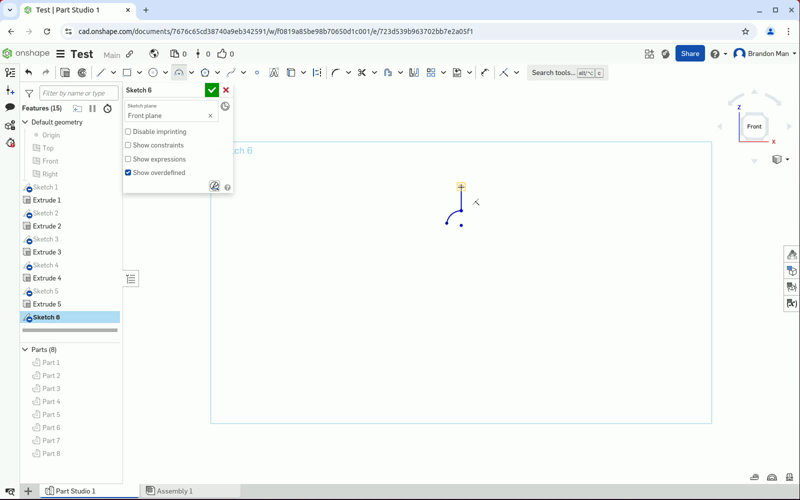
click(461, 186)
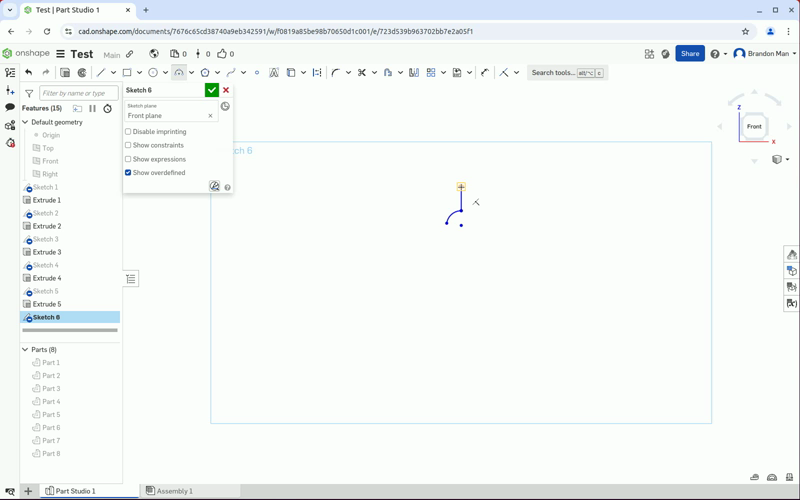
key_down(shift)
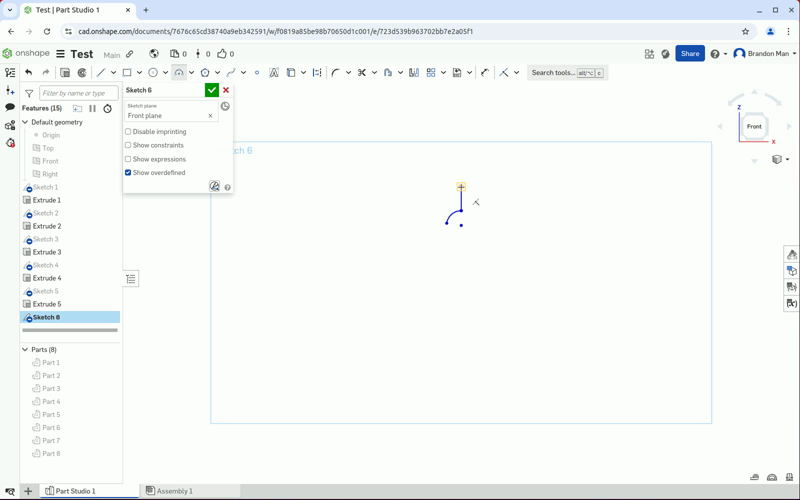
mouse_move(452, 176)
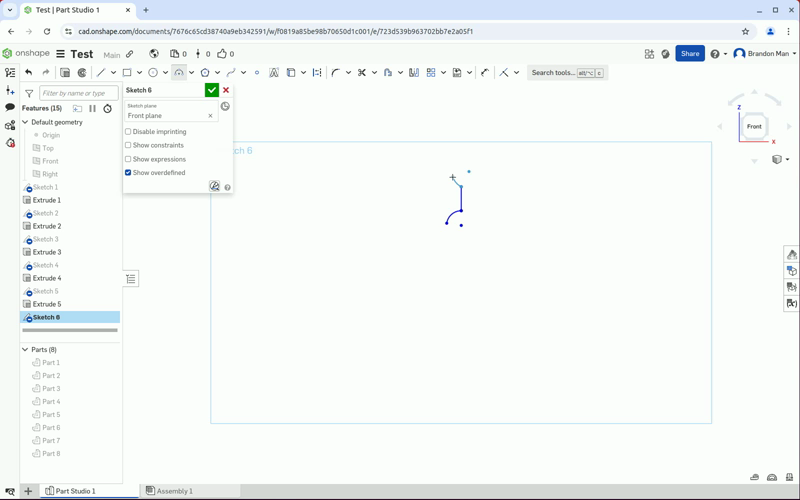
click(452, 176)
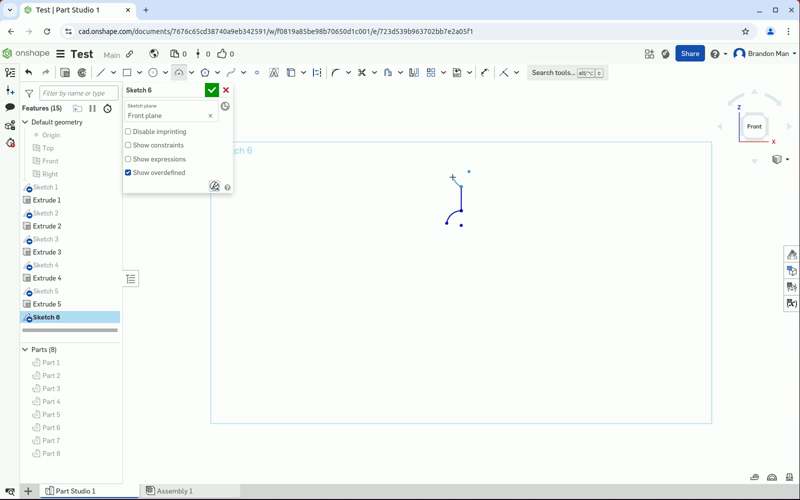
mouse_move(454, 183)
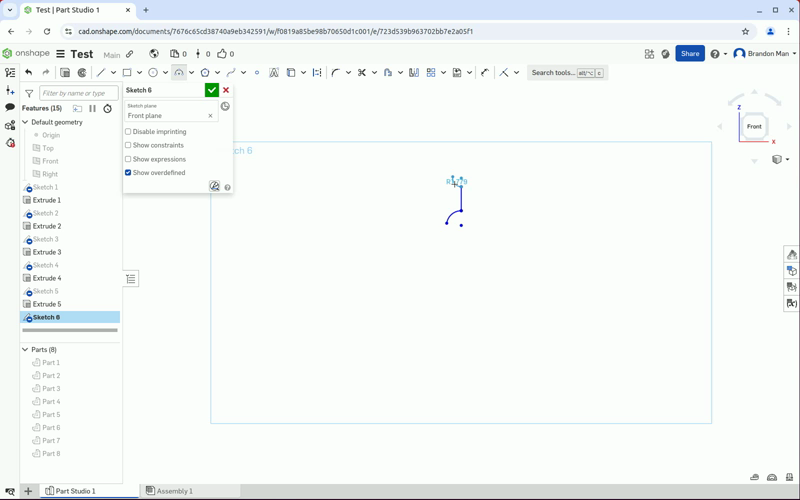
click(454, 183)
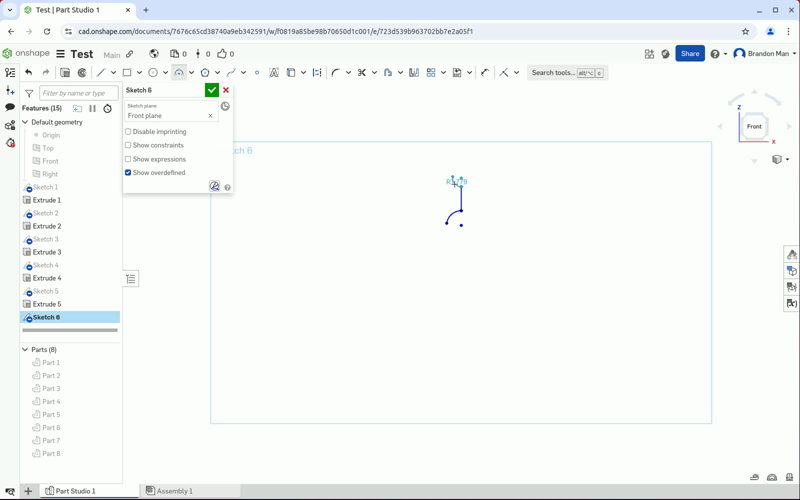
key_up(shift)
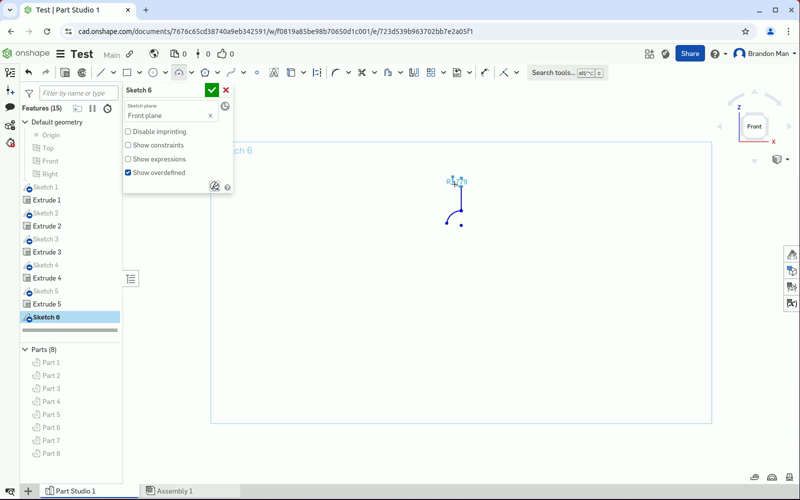
key(esc)
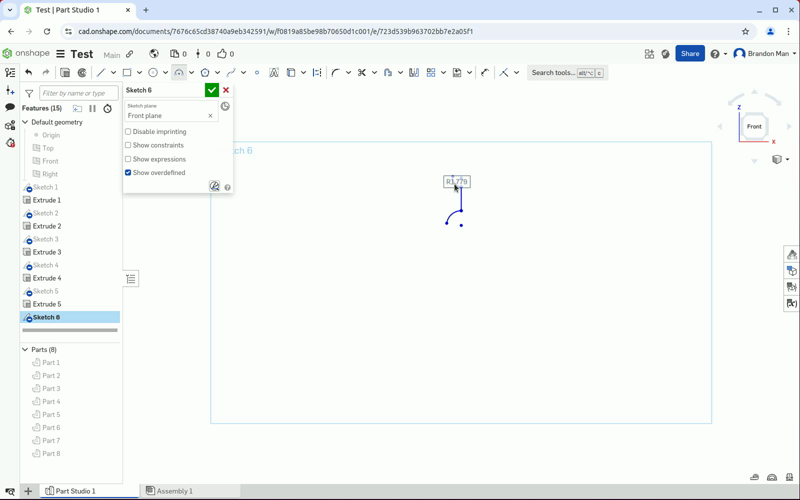
key(l)
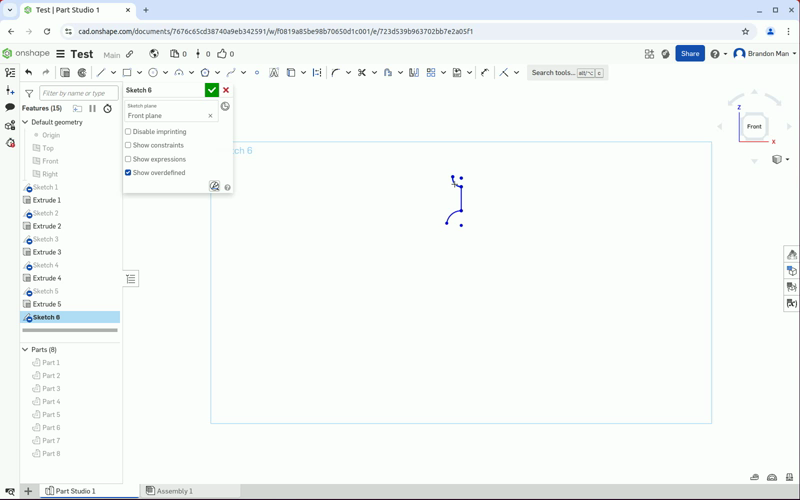
mouse_move(452, 176)
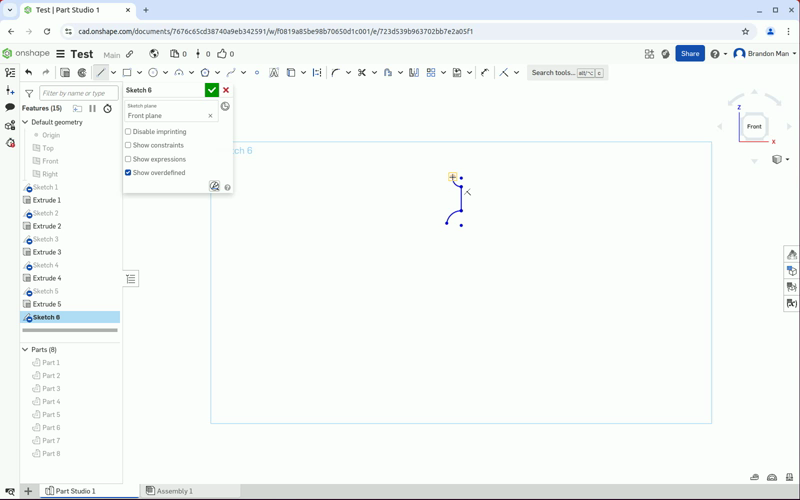
click(452, 176)
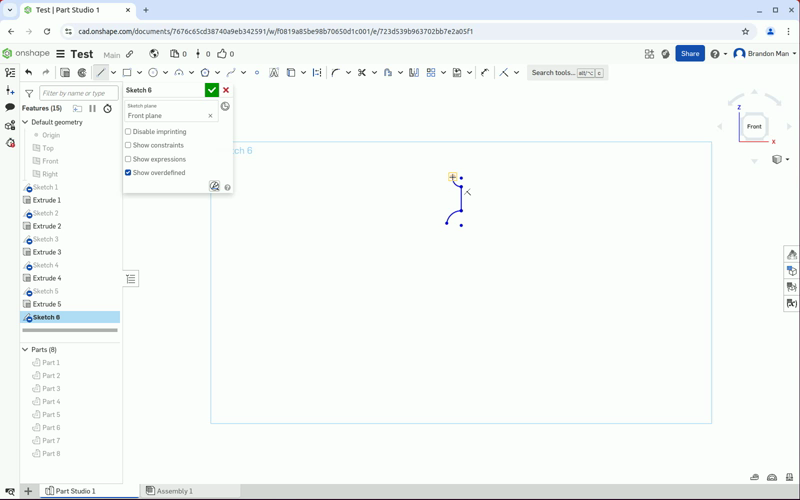
mouse_move(482, 176)
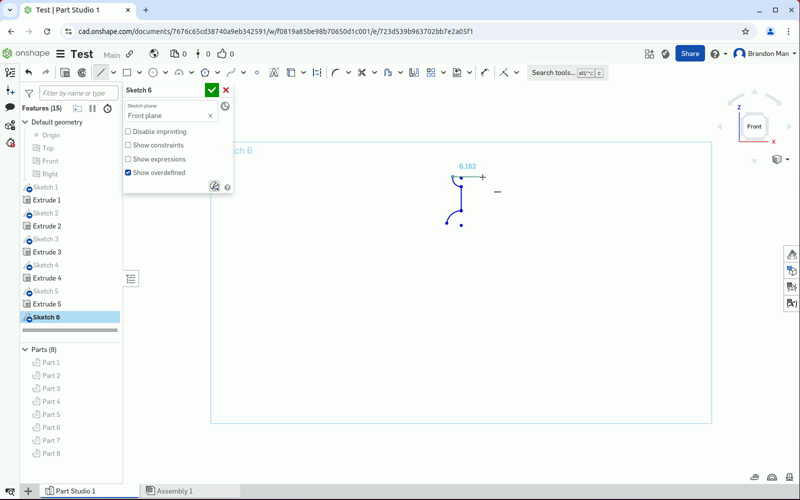
key_down(shift)
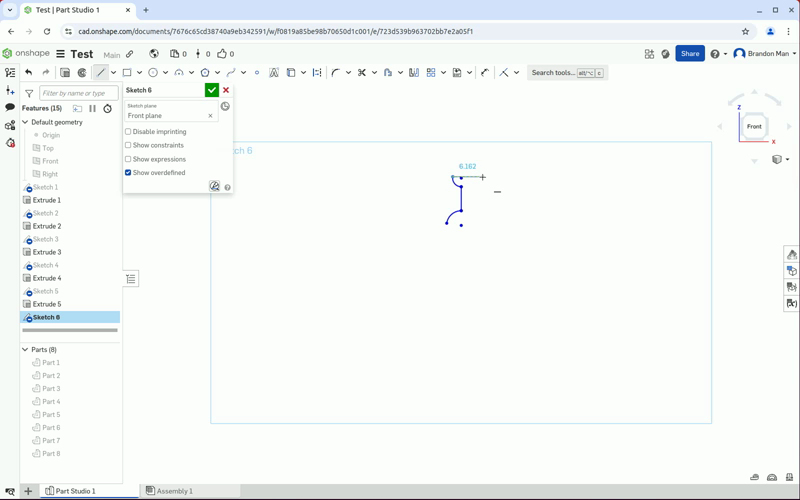
mouse_move(446, 223)
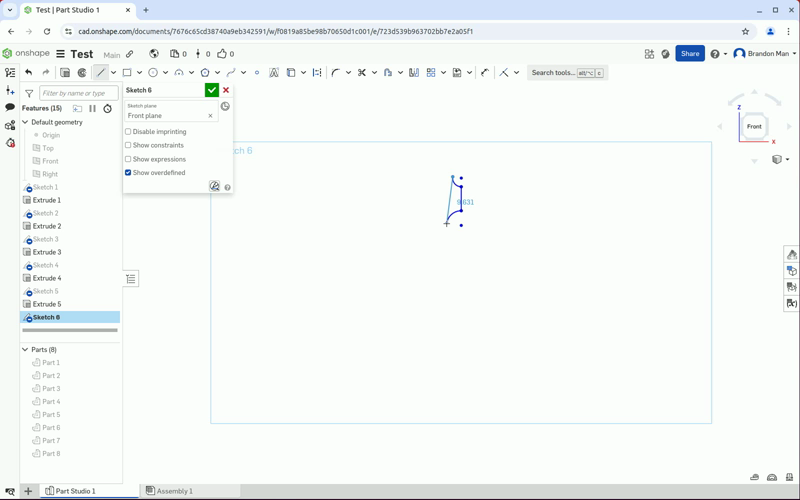
key_up(shift)
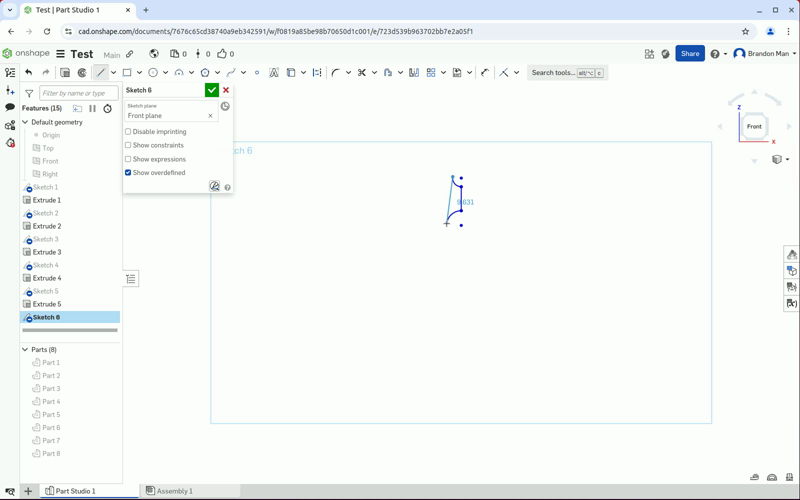
click(446, 223)
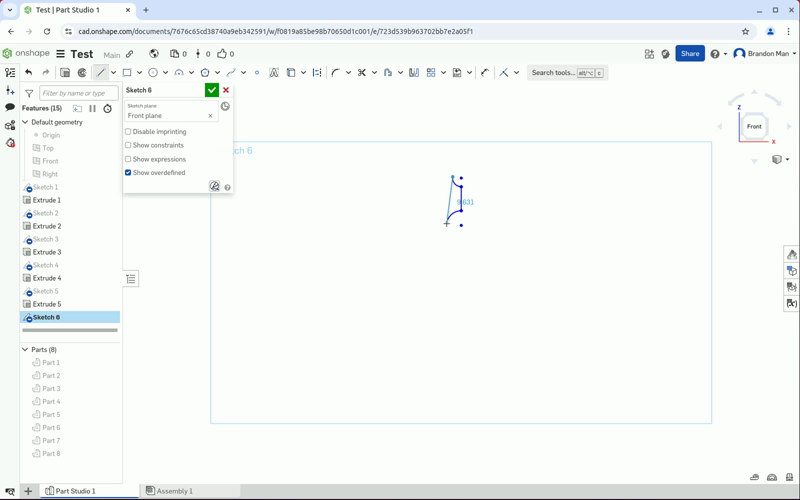
key(esc)
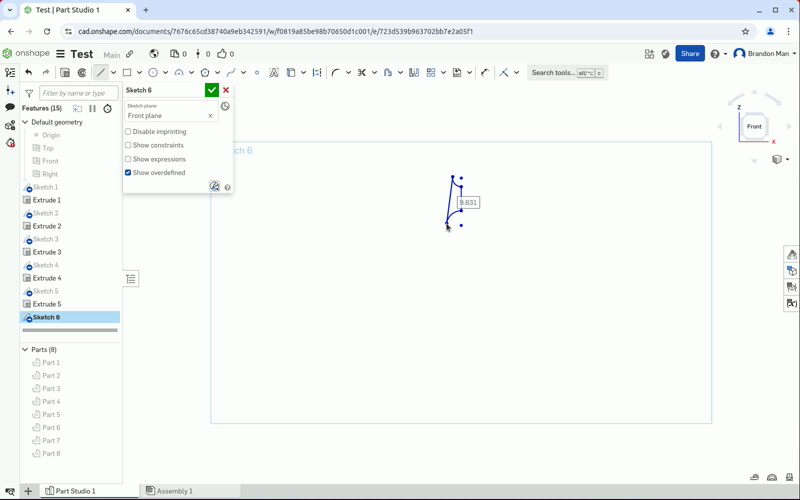
key(c)
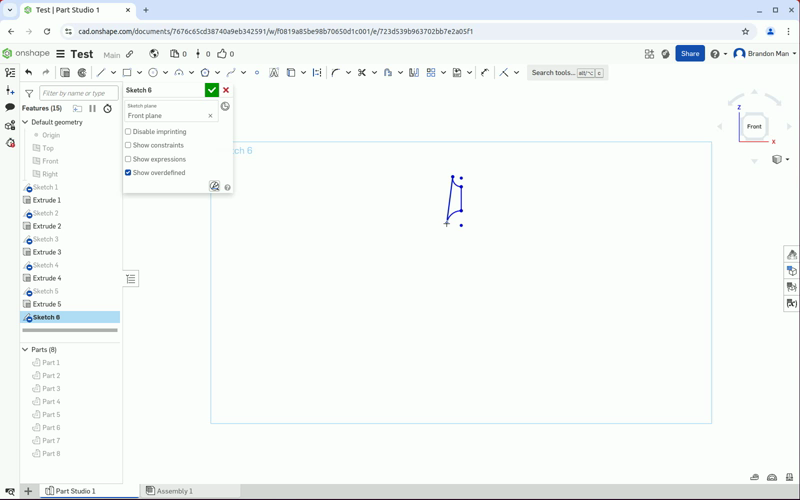
key_down(shift)
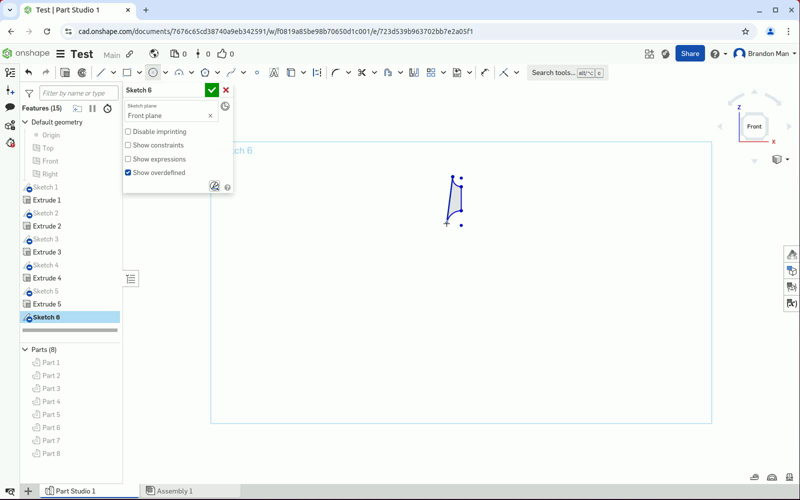
mouse_move(455, 191)
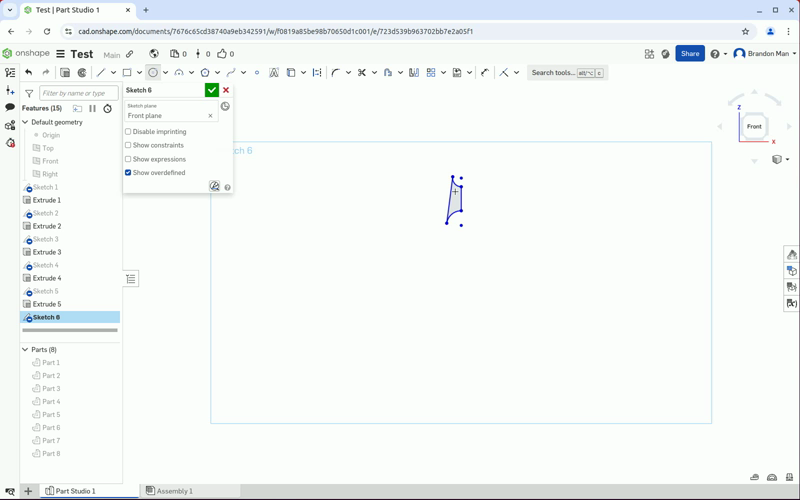
click(455, 191)
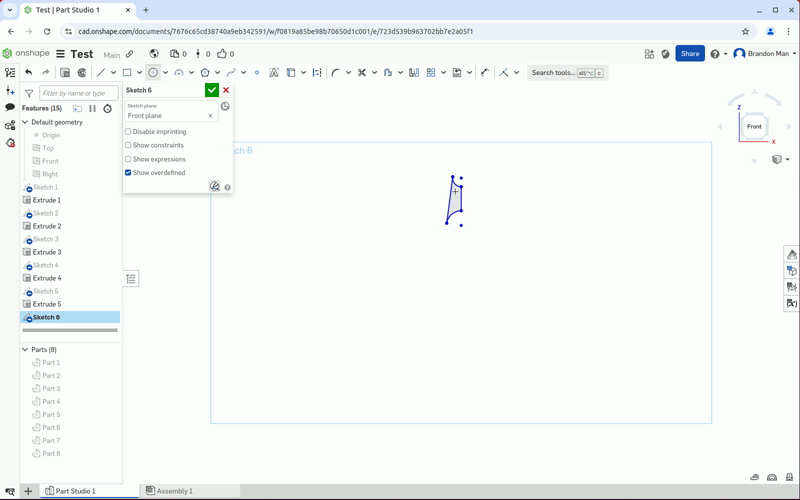
key_up(shift)
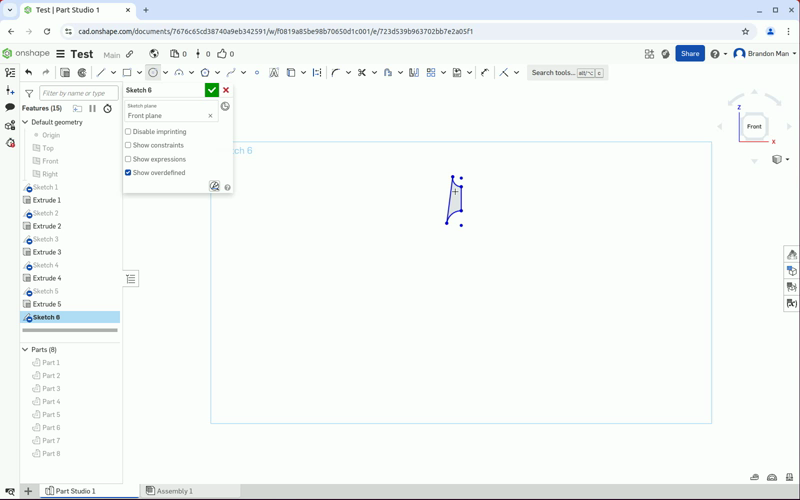
mouse_move(458, 191)
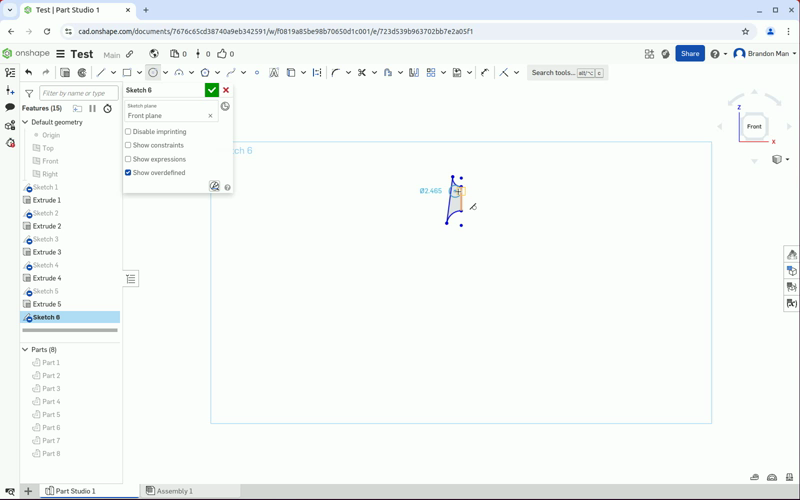
click(458, 191)
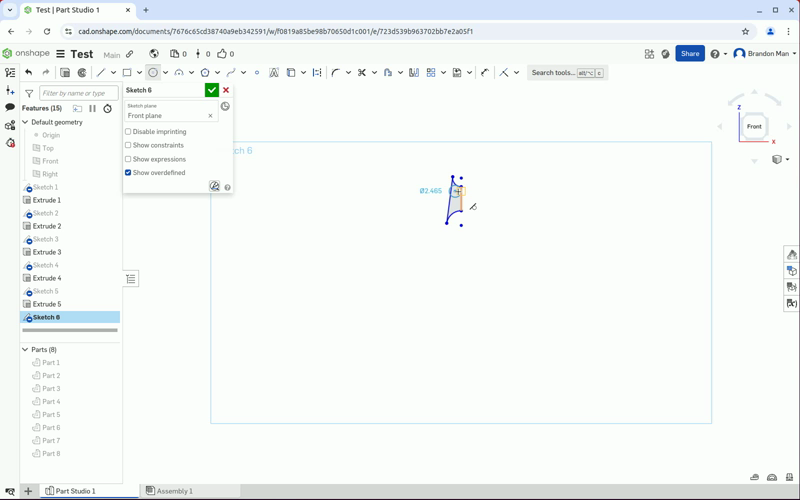
key(esc)
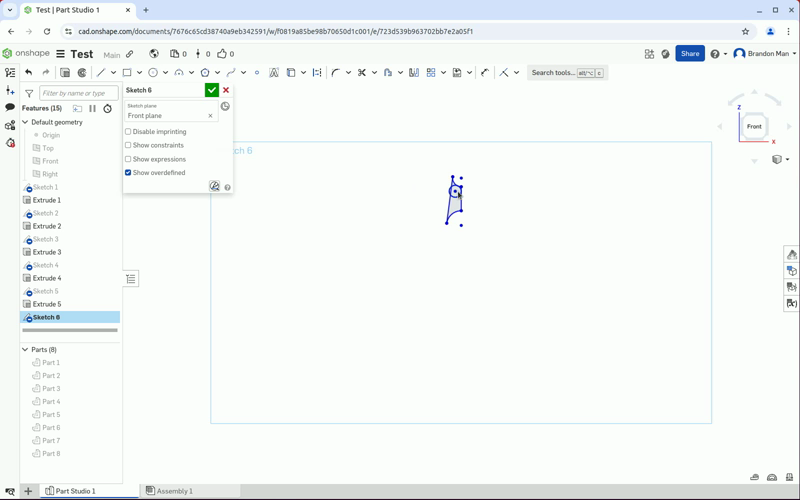
mouse_move(454, 198)
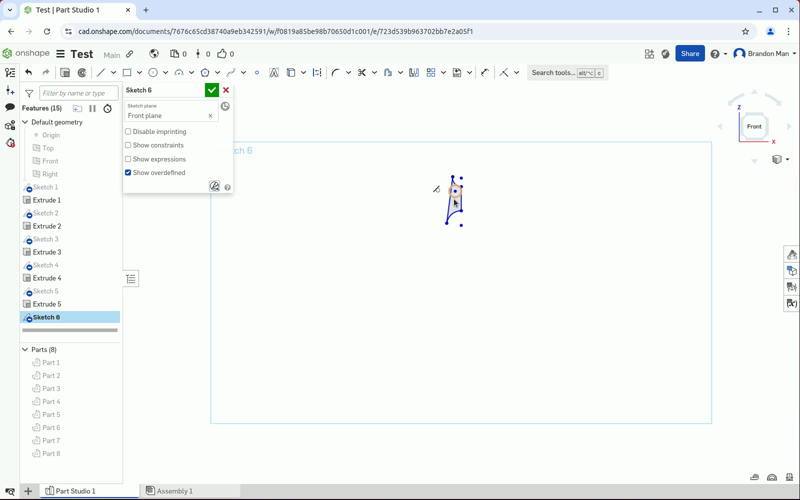
scroll(6)
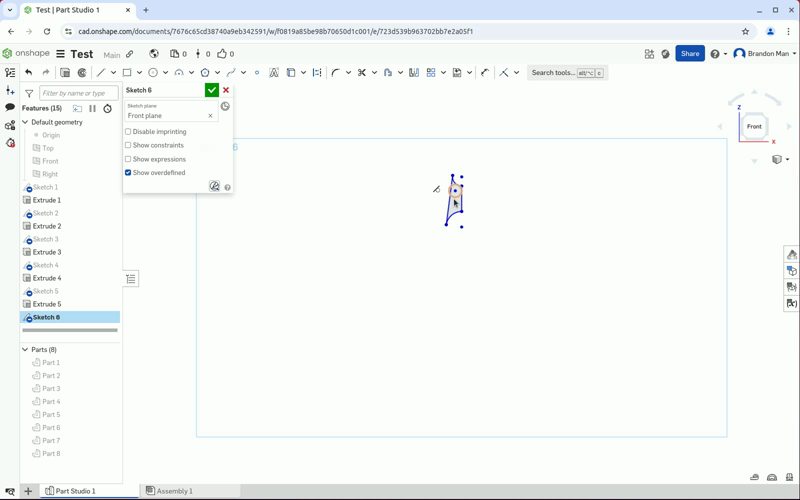
scroll(6)
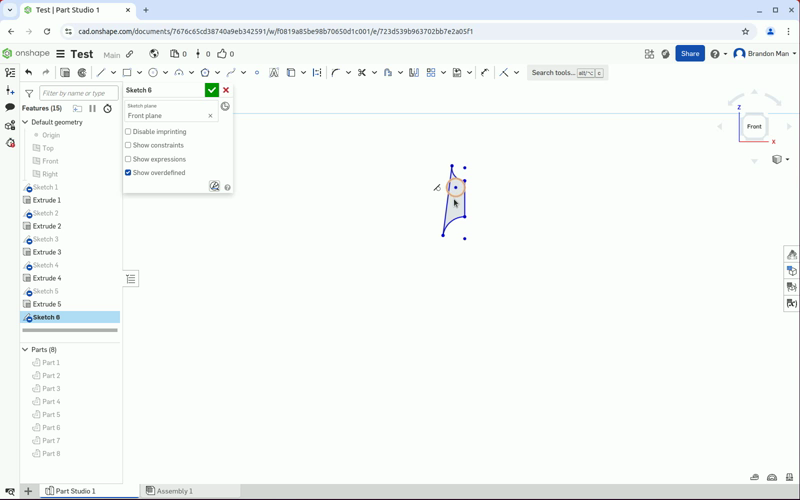
scroll(6)
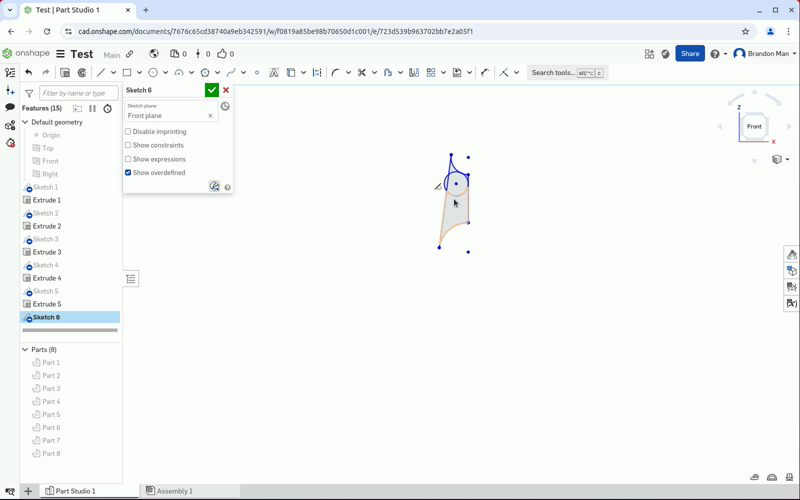
scroll(6)
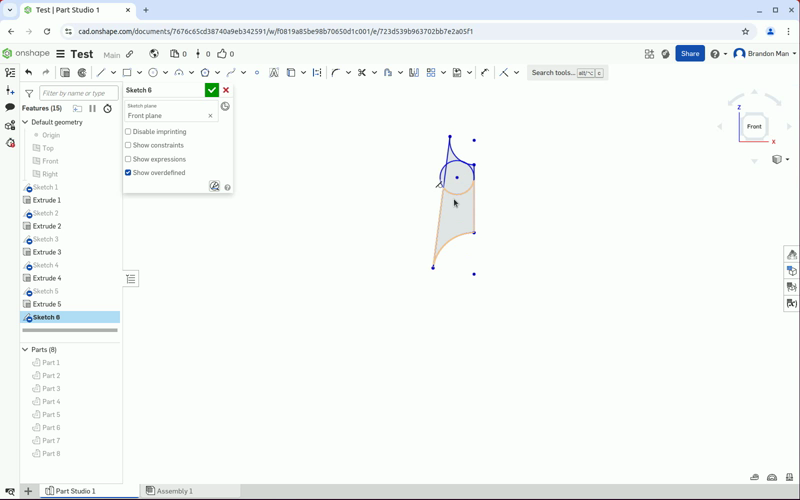
scroll(6)
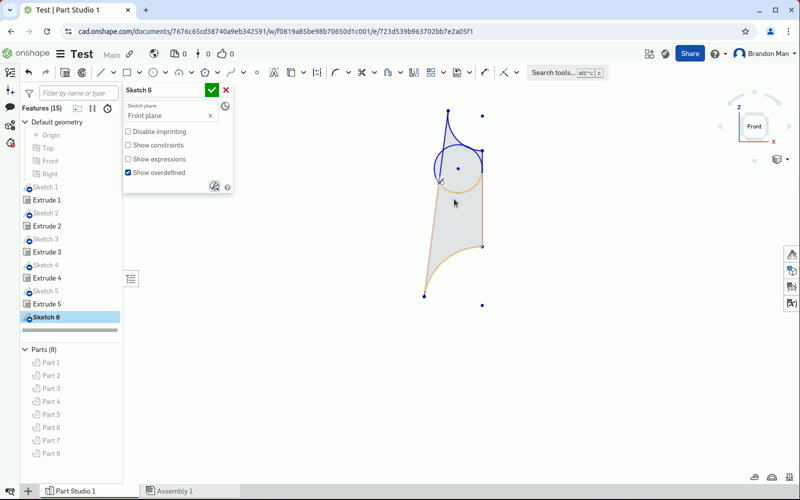
scroll(6)
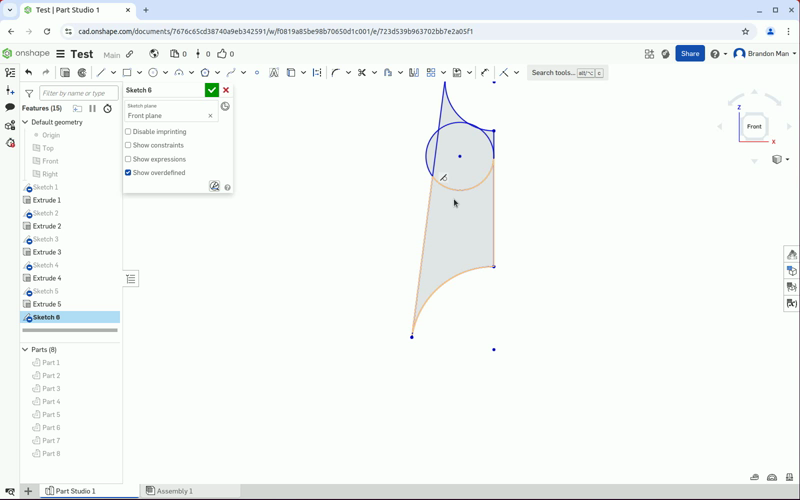
scroll(6)
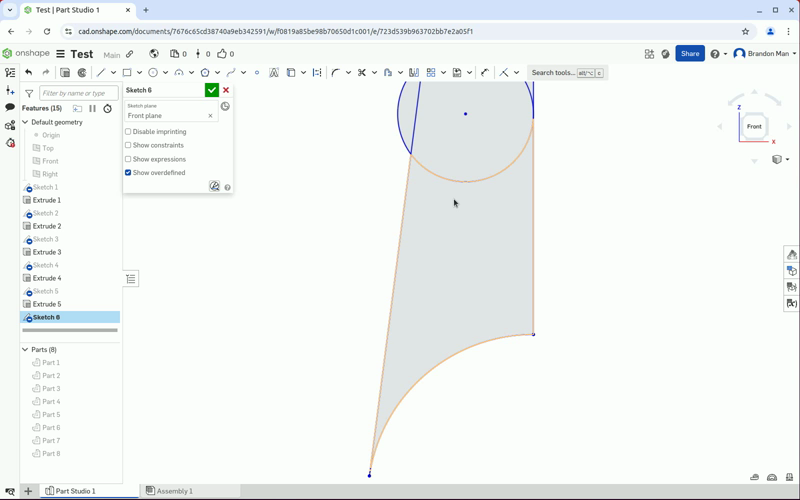
click(454, 198)
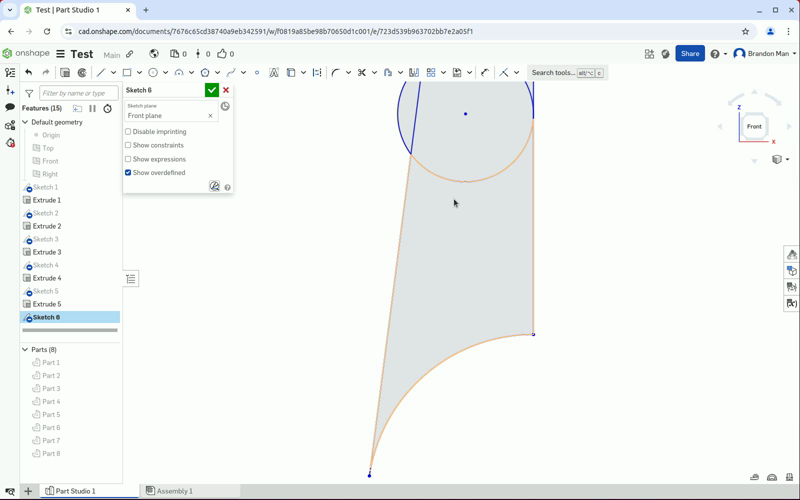
scroll(-6)
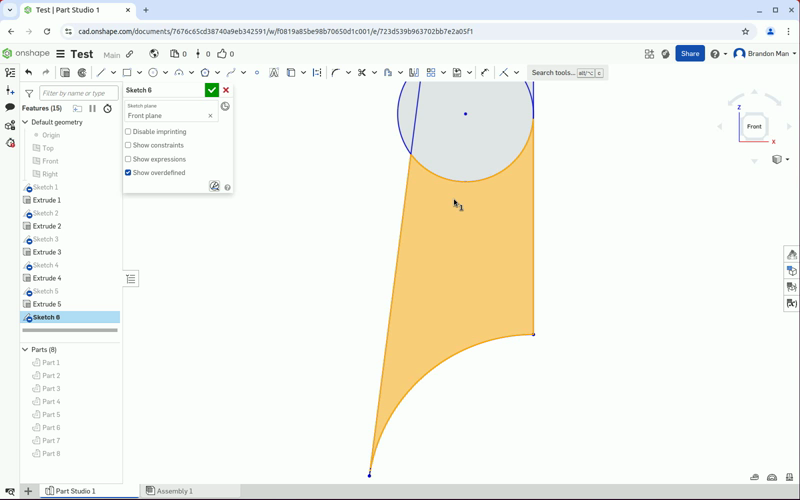
scroll(-6)
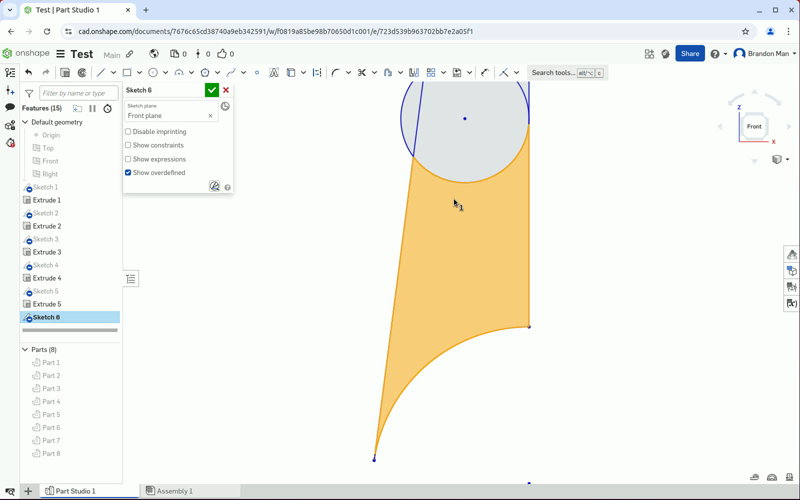
scroll(-6)
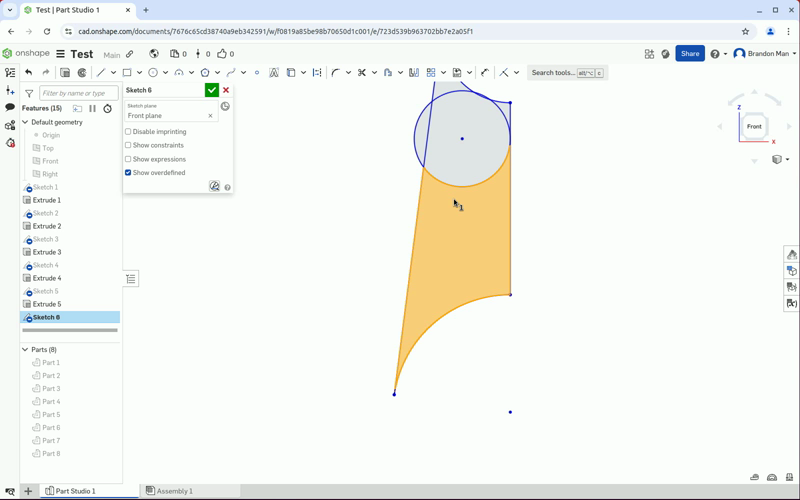
scroll(-6)
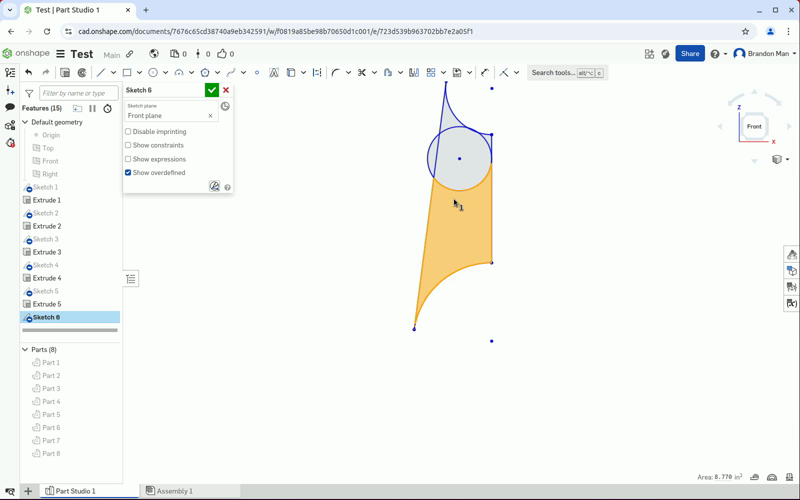
scroll(-6)
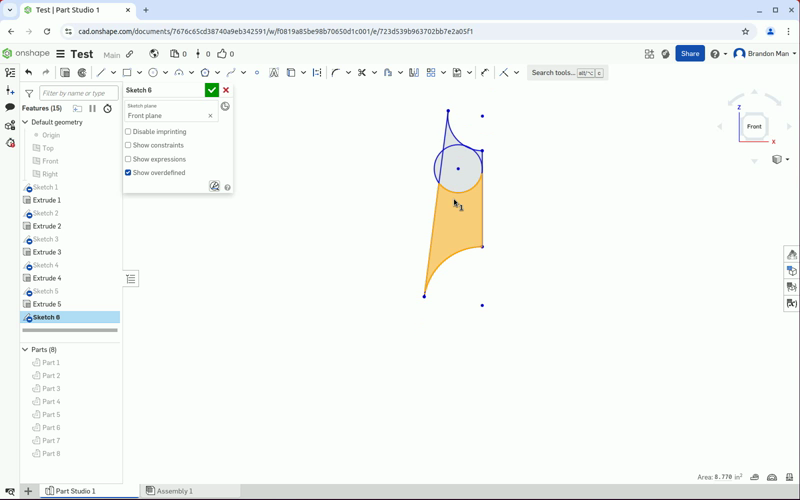
scroll(-6)
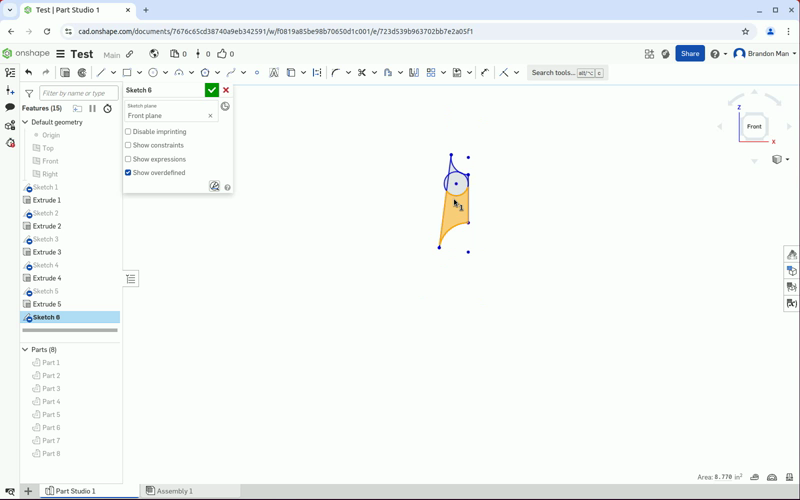
scroll(-6)
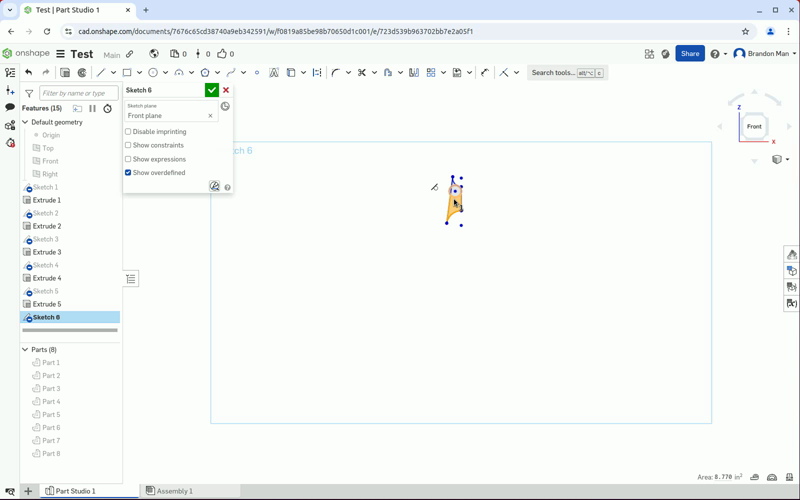
mouse_move(73, 352)
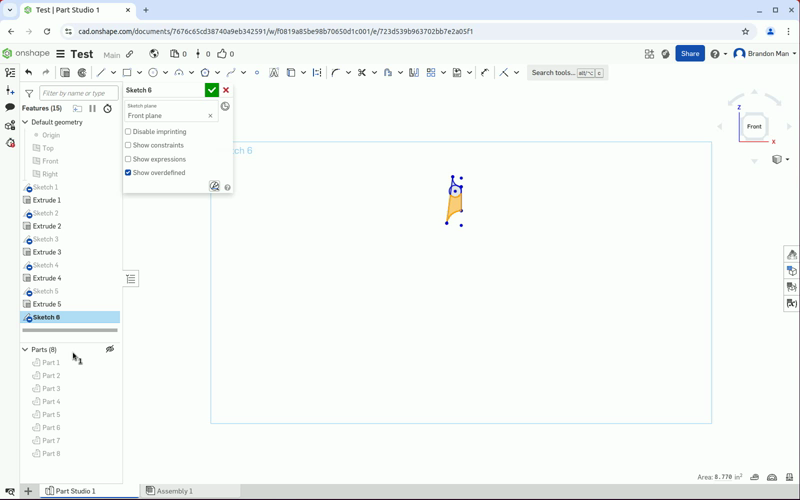
key(shift+y)
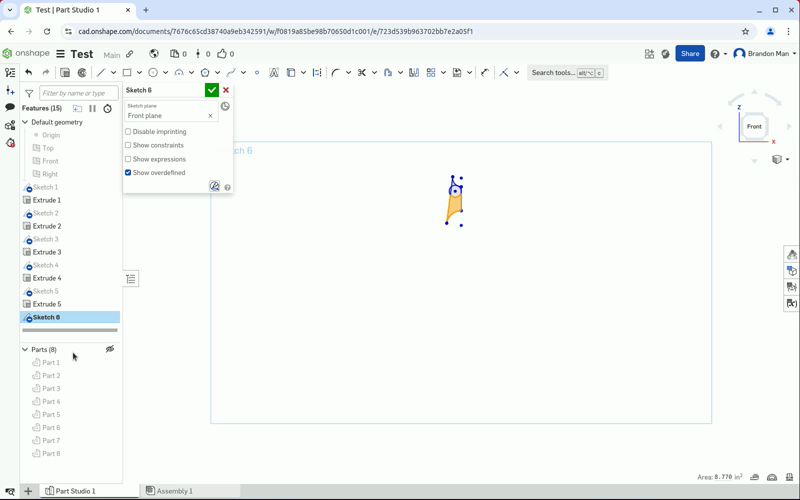
key(shift+e)
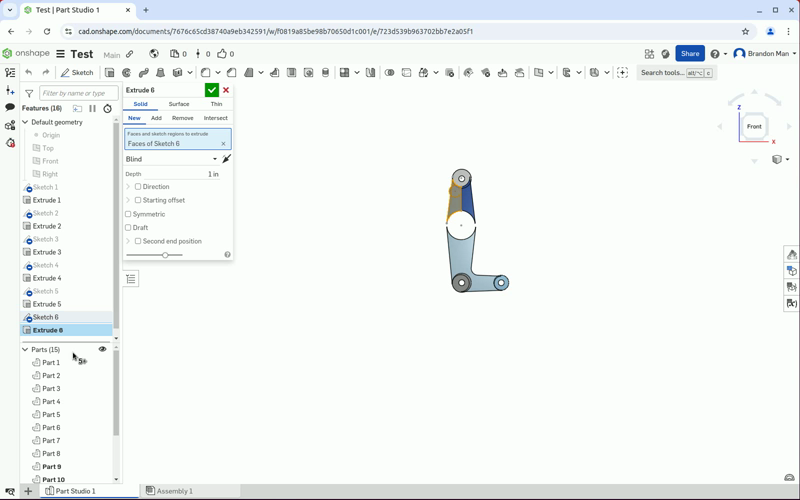
mouse_move(143, 106)
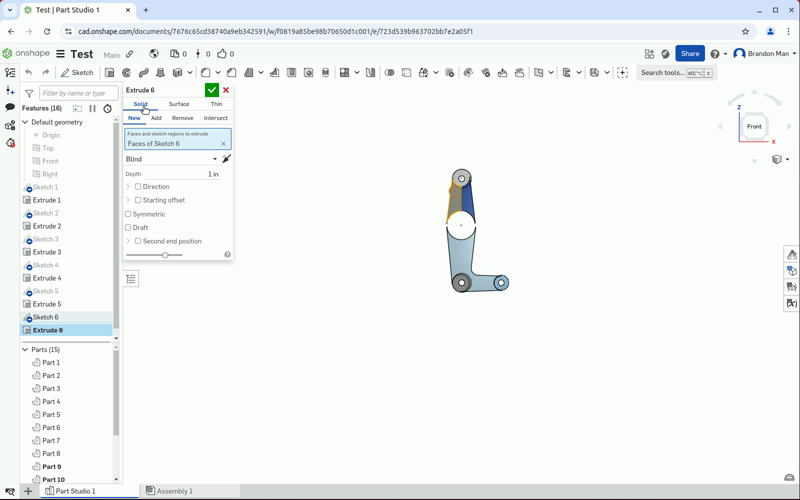
click(143, 106)
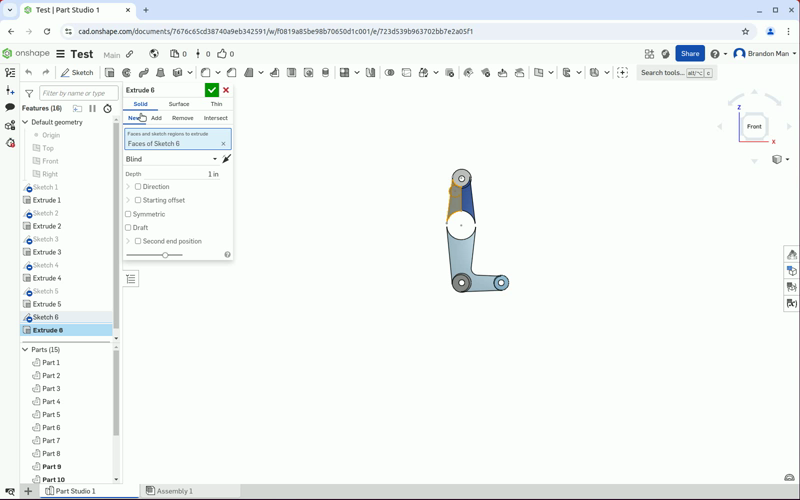
mouse_move(137, 120)
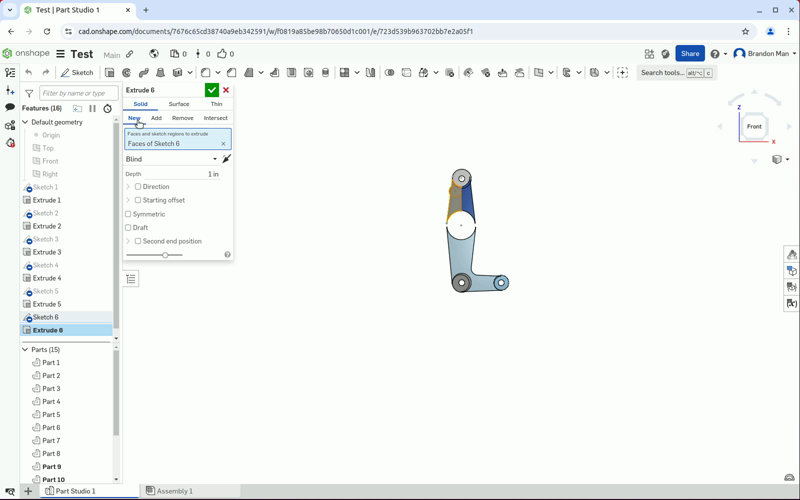
click(137, 120)
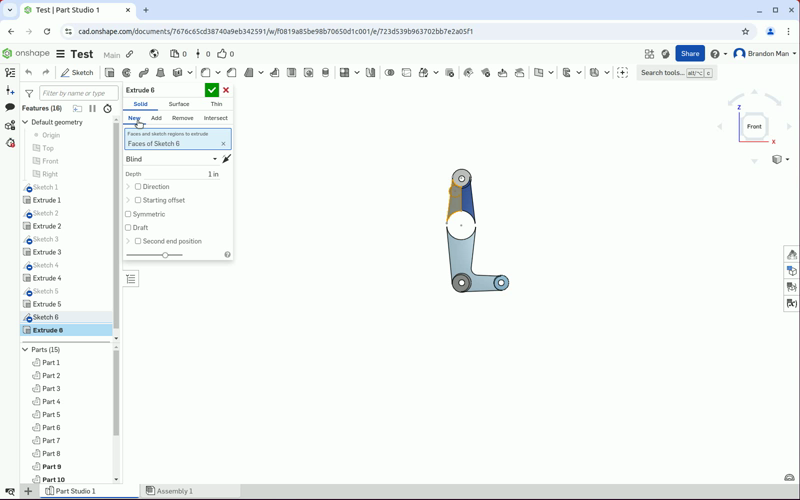
key(tab, 4)
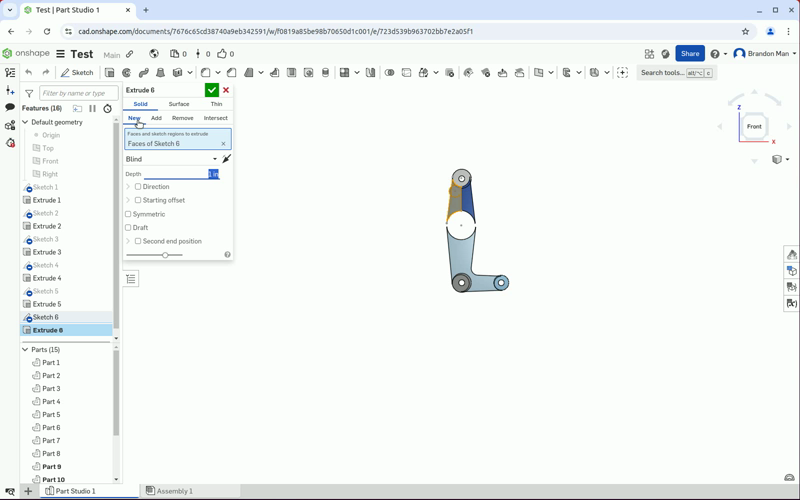
text(0.481)
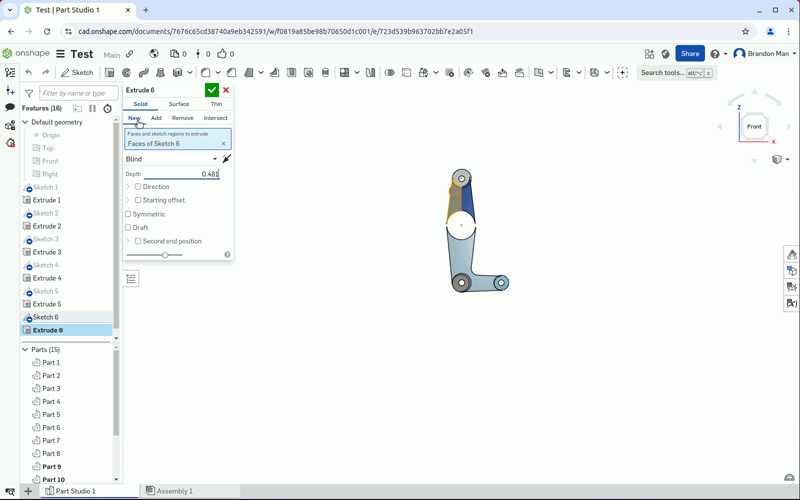
key(enter)
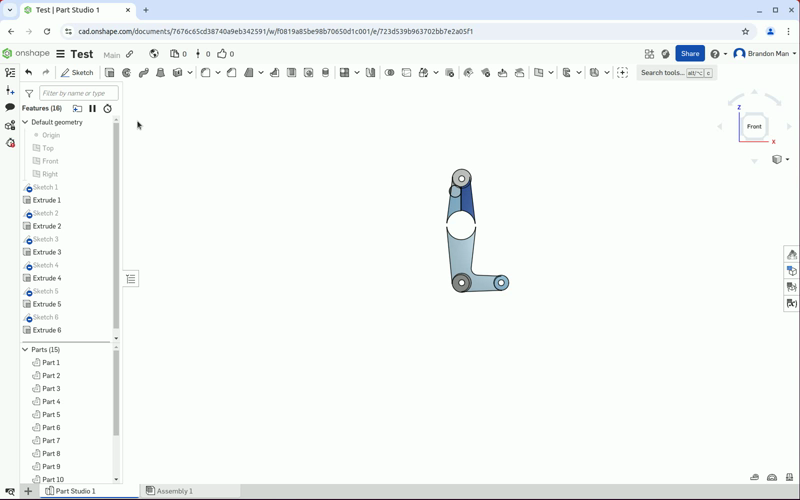
key(shift+h)
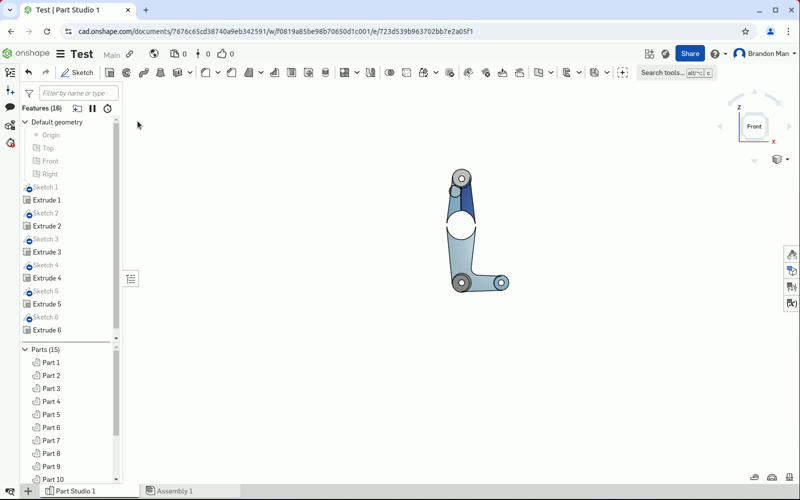
key(shift+h)
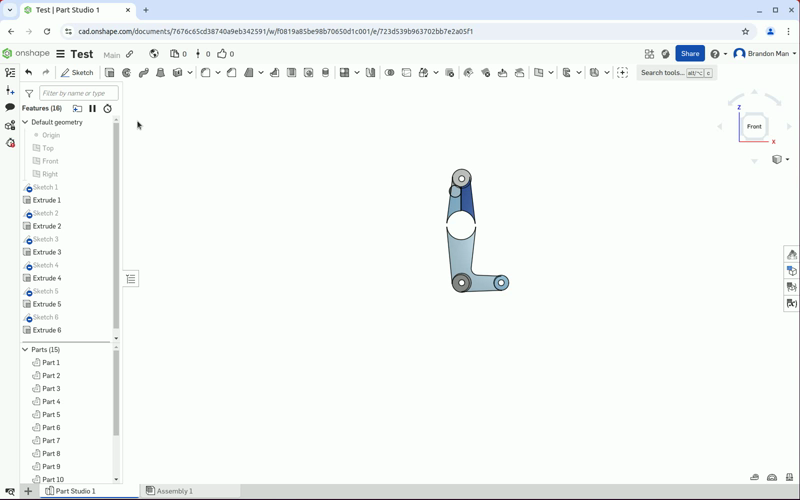
mouse_move(69, 189)
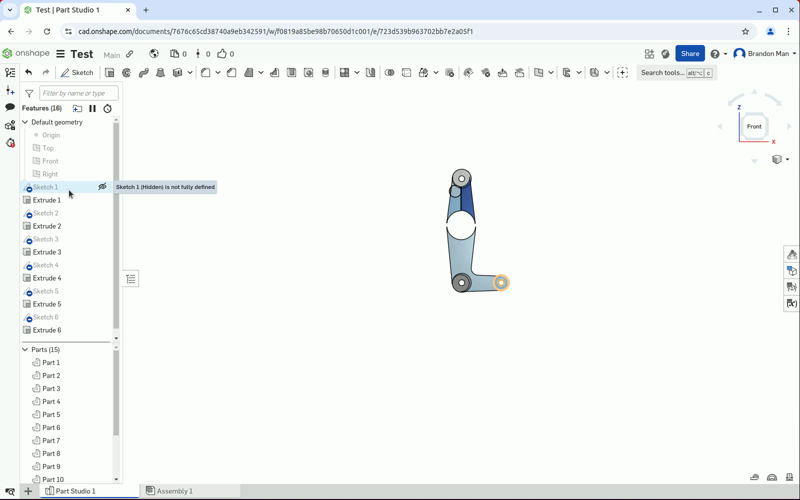
click(69, 189)
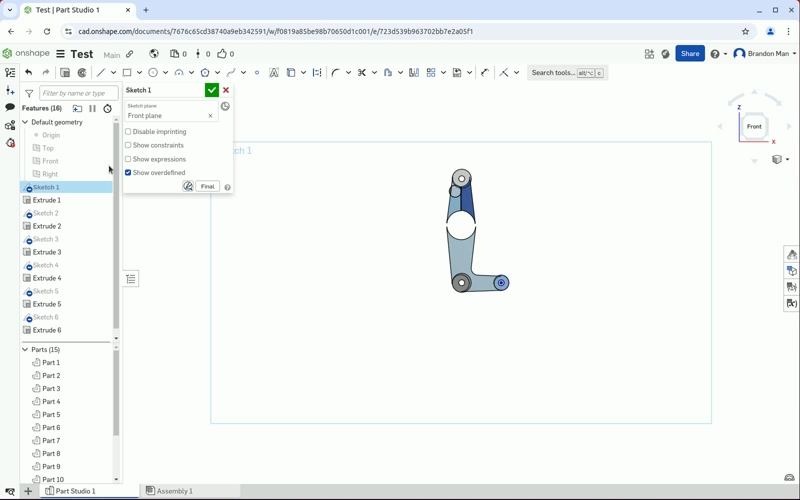
mouse_move(229, 92)
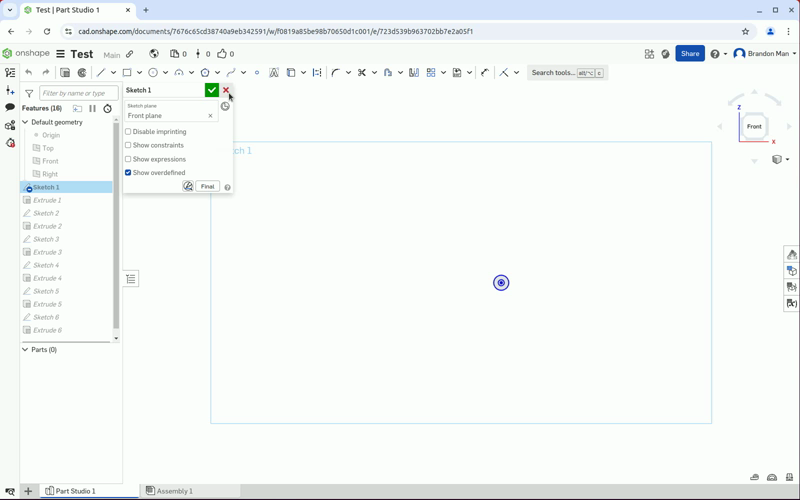
click(229, 92)
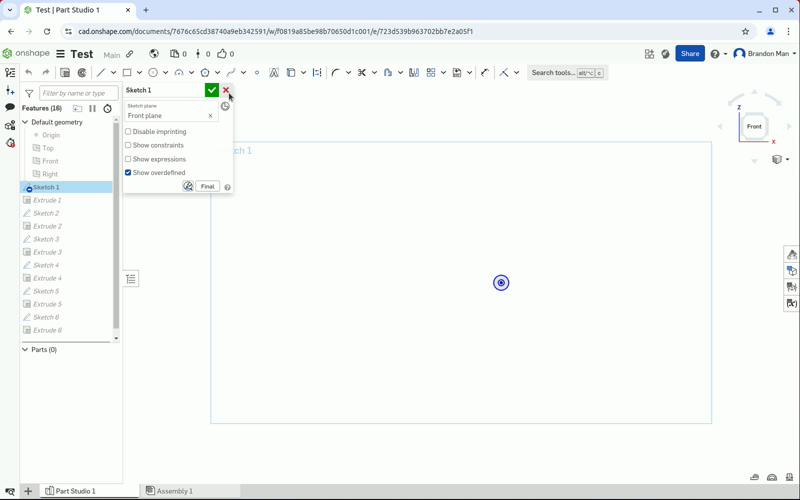
key(shift+s)
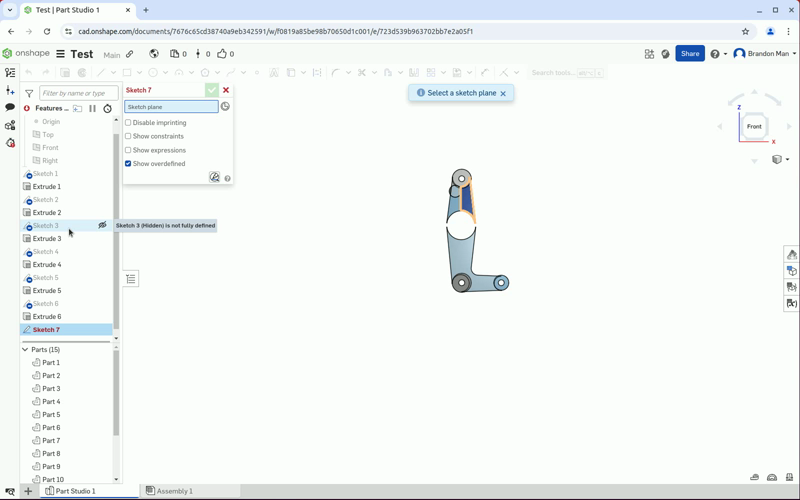
scroll(3)
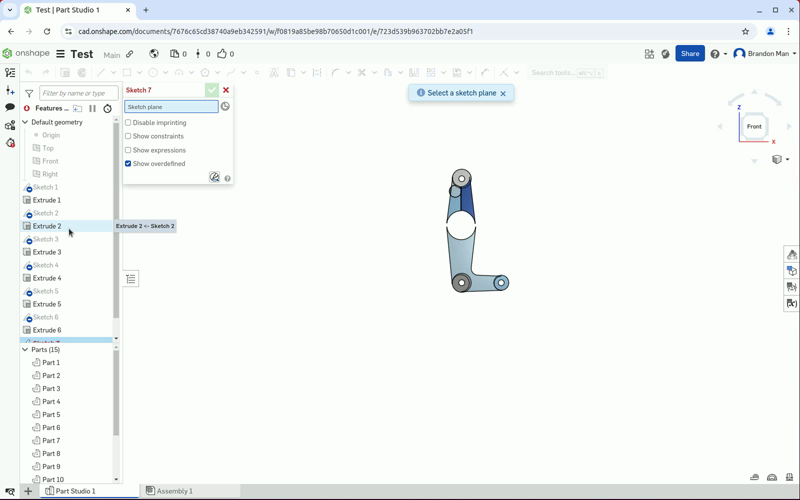
mouse_move(69, 163)
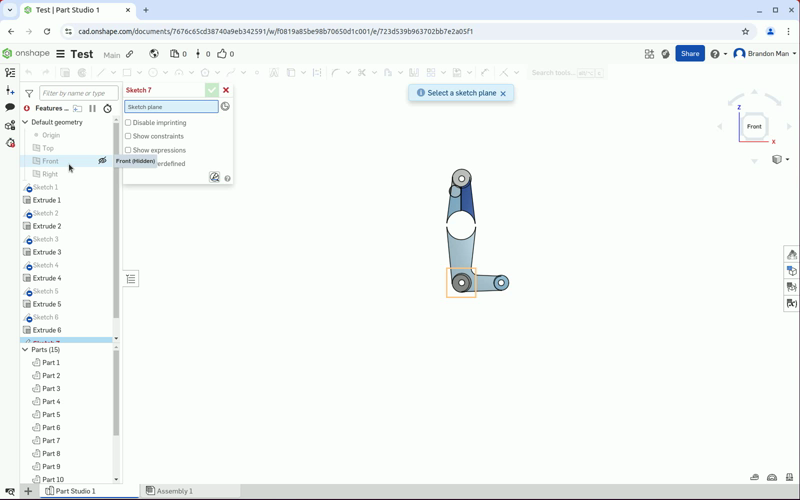
click(69, 163)
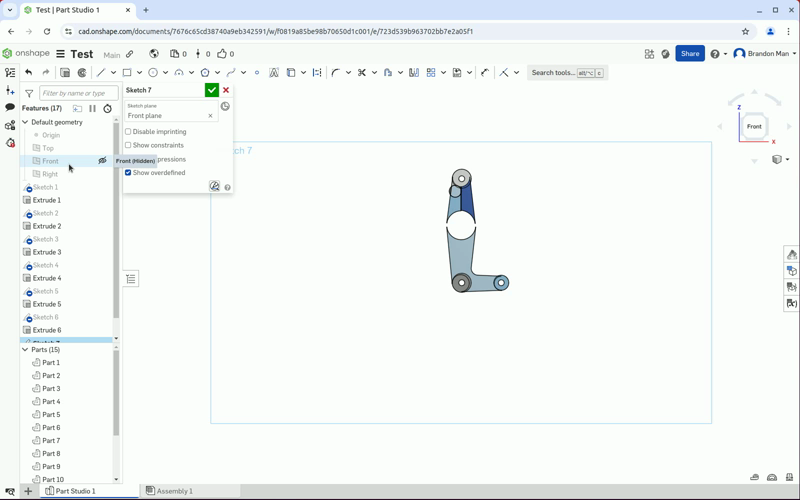
mouse_move(69, 352)
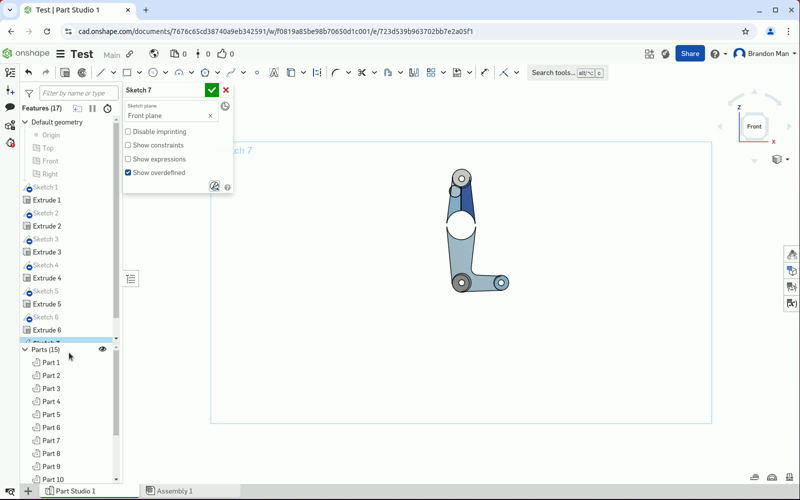
key(y)
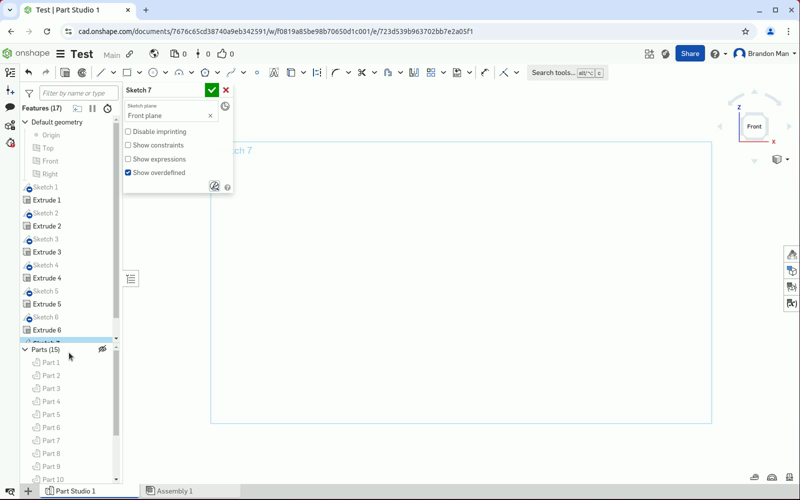
key(c)
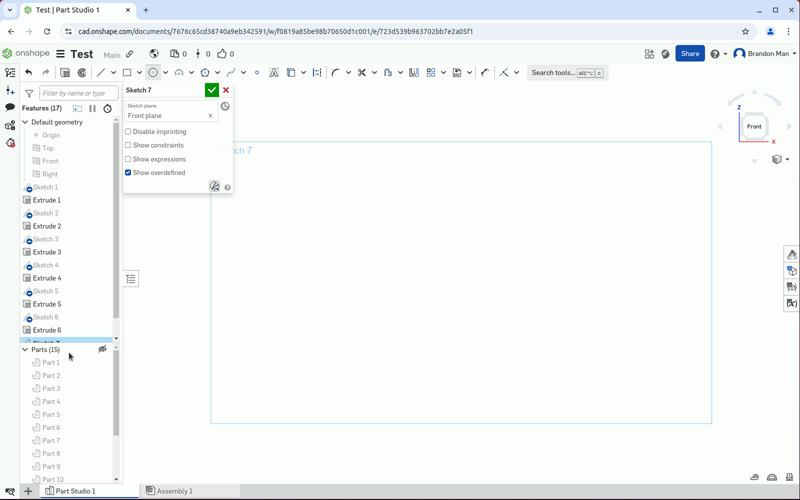
key_down(shift)
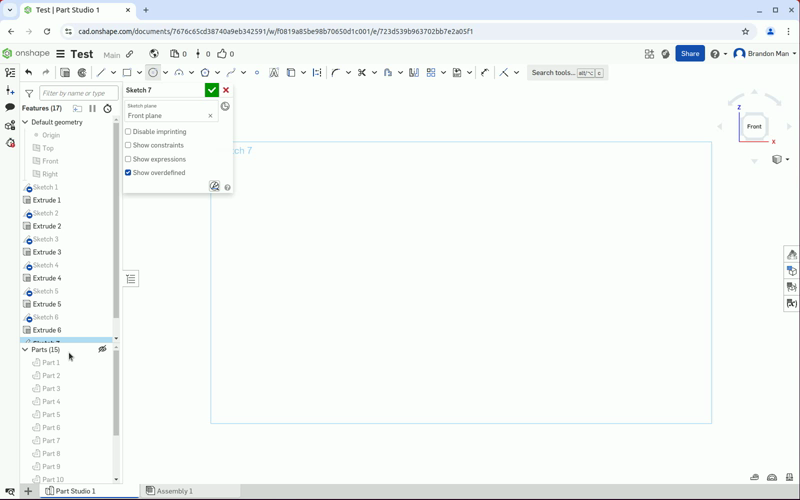
mouse_move(461, 225)
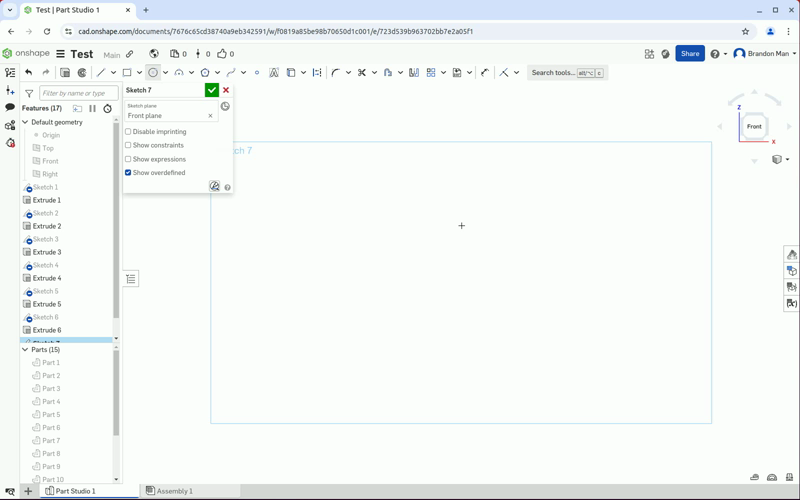
click(461, 225)
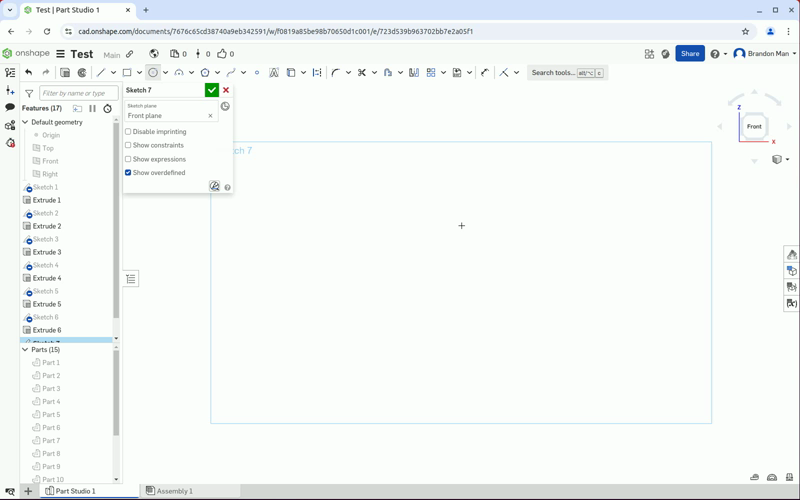
key_up(shift)
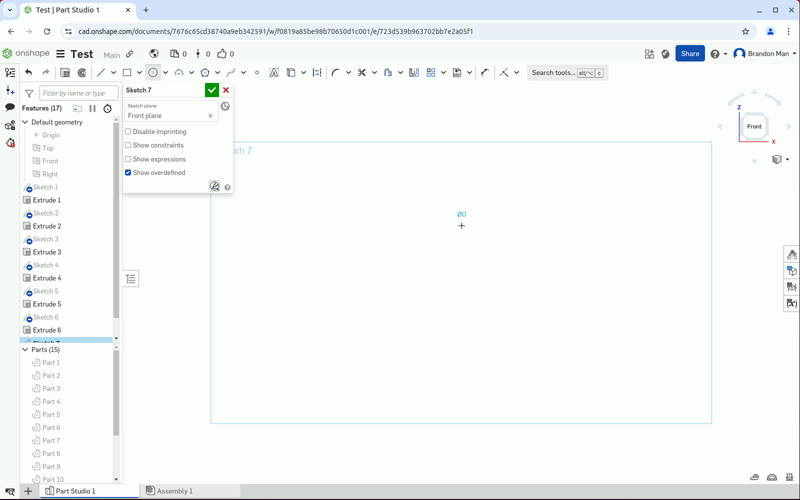
mouse_move(477, 225)
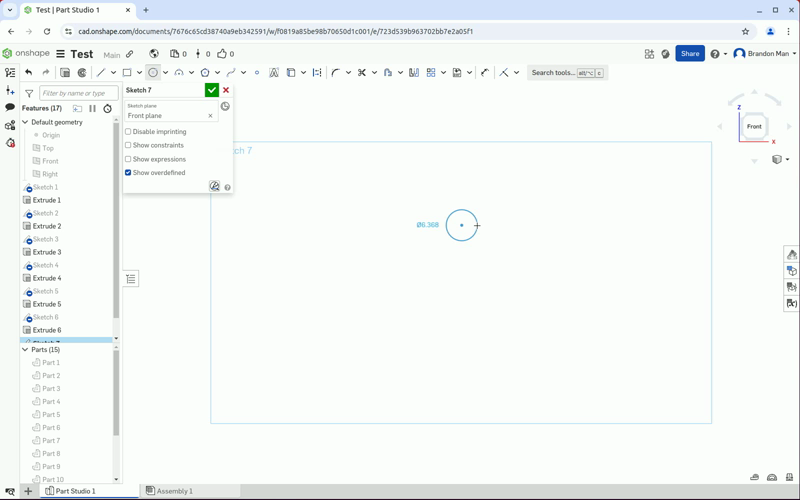
click(477, 225)
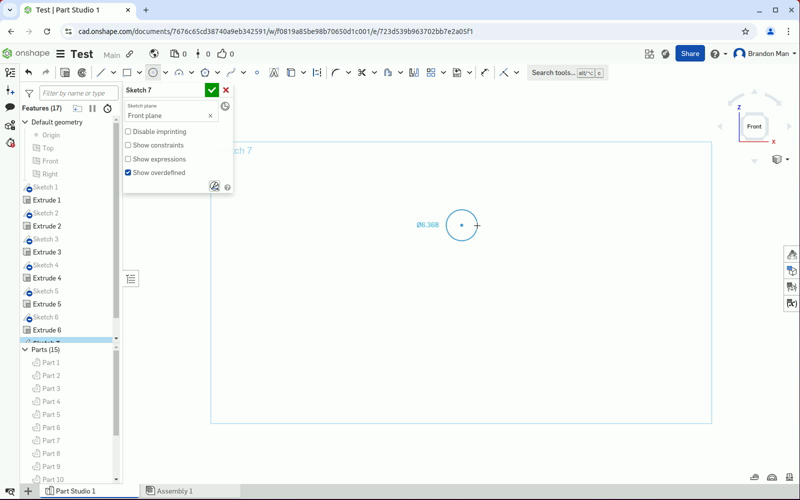
key(esc)
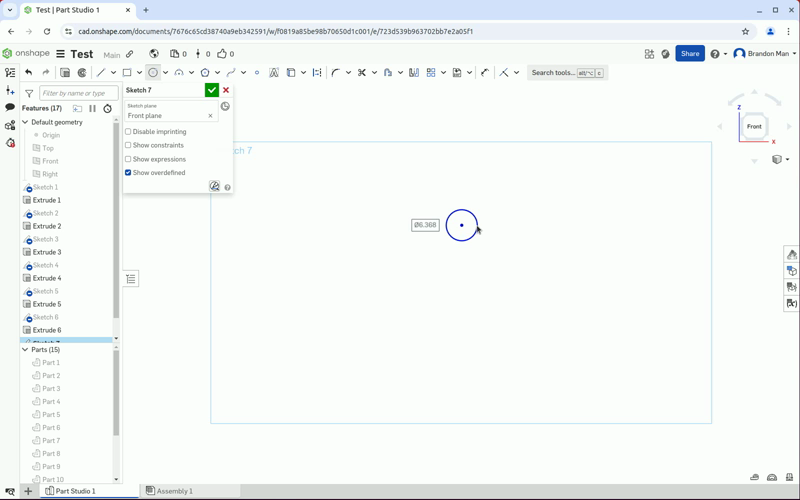
key(c)
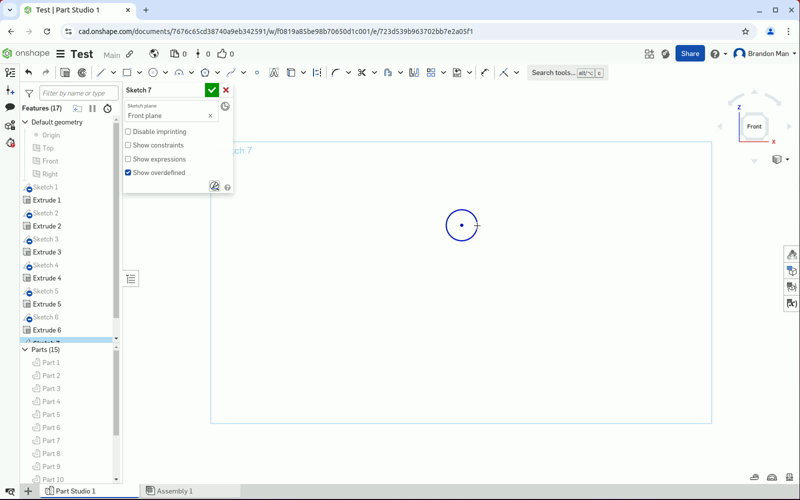
key_down(shift)
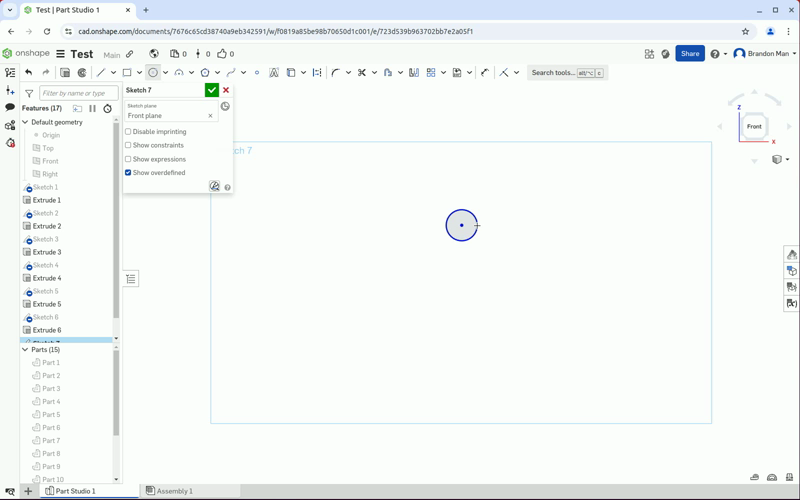
mouse_move(461, 225)
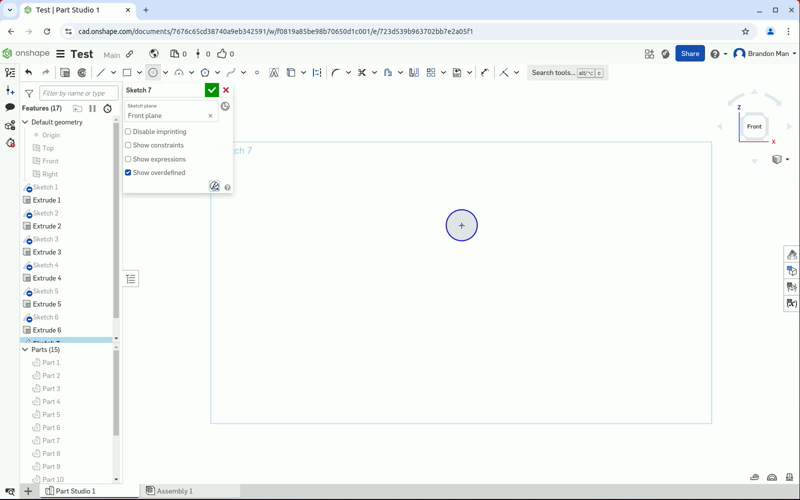
click(461, 225)
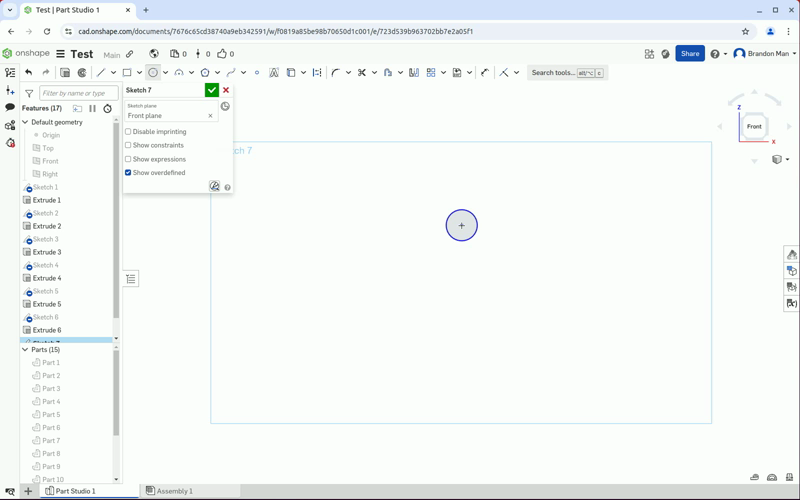
key_up(shift)
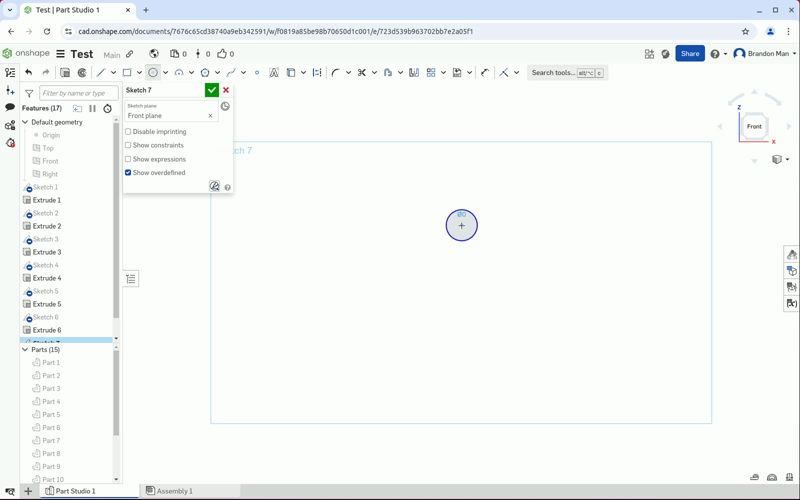
mouse_move(465, 225)
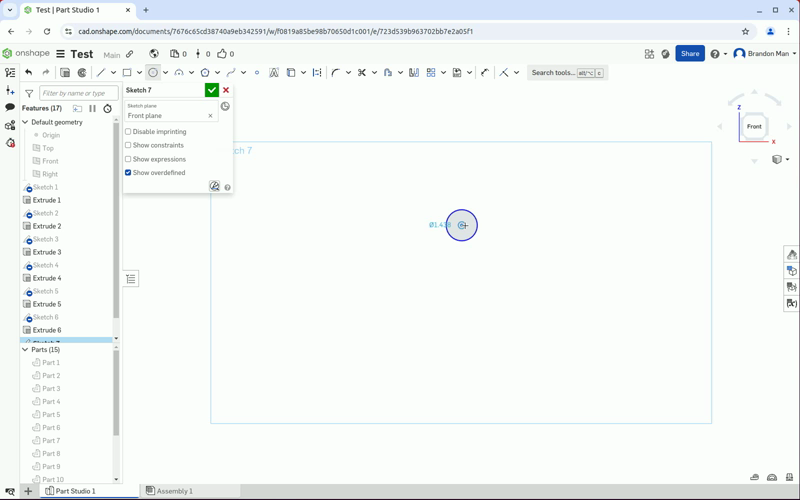
scroll(6)
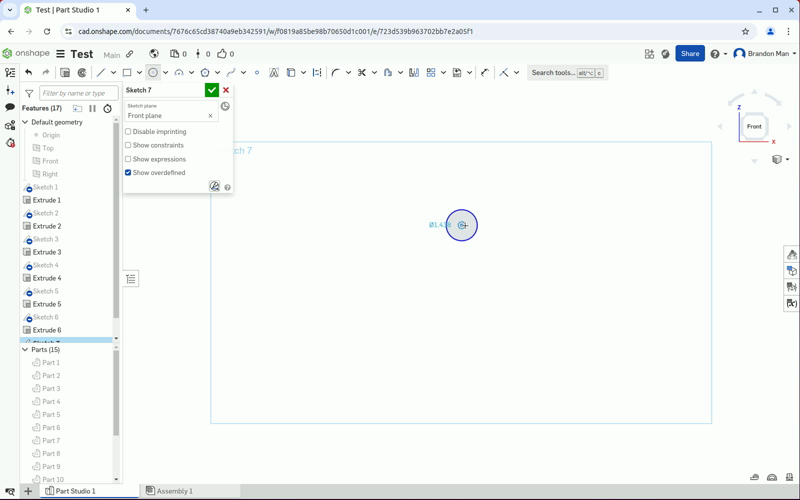
scroll(6)
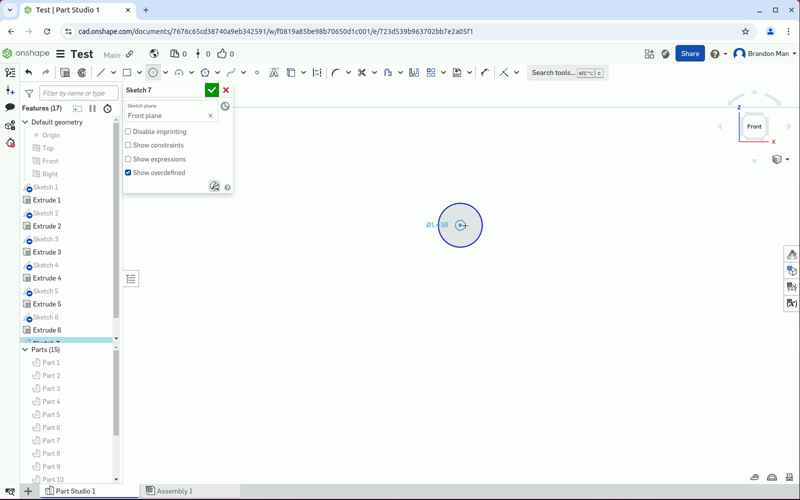
scroll(6)
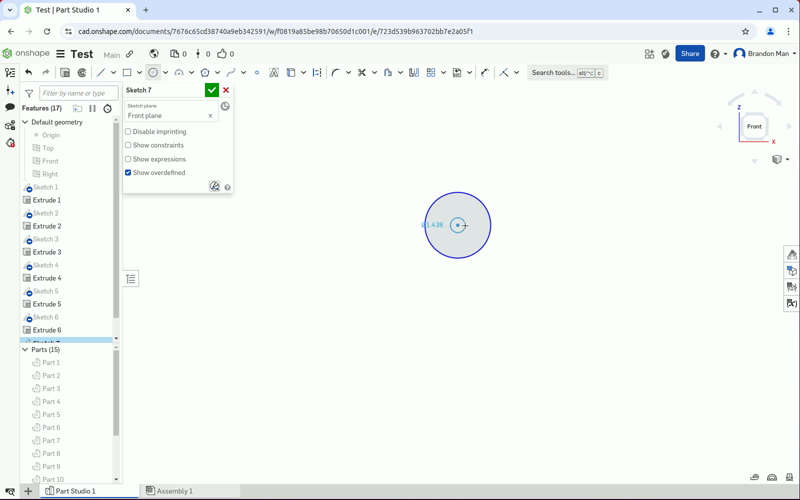
scroll(6)
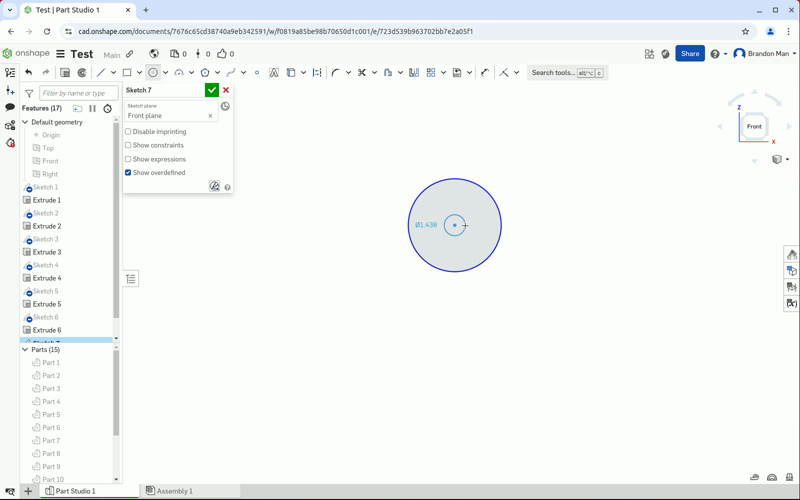
scroll(6)
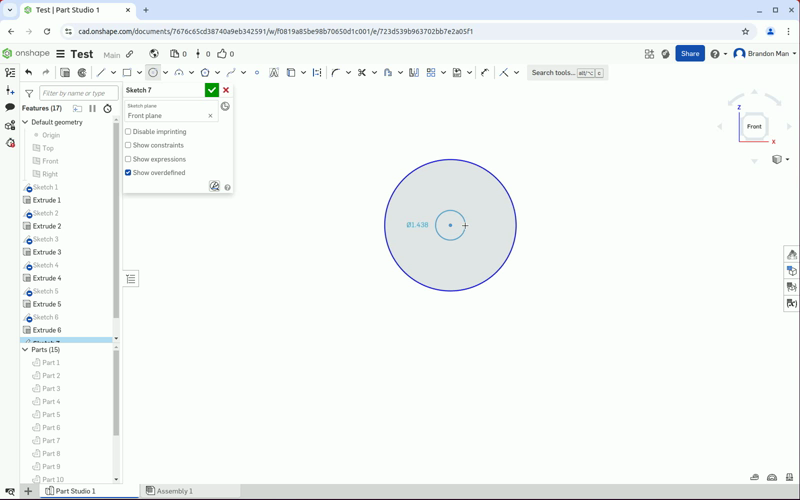
scroll(6)
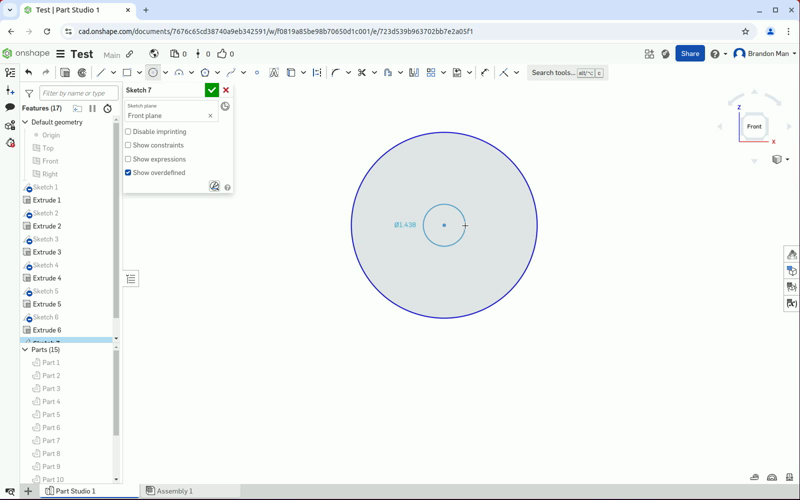
scroll(6)
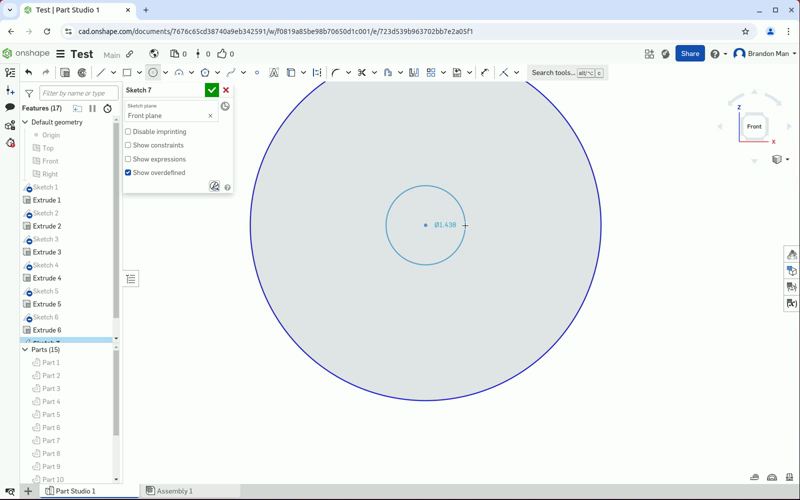
click(465, 225)
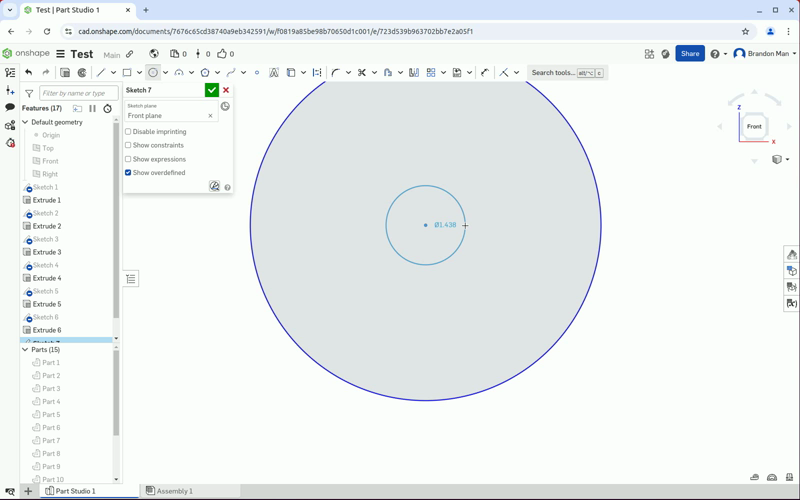
scroll(-6)
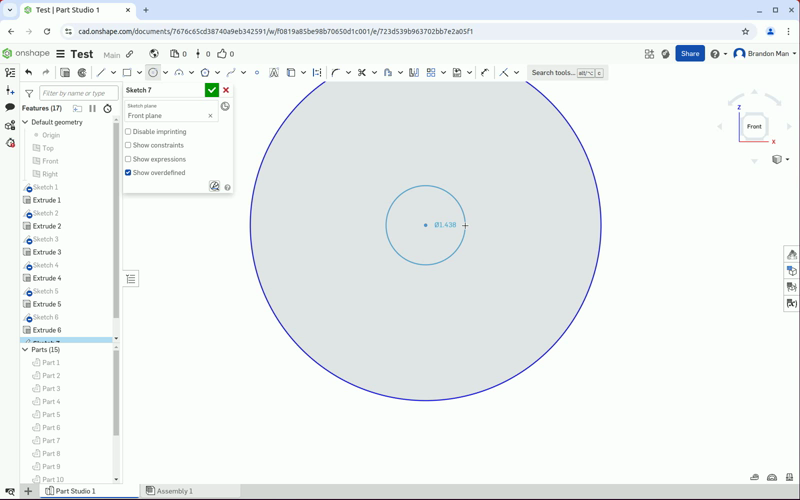
scroll(-6)
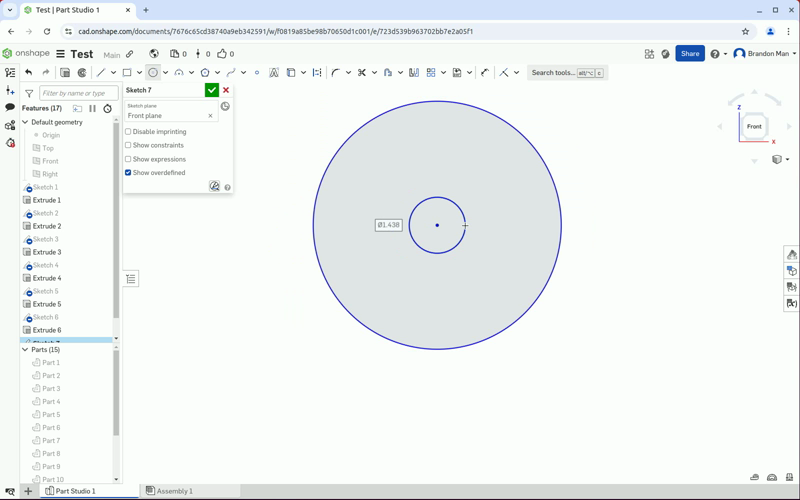
scroll(-6)
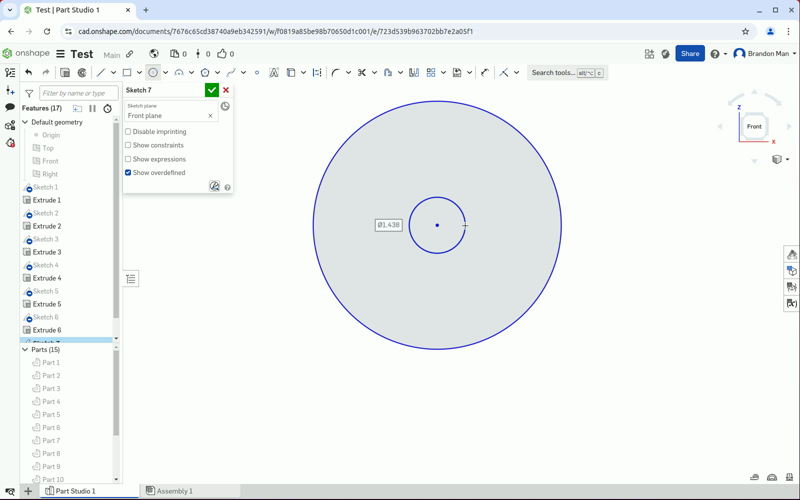
scroll(-6)
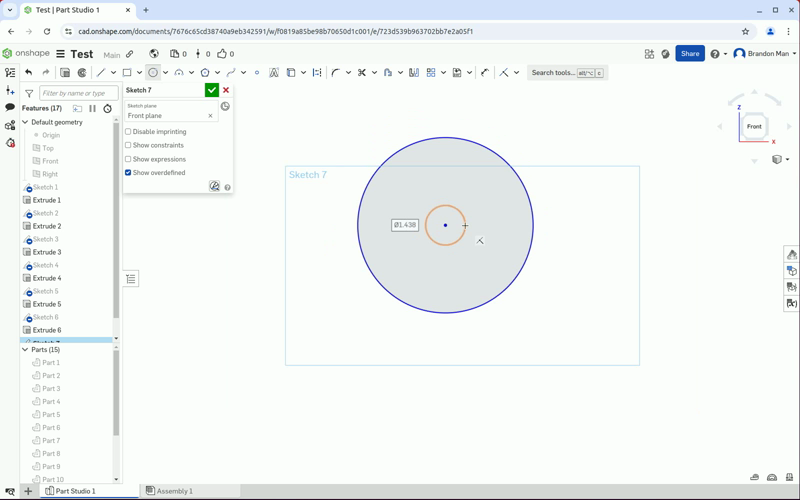
scroll(-6)
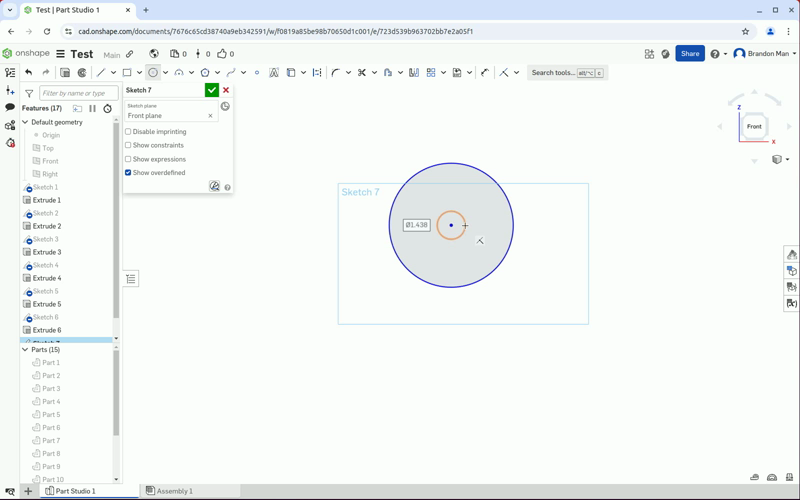
scroll(-6)
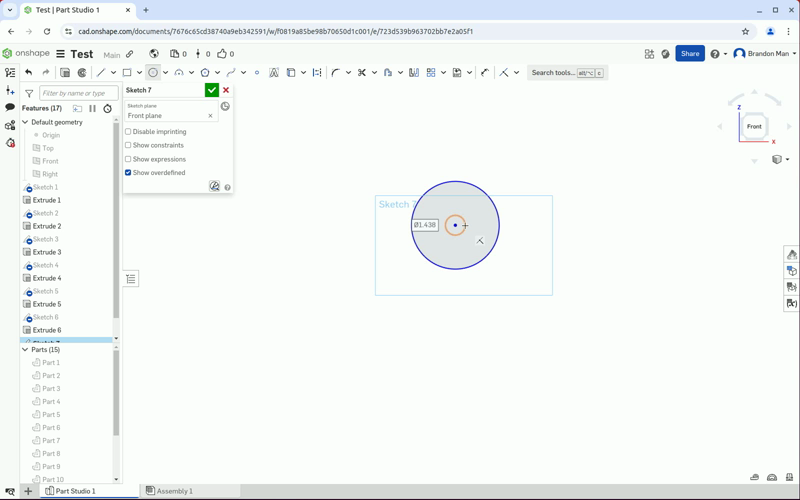
scroll(-6)
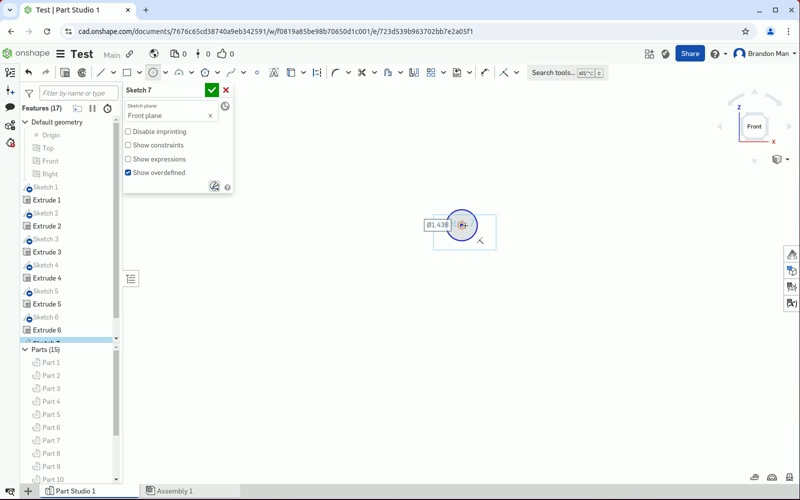
key(esc)
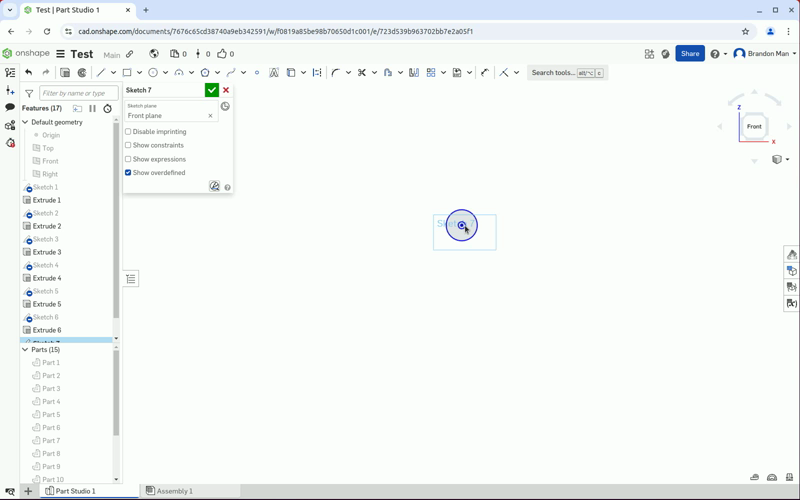
mouse_move(447, 225)
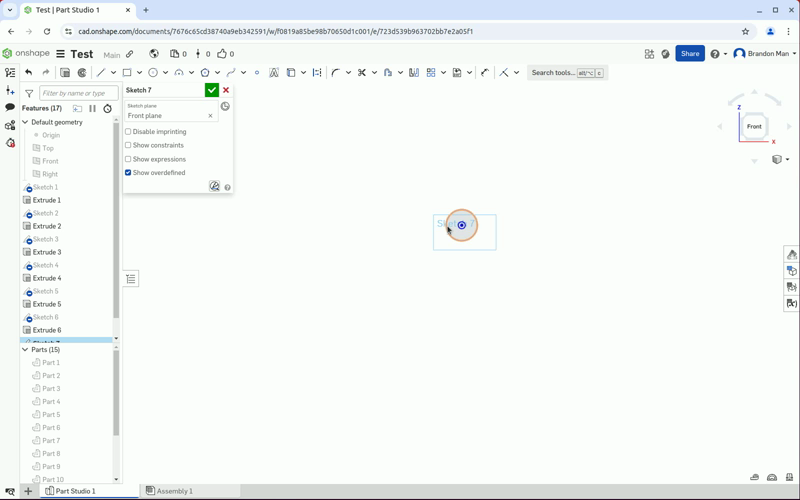
scroll(6)
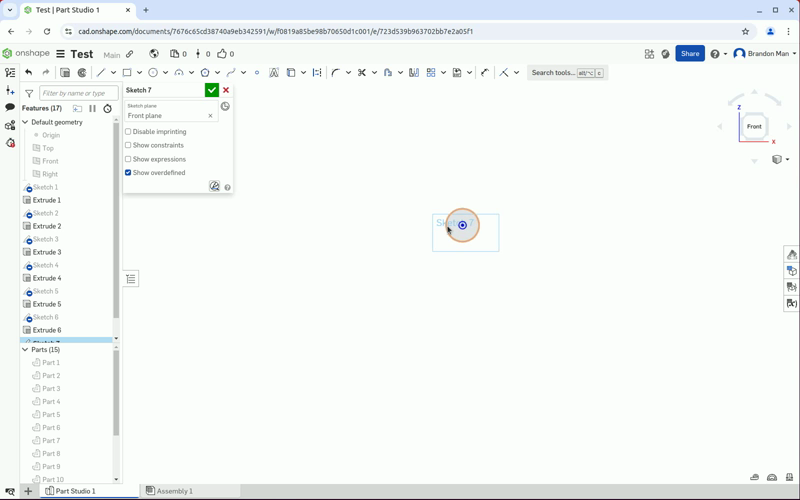
scroll(6)
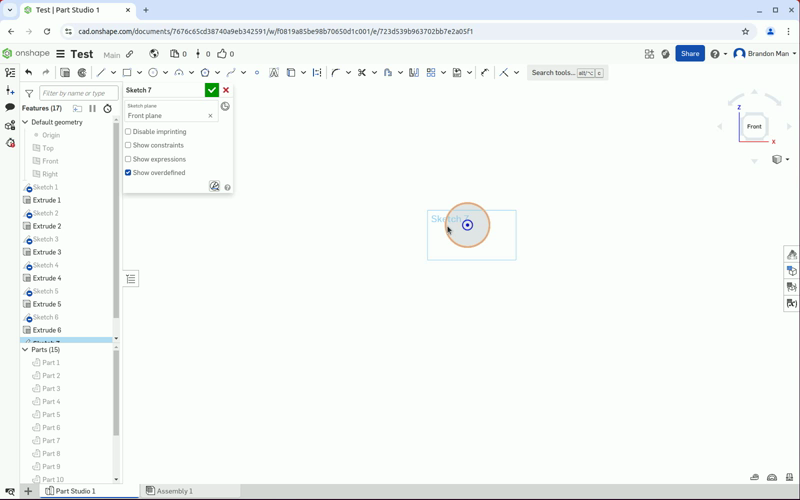
scroll(6)
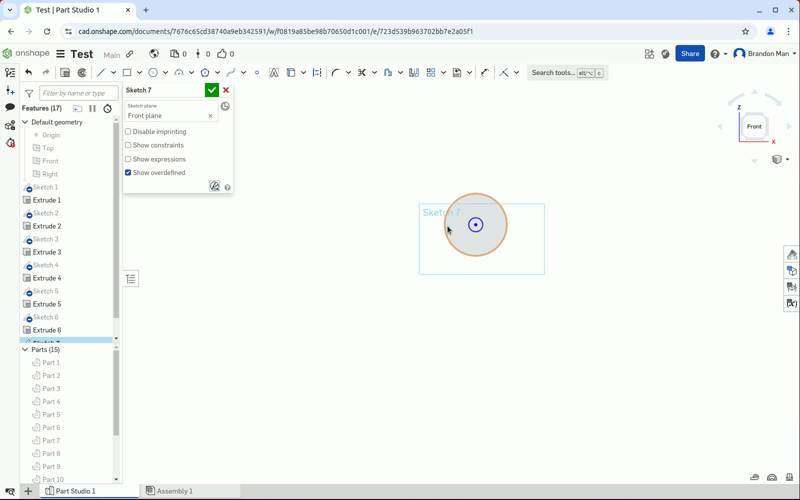
scroll(6)
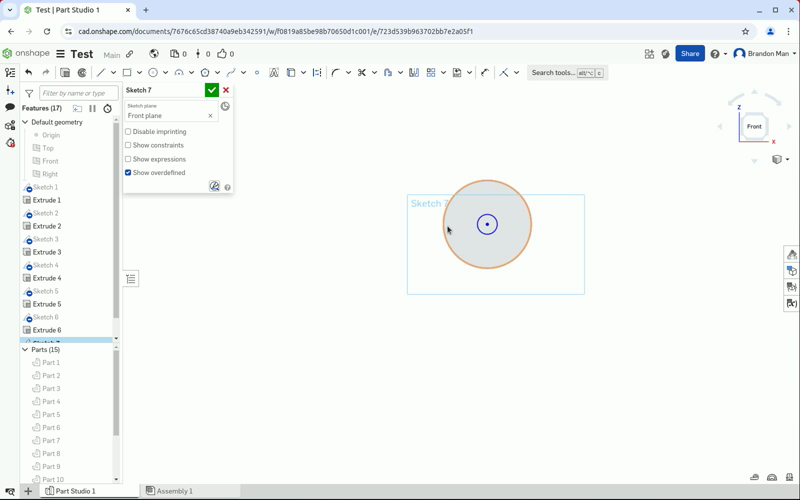
scroll(6)
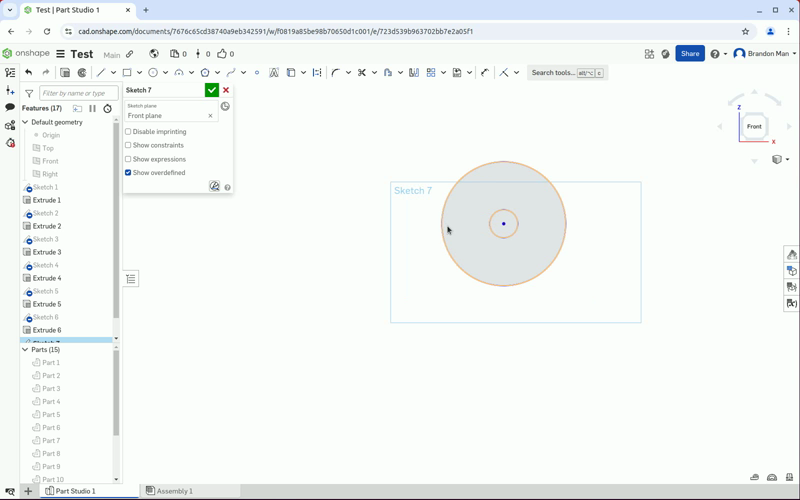
scroll(6)
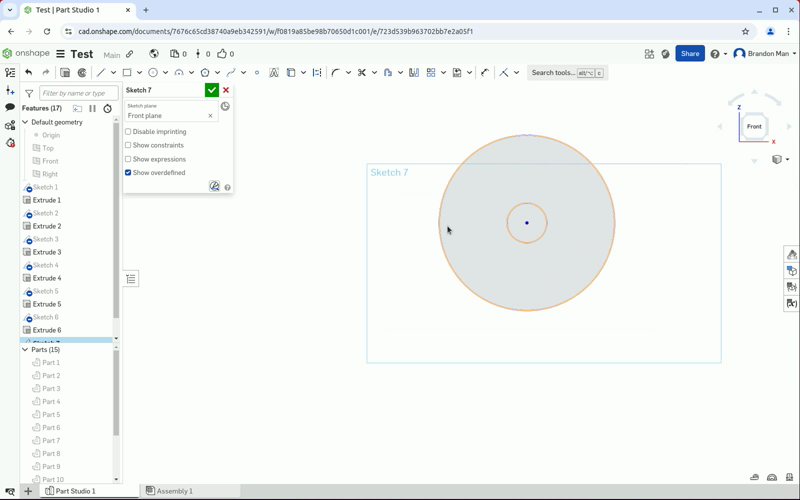
scroll(6)
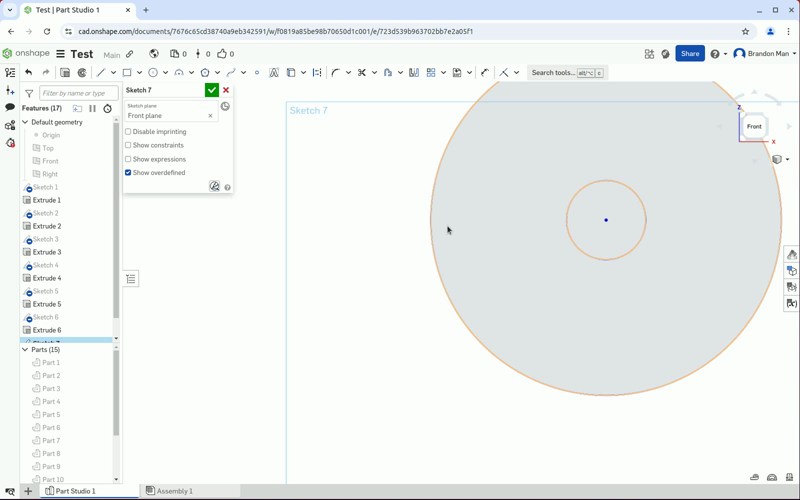
click(447, 225)
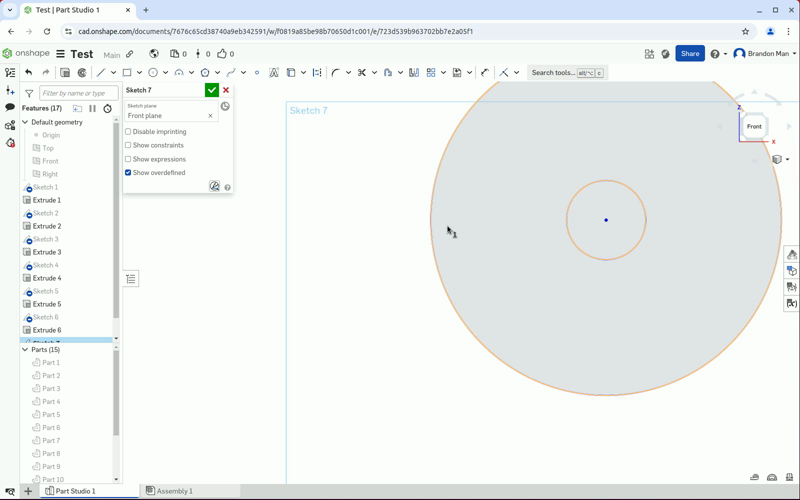
scroll(-6)
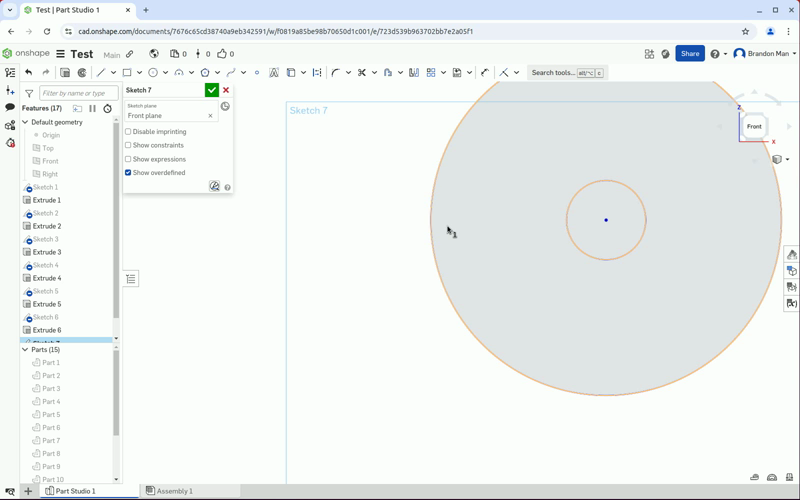
scroll(-6)
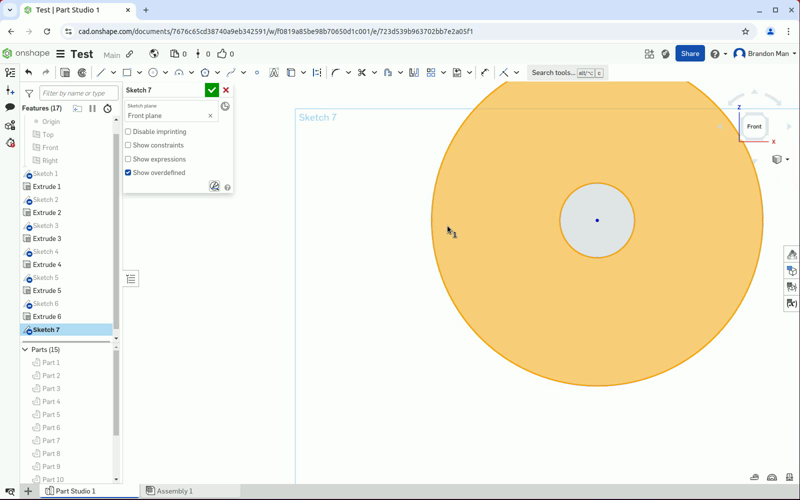
scroll(-6)
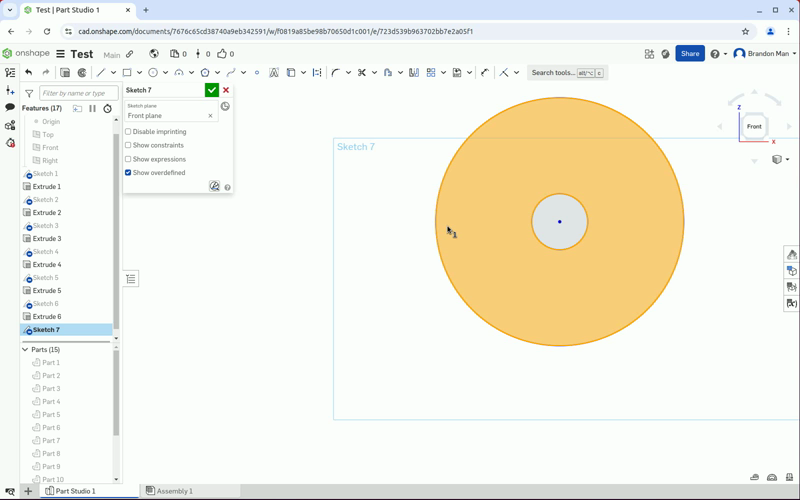
scroll(-6)
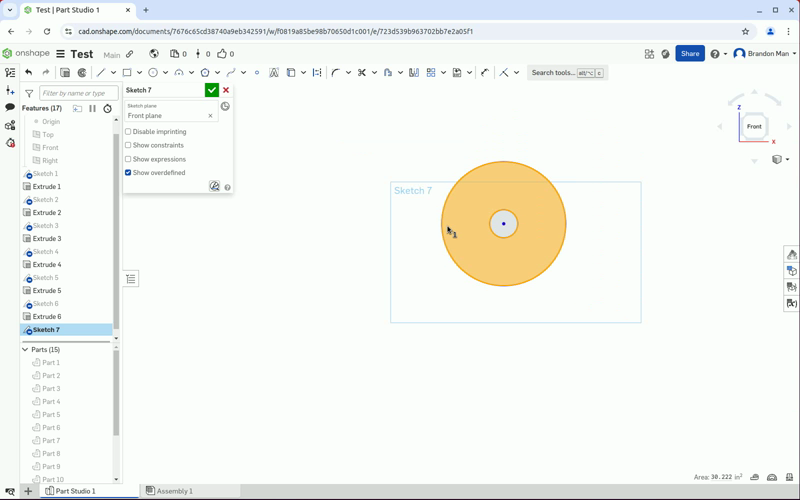
scroll(-6)
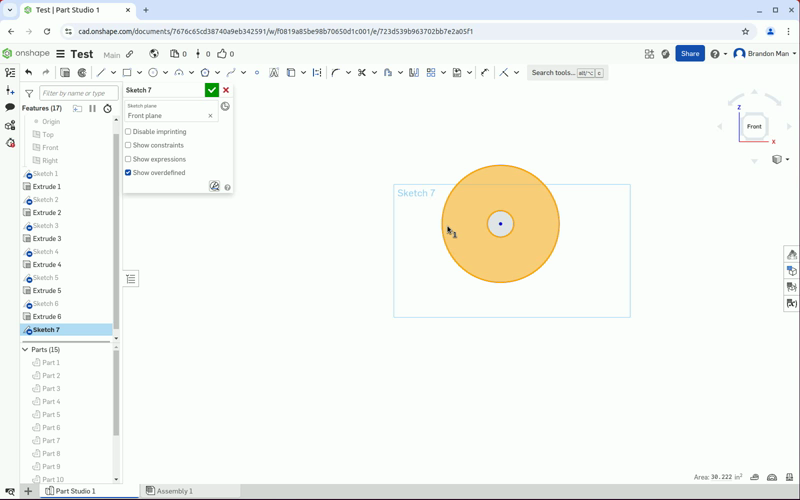
scroll(-6)
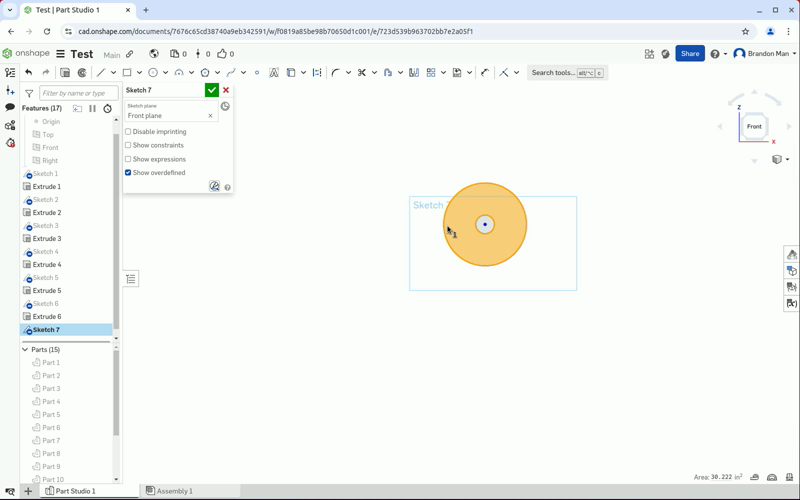
scroll(-6)
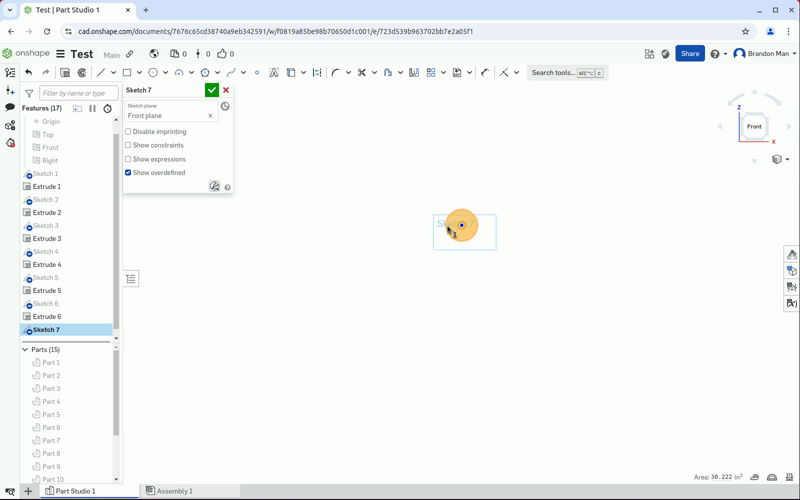
mouse_move(69, 352)
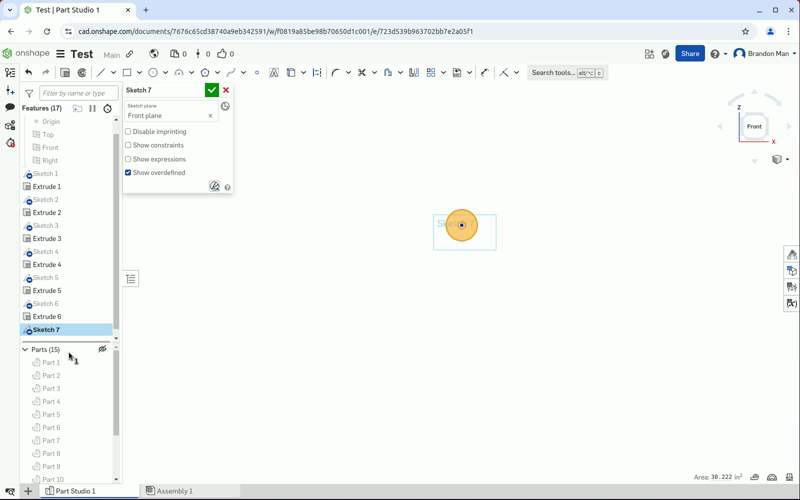
key(shift+y)
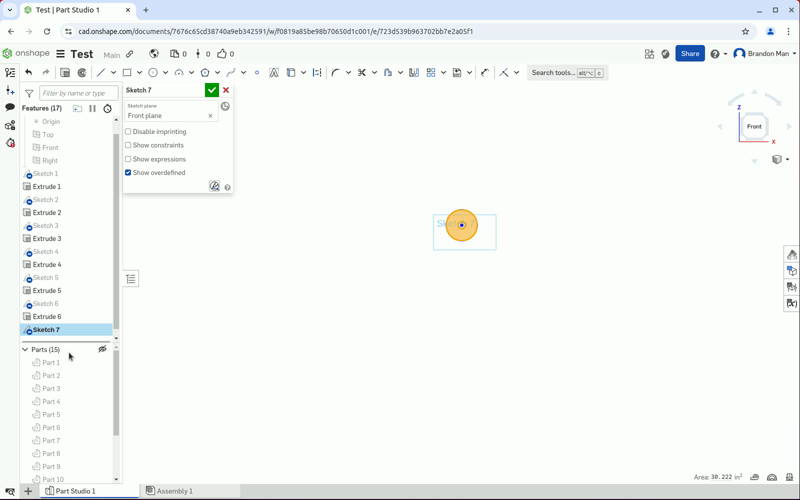
key(shift+e)
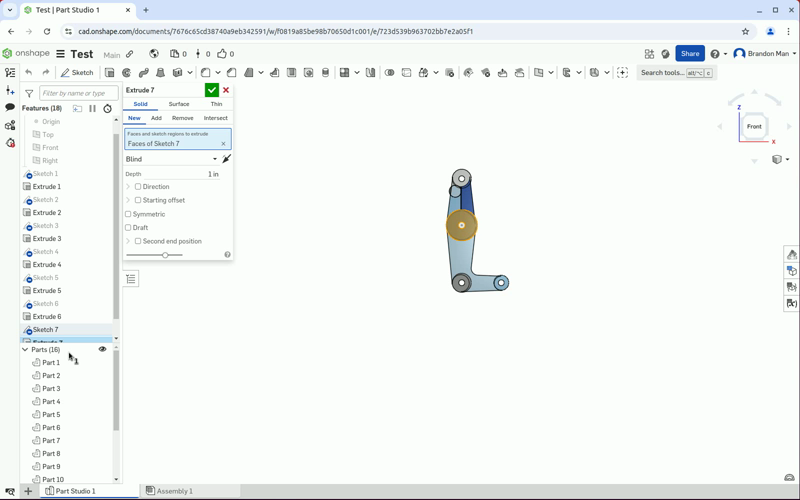
mouse_move(143, 106)
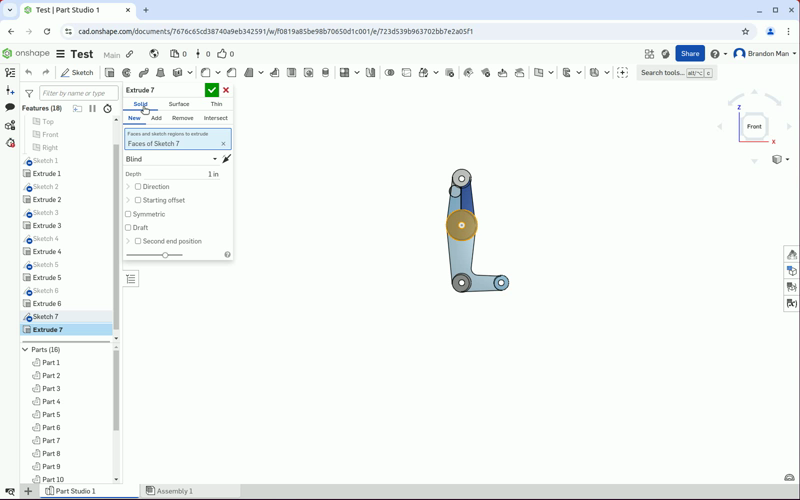
click(143, 106)
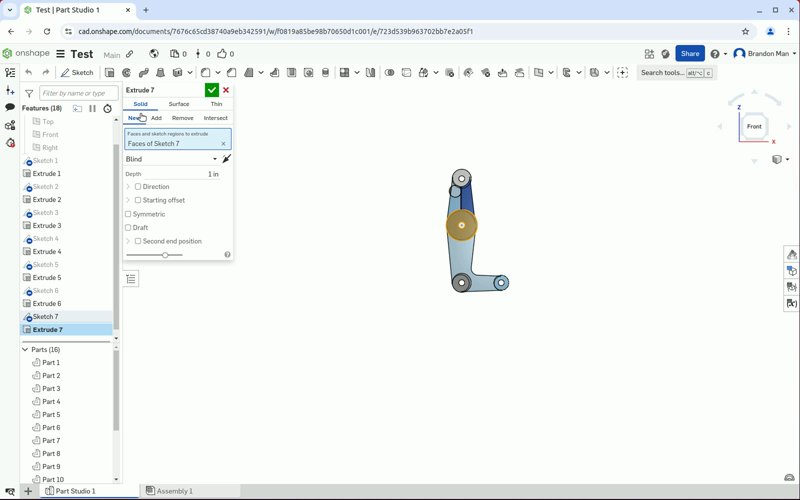
mouse_move(137, 120)
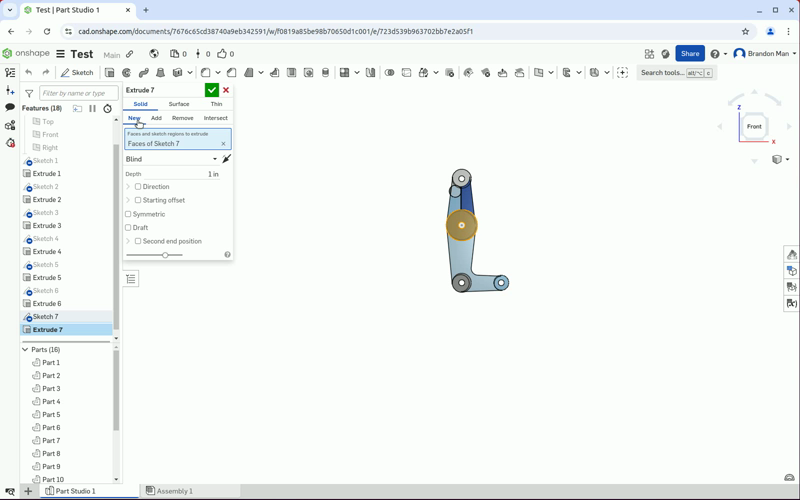
click(137, 120)
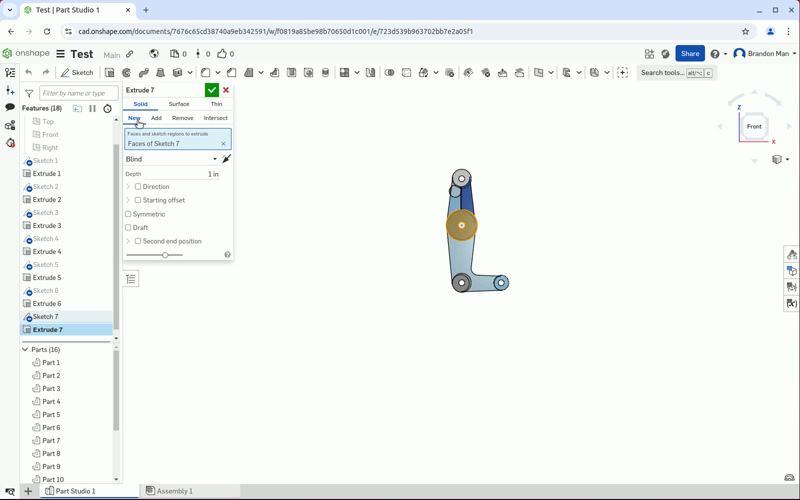
key(tab, 4)
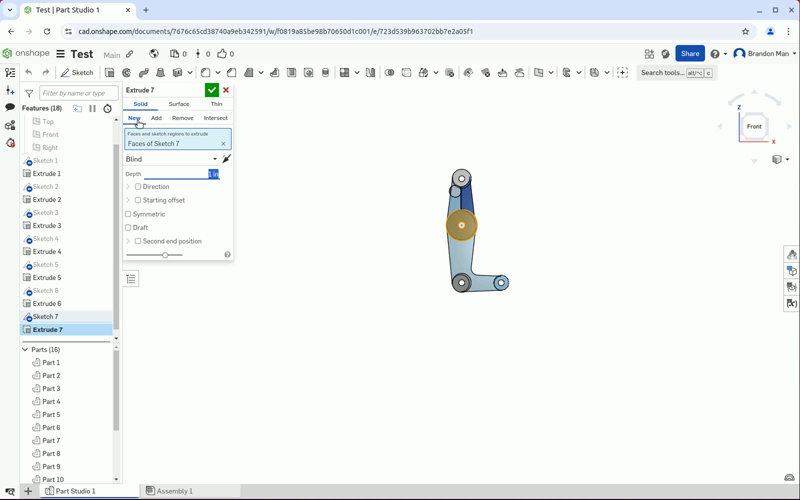
text(0.481)
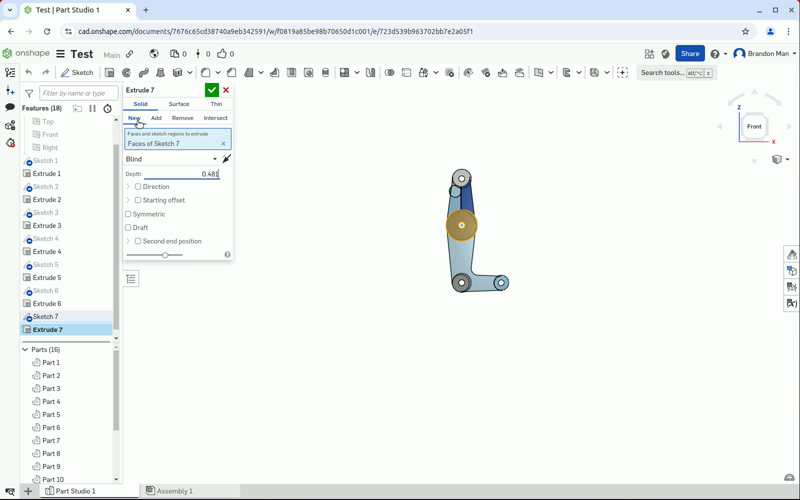
key(enter)
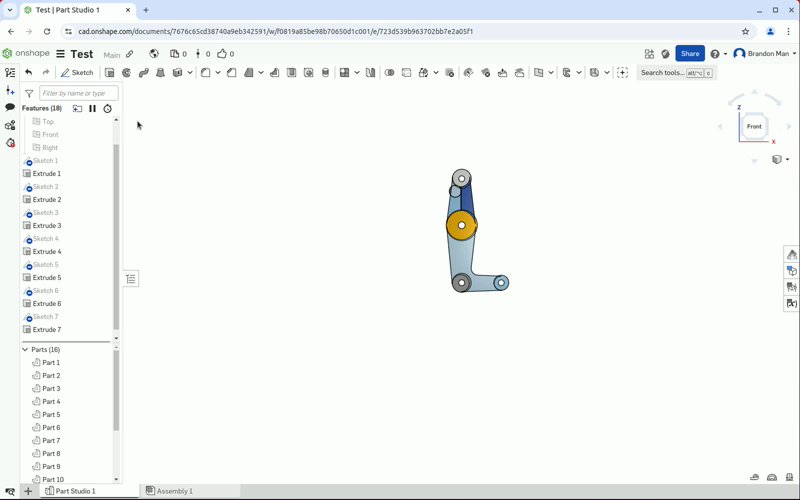
key(shift+h)
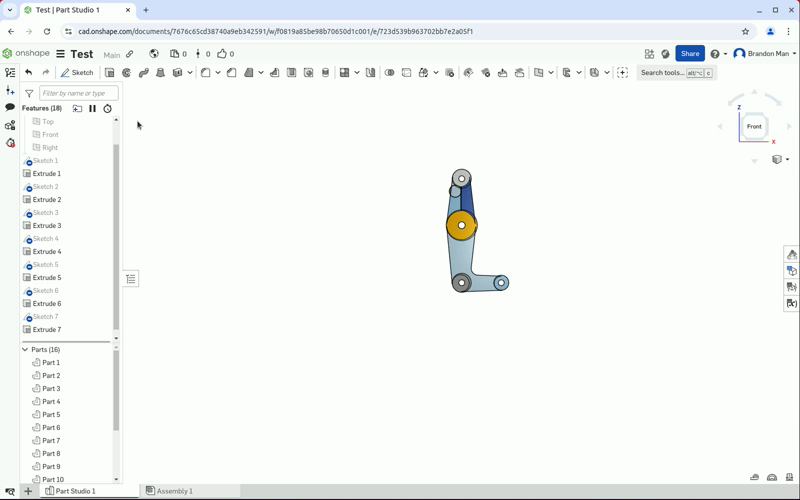
key(shift+h)
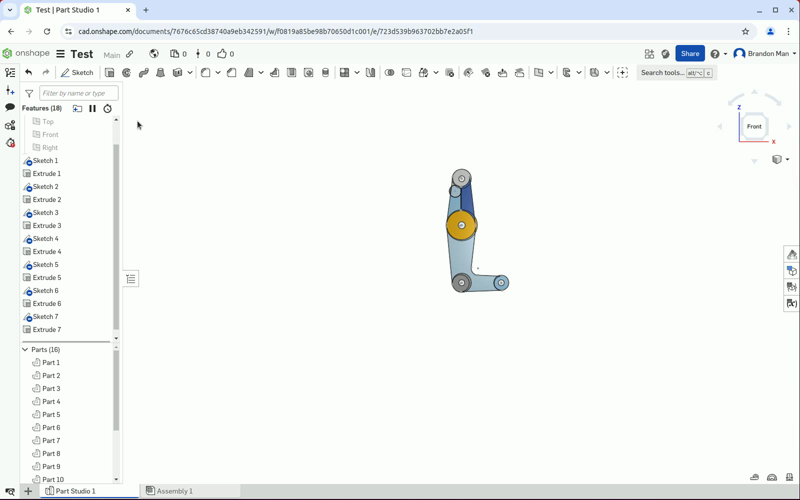
key(shift+7)
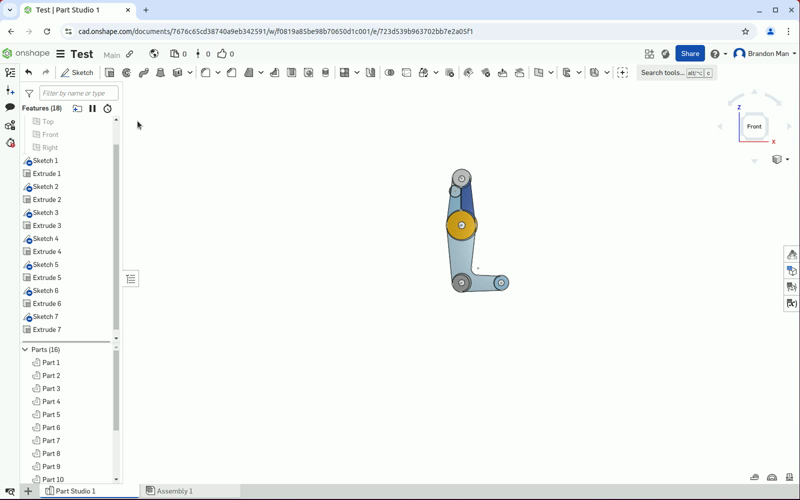
key(left, 2)
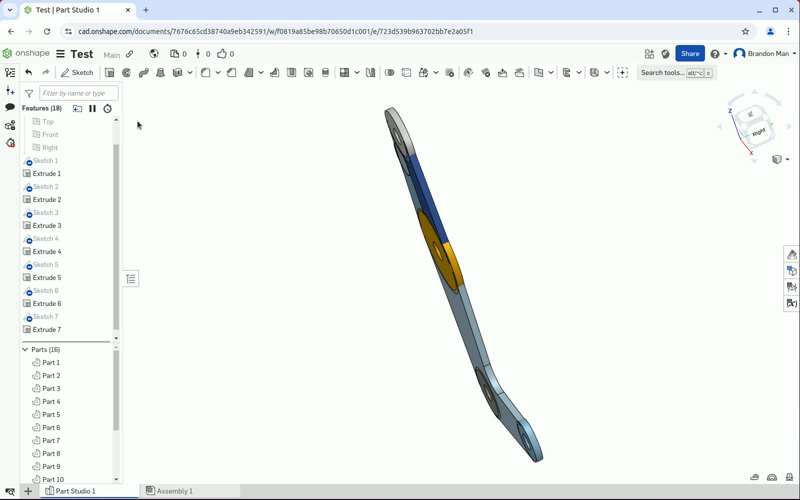
key(down, 2)
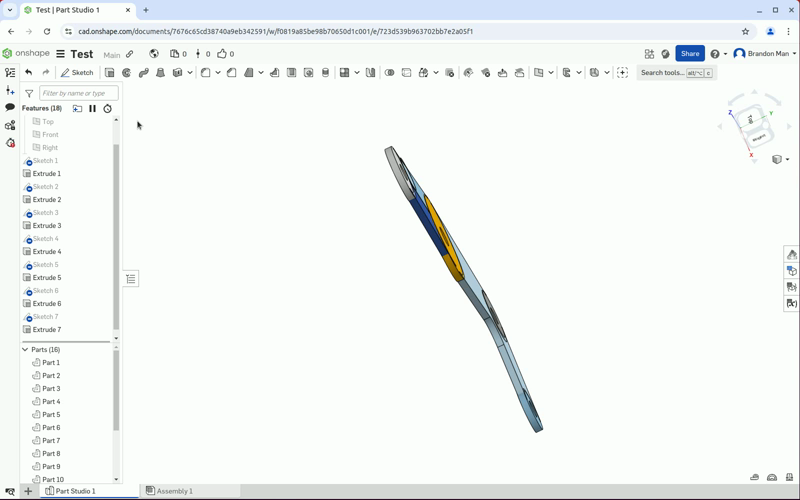
key(up, 2)
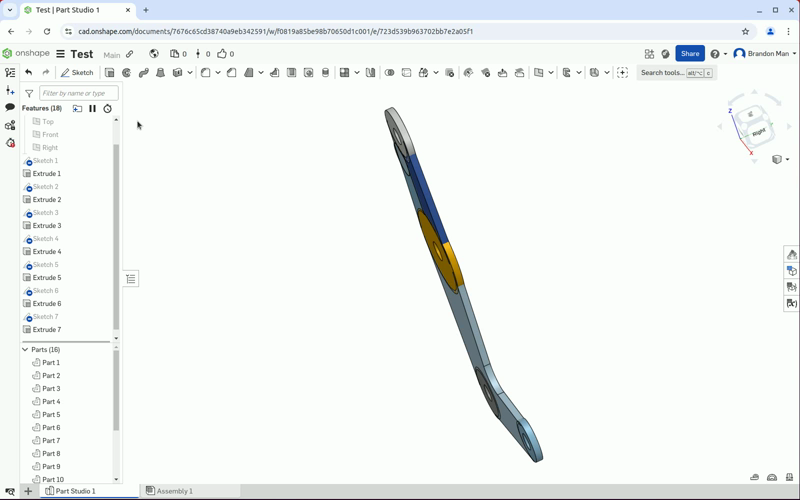
key(right, 2)
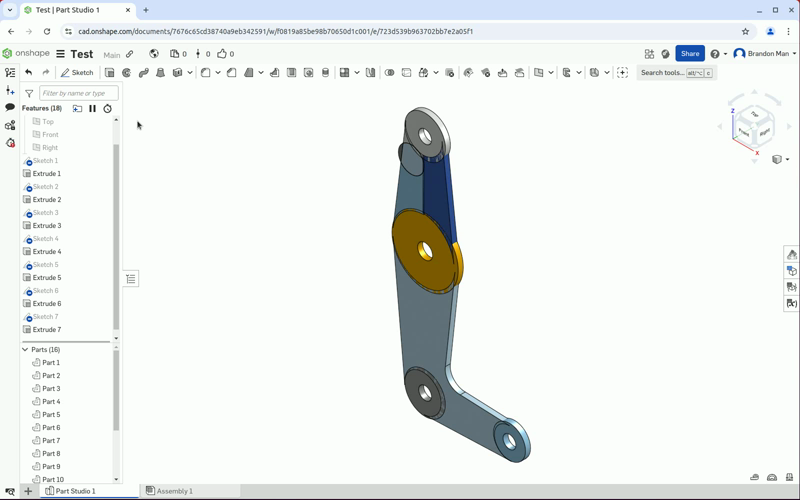
mouse_move(69, 163)
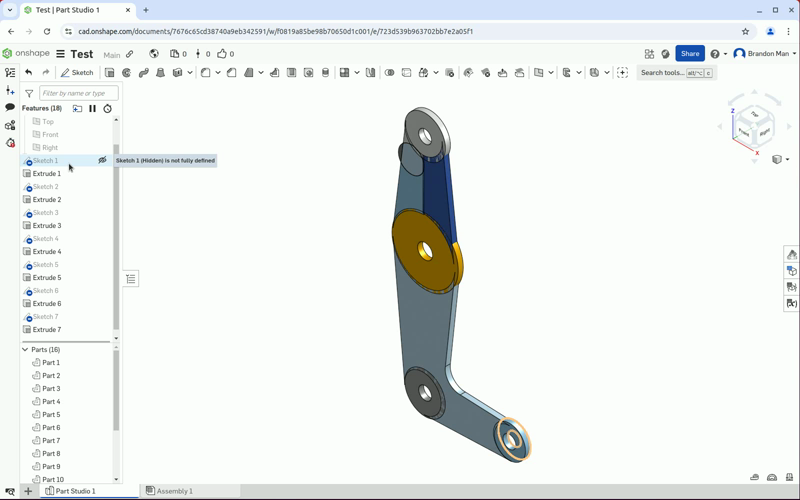
click(69, 163)